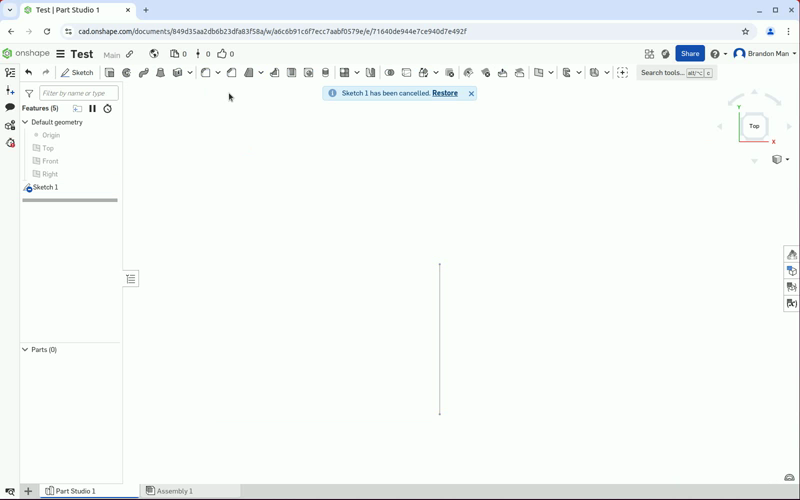
key(shift+h)
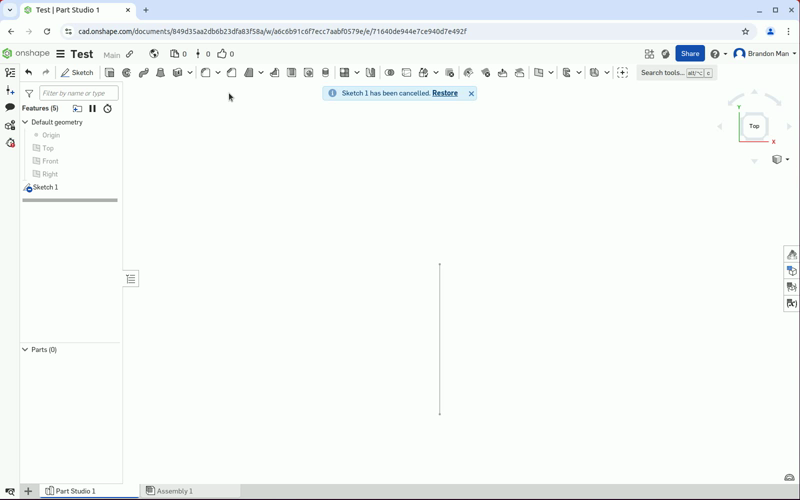
mouse_move(73, 352)
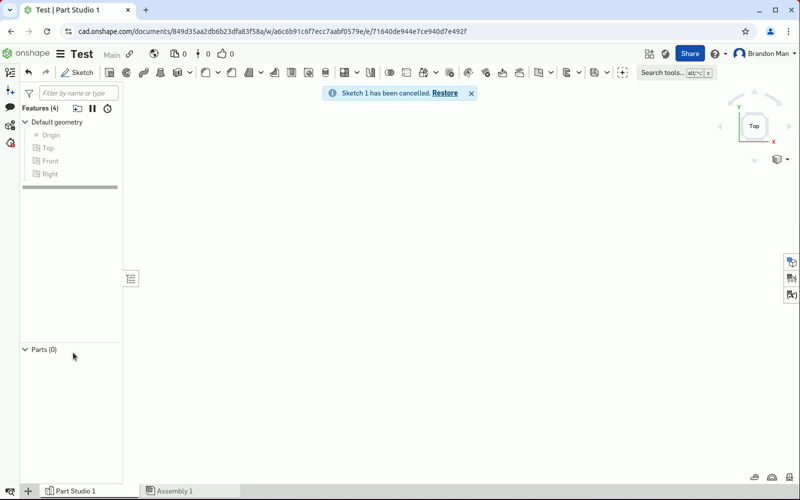
key(y)
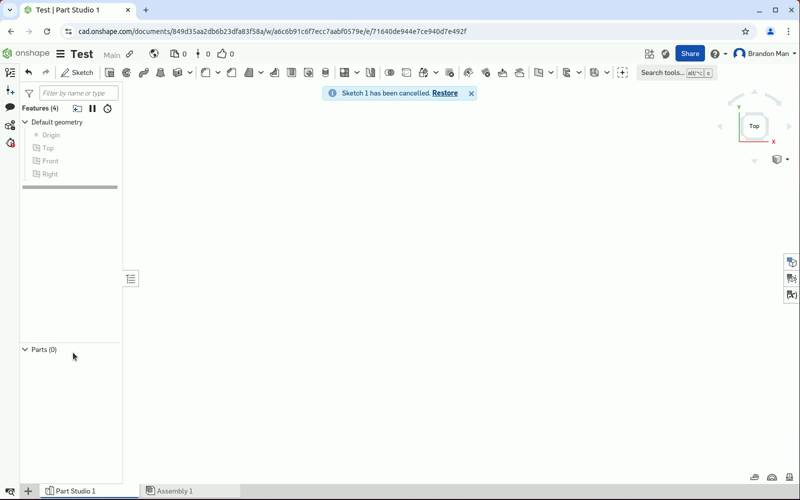
key(shift+p)
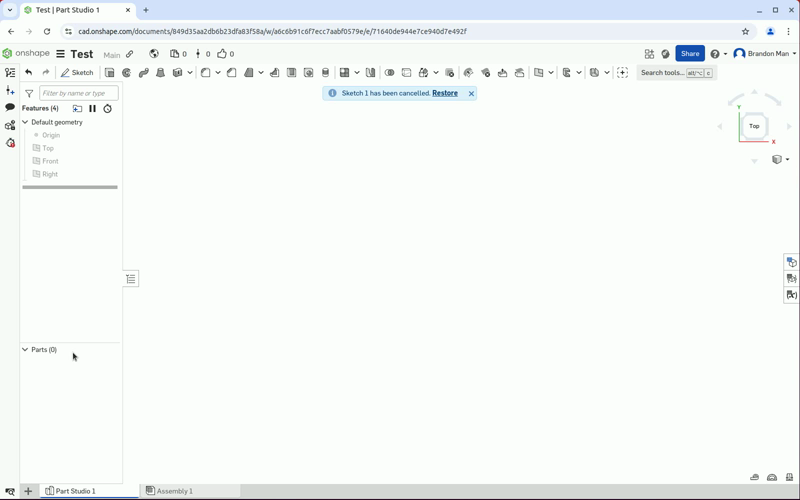
key(space)
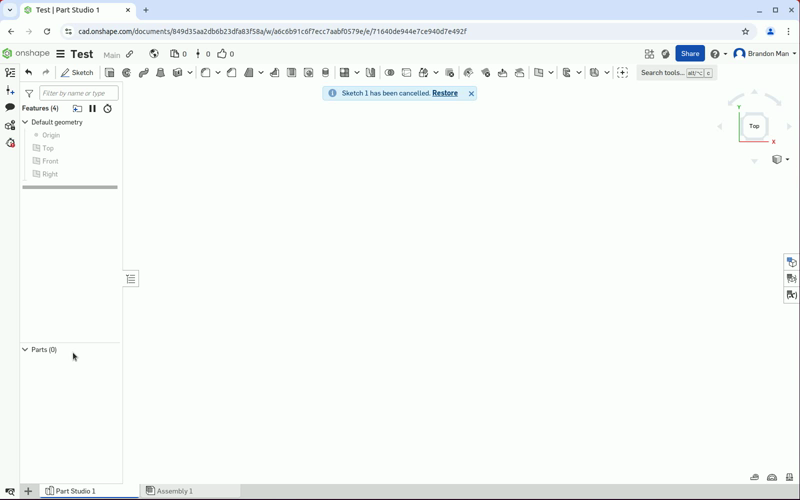
key_down(shift)
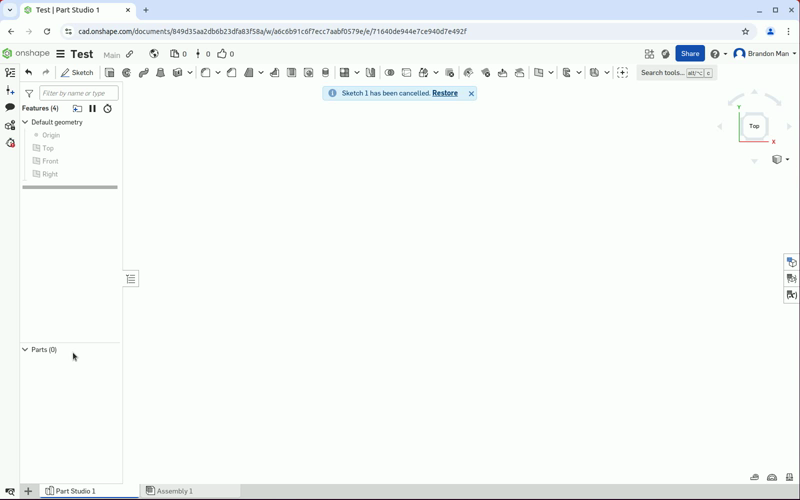
key(up)
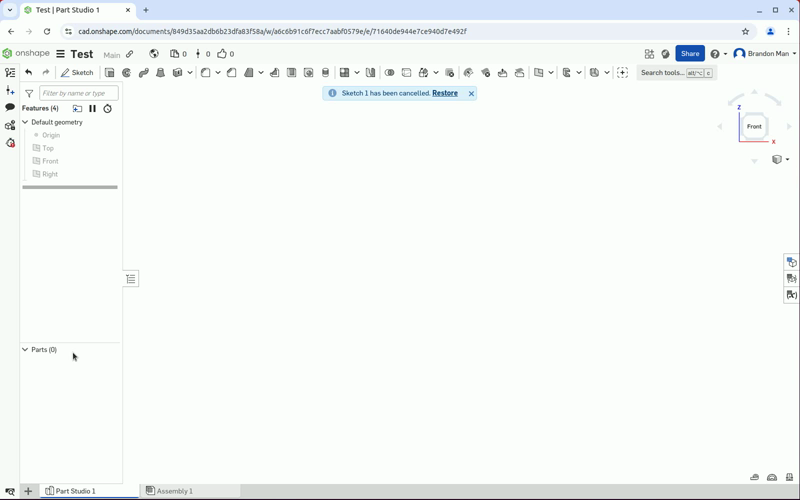
key_up(shift)
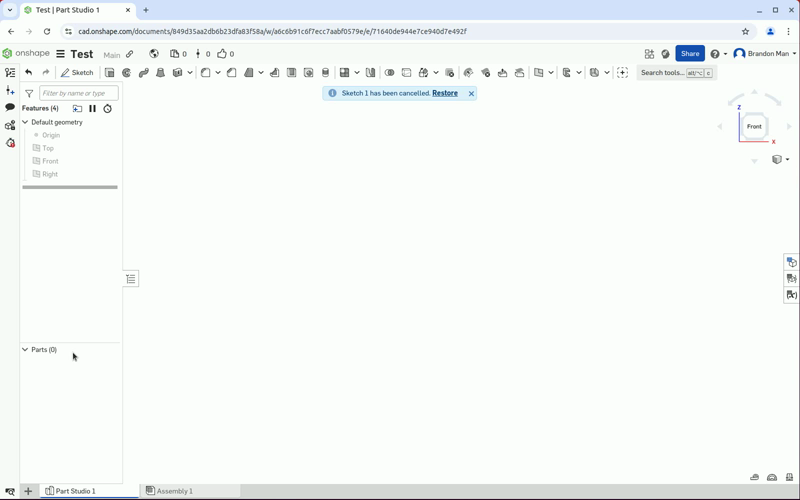
mouse_move(73, 352)
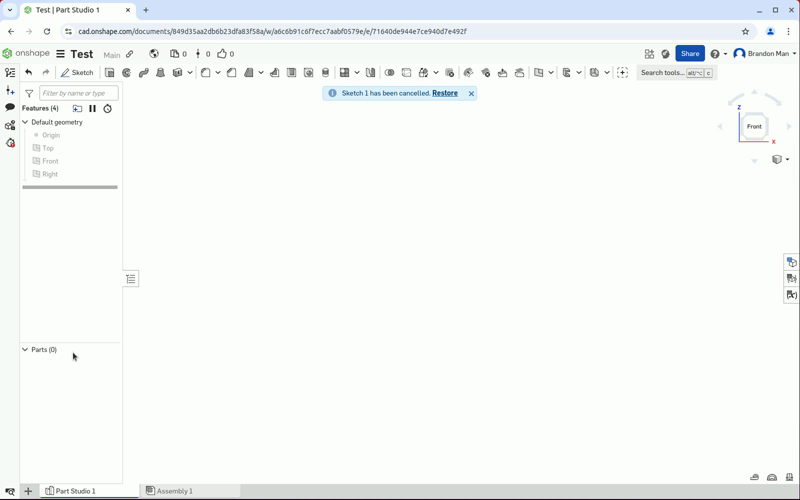
key(shift+y)
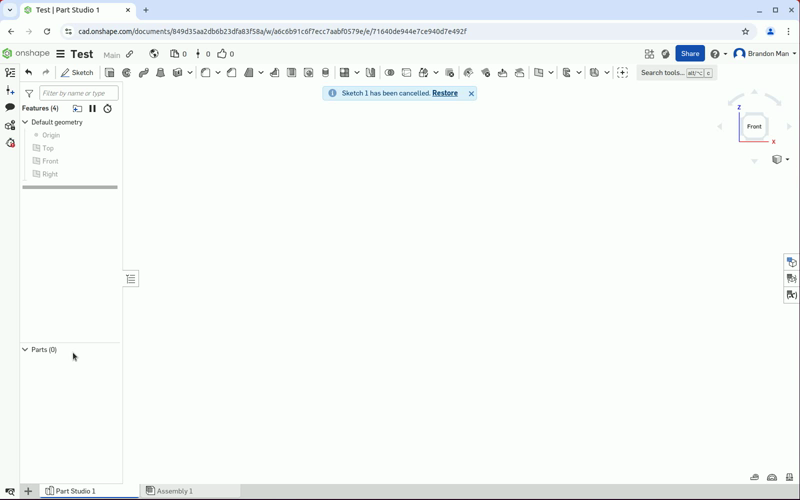
key(shift+s)
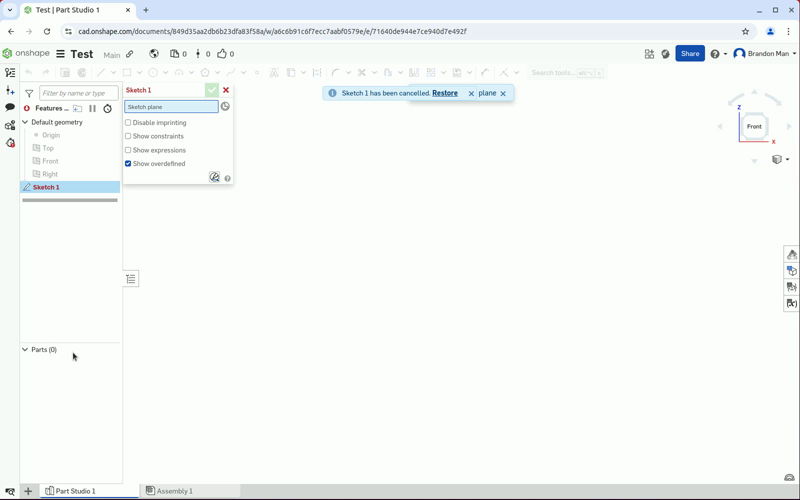
mouse_move(73, 163)
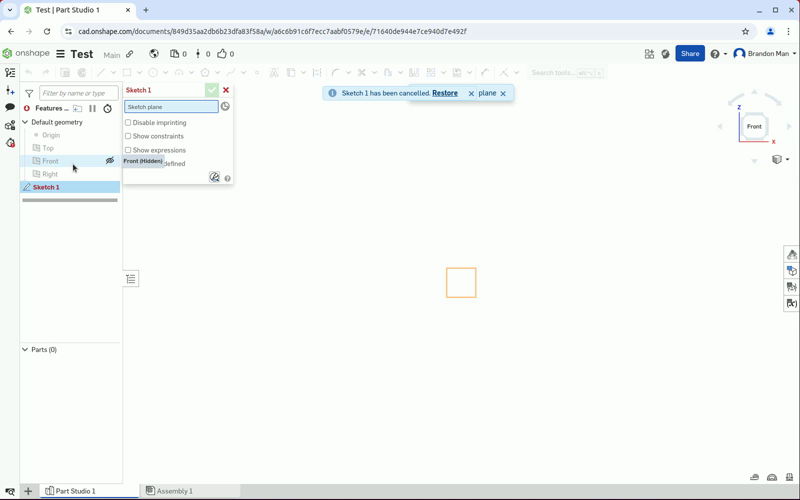
click(73, 163)
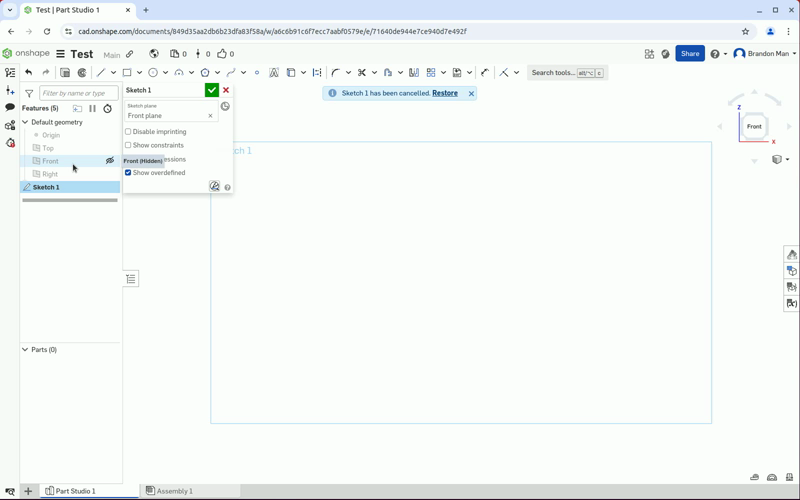
mouse_move(73, 352)
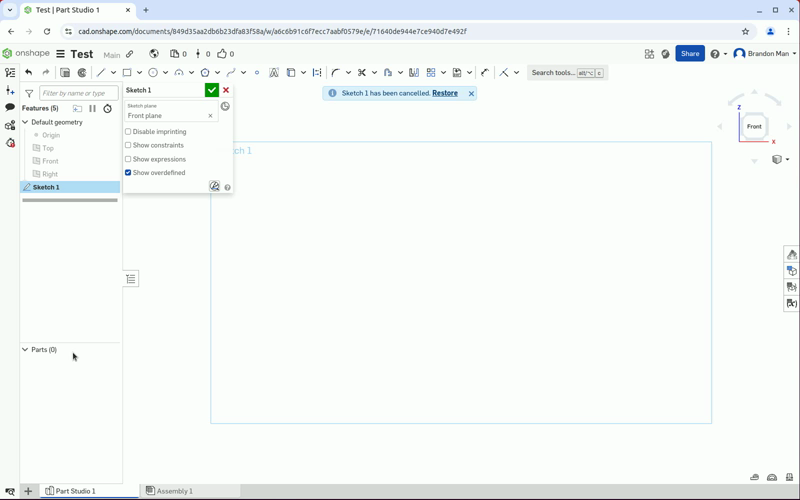
key(y)
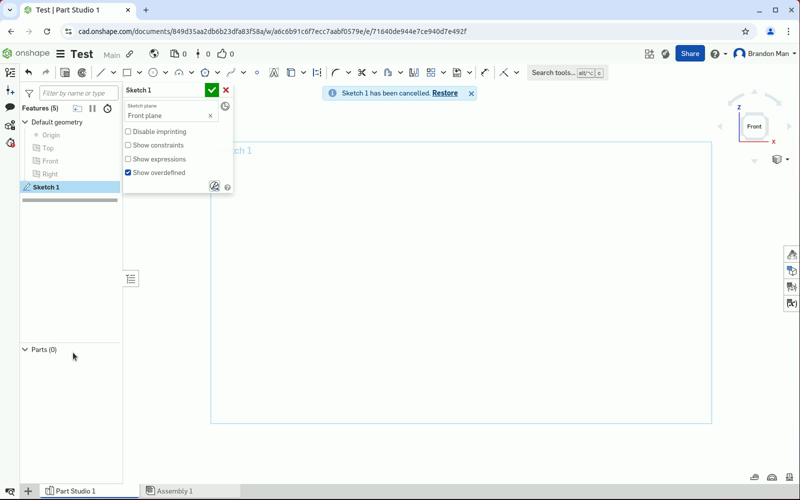
key(c)
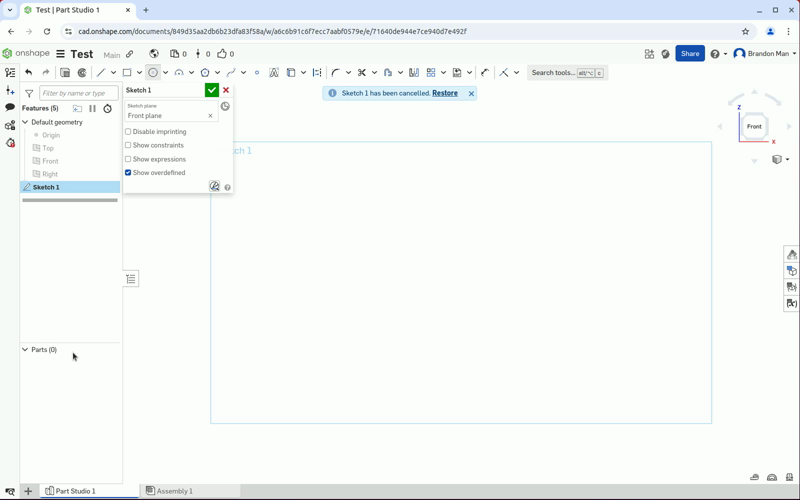
key_down(shift)
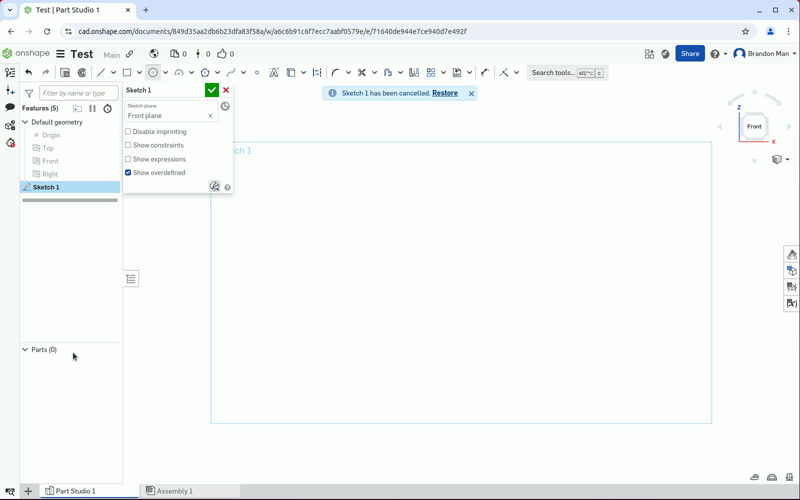
mouse_move(461, 282)
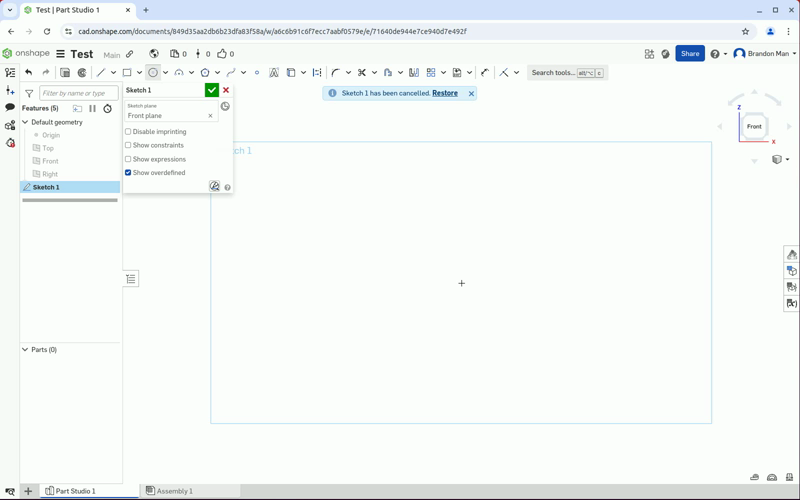
click(461, 282)
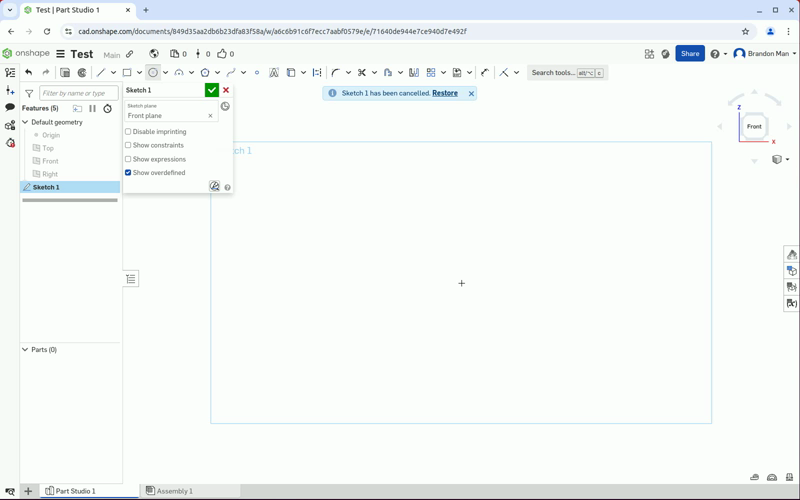
key_up(shift)
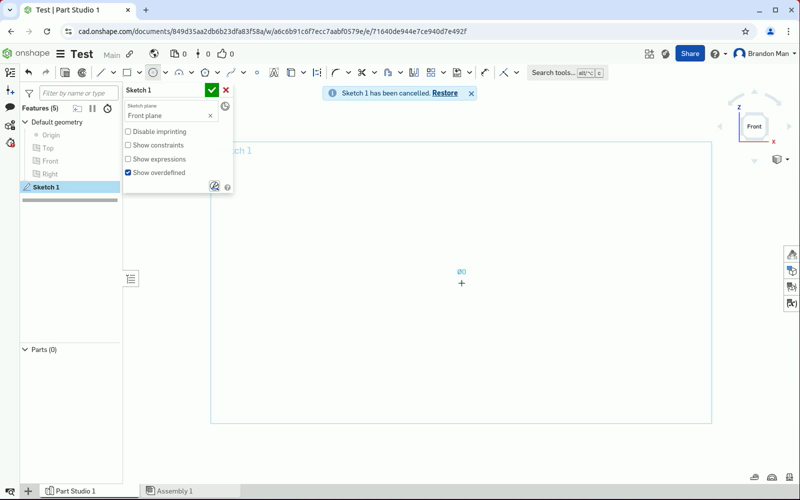
mouse_move(471, 282)
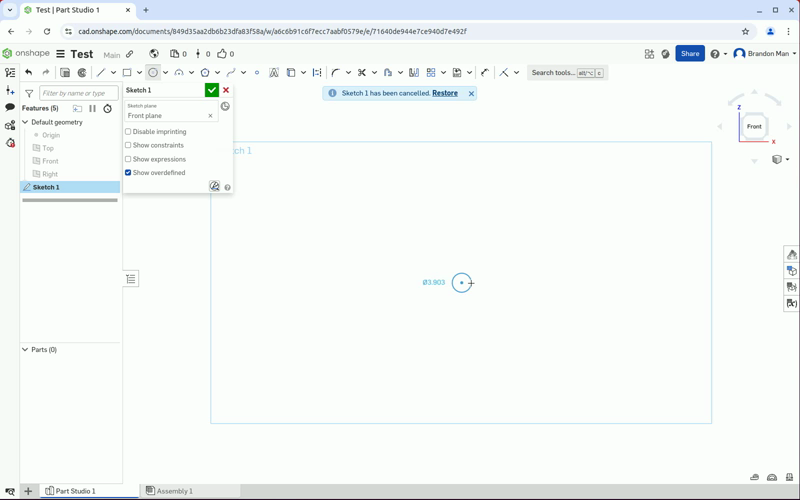
click(471, 282)
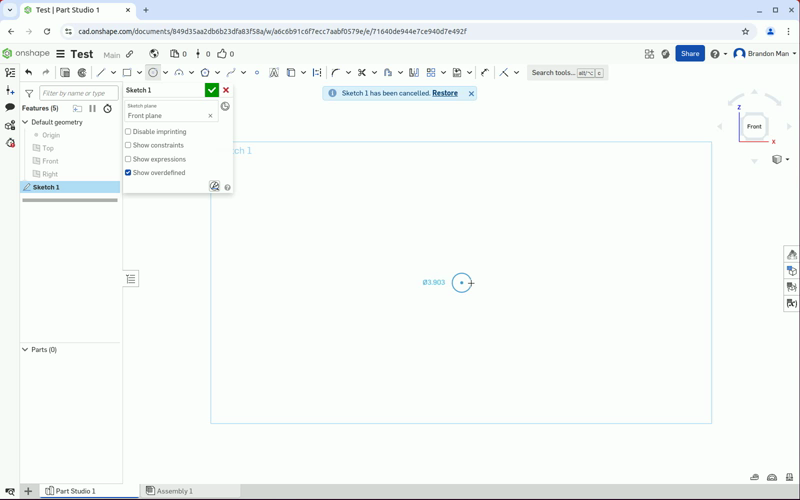
key(esc)
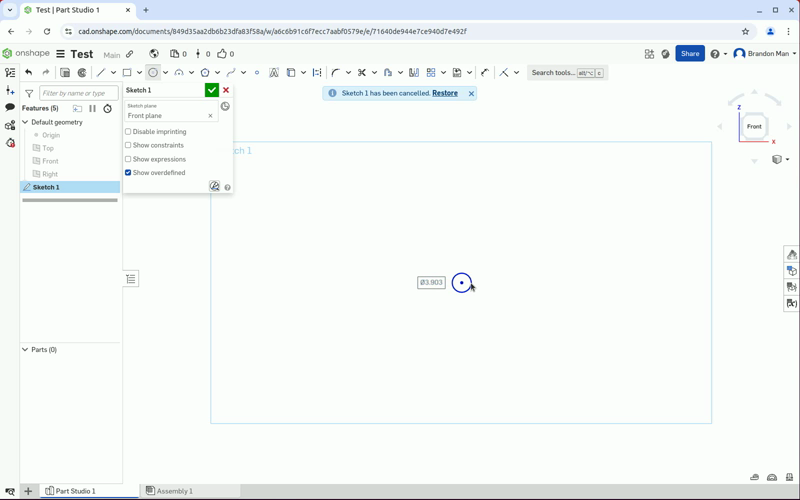
key(c)
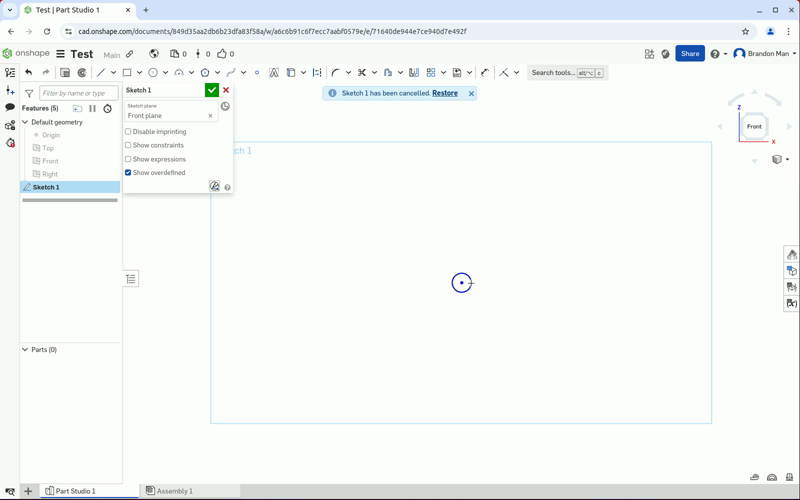
key_down(shift)
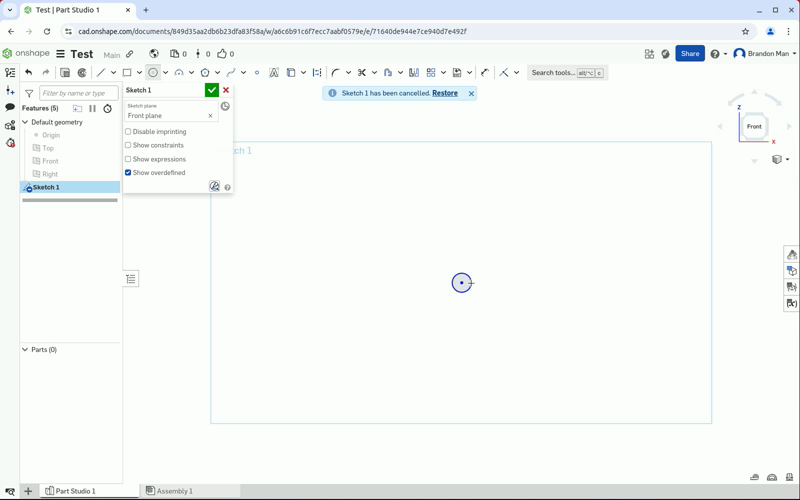
mouse_move(461, 282)
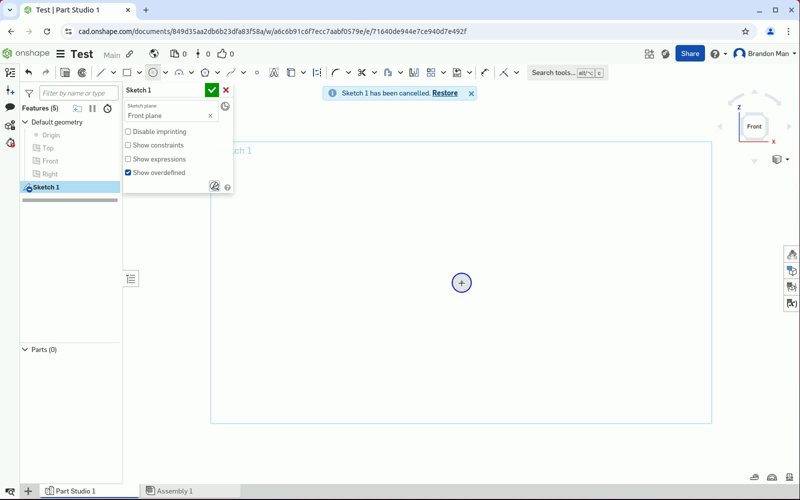
click(461, 282)
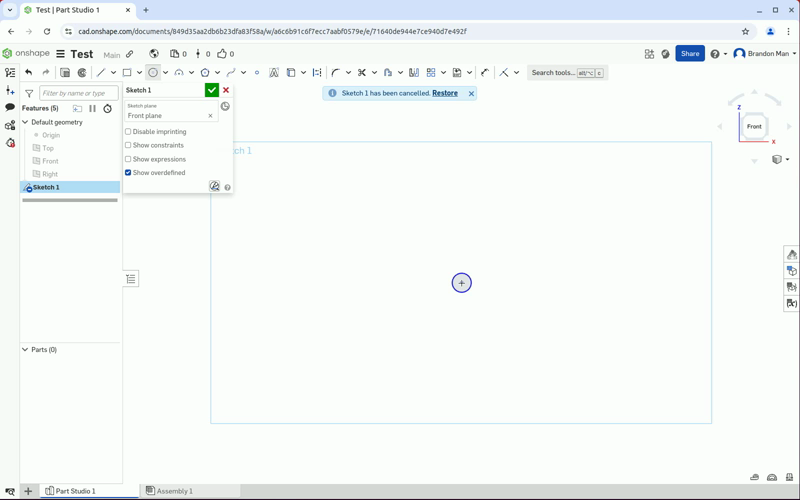
key_up(shift)
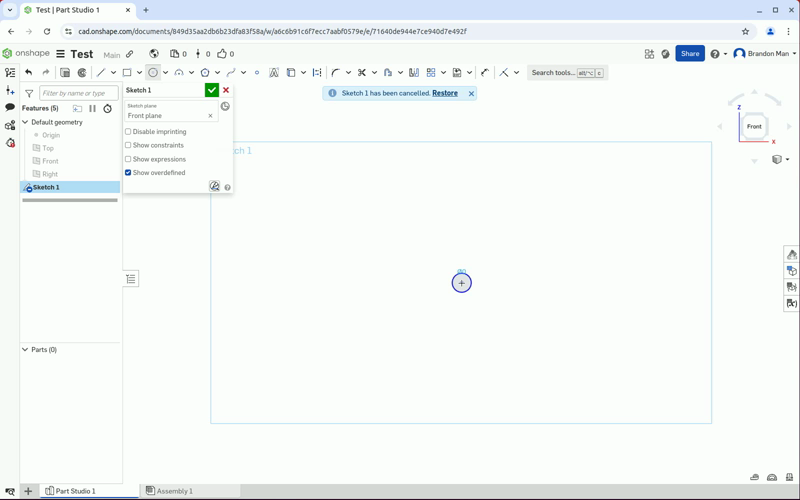
mouse_move(464, 282)
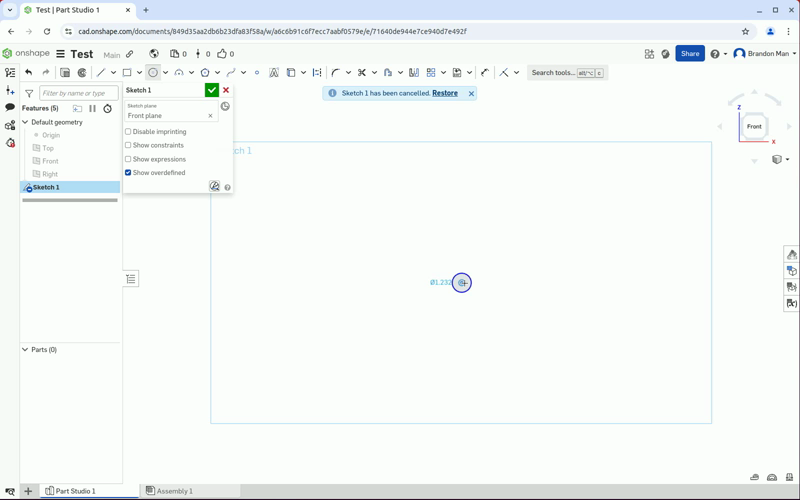
scroll(6)
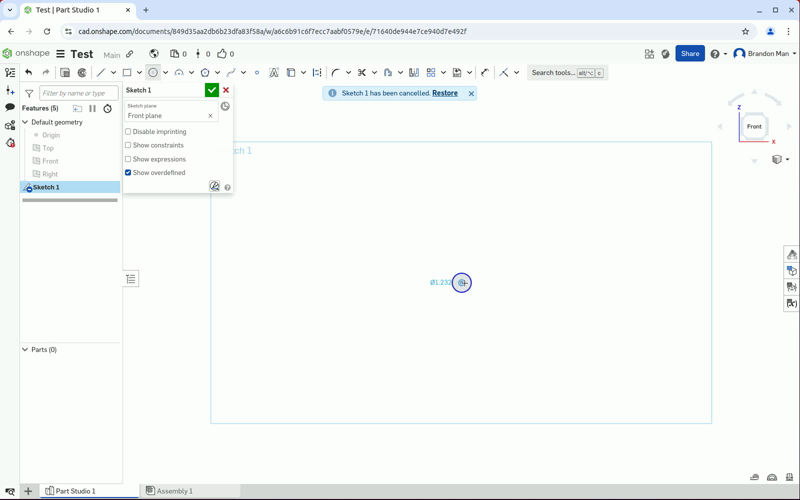
scroll(6)
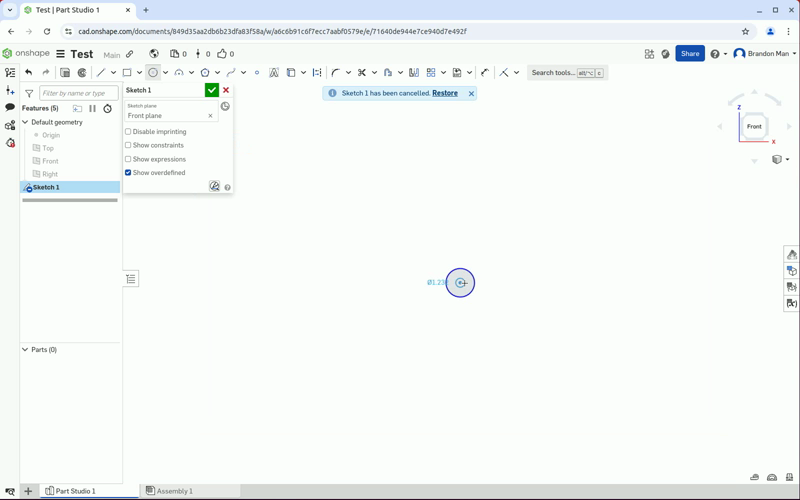
scroll(6)
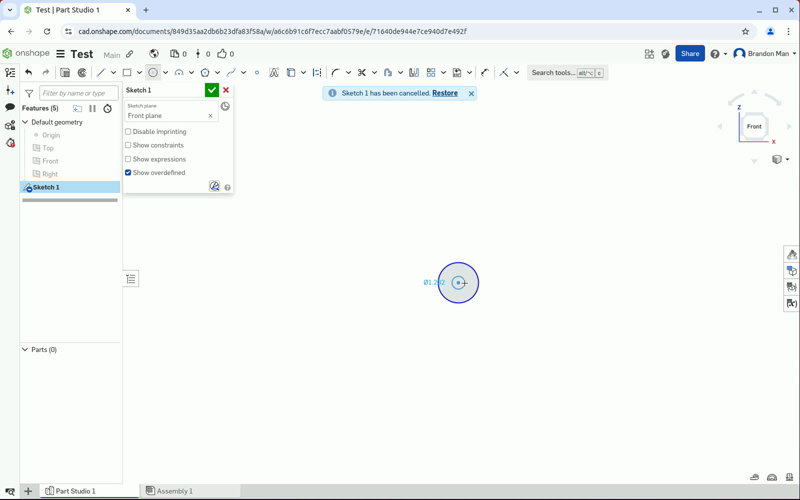
scroll(6)
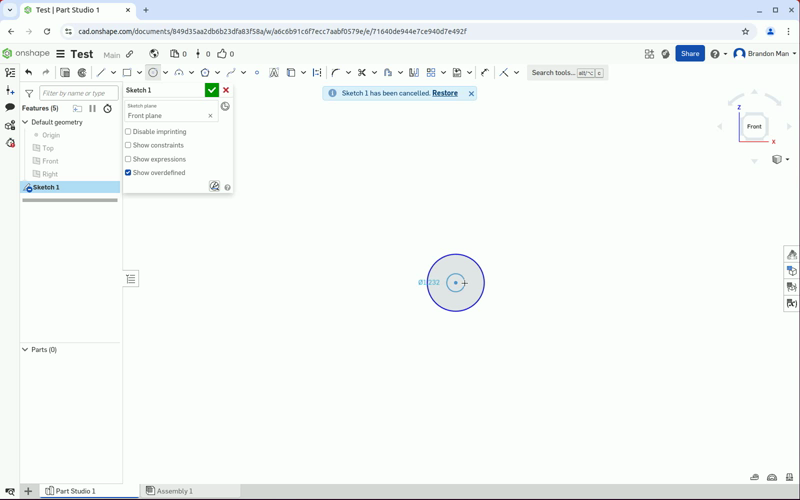
scroll(6)
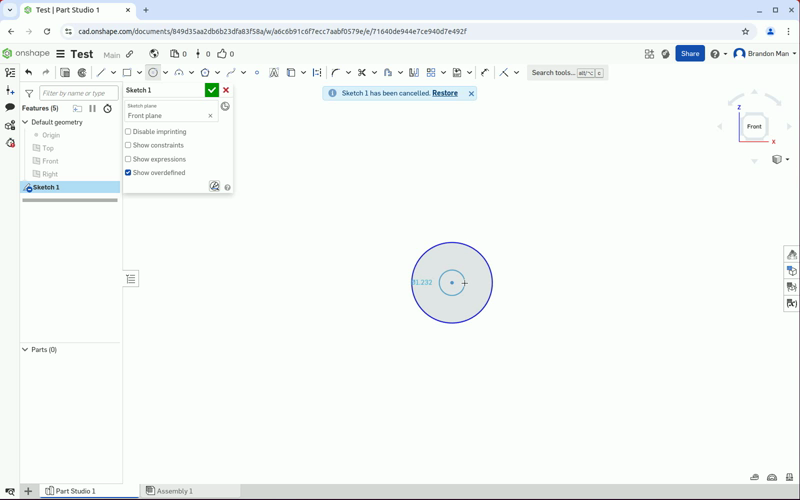
scroll(6)
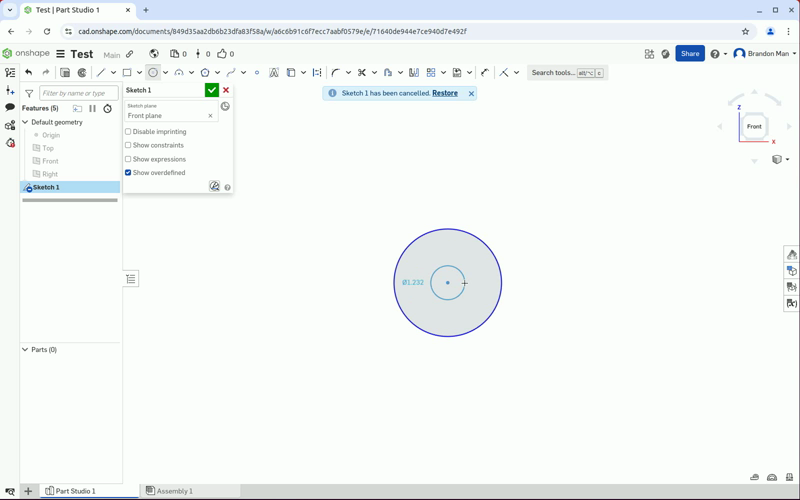
scroll(6)
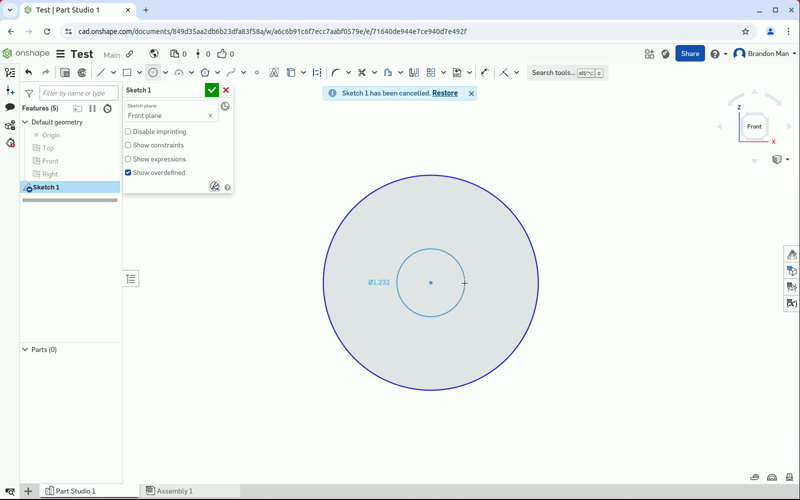
click(464, 282)
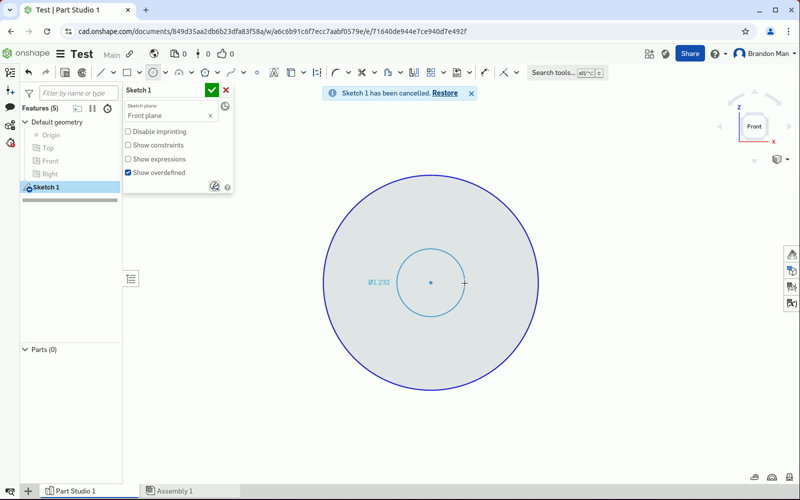
scroll(-6)
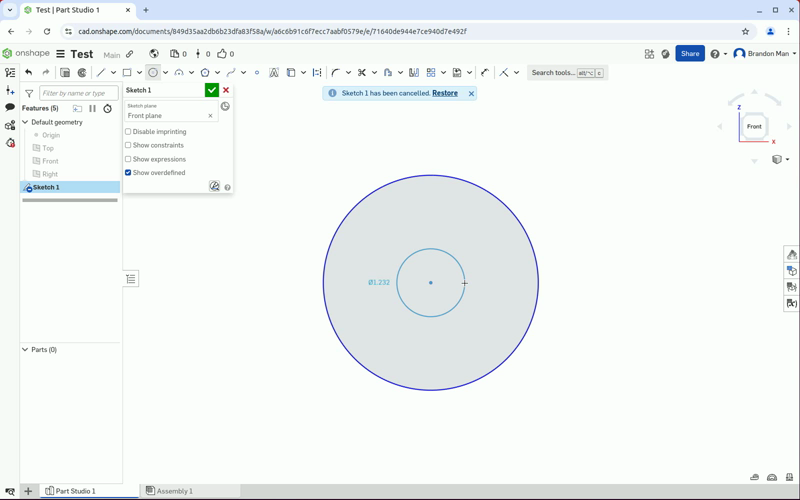
scroll(-6)
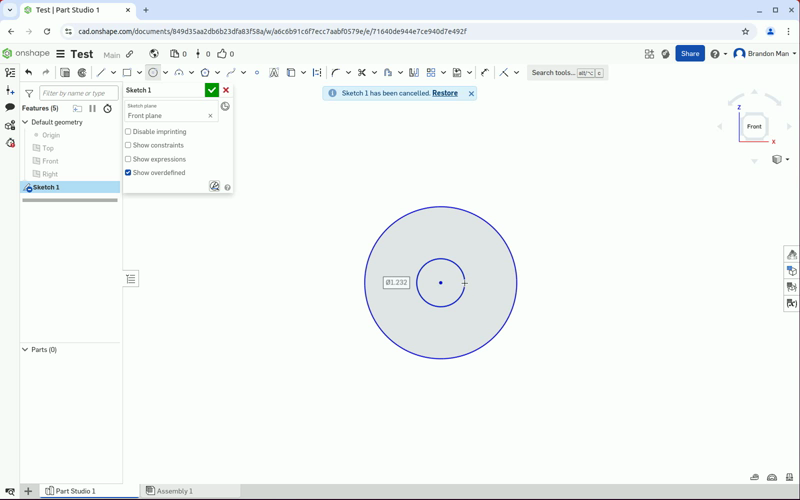
scroll(-6)
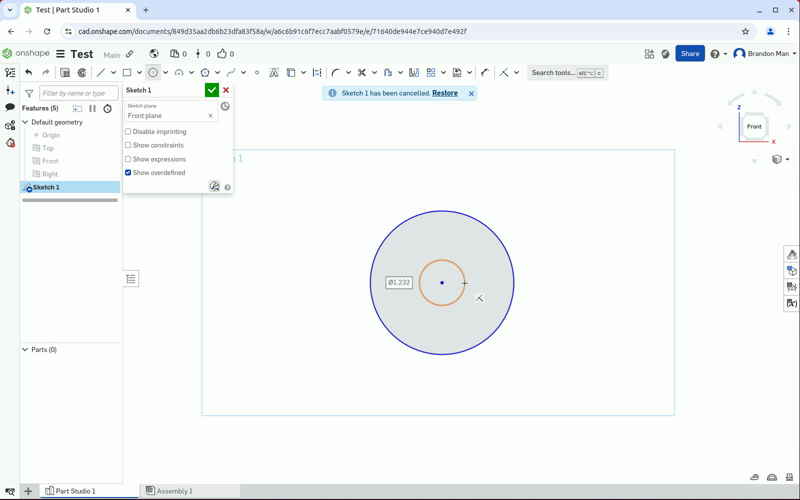
scroll(-6)
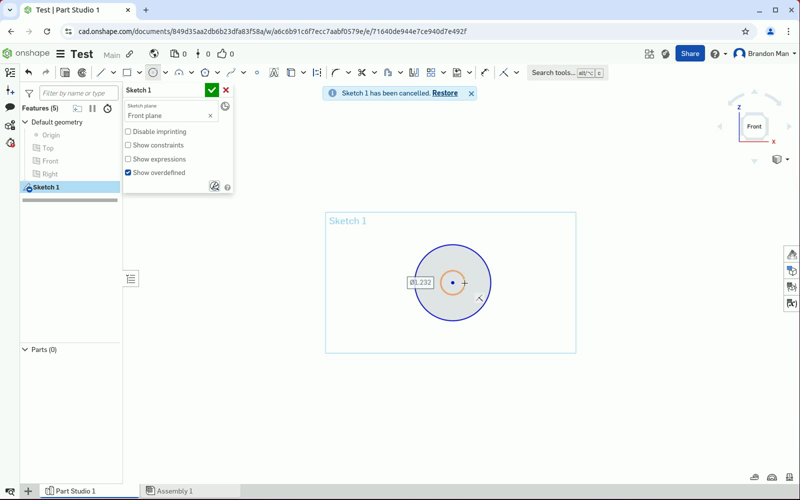
scroll(-6)
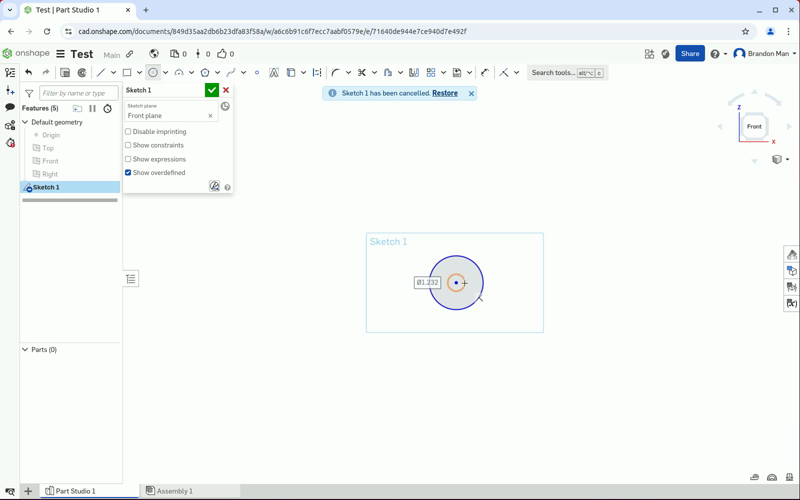
scroll(-6)
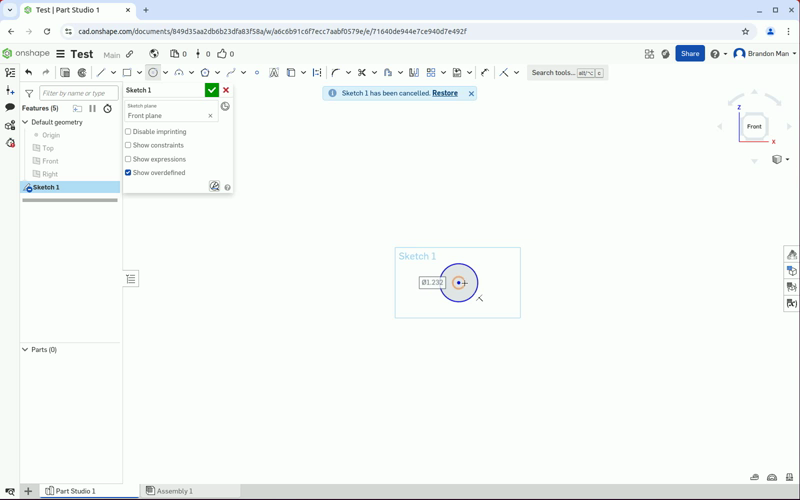
scroll(-6)
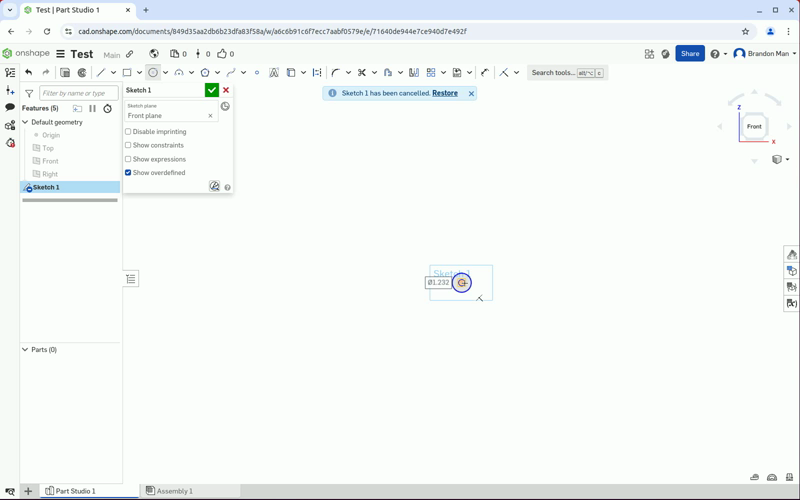
key(esc)
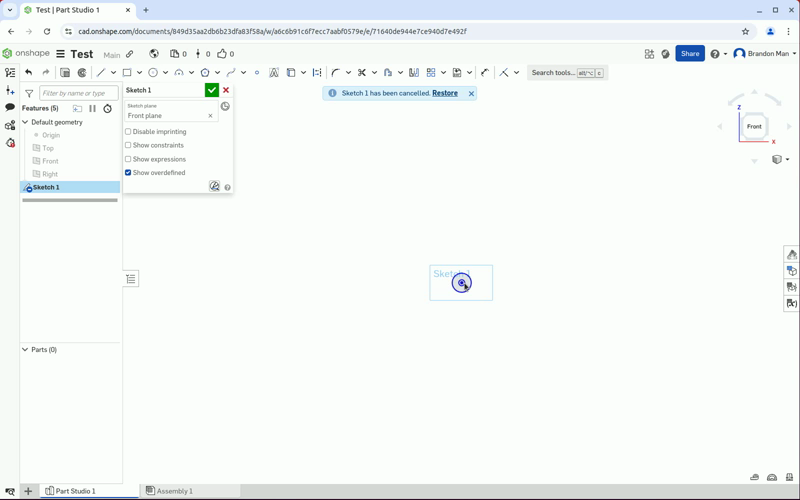
mouse_move(457, 288)
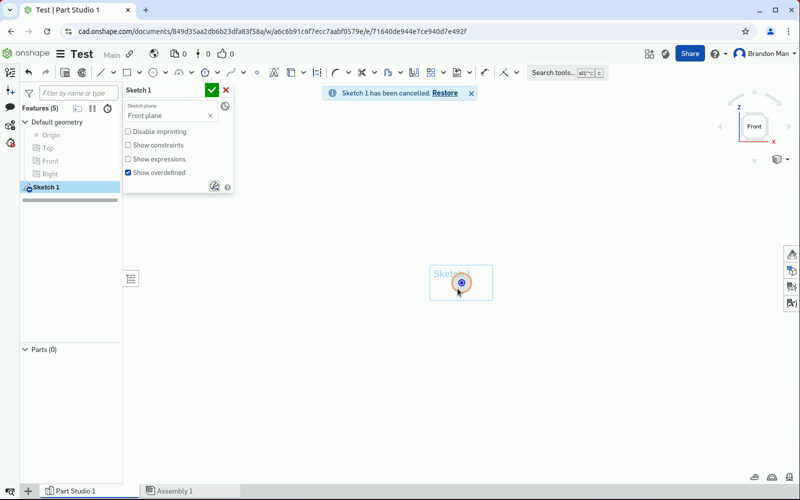
scroll(6)
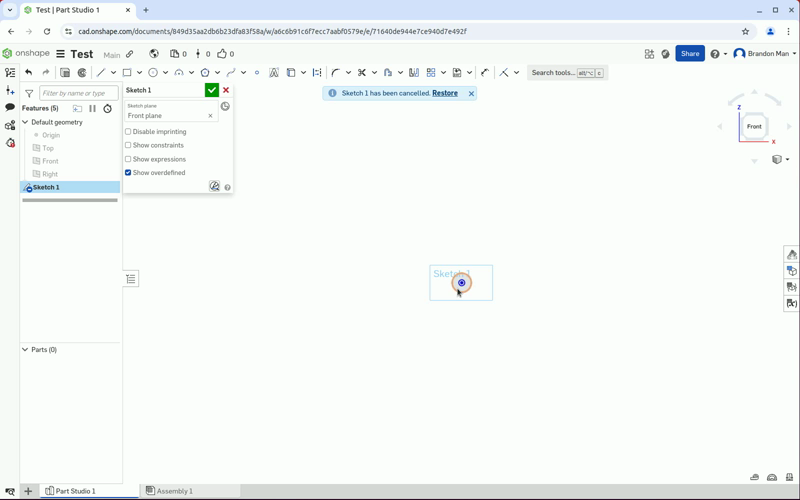
scroll(6)
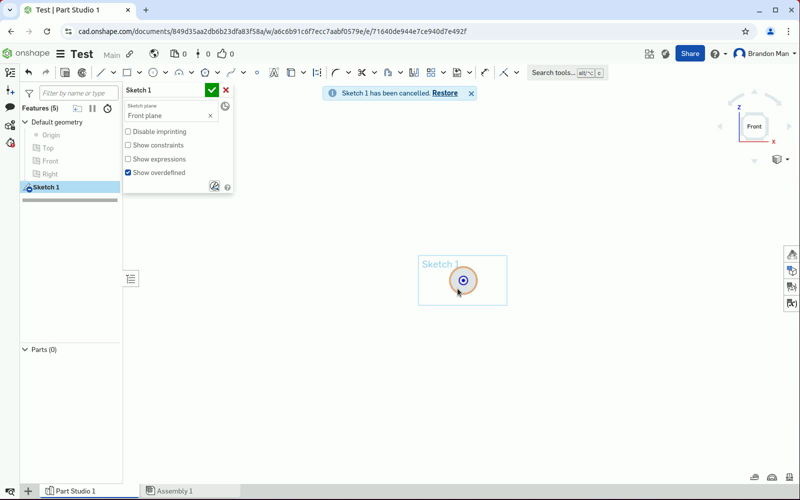
scroll(6)
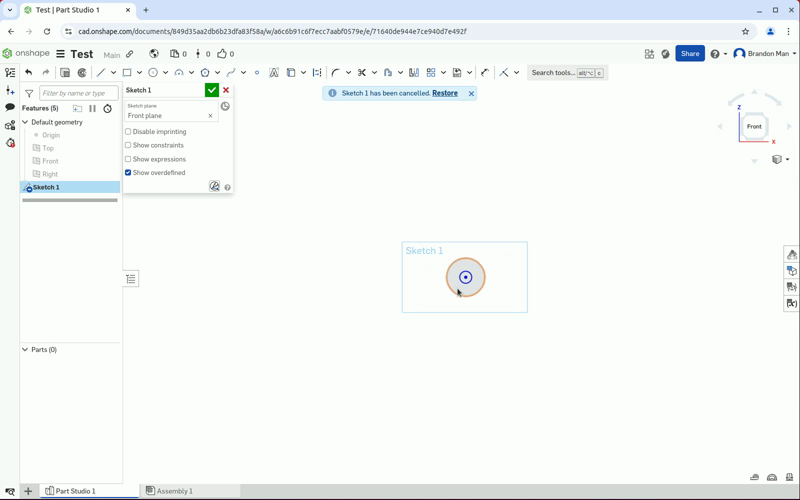
scroll(6)
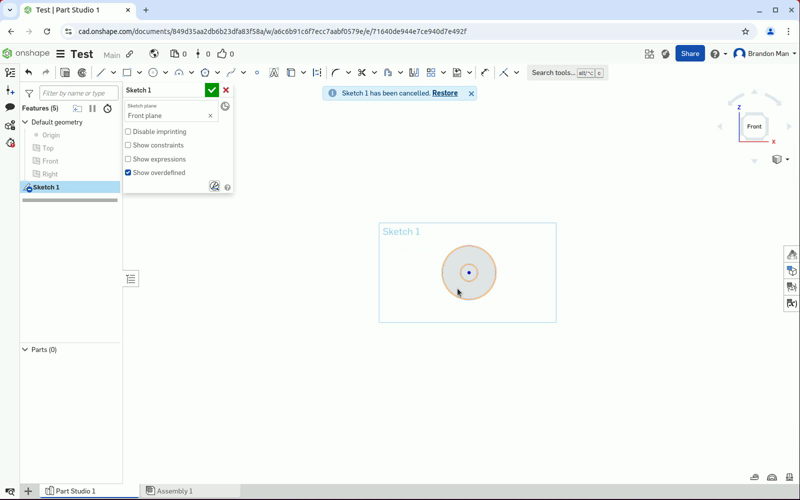
scroll(6)
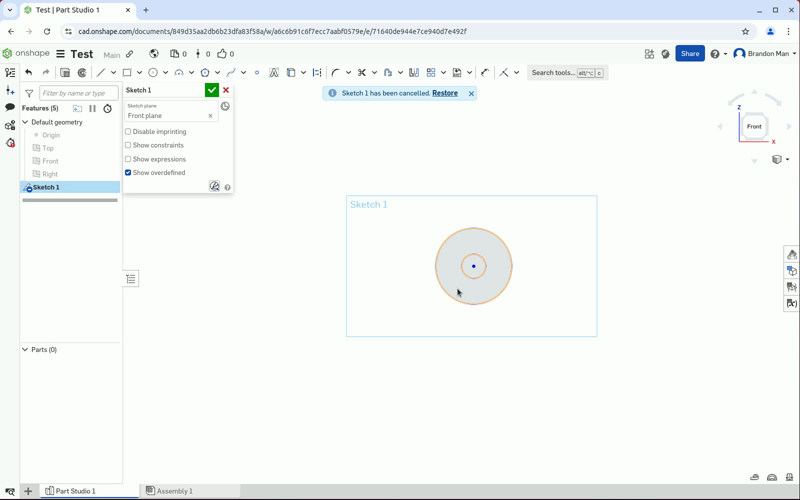
scroll(6)
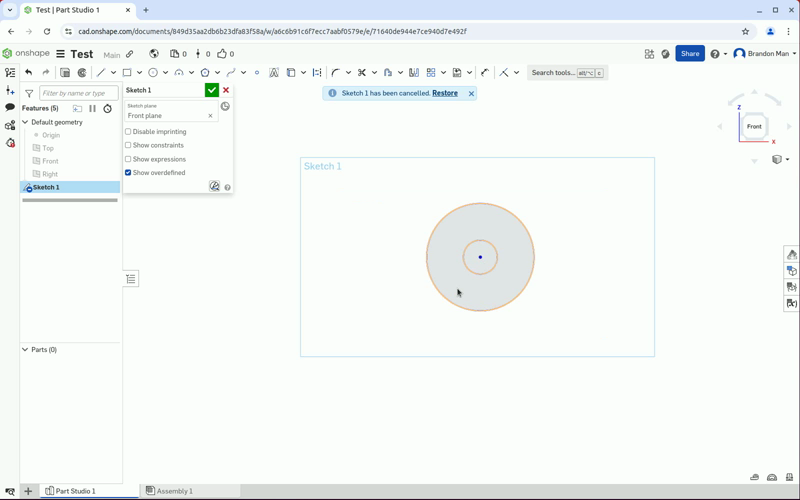
scroll(6)
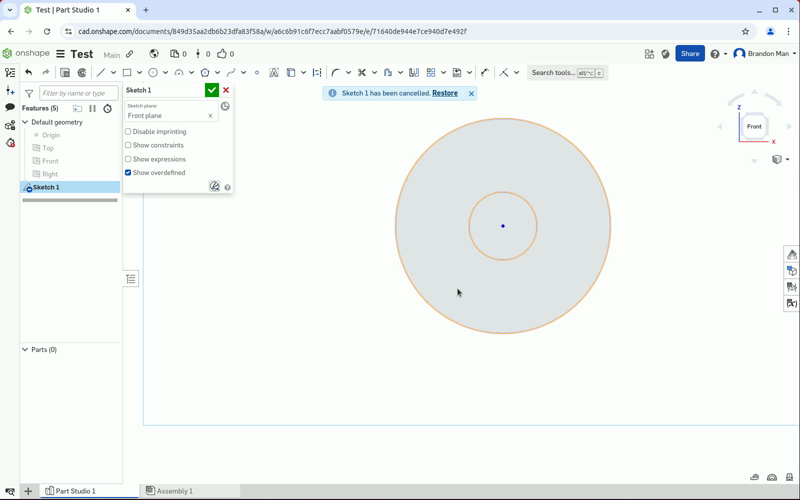
click(457, 288)
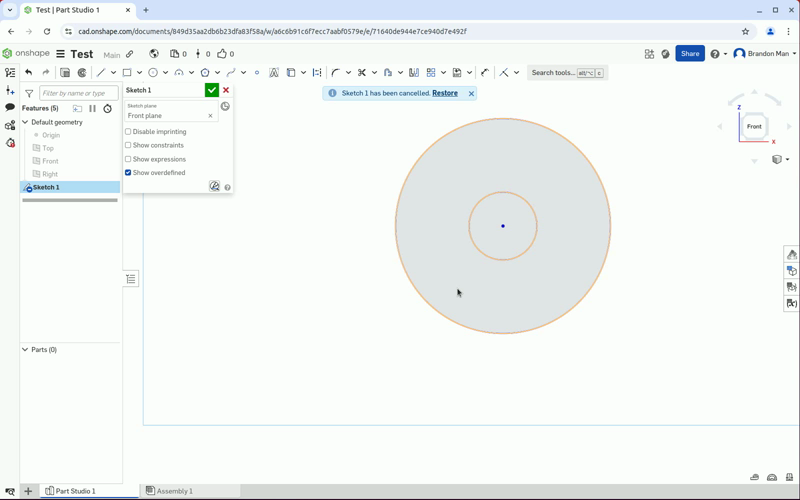
scroll(-6)
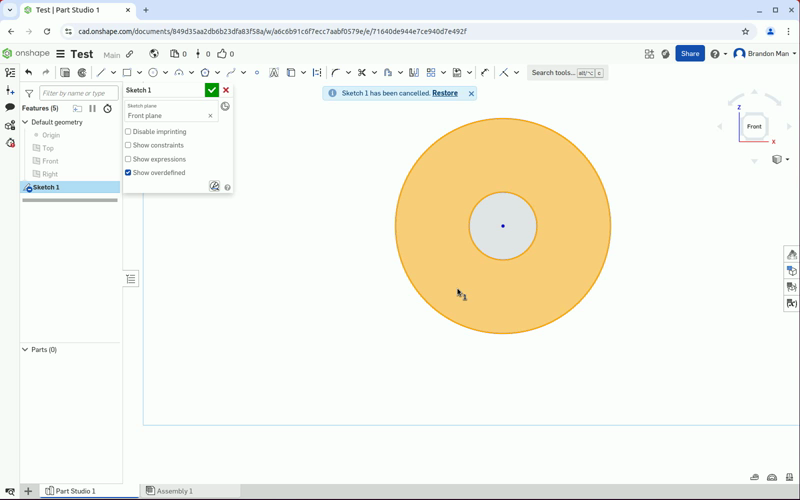
scroll(-6)
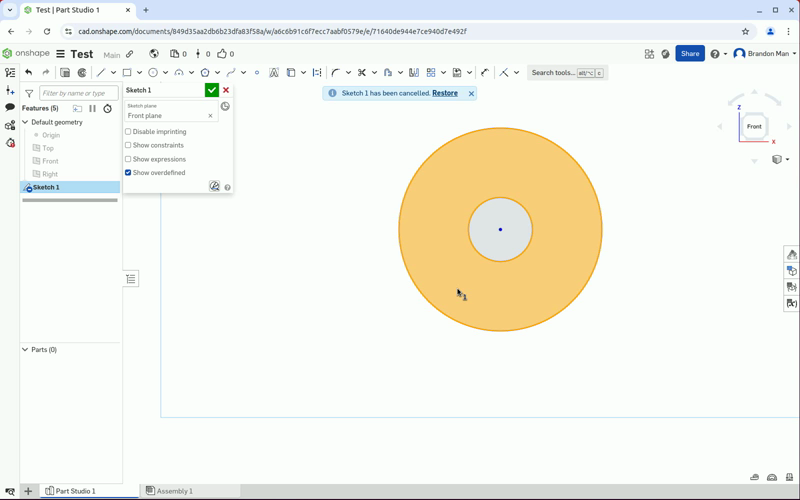
scroll(-6)
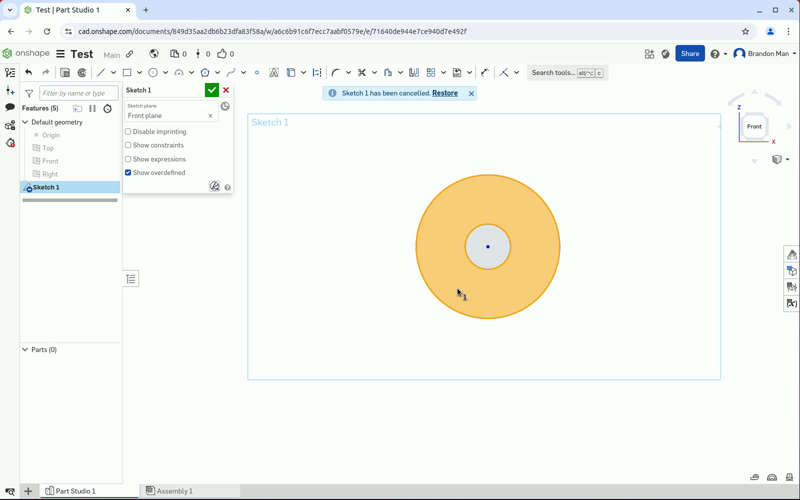
scroll(-6)
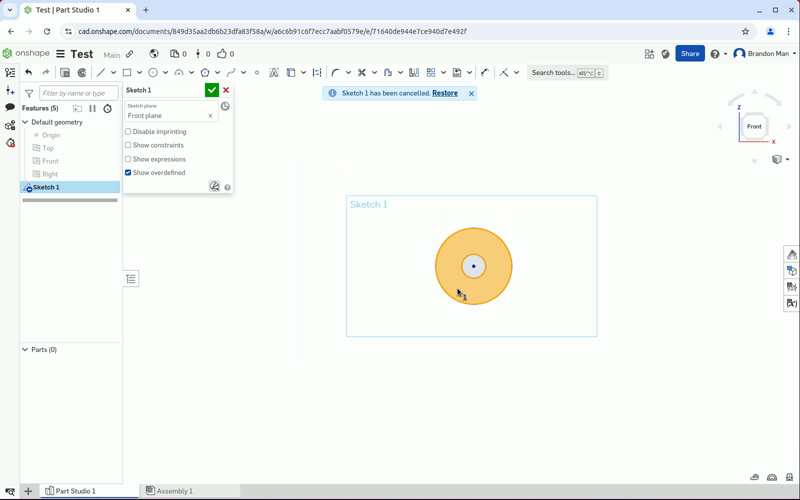
scroll(-6)
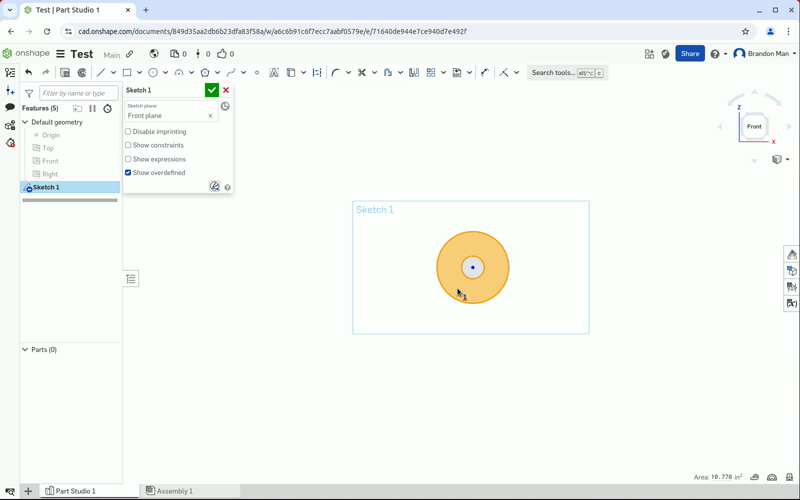
scroll(-6)
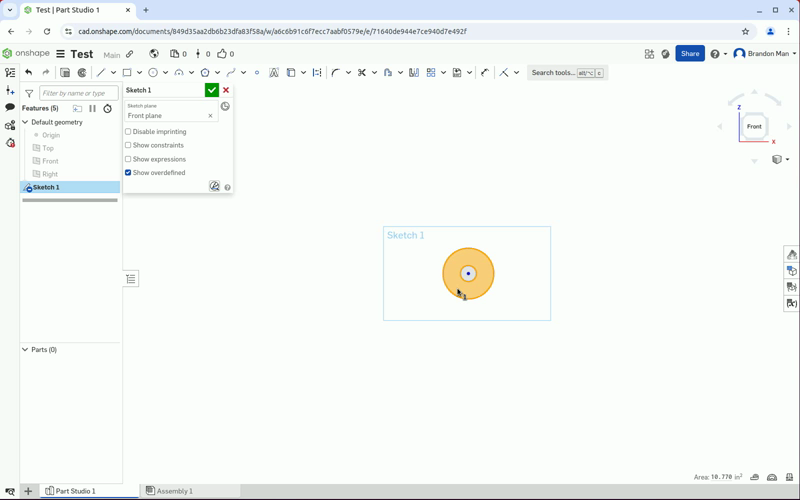
scroll(-6)
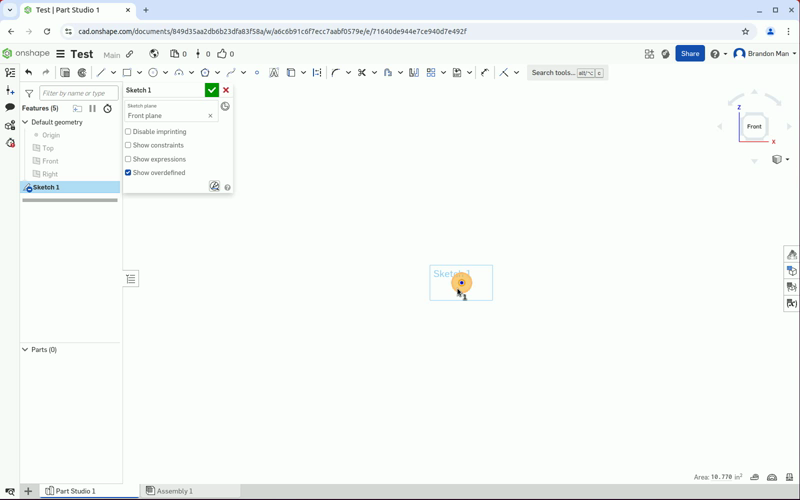
mouse_move(73, 352)
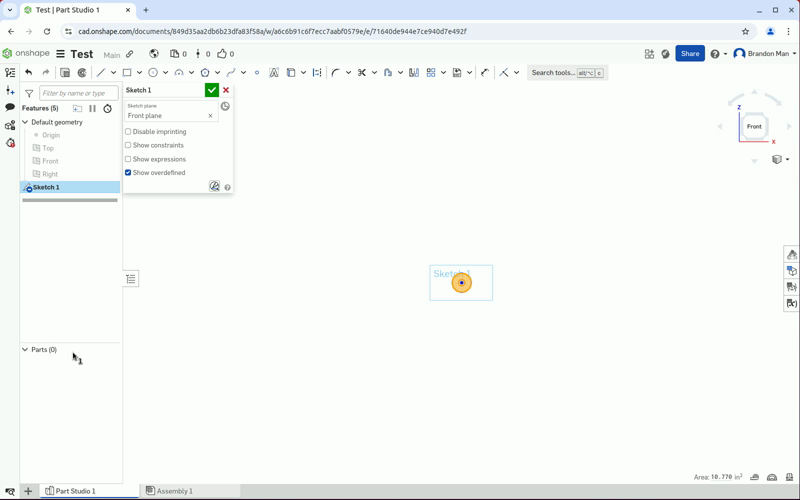
key(shift+y)
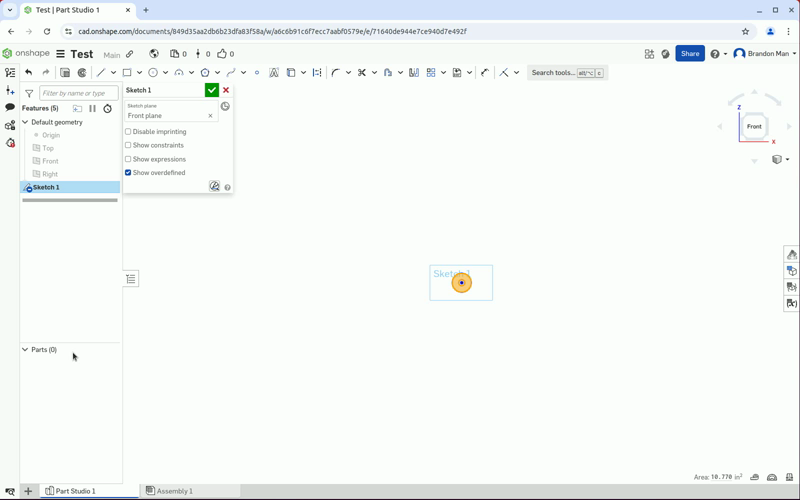
key(shift+e)
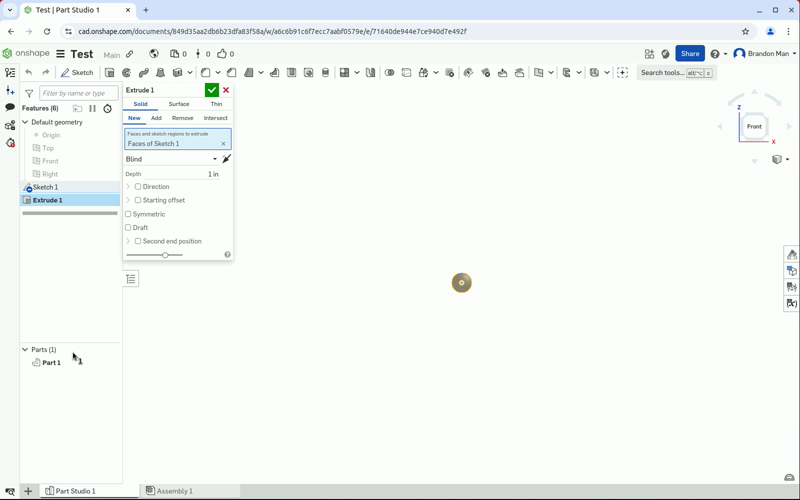
mouse_move(143, 106)
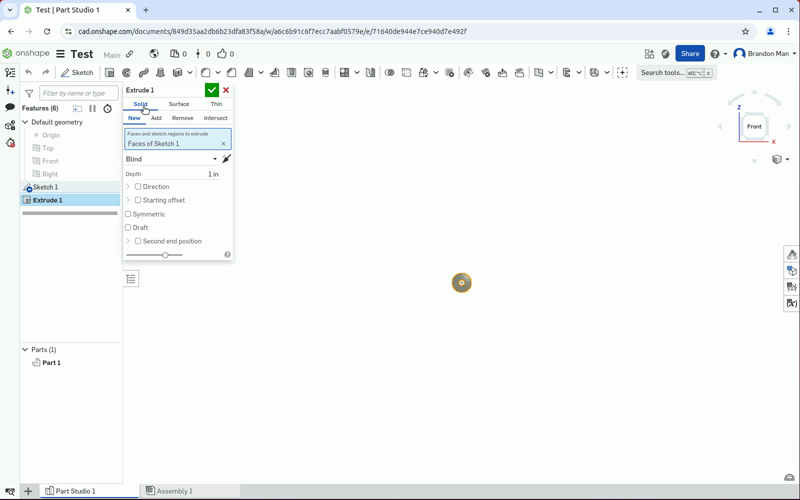
click(143, 106)
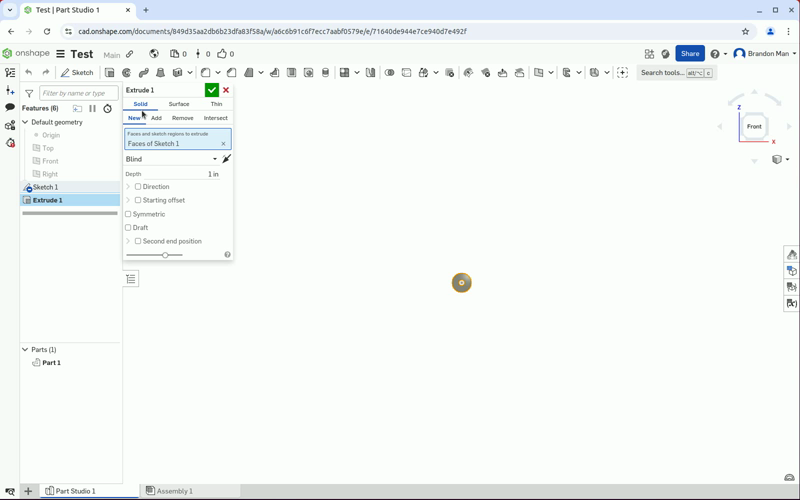
mouse_move(137, 120)
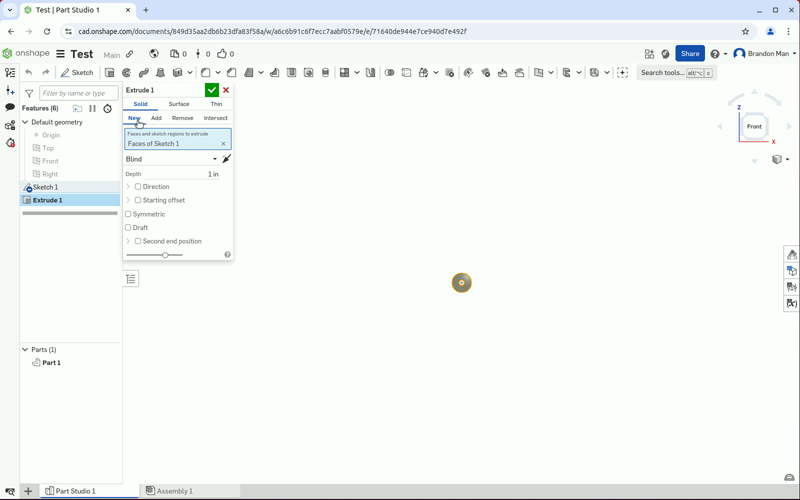
click(137, 120)
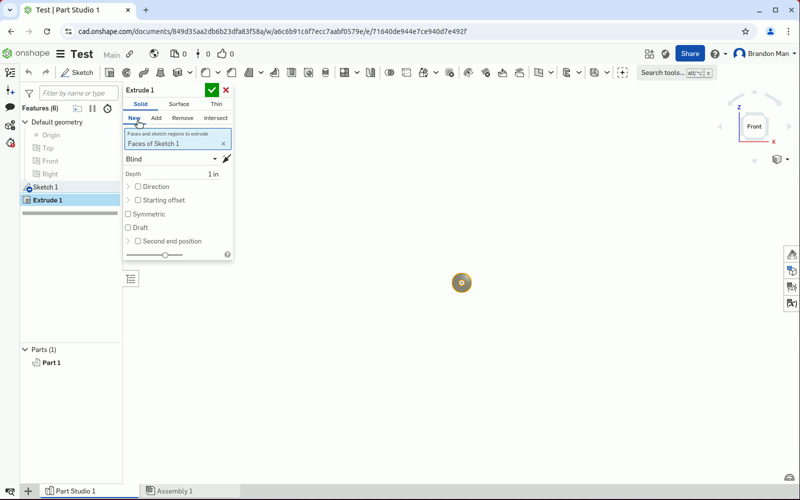
key(tab, 4)
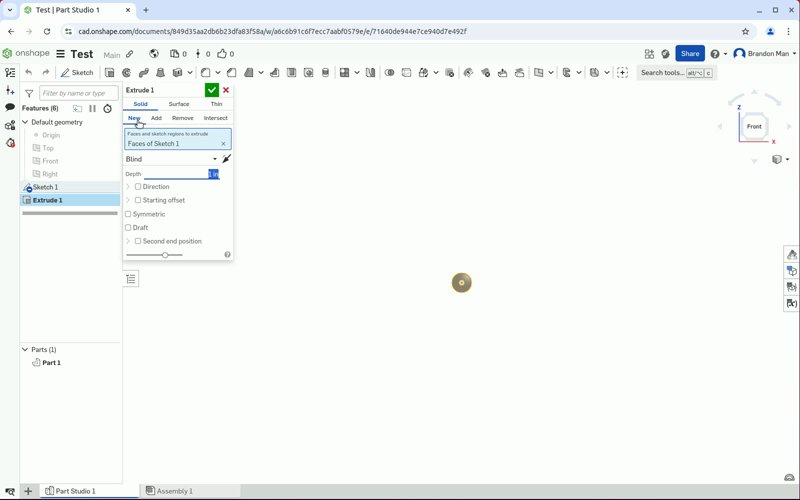
text(0.481)
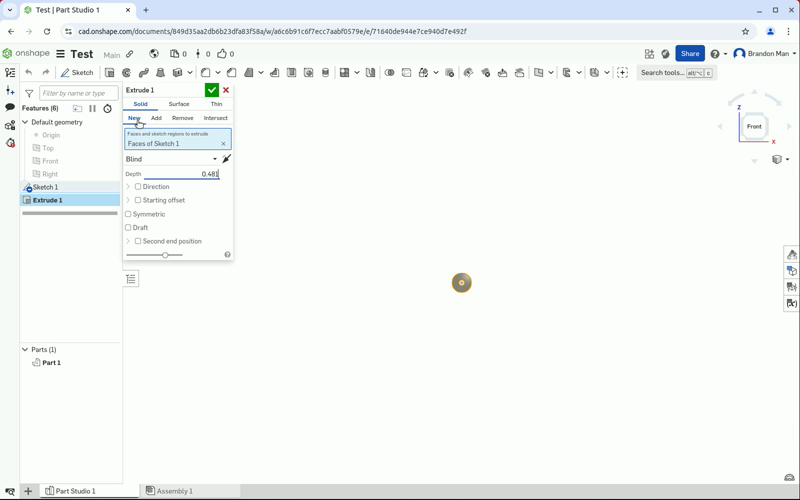
key(enter)
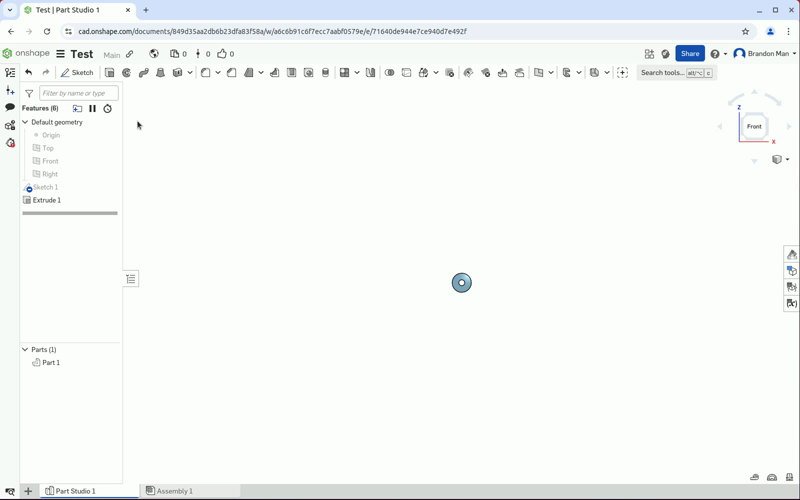
key(shift+h)
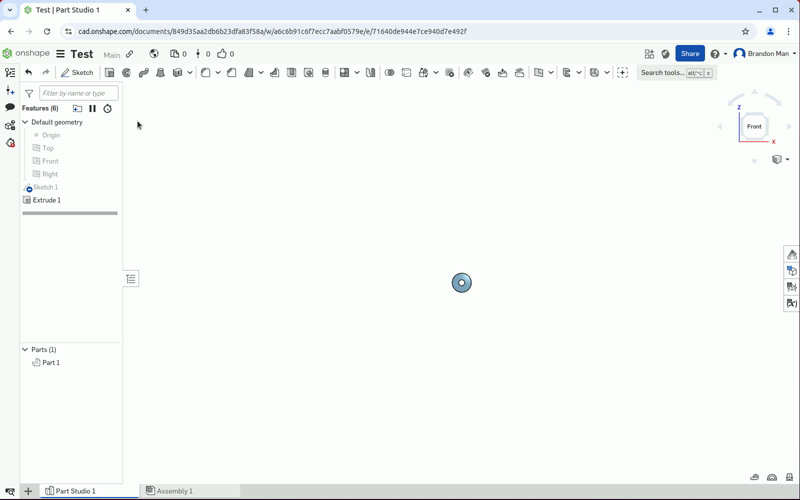
key(shift+h)
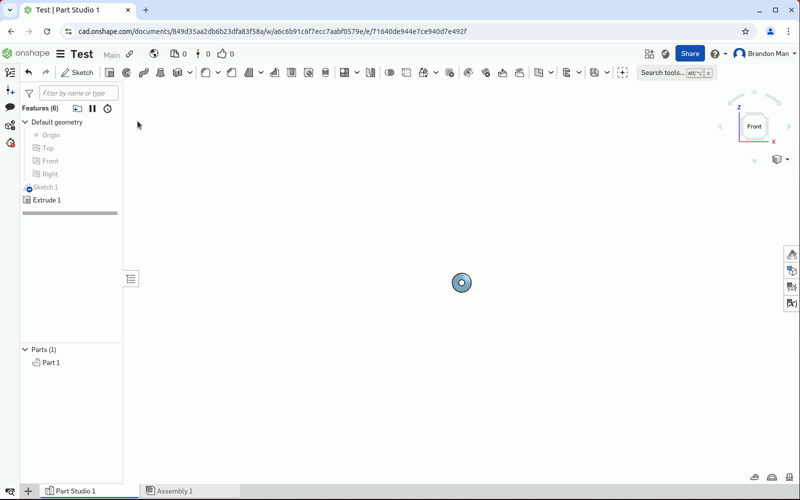
mouse_move(73, 189)
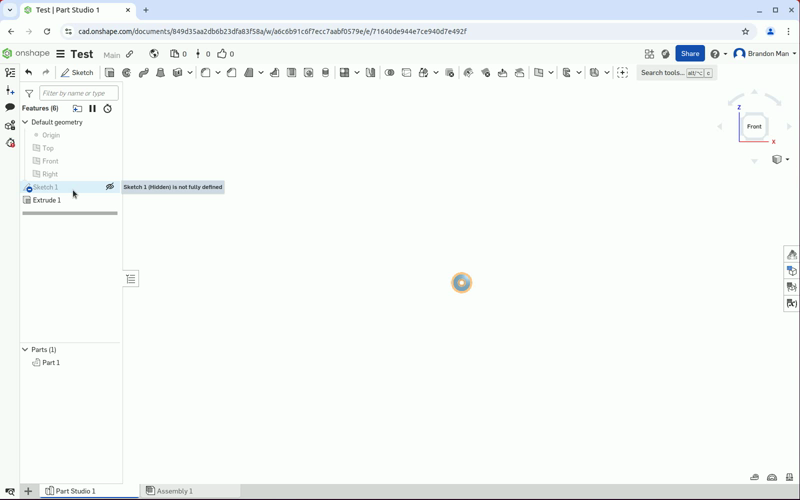
click(73, 189)
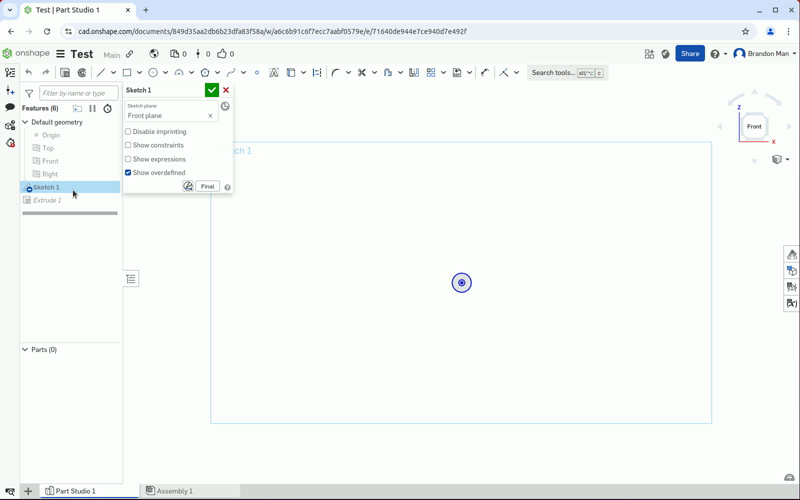
mouse_move(229, 92)
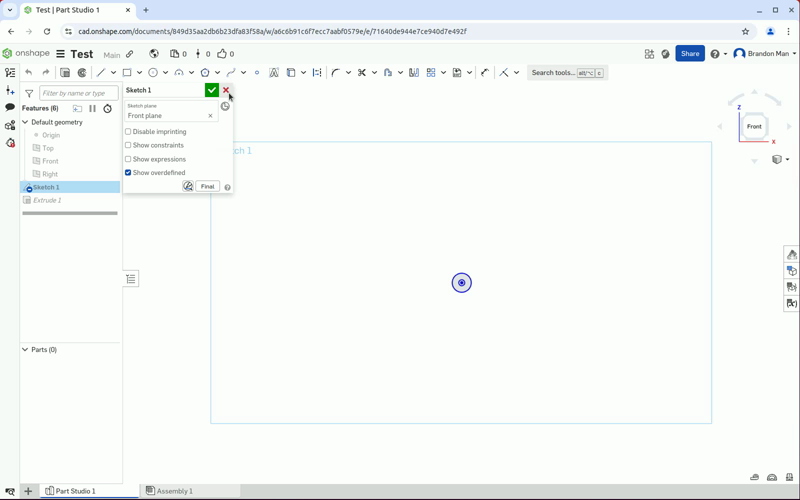
click(229, 92)
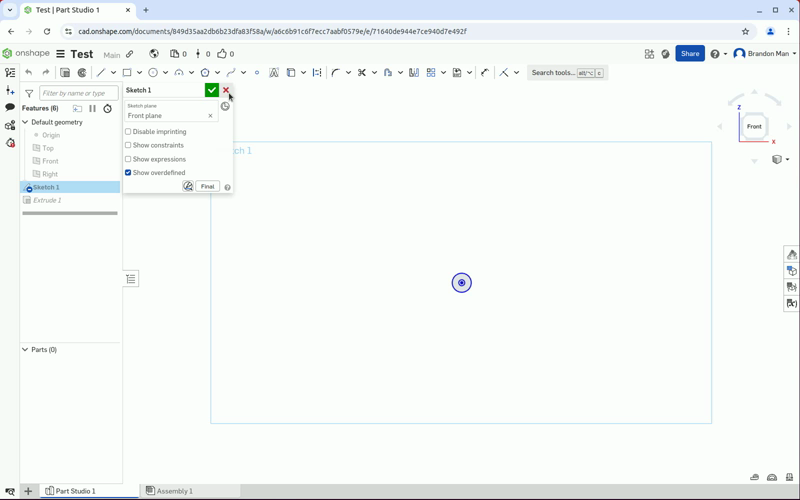
key(shift+s)
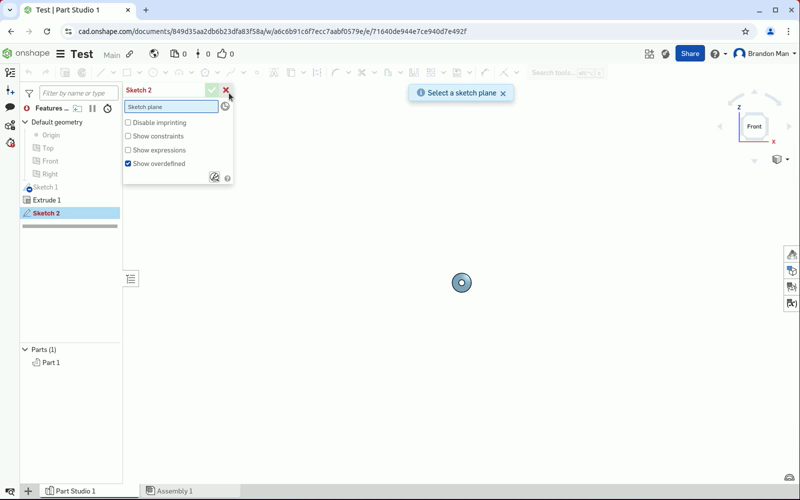
mouse_move(73, 163)
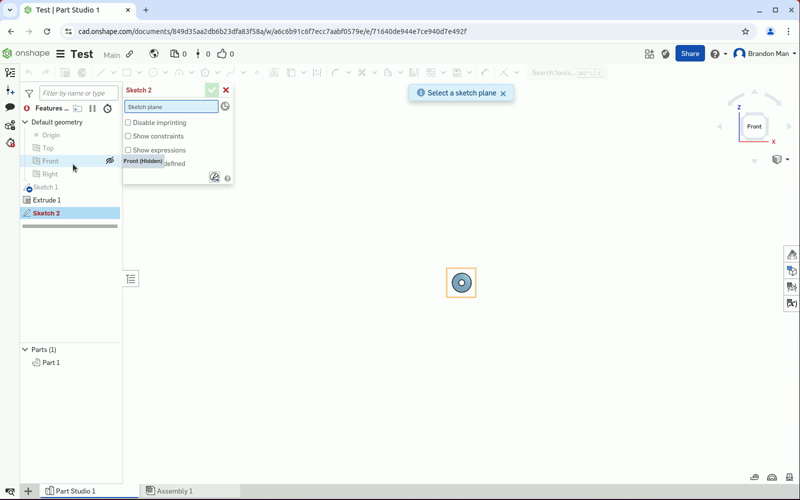
click(73, 163)
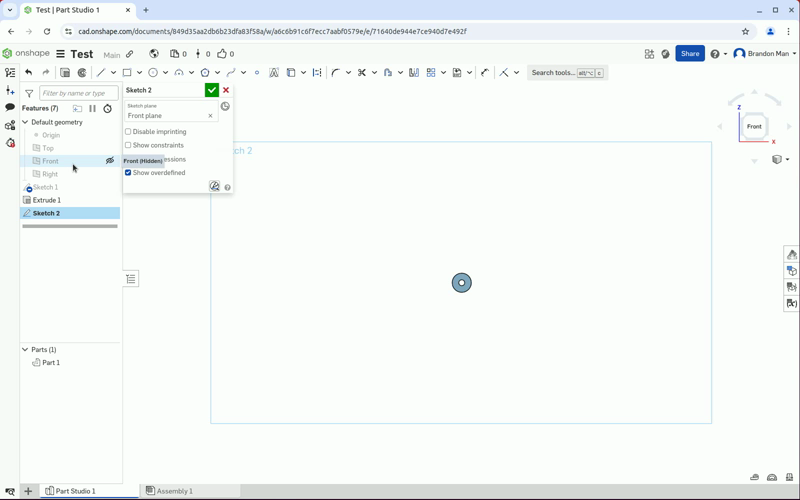
mouse_move(73, 352)
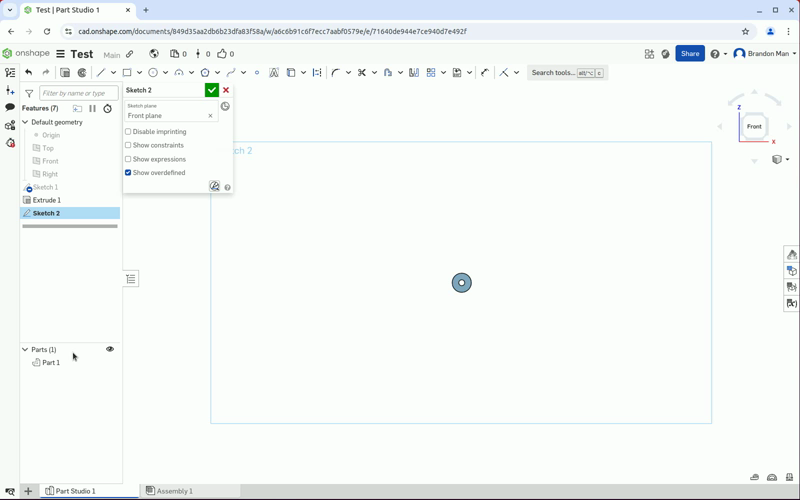
key(y)
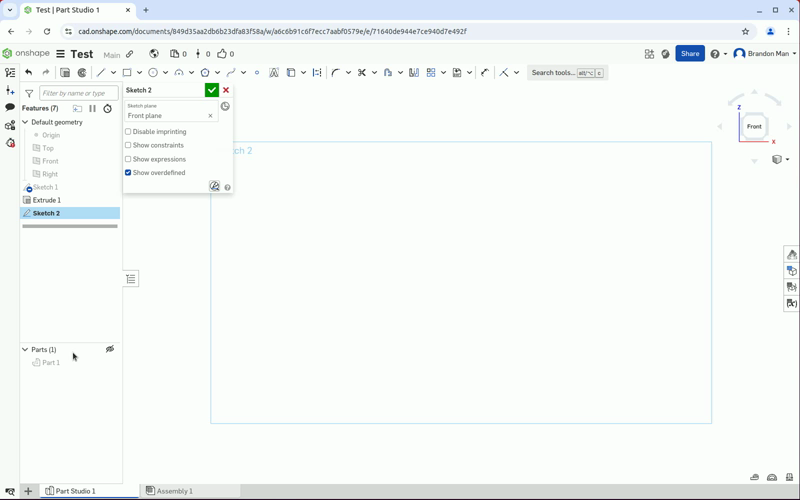
key(c)
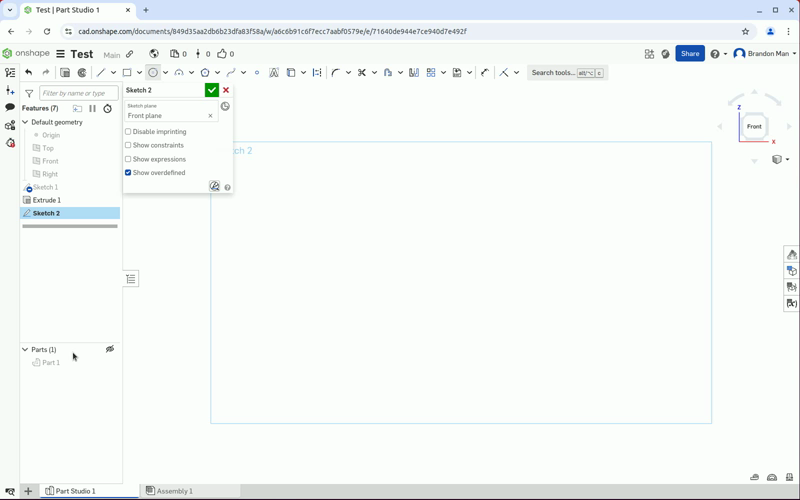
key_down(shift)
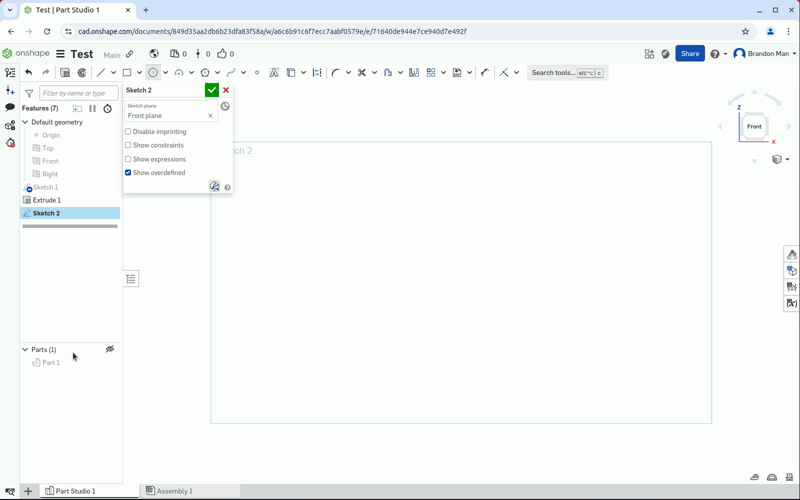
mouse_move(501, 282)
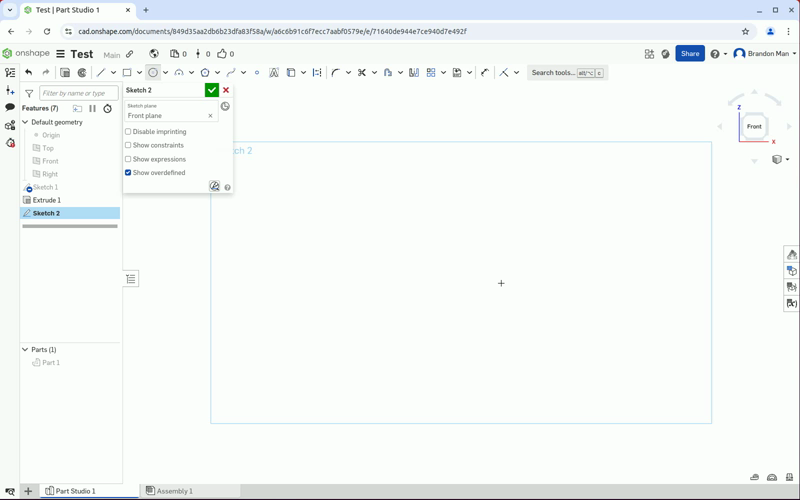
click(501, 282)
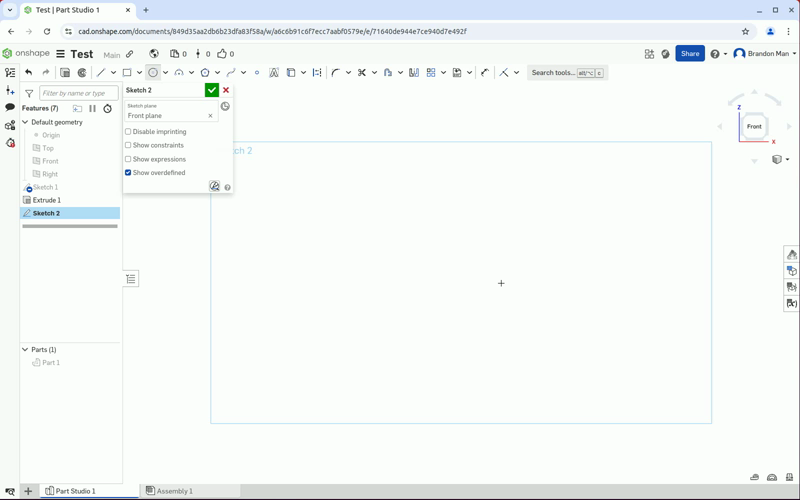
key_up(shift)
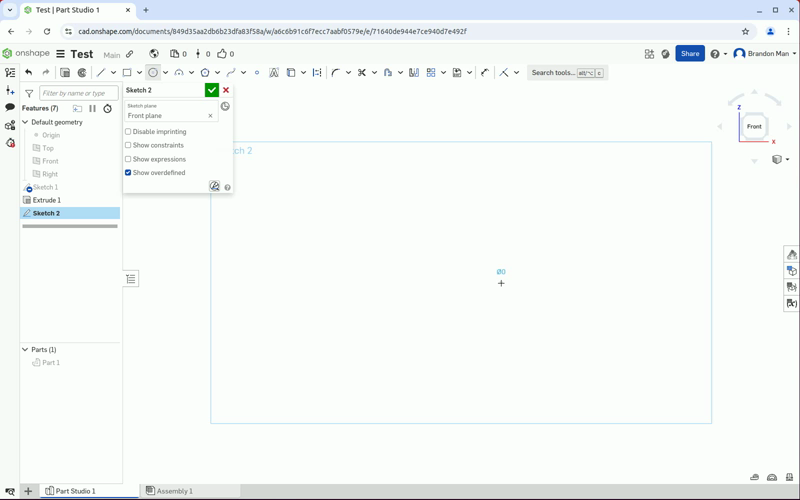
mouse_move(508, 282)
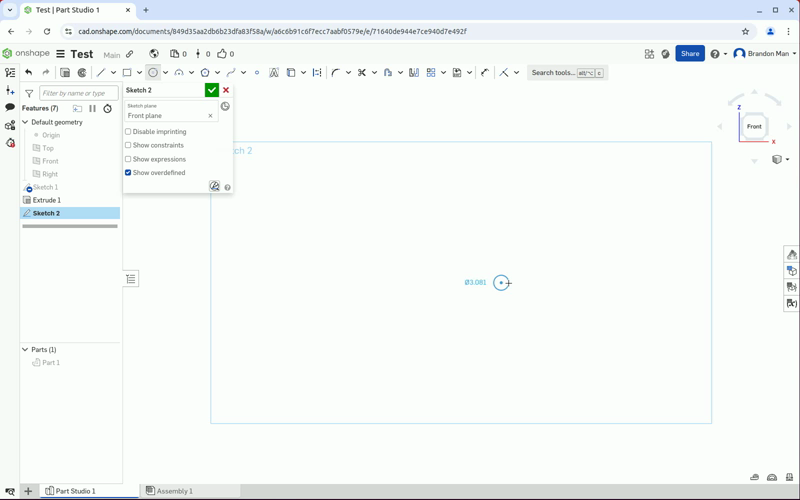
click(508, 282)
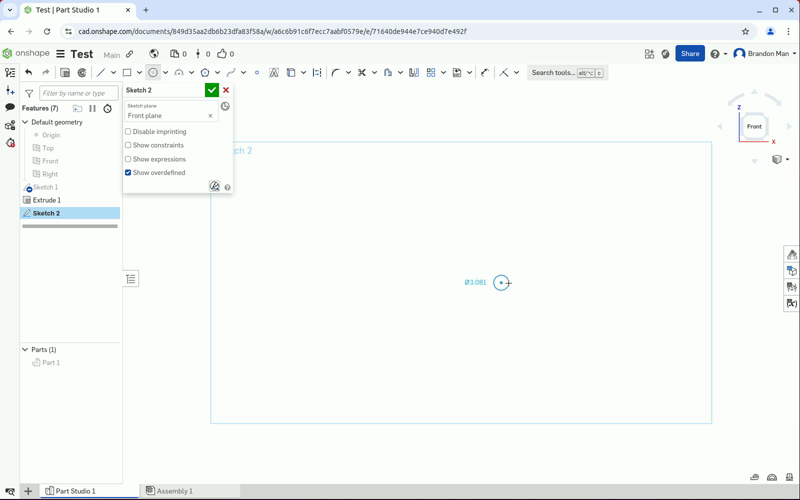
key(esc)
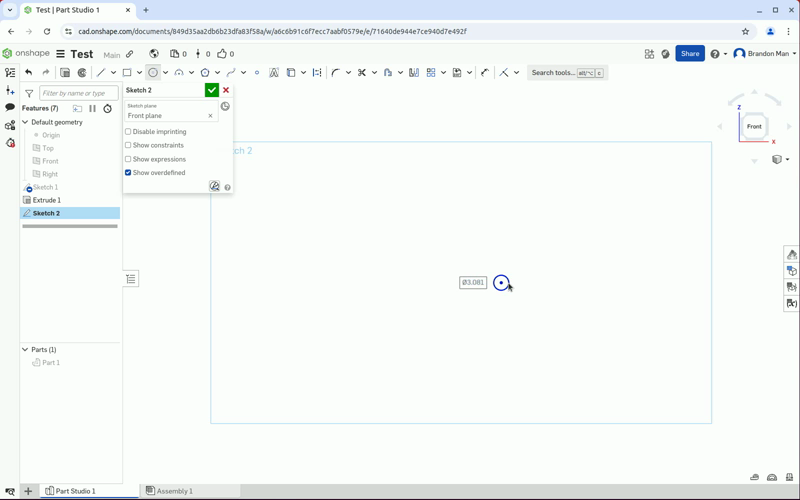
key(c)
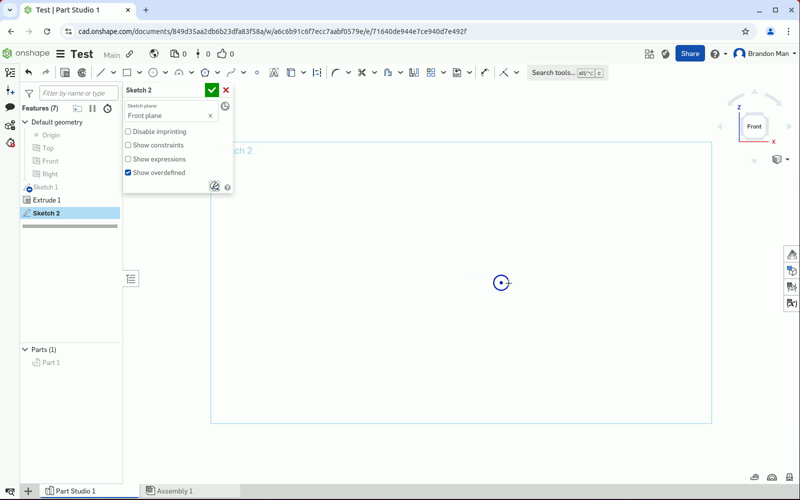
key_down(shift)
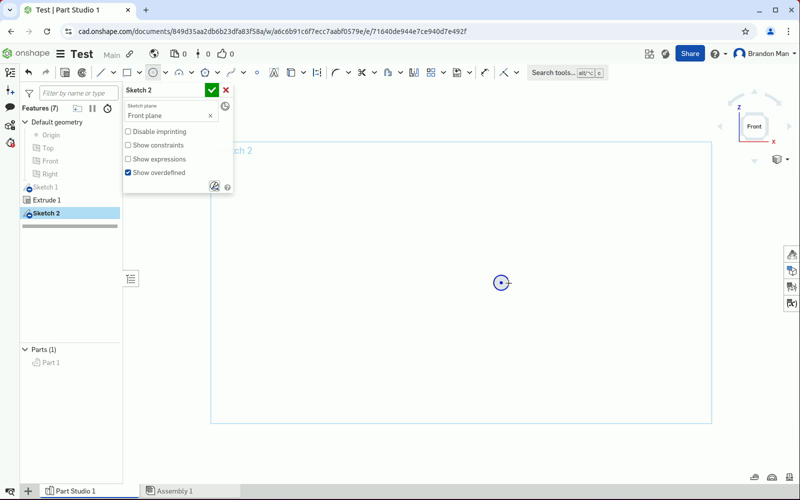
mouse_move(501, 282)
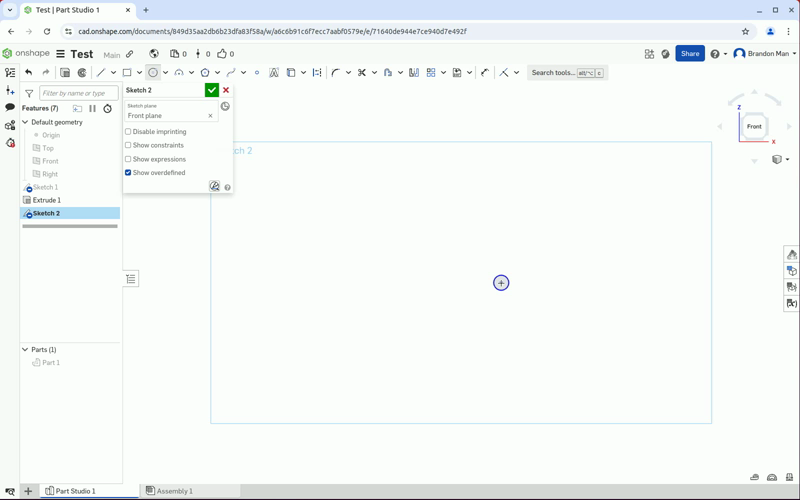
click(501, 282)
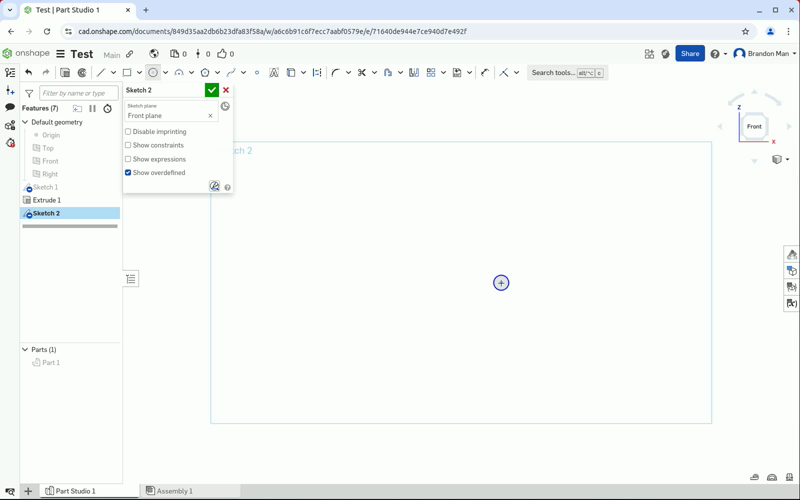
key_up(shift)
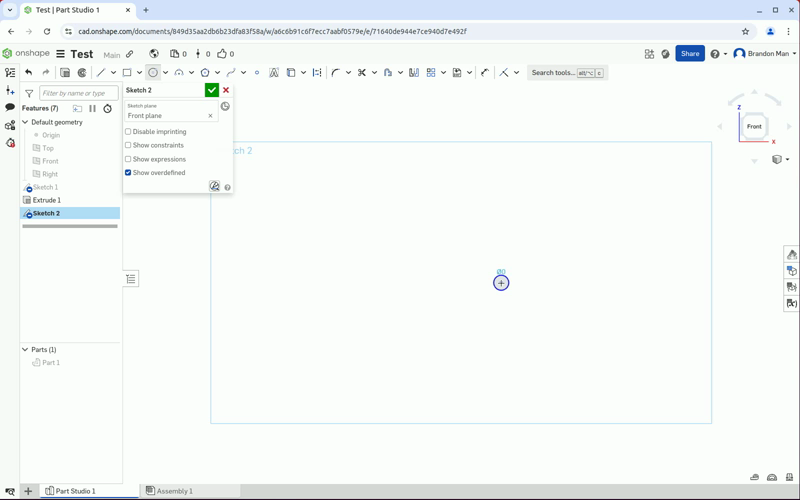
mouse_move(504, 282)
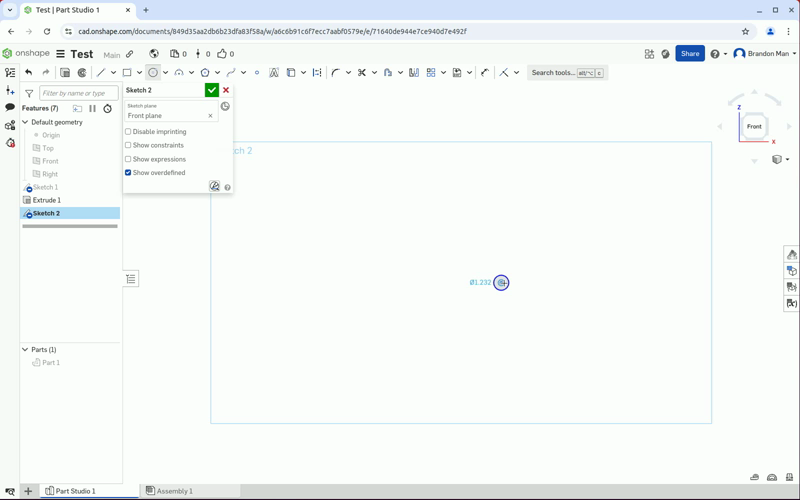
scroll(6)
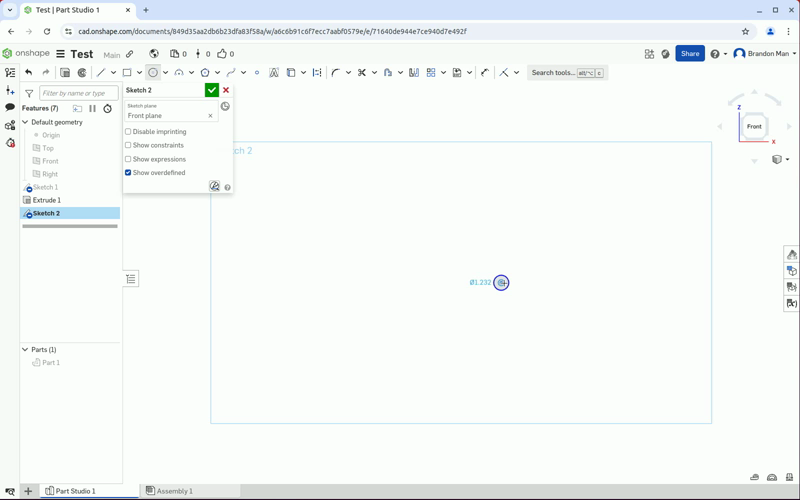
scroll(6)
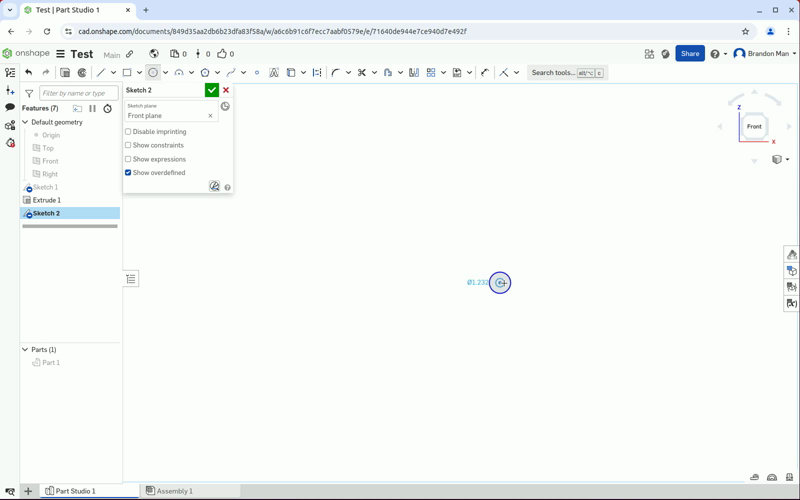
scroll(6)
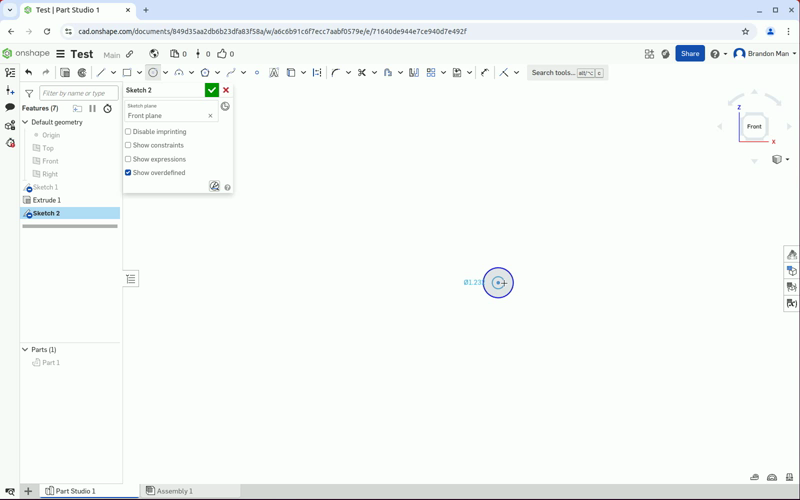
scroll(6)
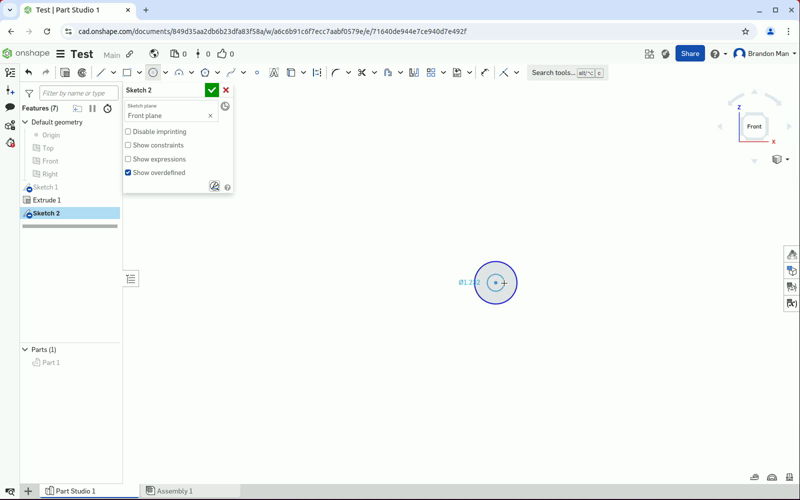
scroll(6)
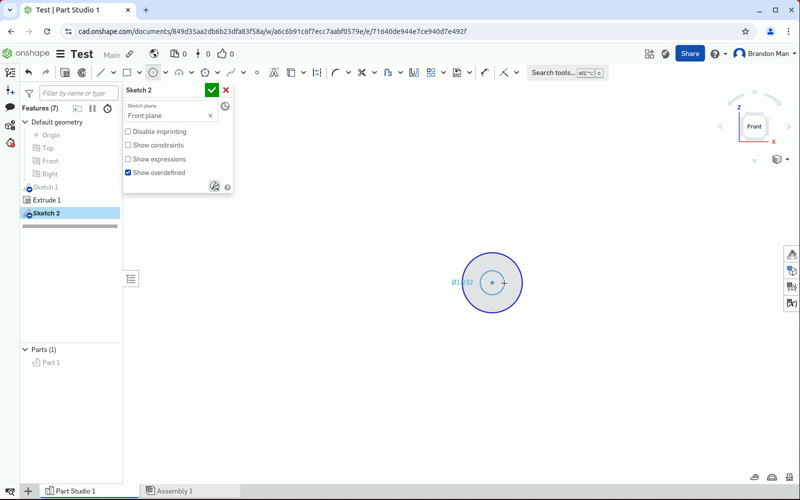
scroll(6)
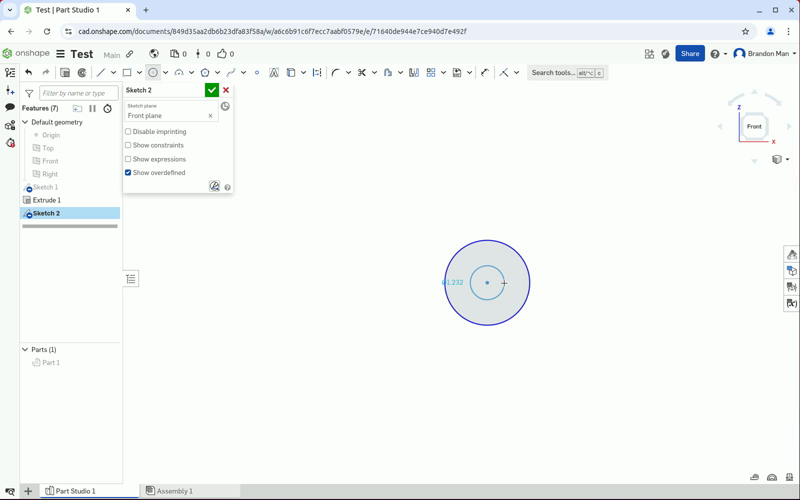
scroll(6)
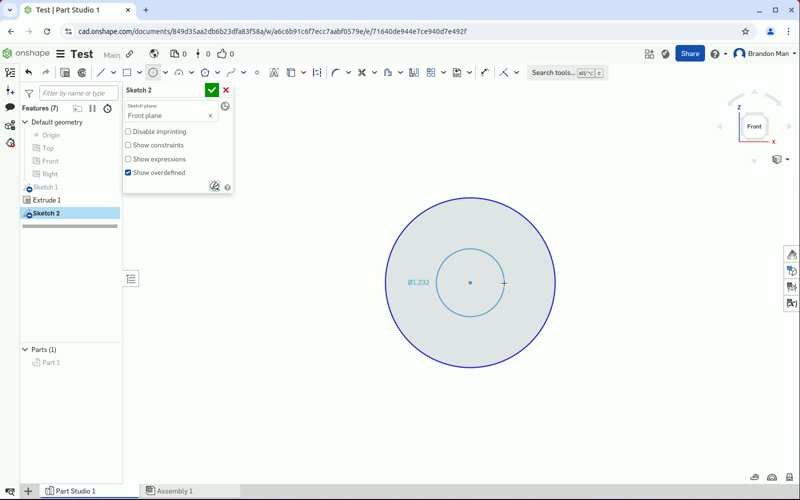
click(504, 282)
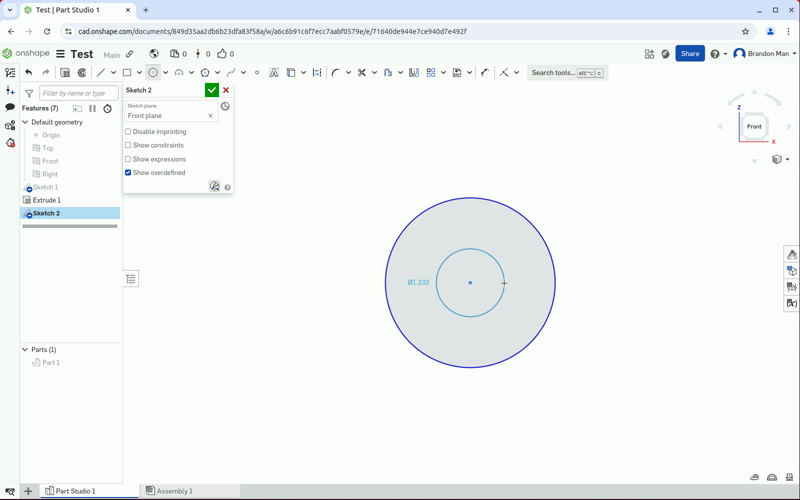
scroll(-6)
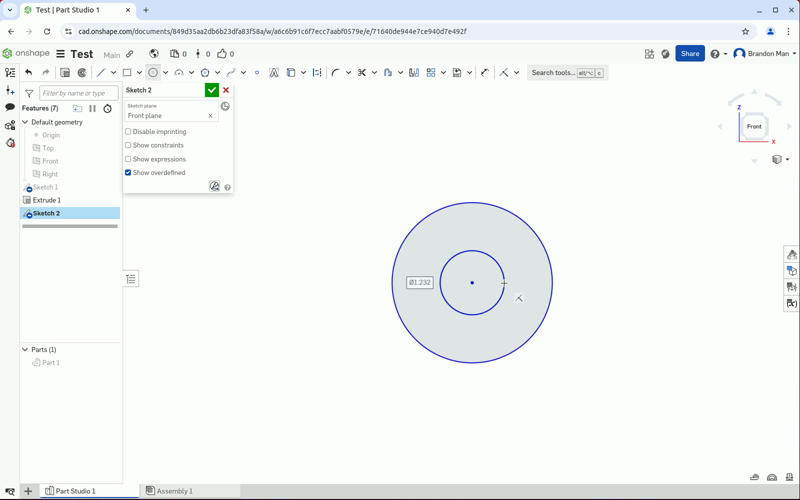
scroll(-6)
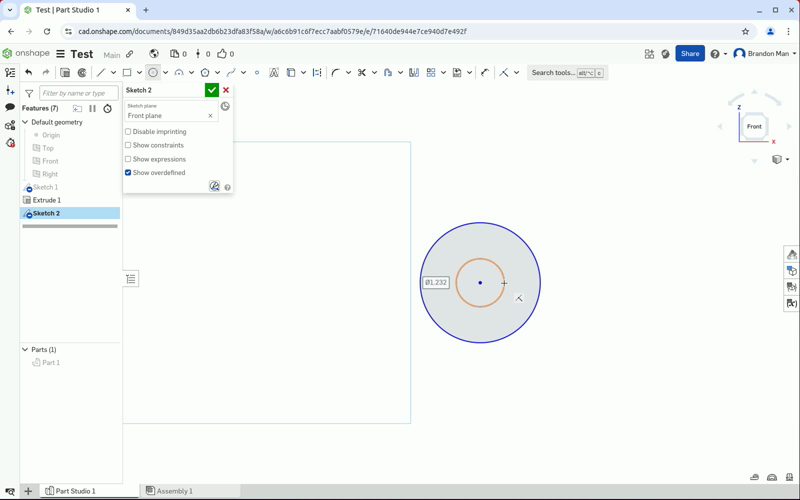
scroll(-6)
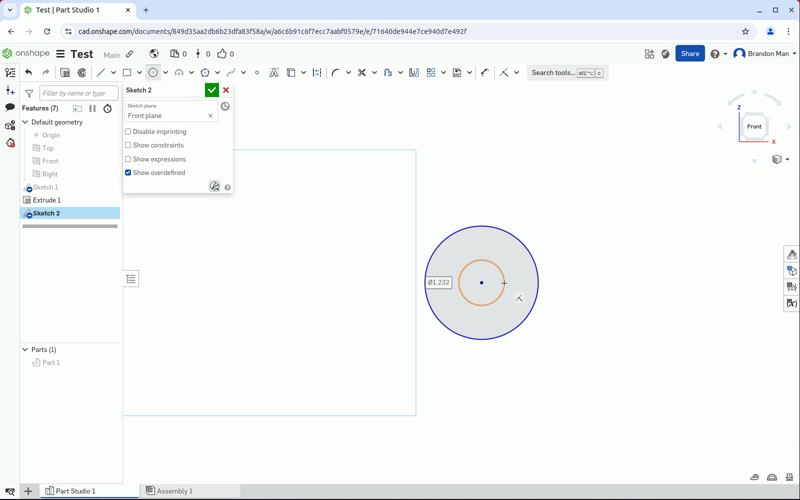
scroll(-6)
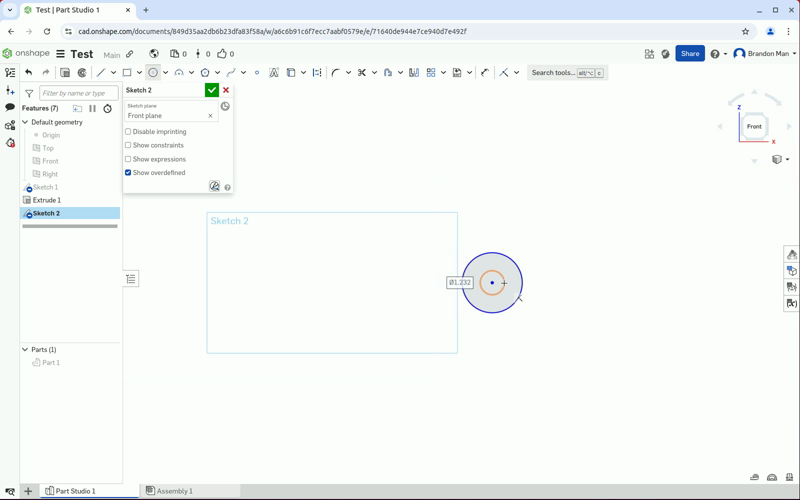
scroll(-6)
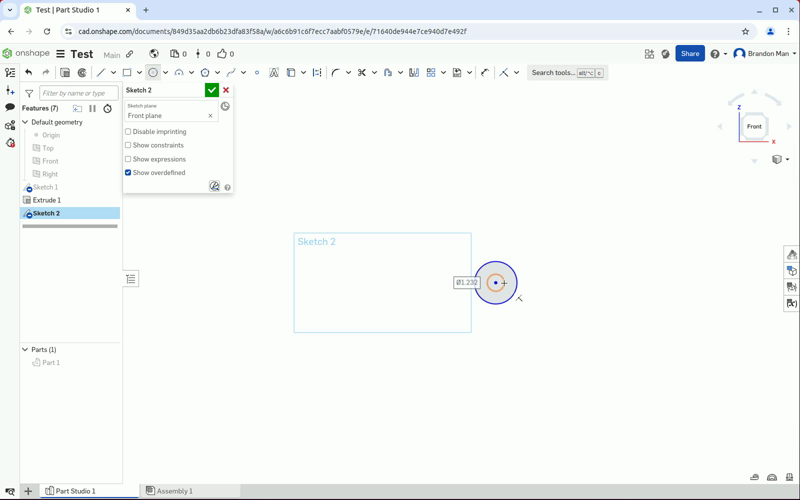
scroll(-6)
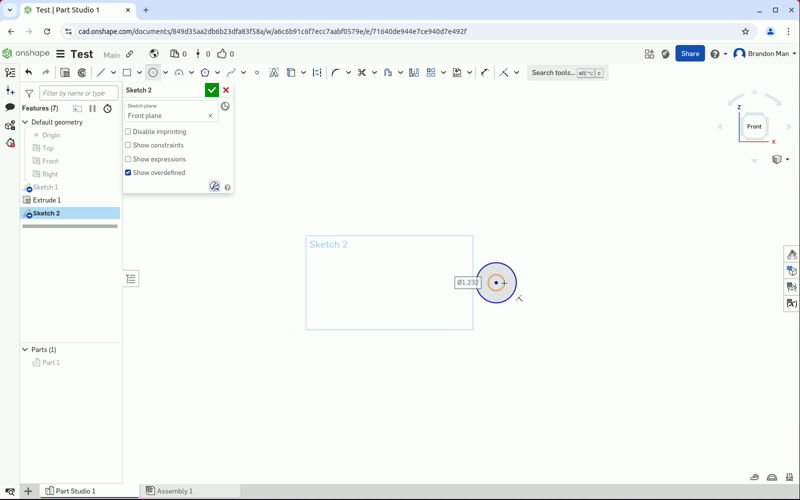
scroll(-6)
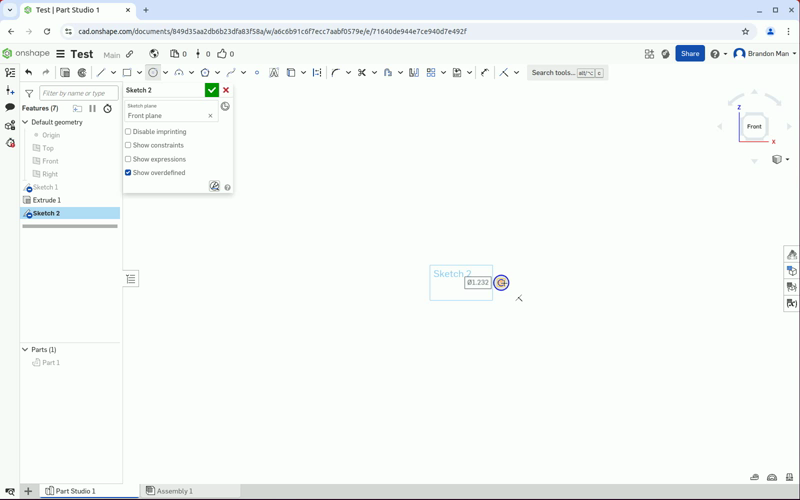
key(esc)
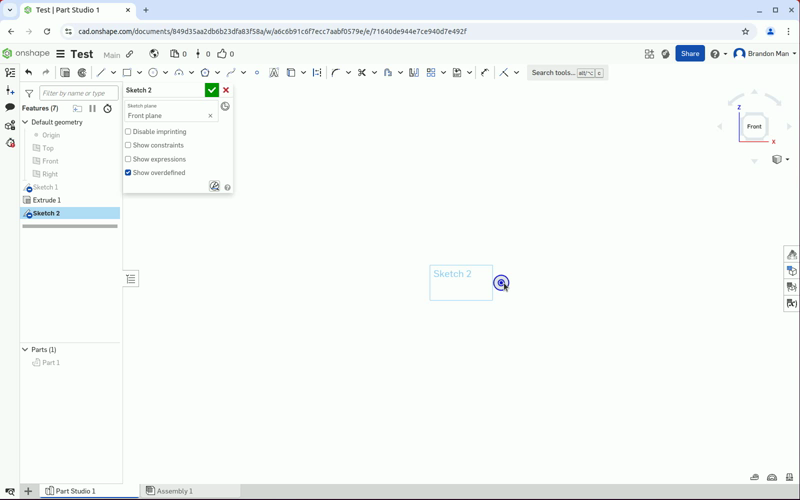
mouse_move(506, 286)
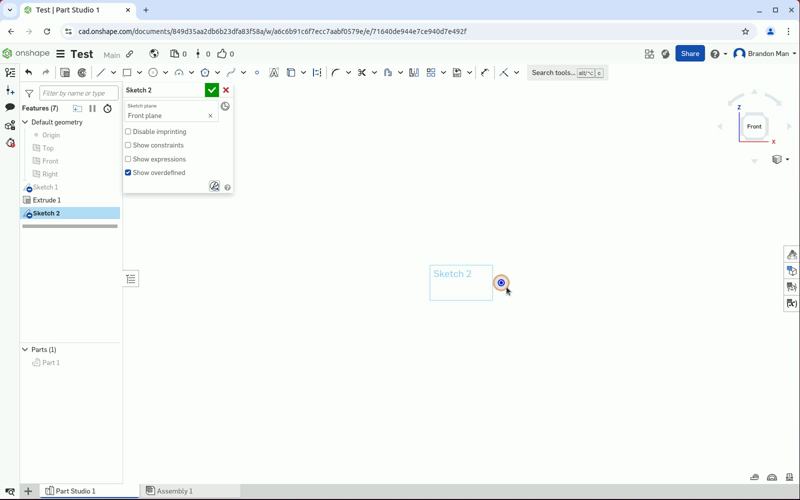
scroll(6)
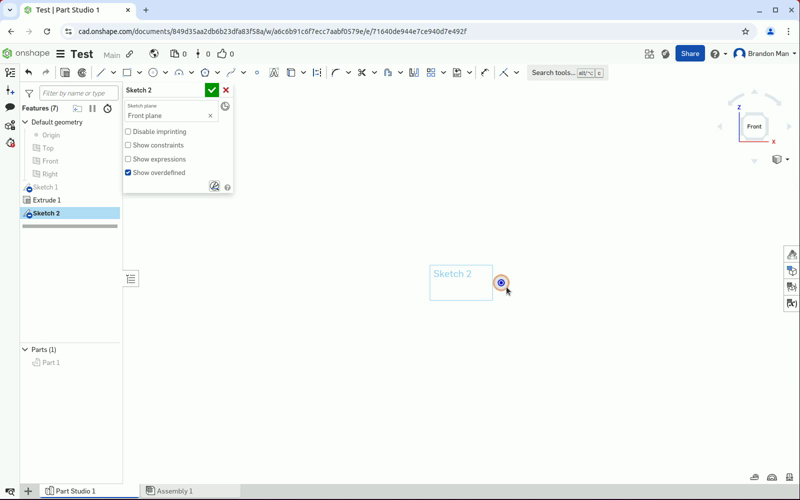
scroll(6)
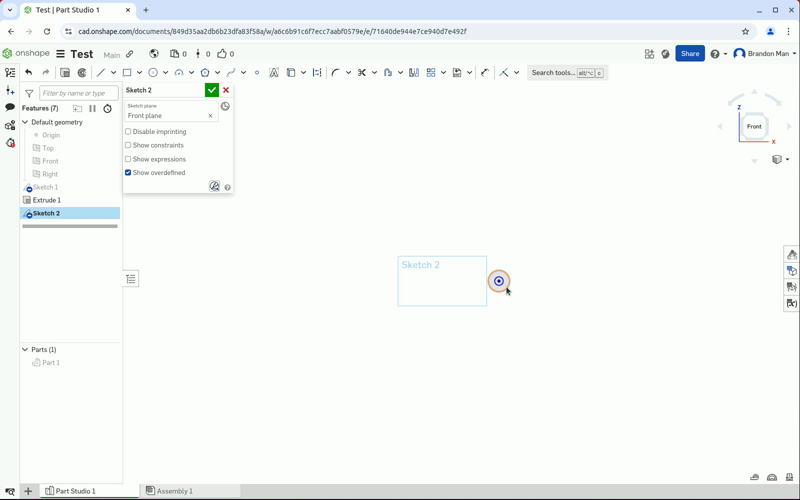
scroll(6)
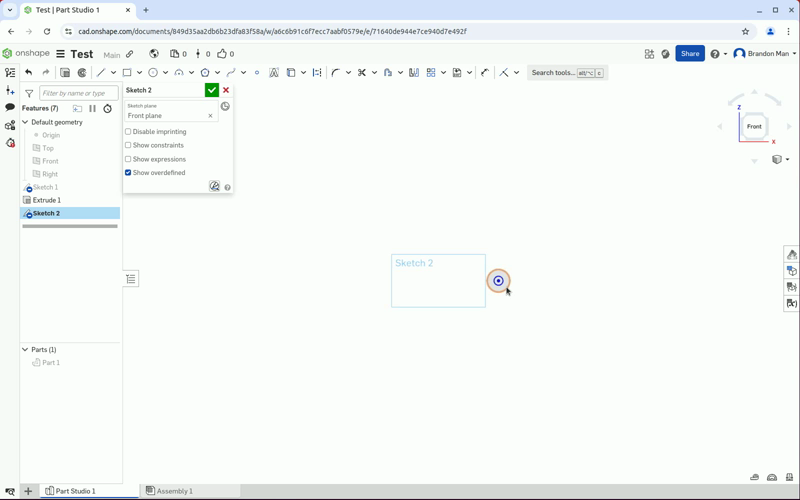
scroll(6)
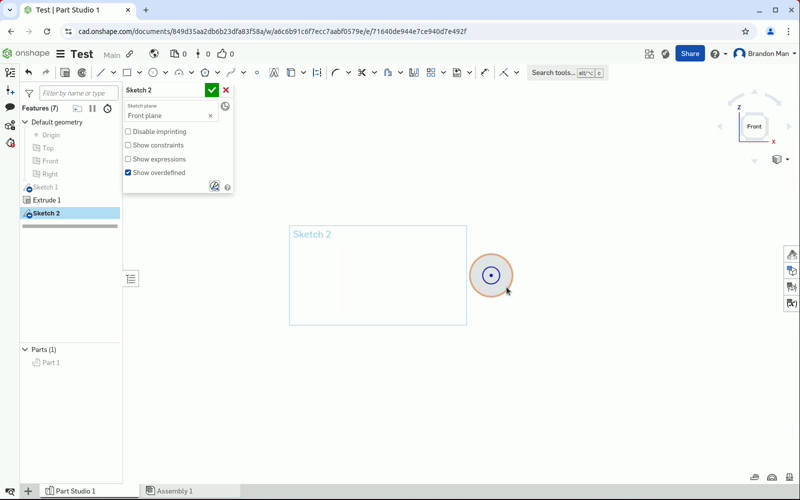
scroll(6)
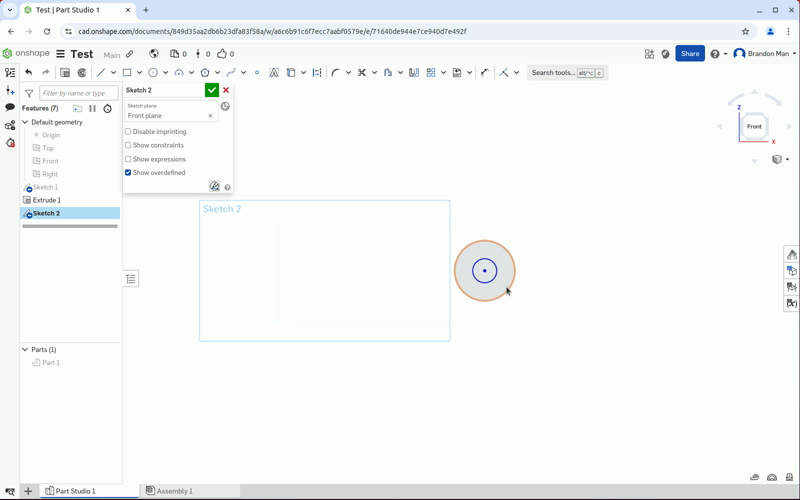
scroll(6)
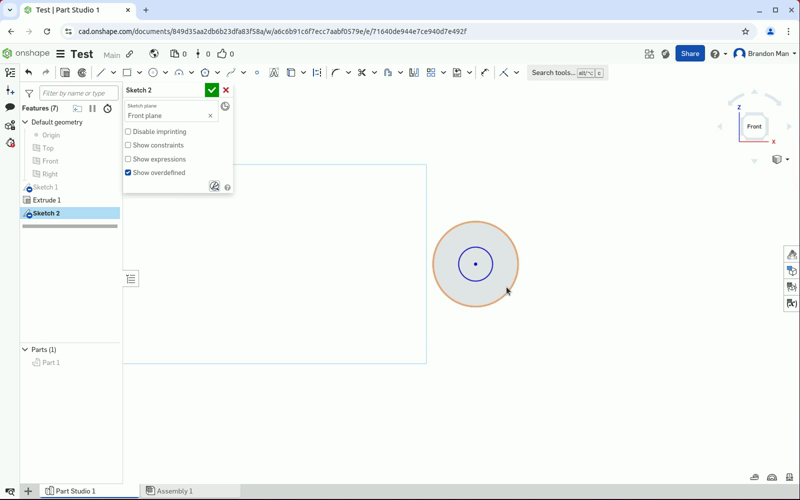
scroll(6)
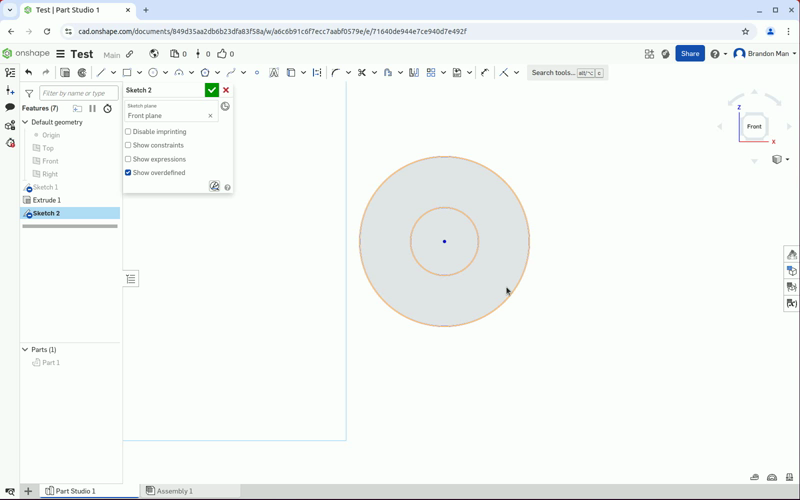
click(506, 286)
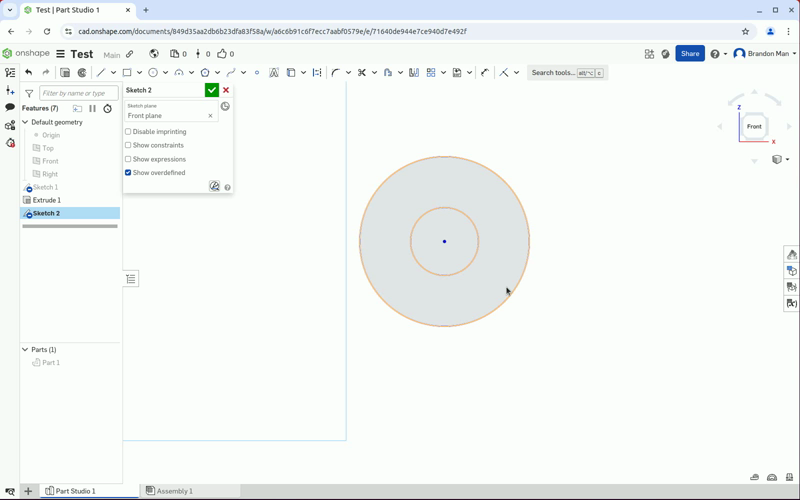
scroll(-6)
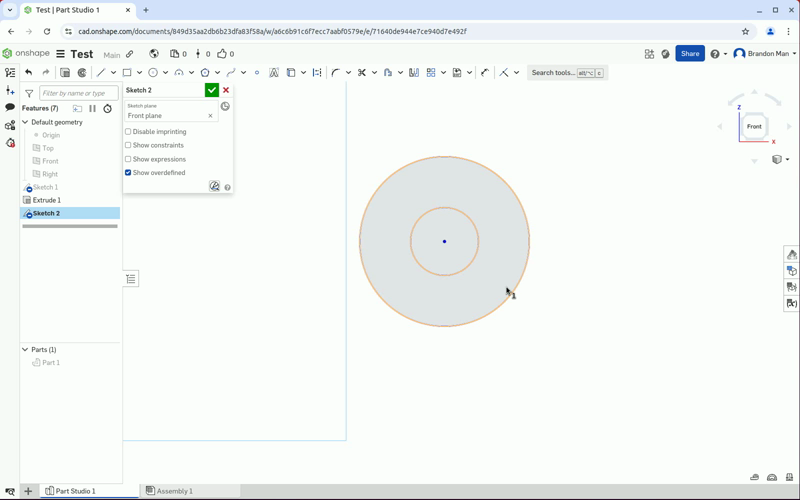
scroll(-6)
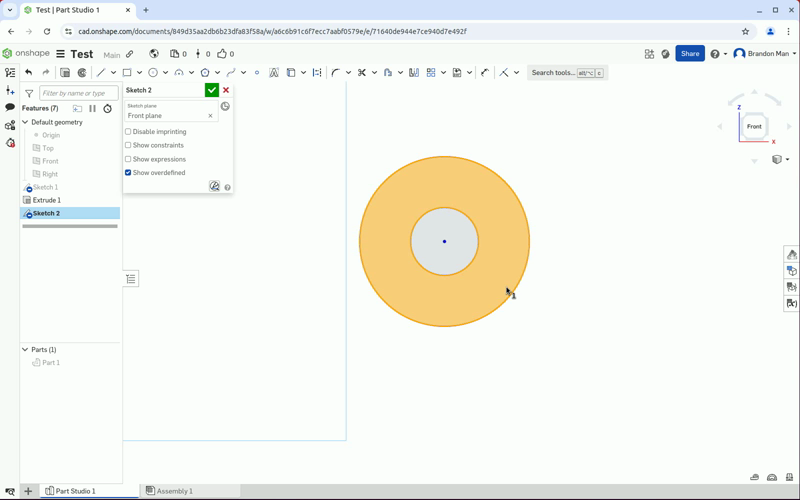
scroll(-6)
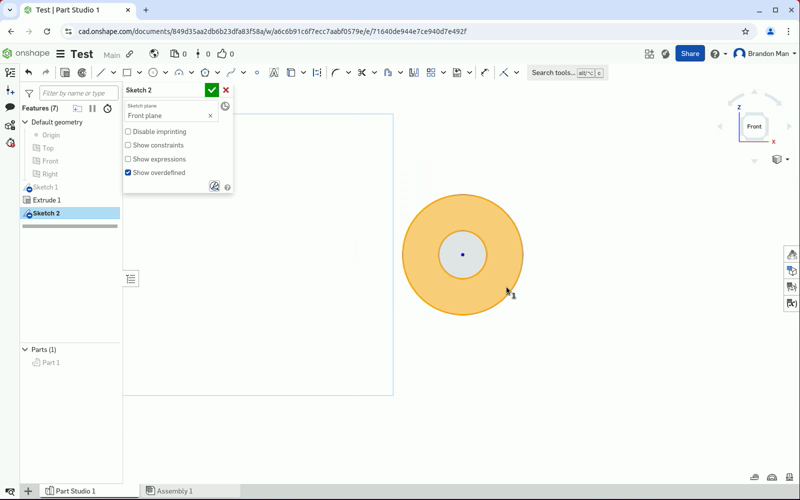
scroll(-6)
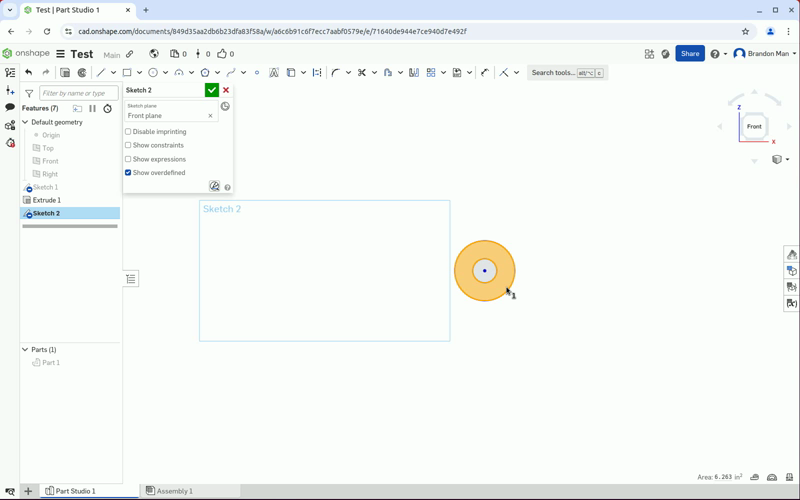
scroll(-6)
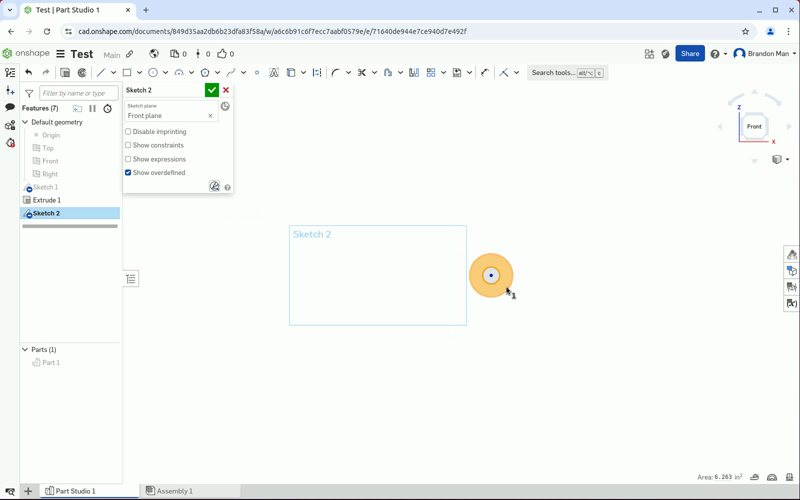
scroll(-6)
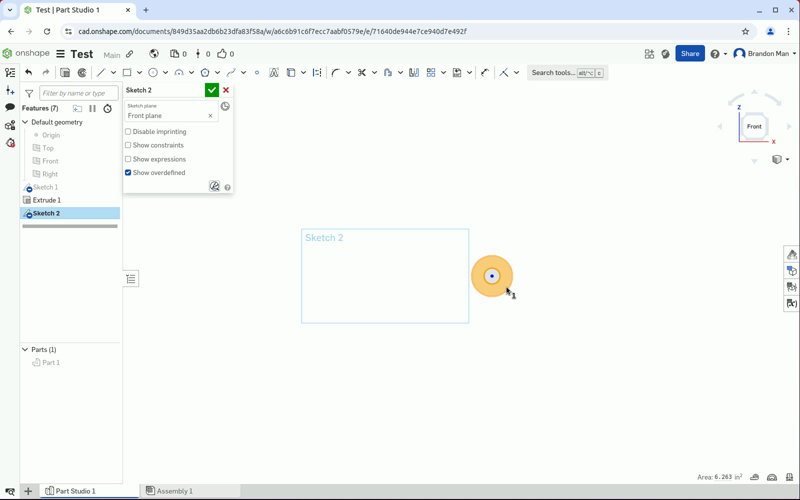
scroll(-6)
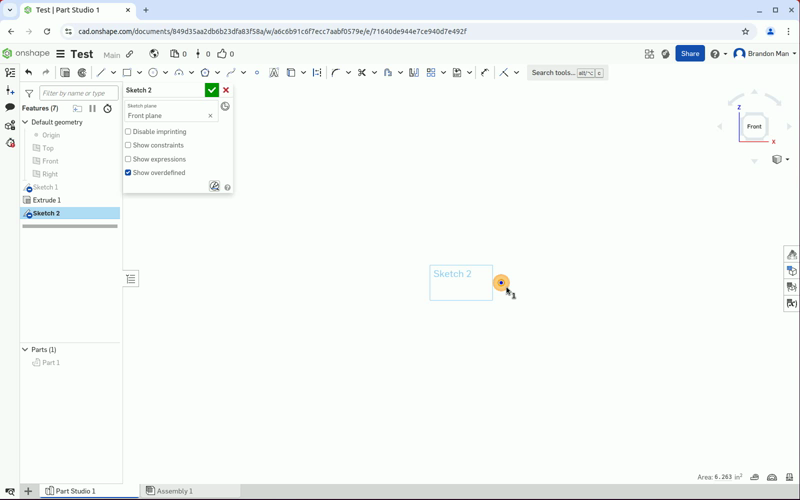
mouse_move(73, 352)
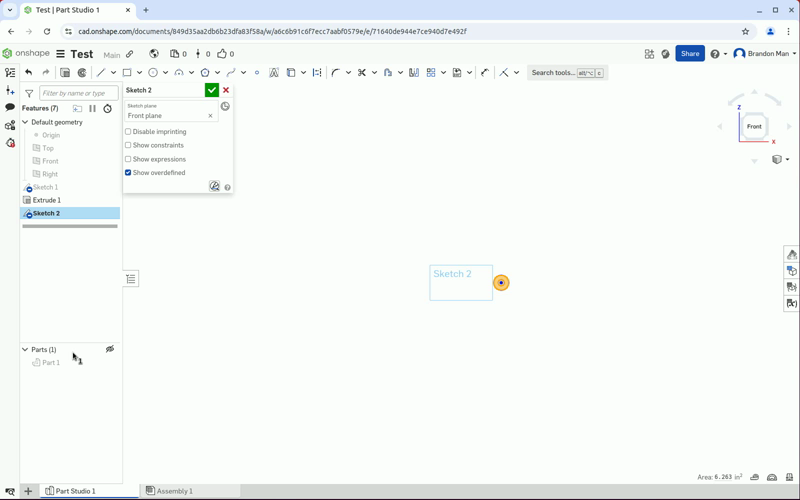
key(shift+y)
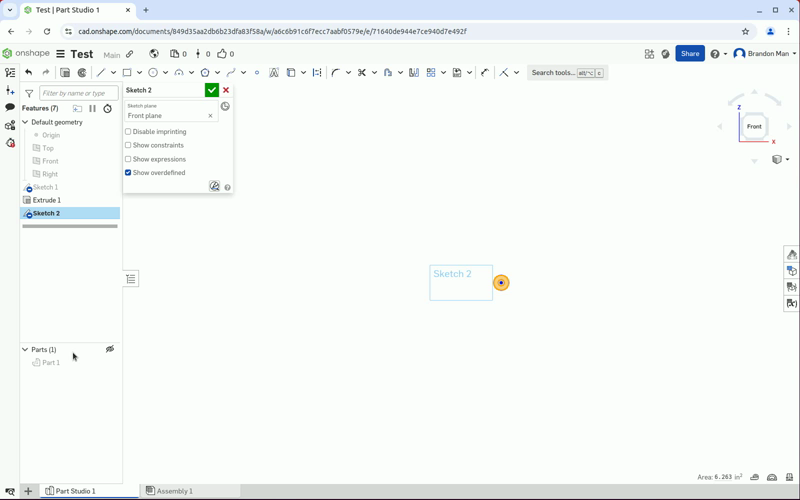
key(shift+e)
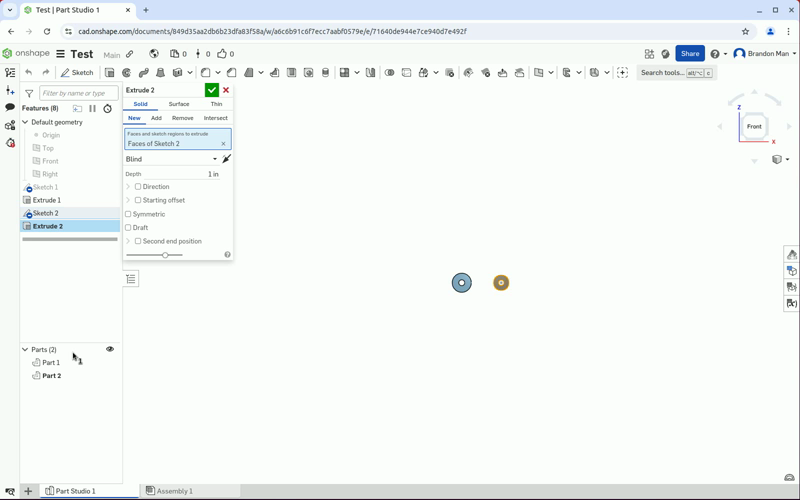
mouse_move(143, 106)
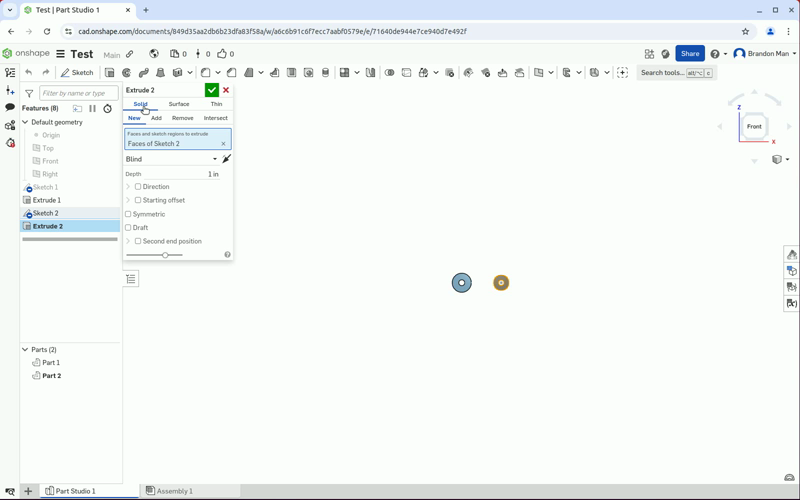
click(143, 106)
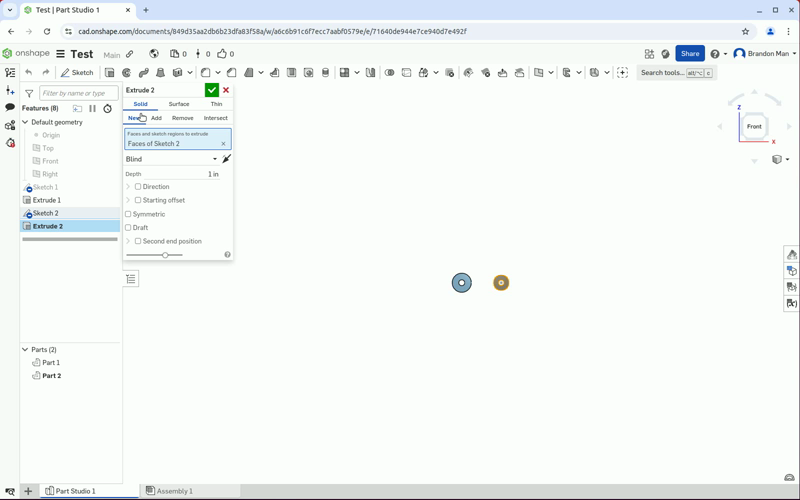
mouse_move(137, 120)
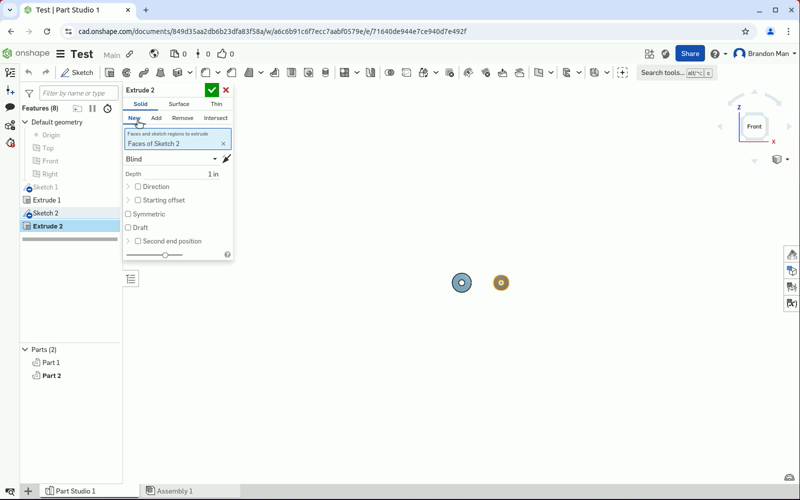
click(137, 120)
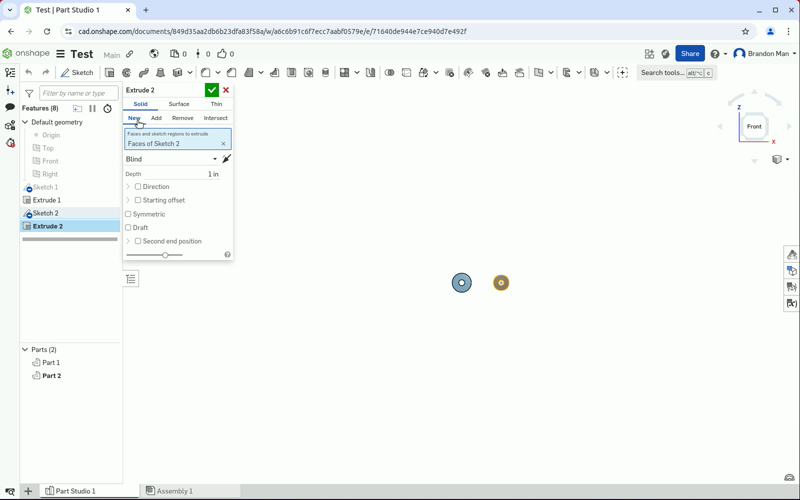
key(tab, 4)
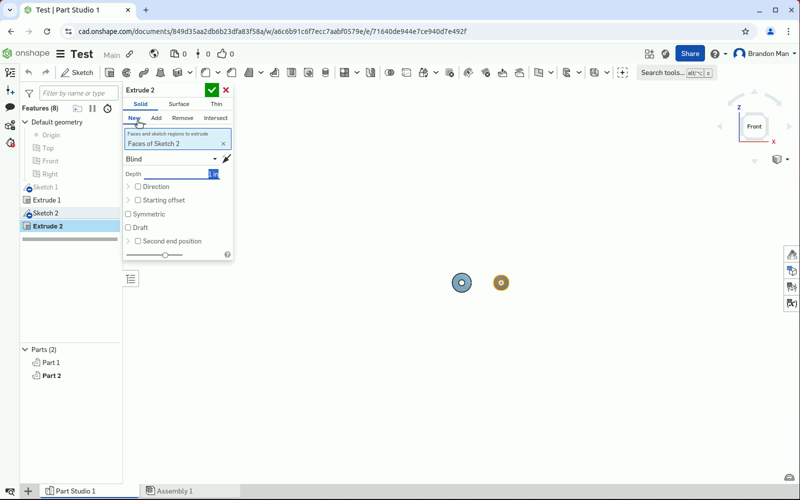
text(0.481)
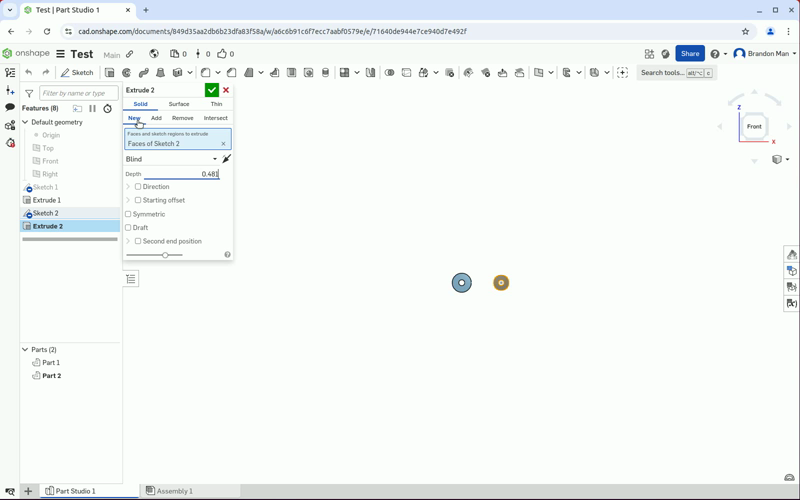
key(enter)
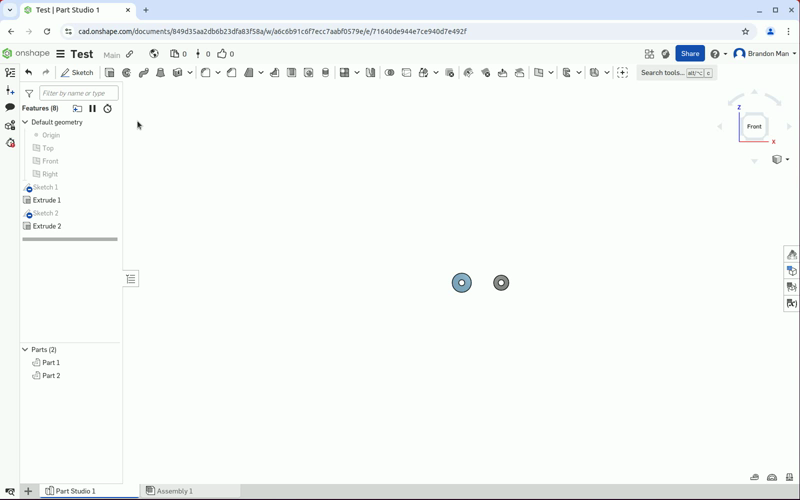
key(shift+h)
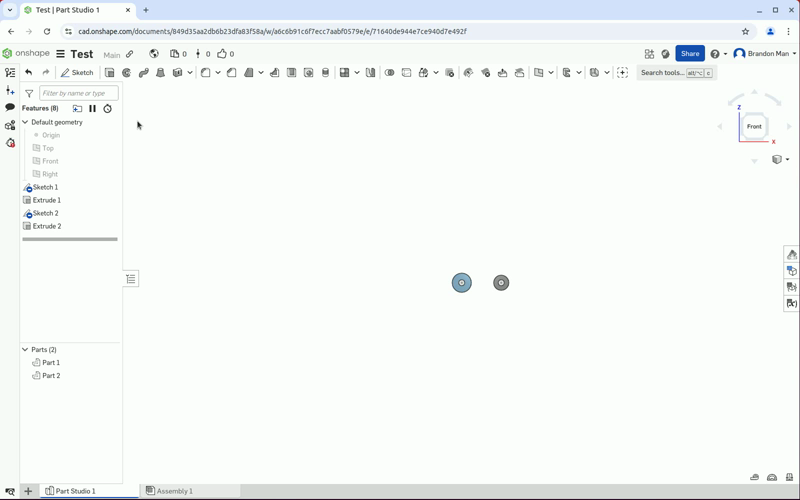
key(shift+h)
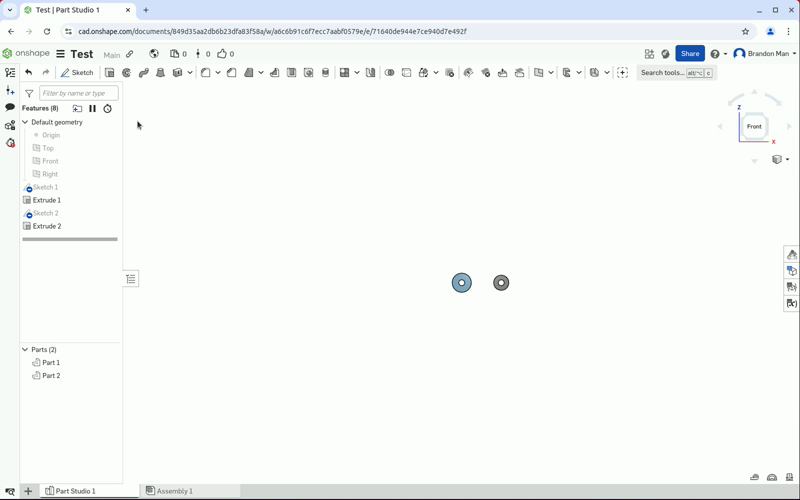
mouse_move(73, 189)
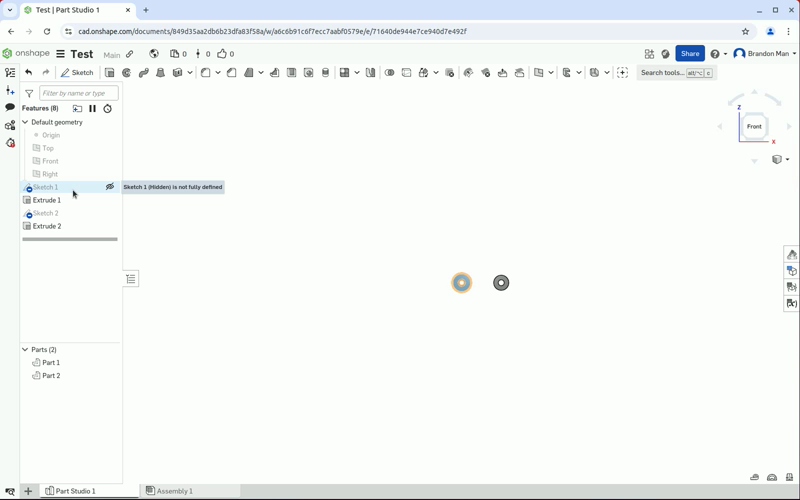
click(73, 189)
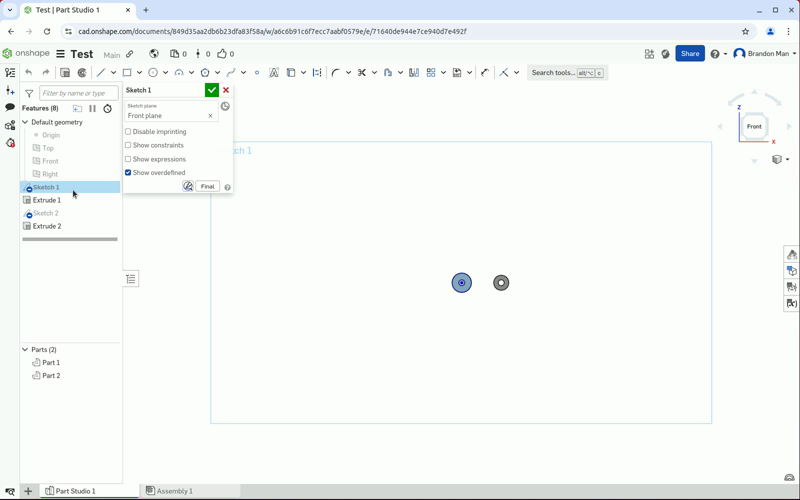
mouse_move(229, 92)
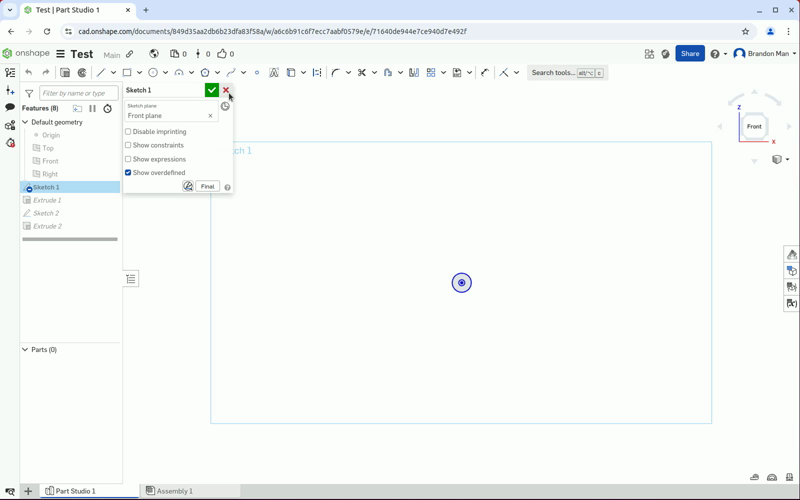
click(229, 92)
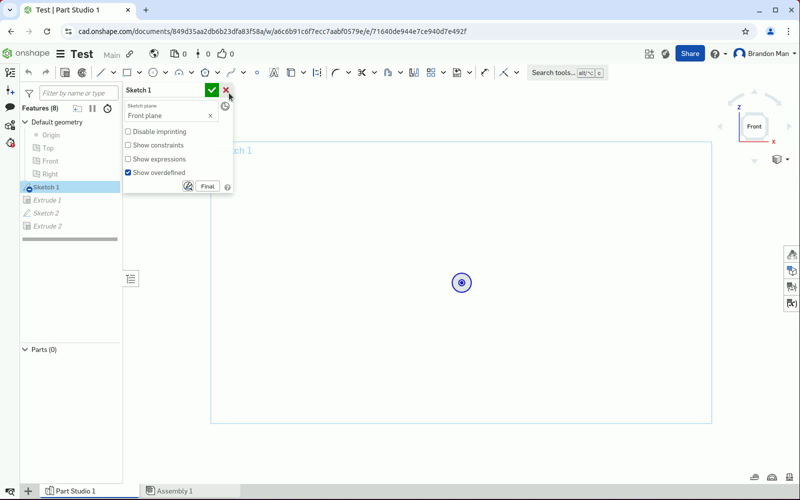
key(shift+s)
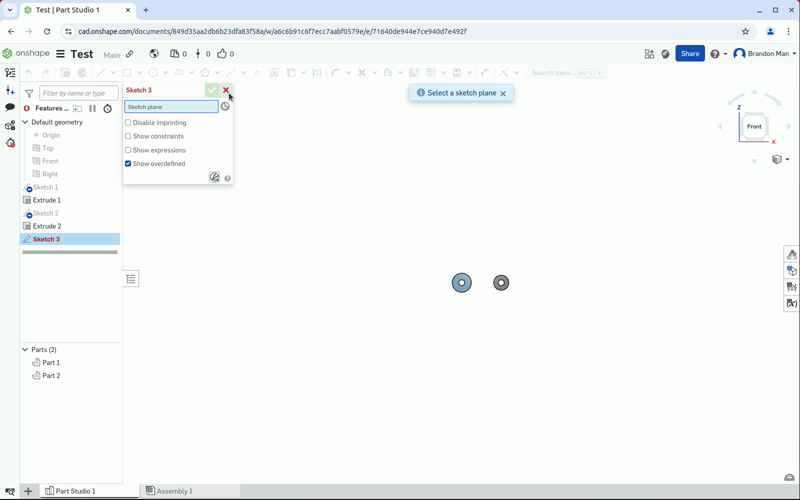
mouse_move(73, 163)
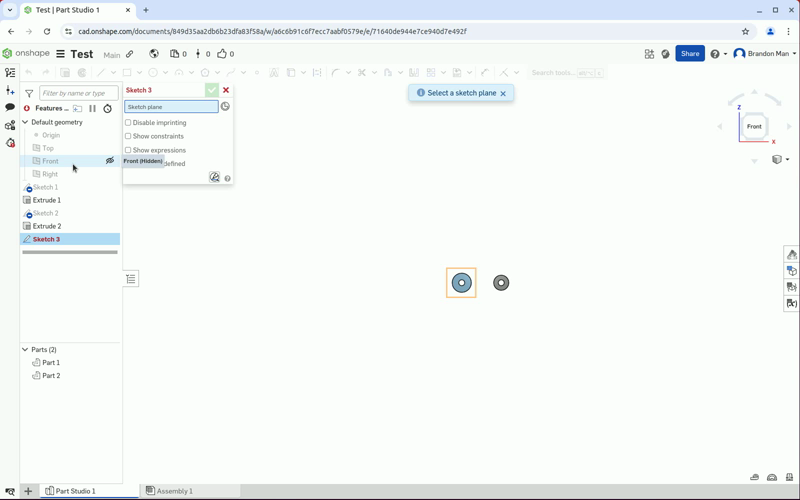
click(73, 163)
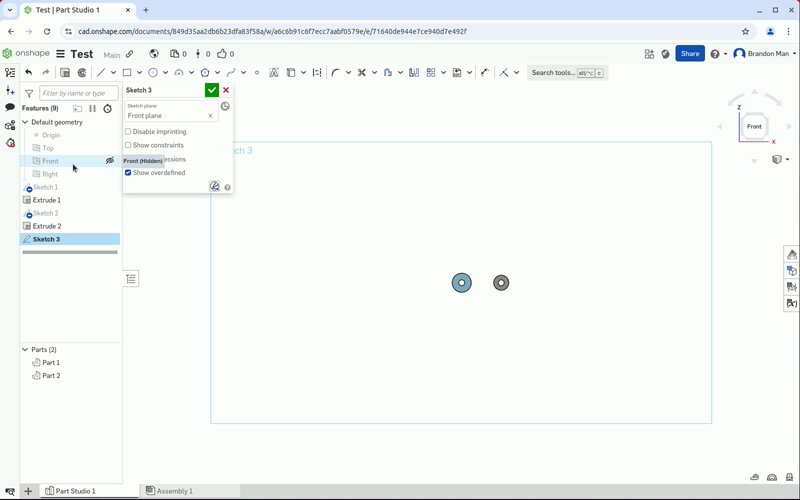
mouse_move(73, 352)
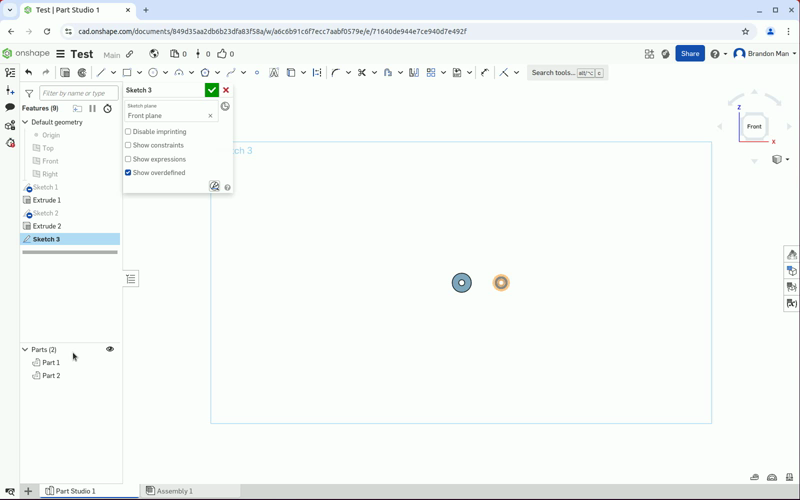
key(y)
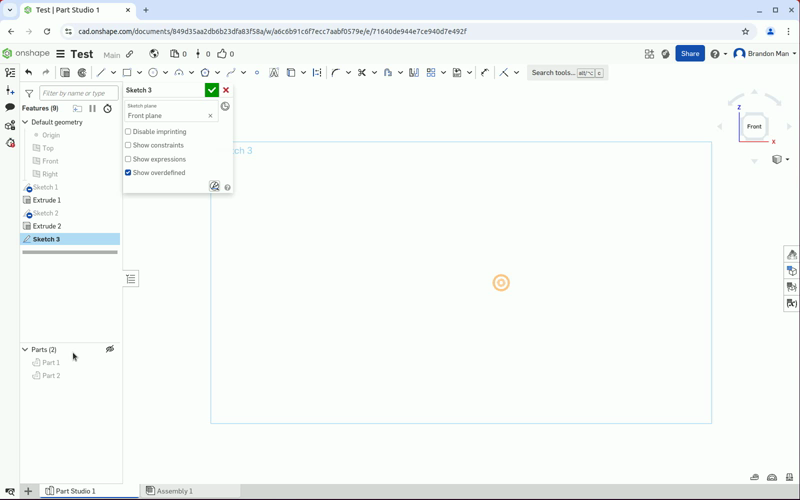
key(c)
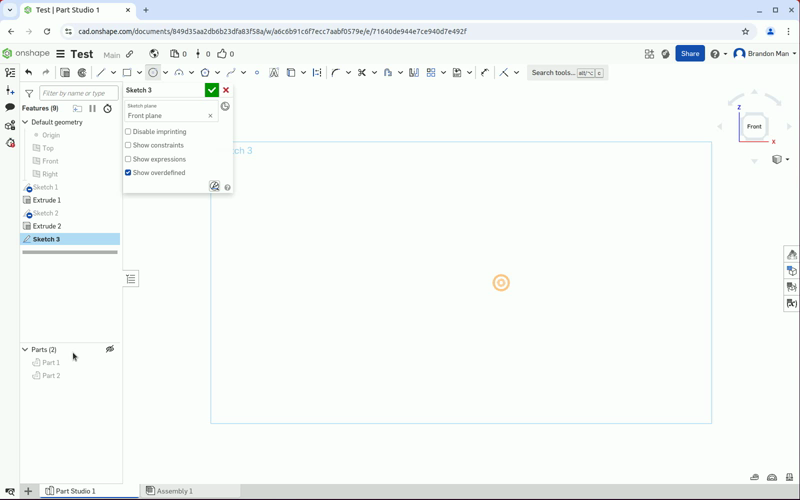
key_down(shift)
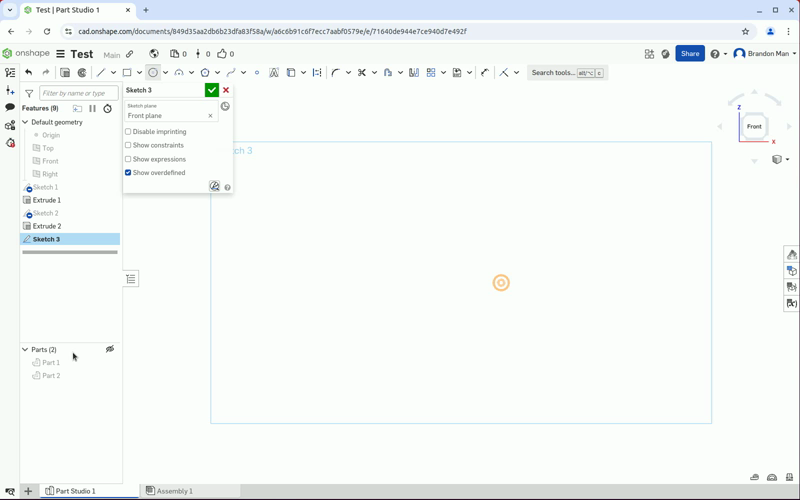
mouse_move(461, 178)
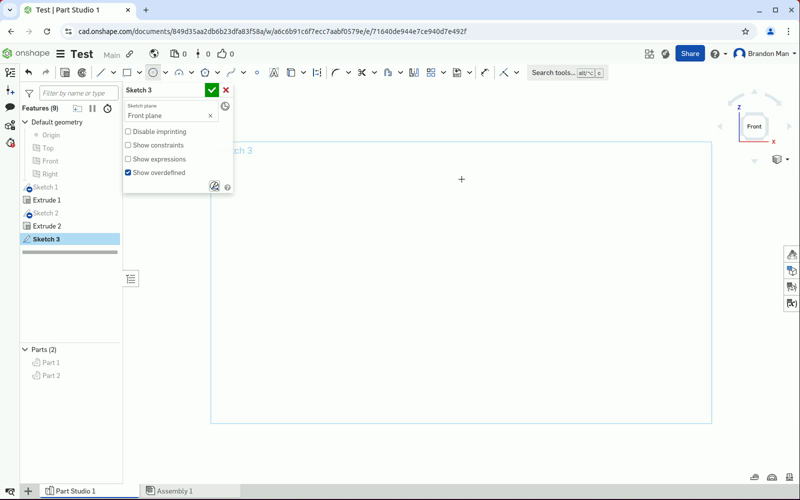
click(461, 178)
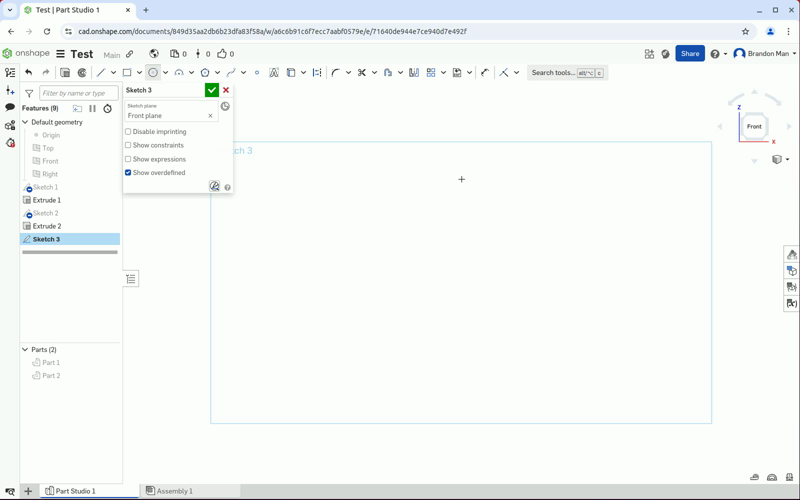
key_up(shift)
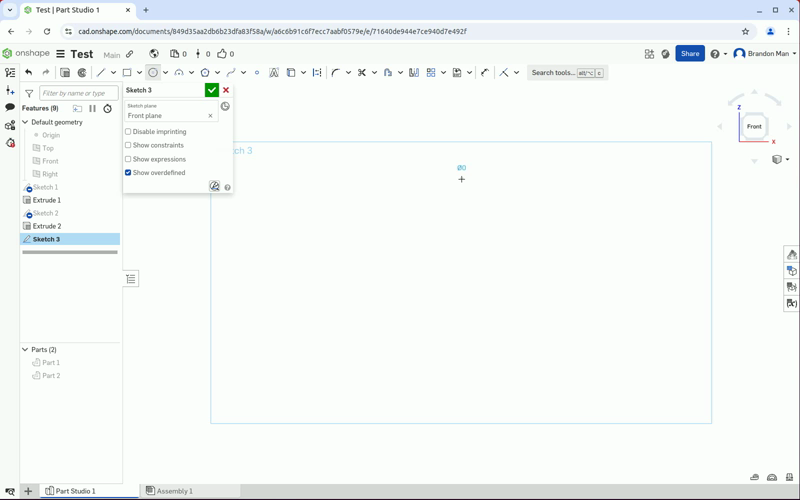
mouse_move(471, 178)
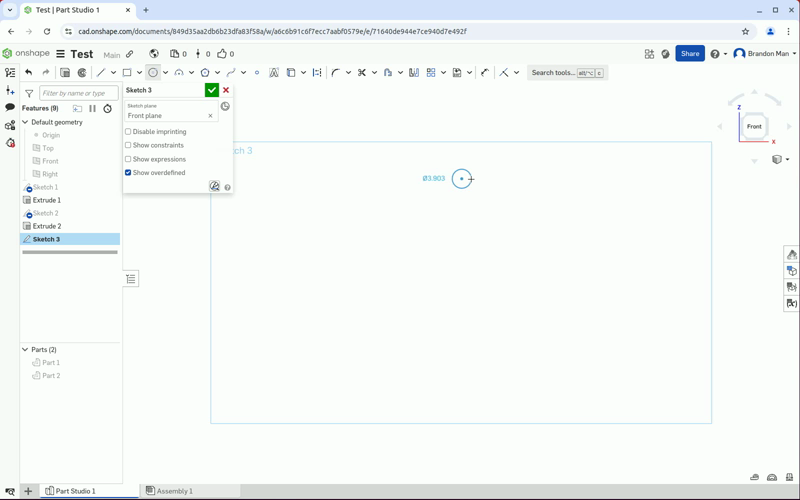
click(471, 178)
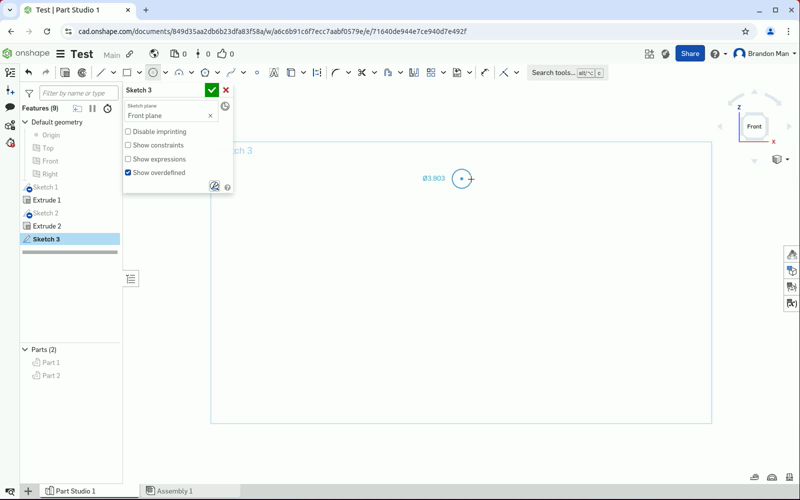
key(esc)
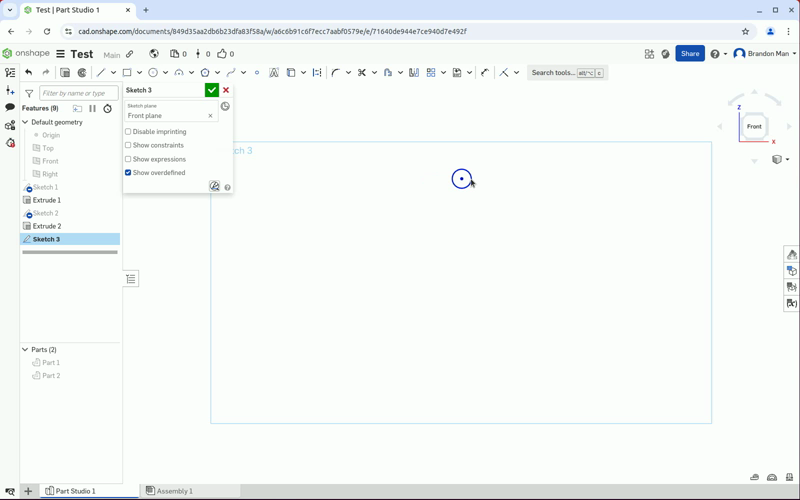
key(c)
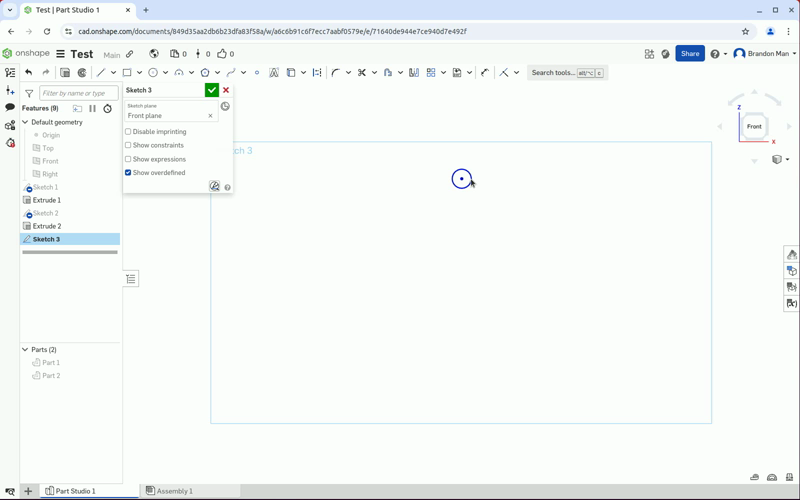
key_down(shift)
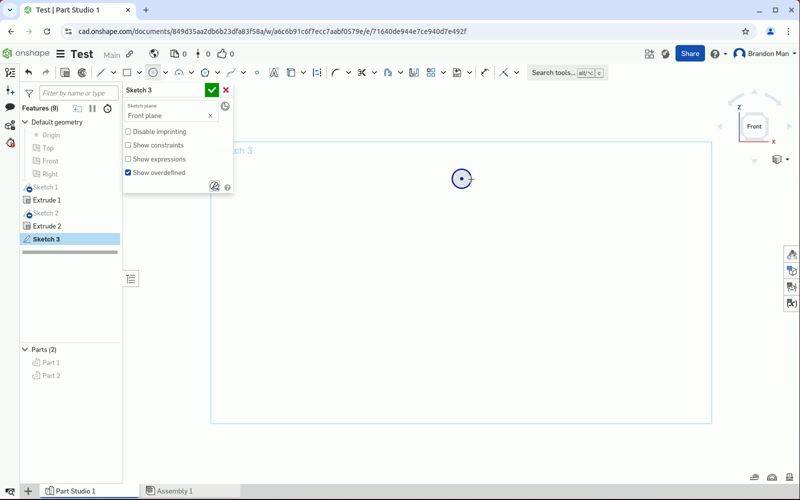
mouse_move(461, 178)
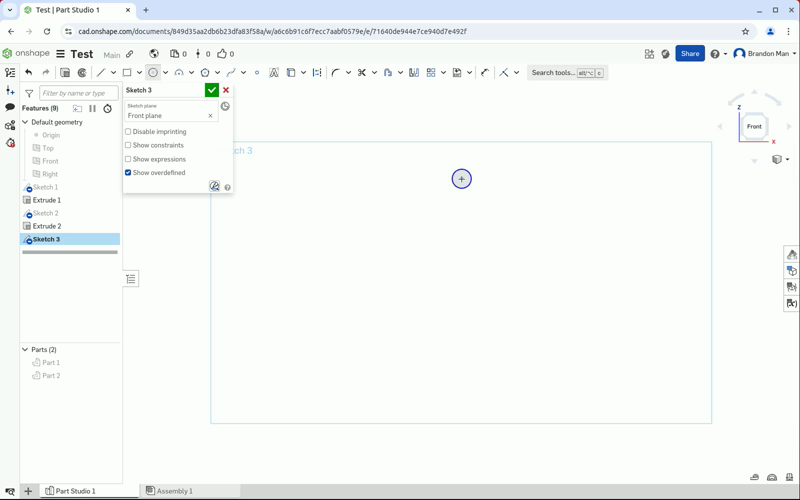
click(461, 178)
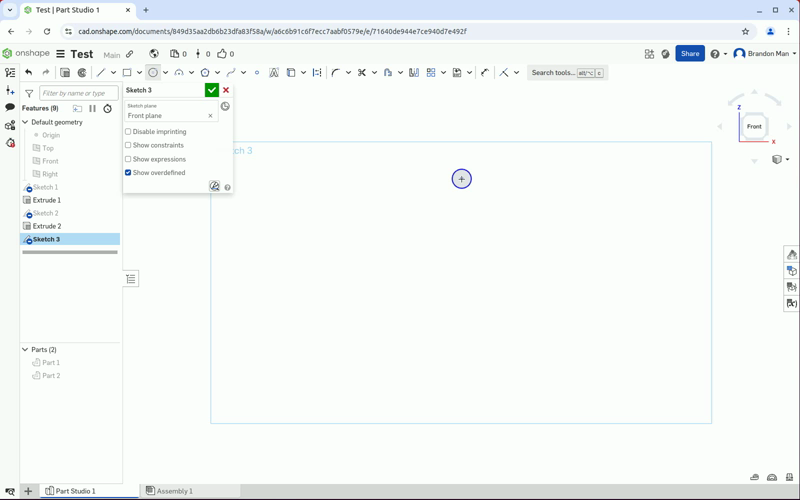
key_up(shift)
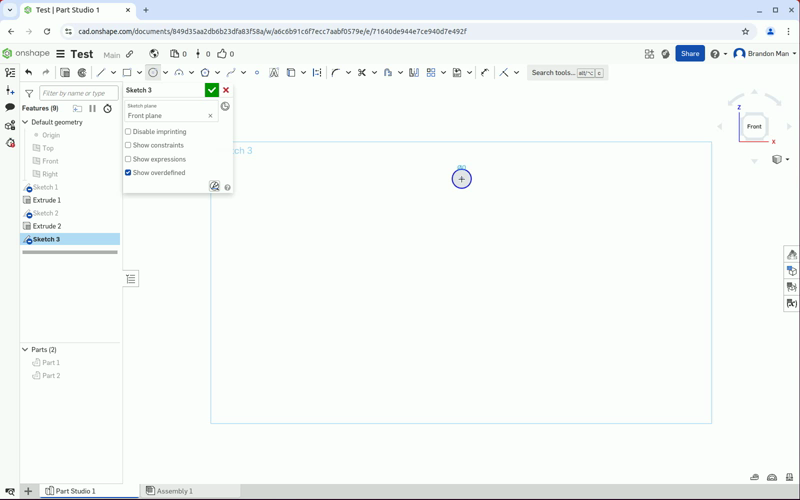
mouse_move(464, 178)
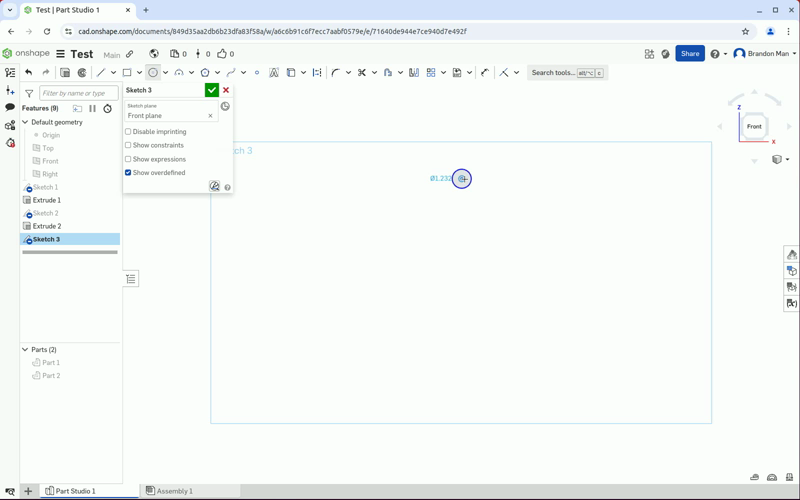
scroll(6)
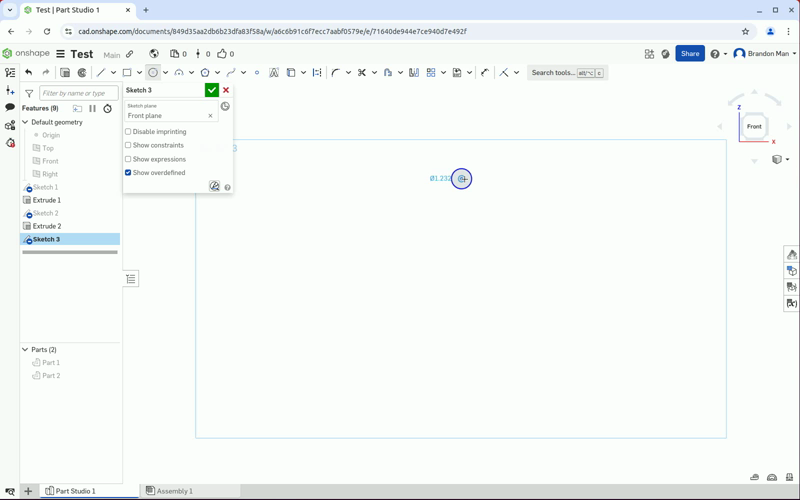
scroll(6)
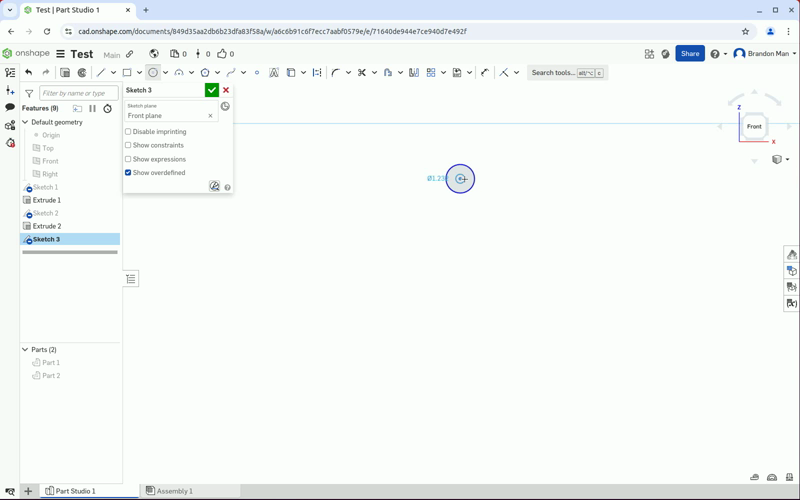
scroll(6)
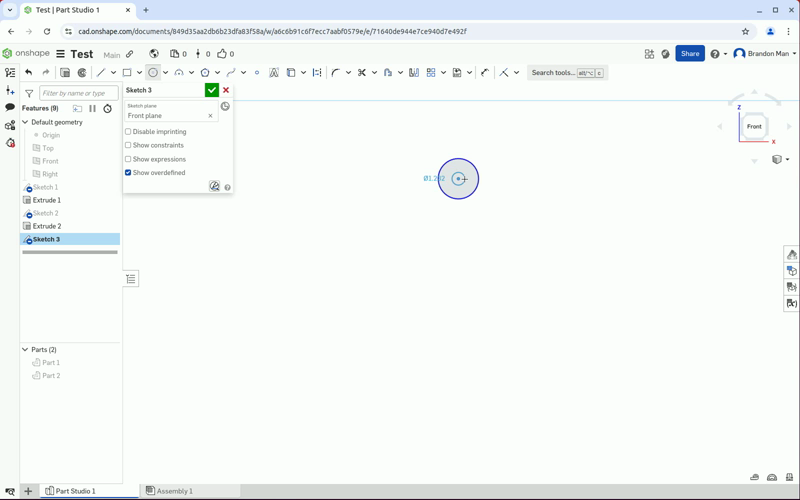
scroll(6)
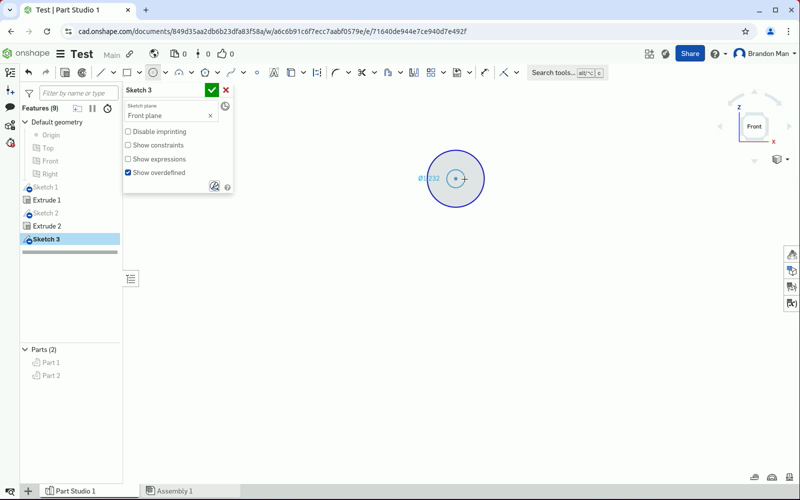
scroll(6)
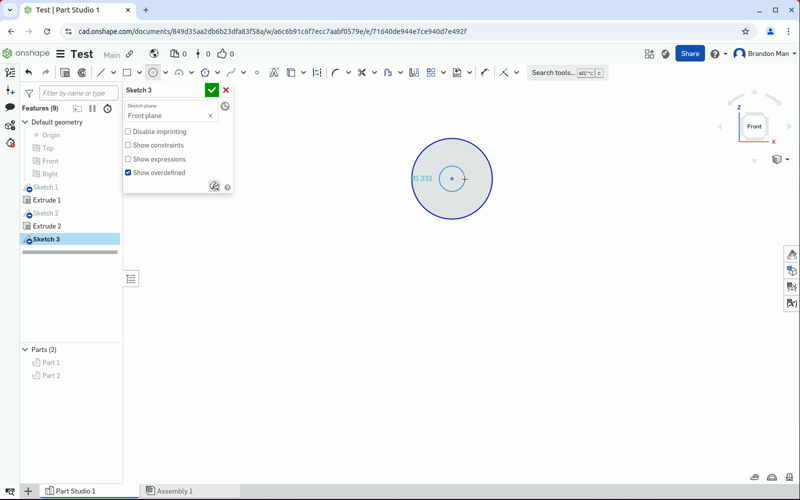
scroll(6)
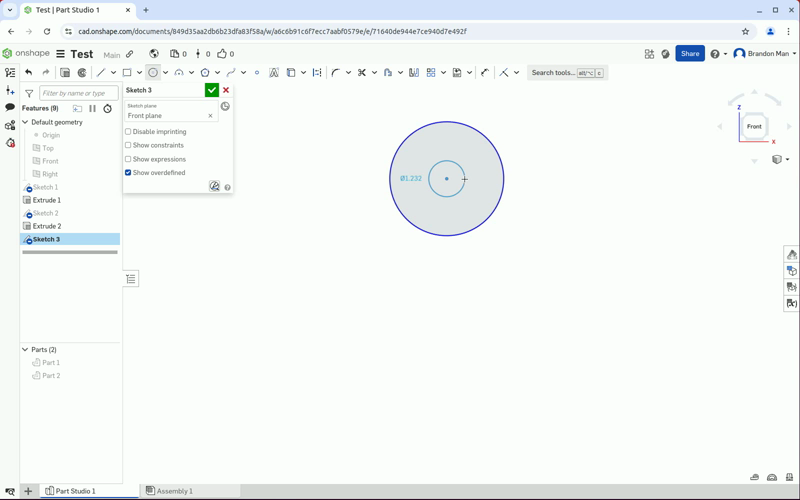
scroll(6)
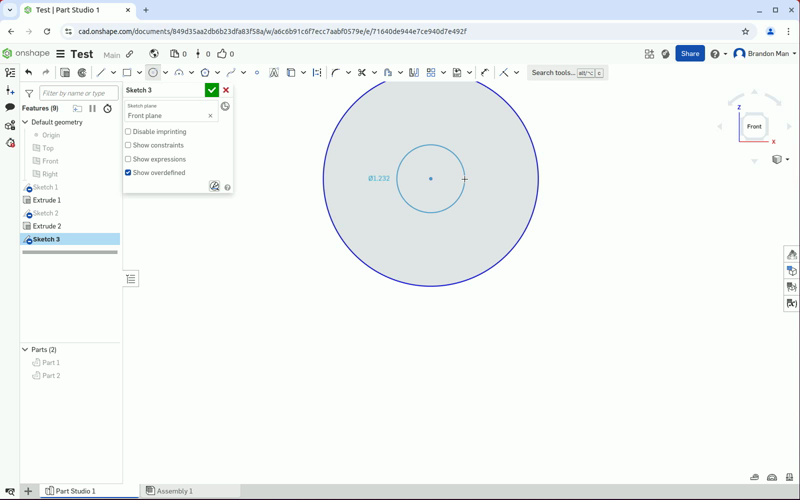
click(464, 178)
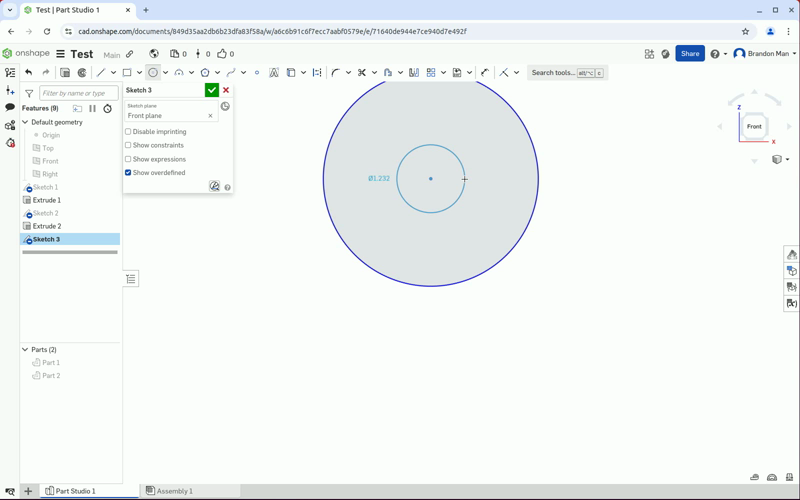
scroll(-6)
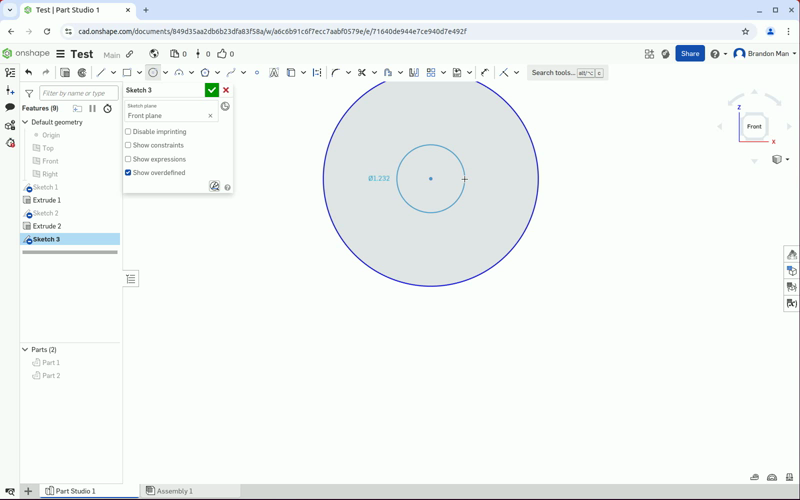
scroll(-6)
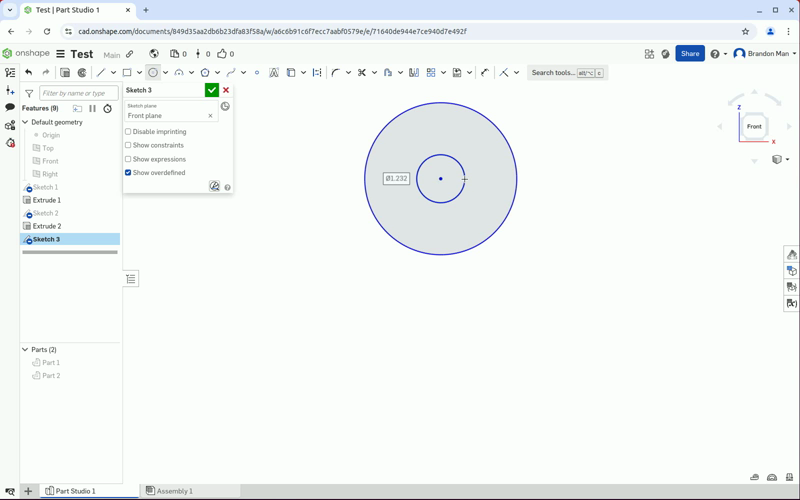
scroll(-6)
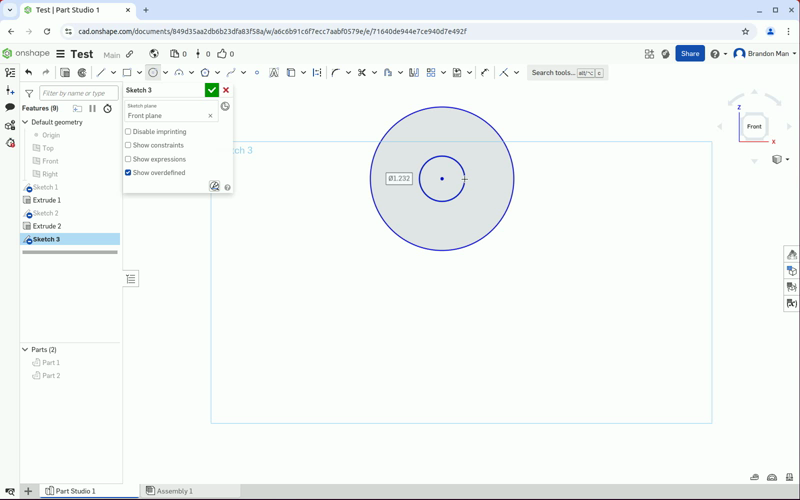
scroll(-6)
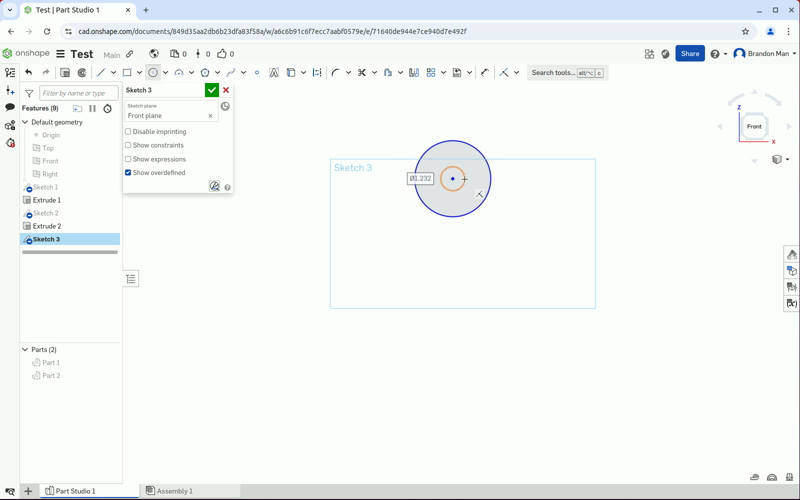
scroll(-6)
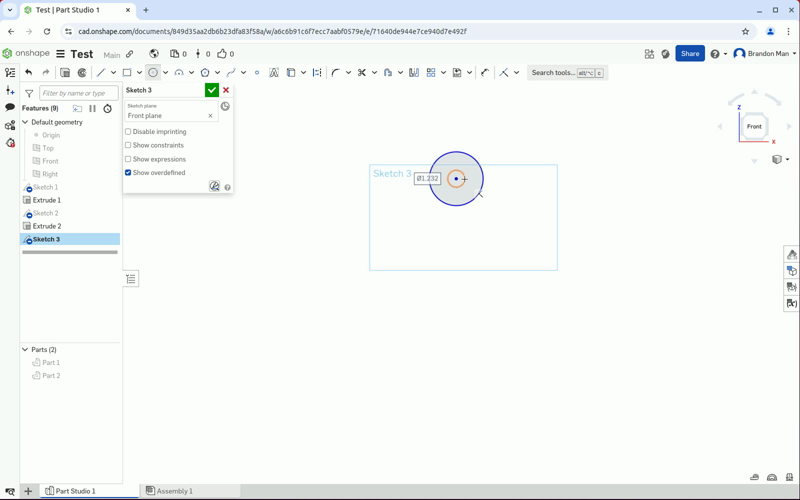
scroll(-6)
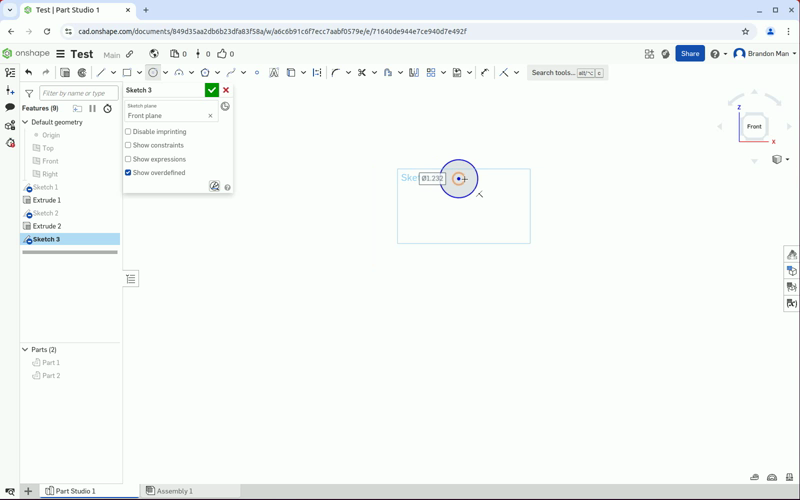
scroll(-6)
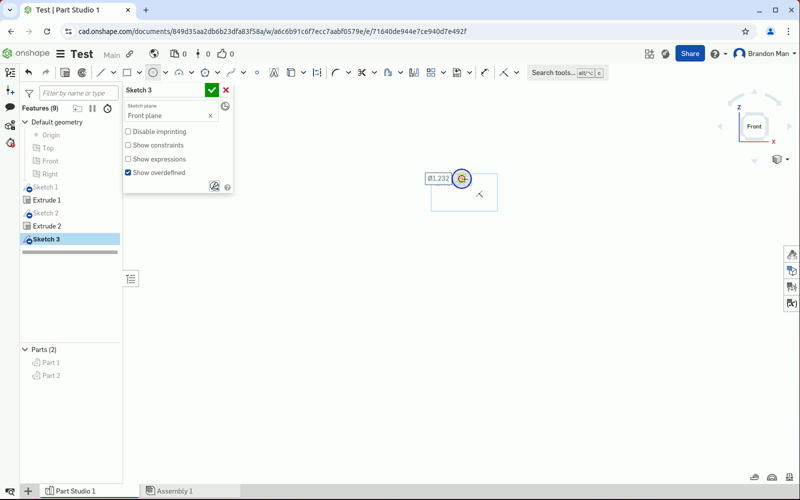
key(esc)
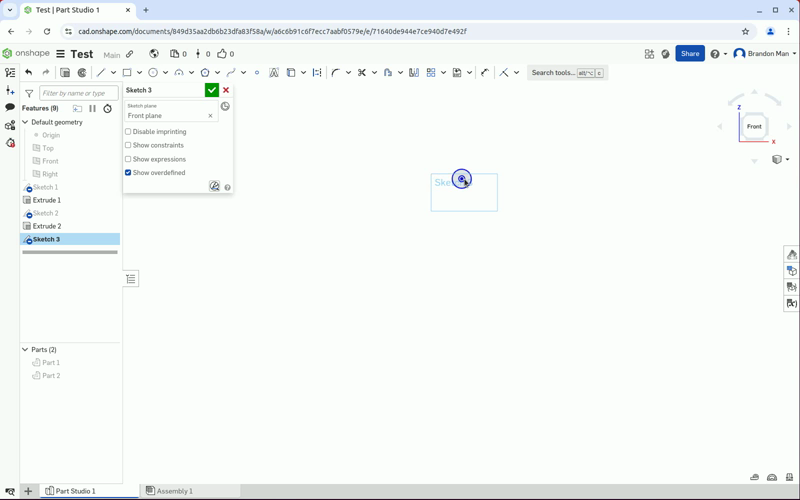
mouse_move(464, 171)
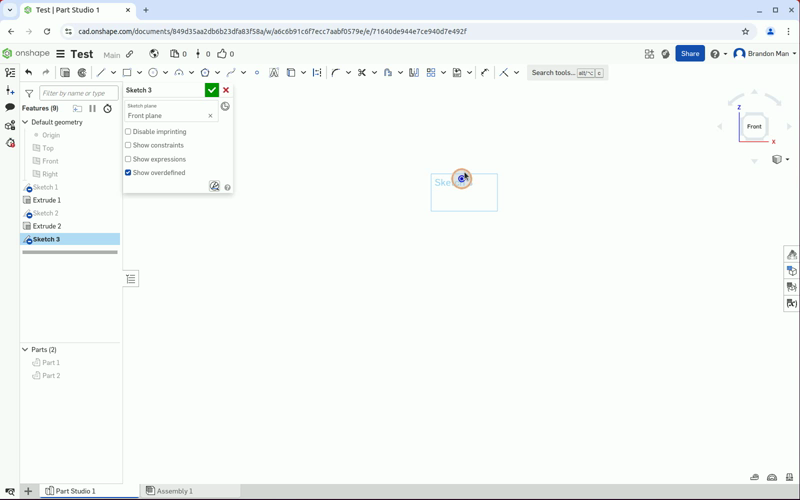
scroll(6)
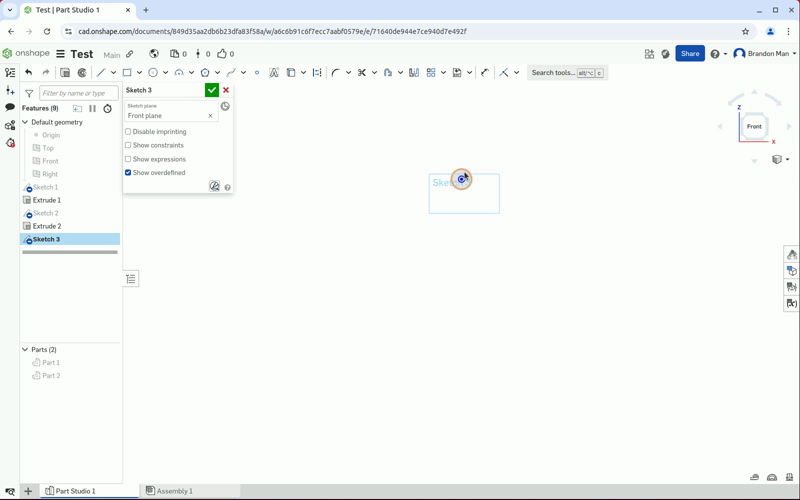
scroll(6)
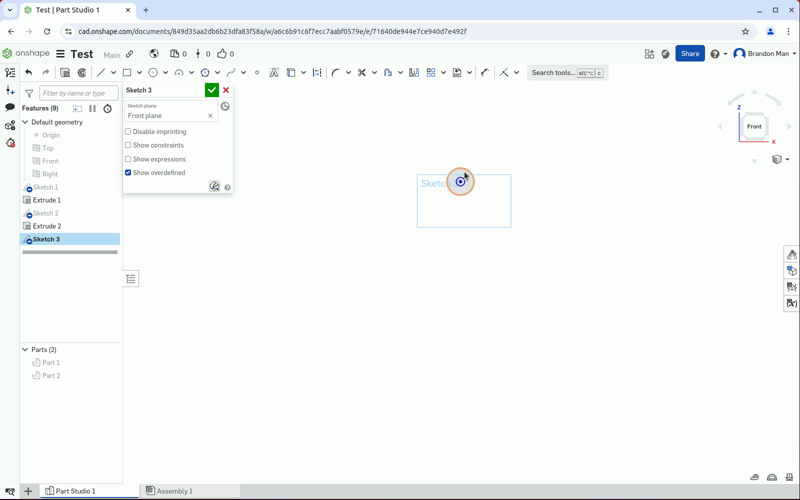
scroll(6)
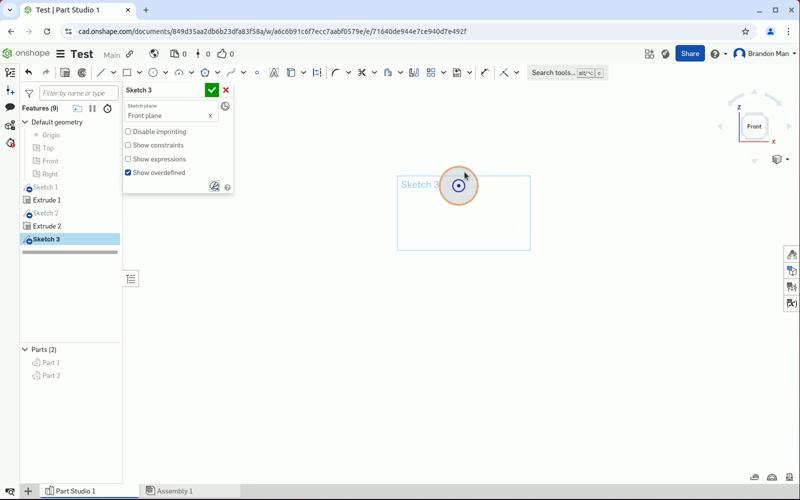
scroll(6)
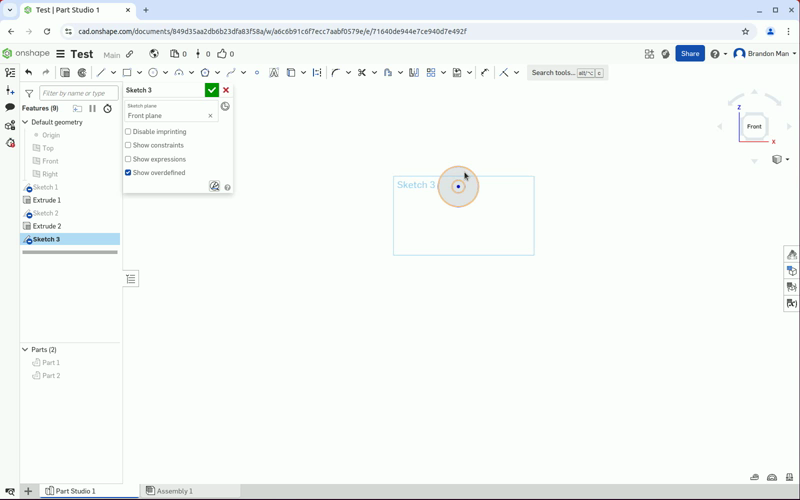
scroll(6)
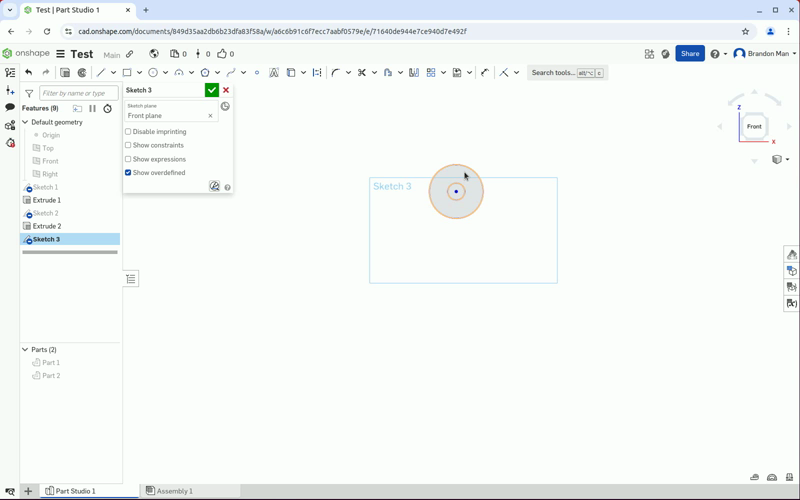
scroll(6)
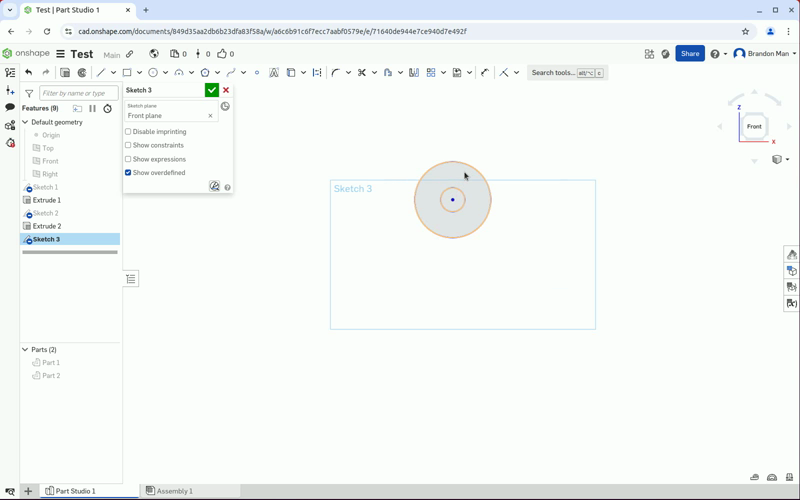
scroll(6)
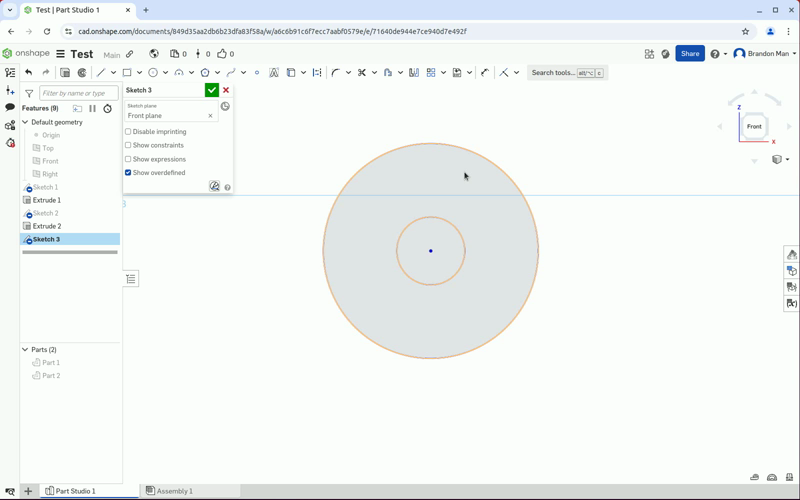
click(464, 171)
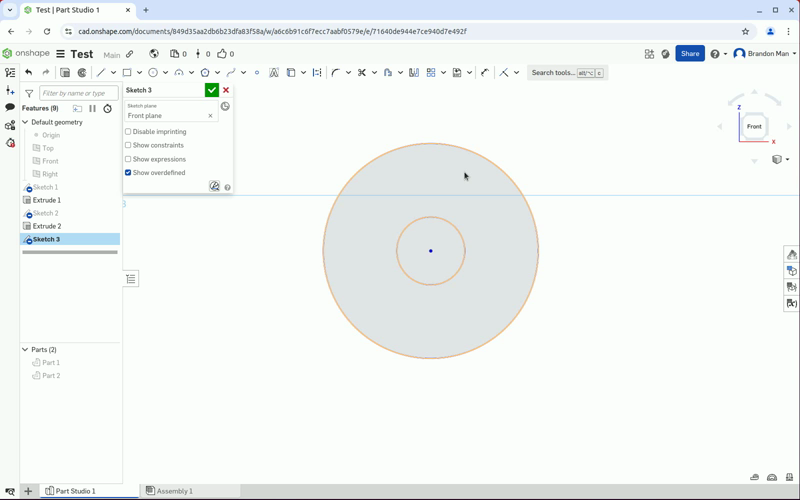
scroll(-6)
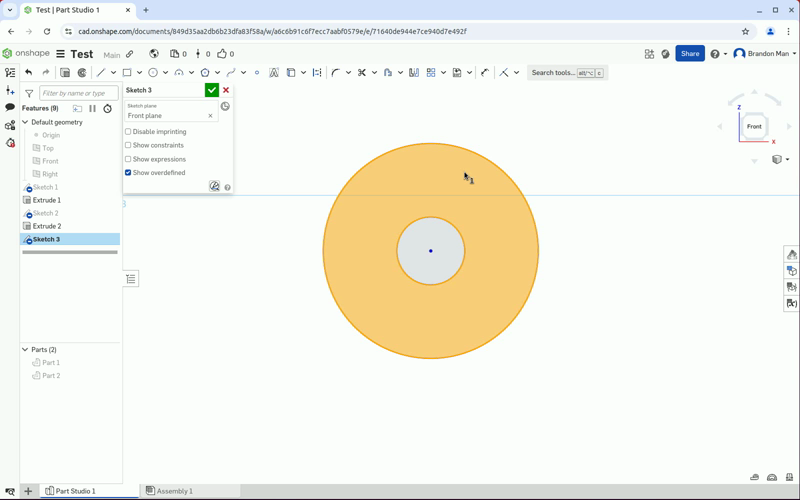
scroll(-6)
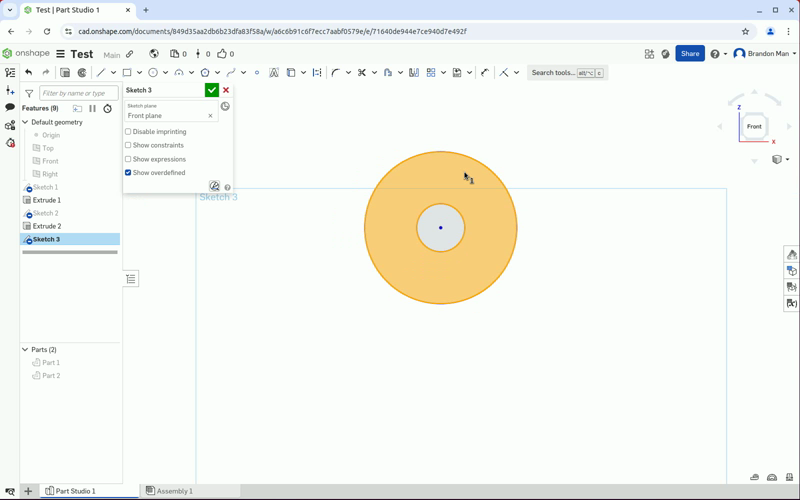
scroll(-6)
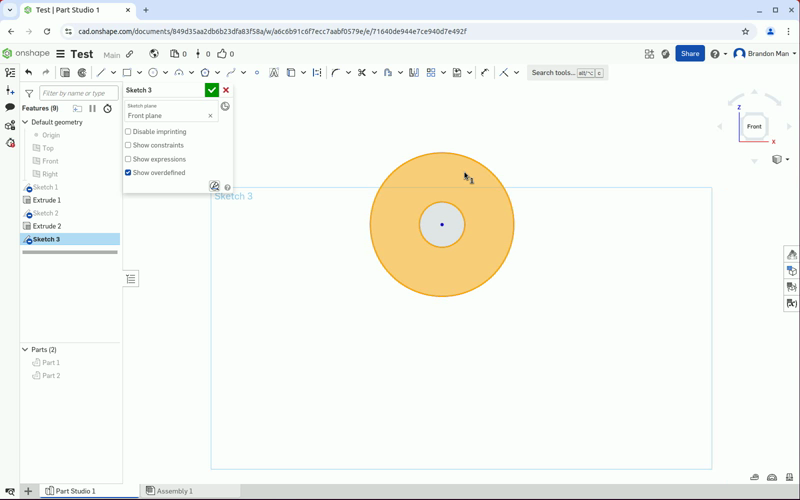
scroll(-6)
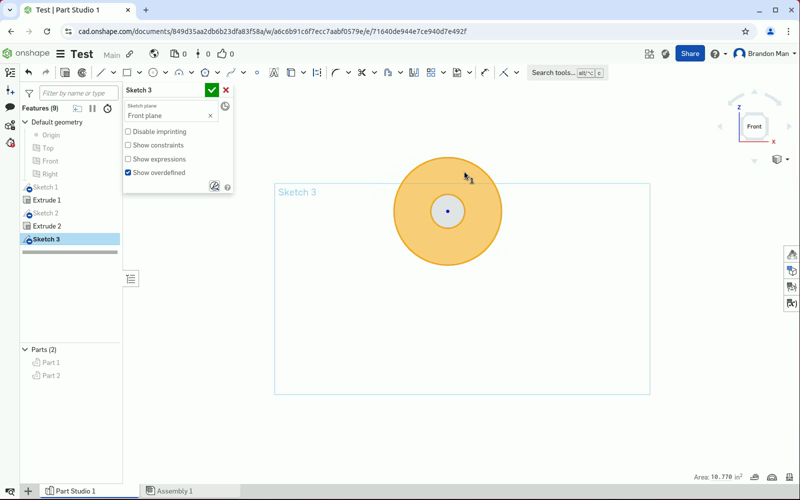
scroll(-6)
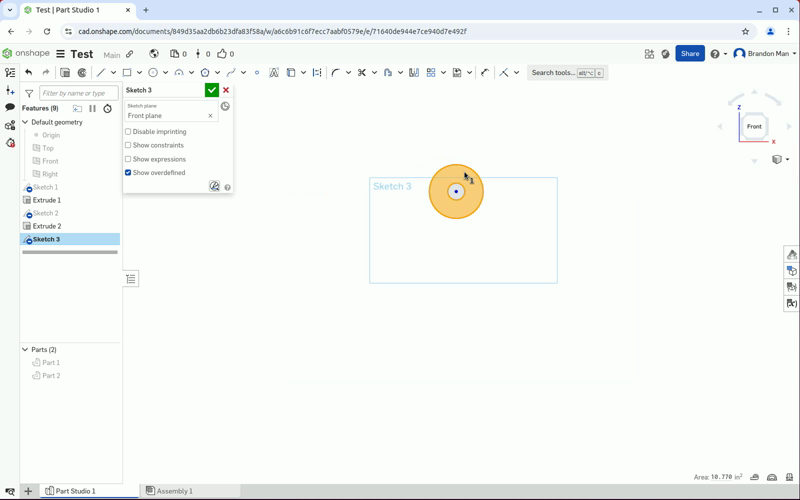
scroll(-6)
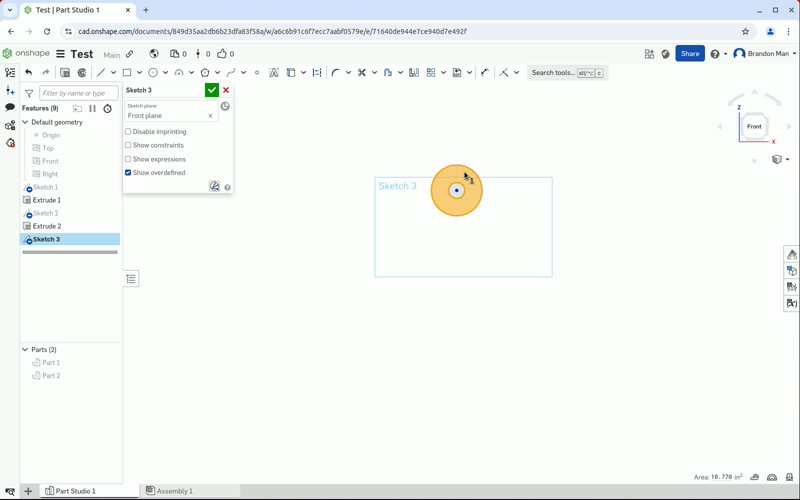
scroll(-6)
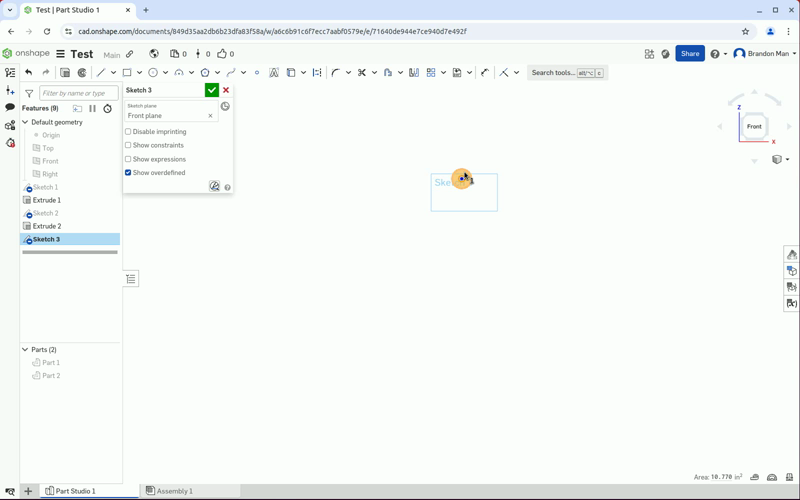
mouse_move(73, 352)
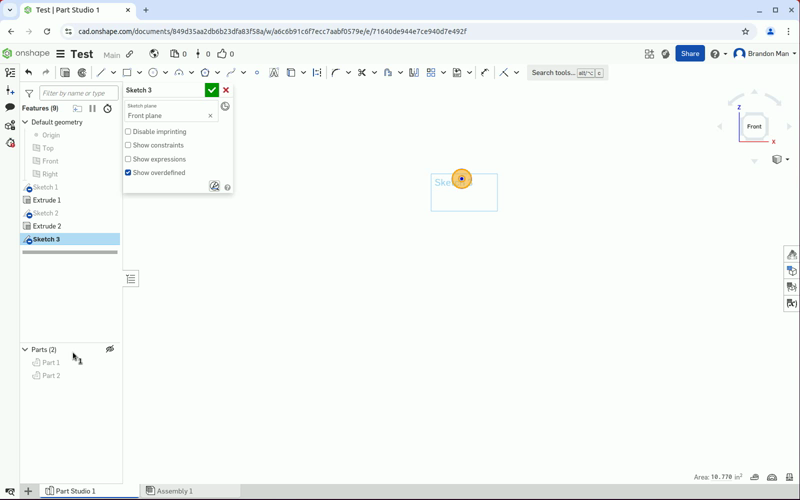
key(shift+y)
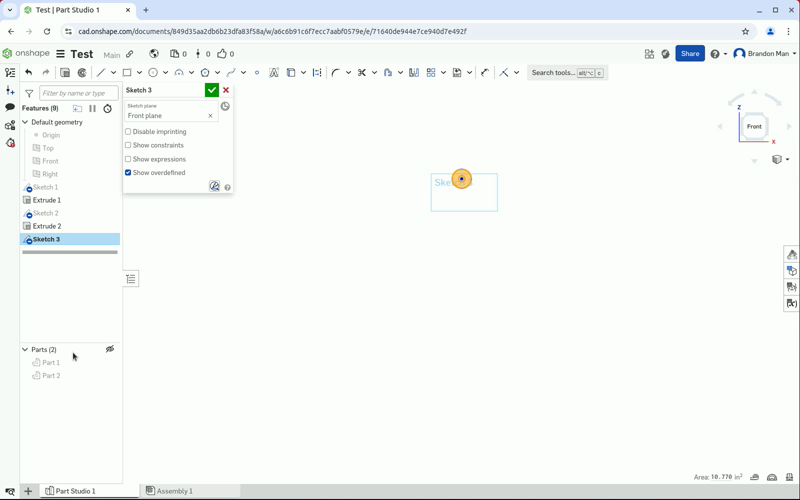
key(shift+e)
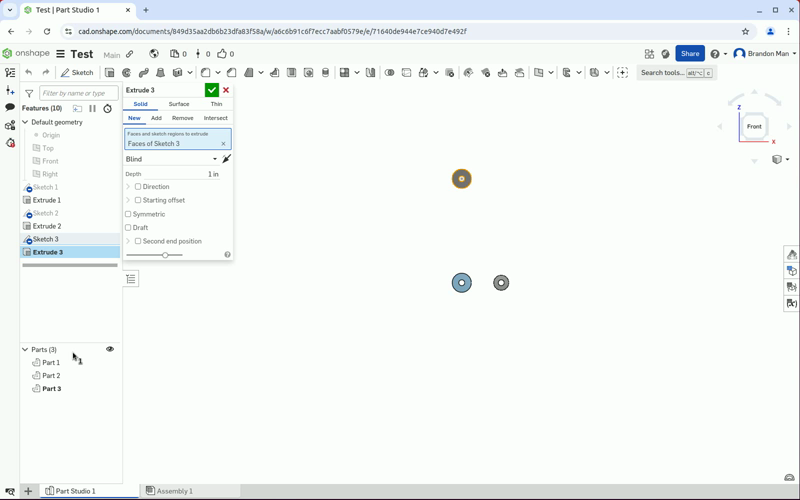
mouse_move(143, 106)
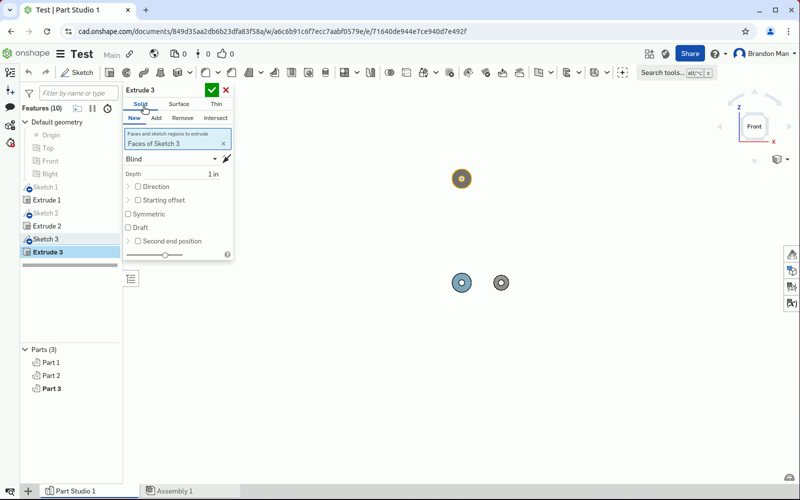
click(143, 106)
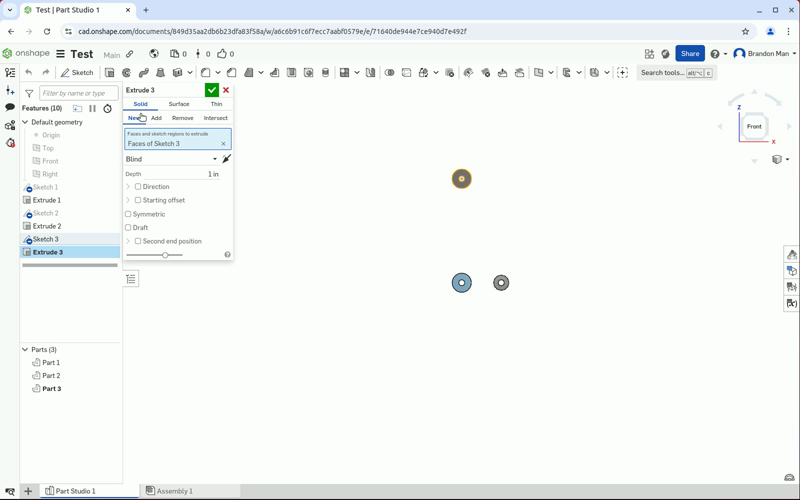
mouse_move(137, 120)
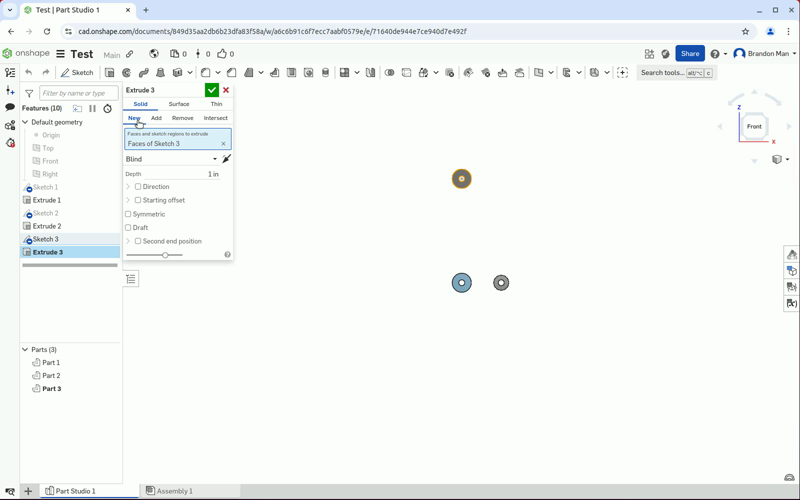
click(137, 120)
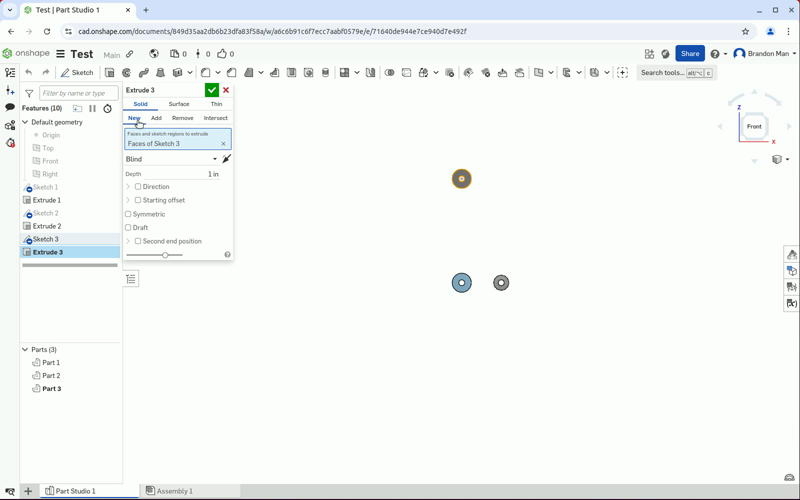
key(tab, 4)
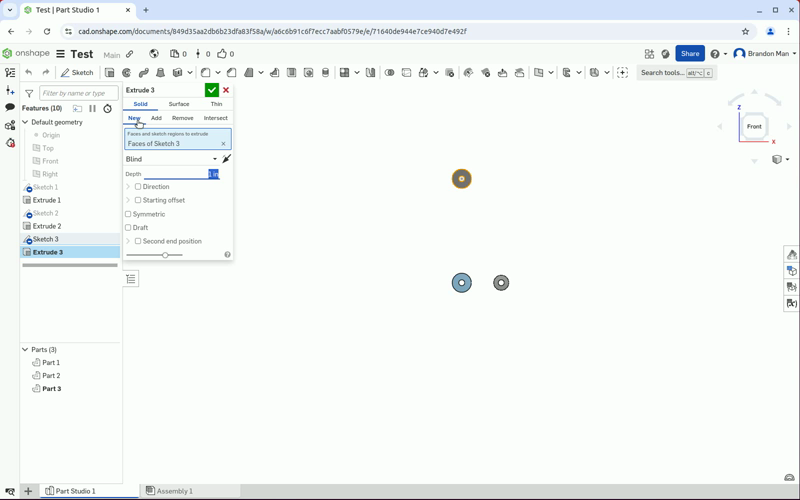
text(0.481)
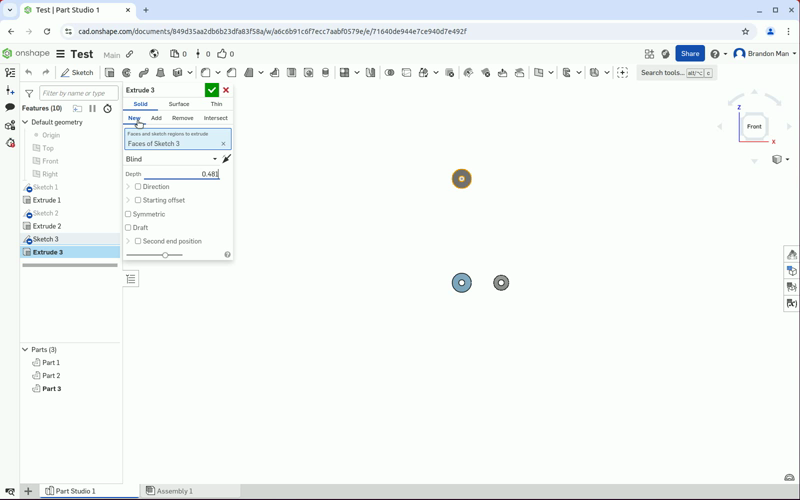
key(enter)
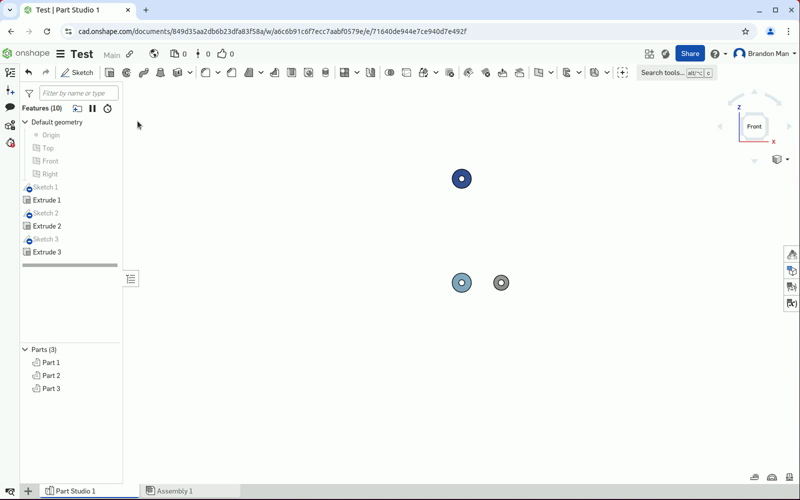
key(shift+h)
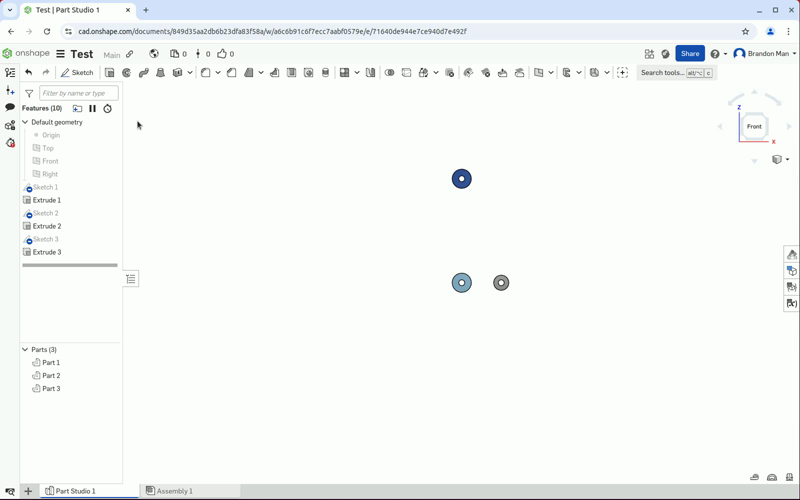
key(shift+h)
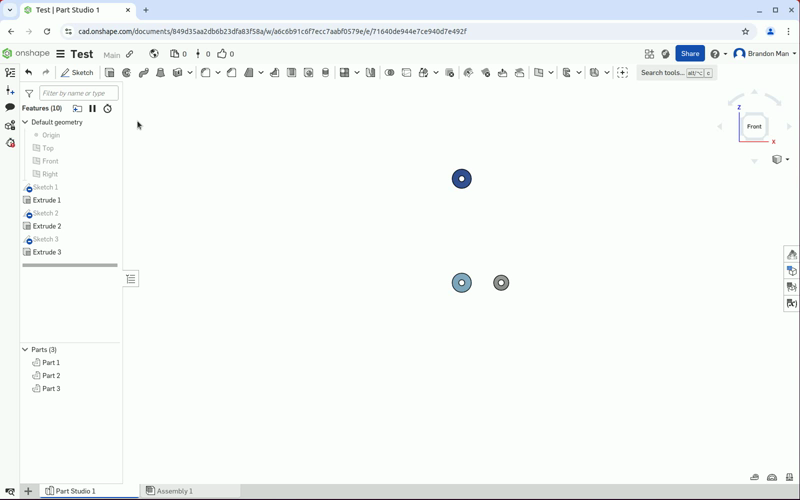
mouse_move(73, 189)
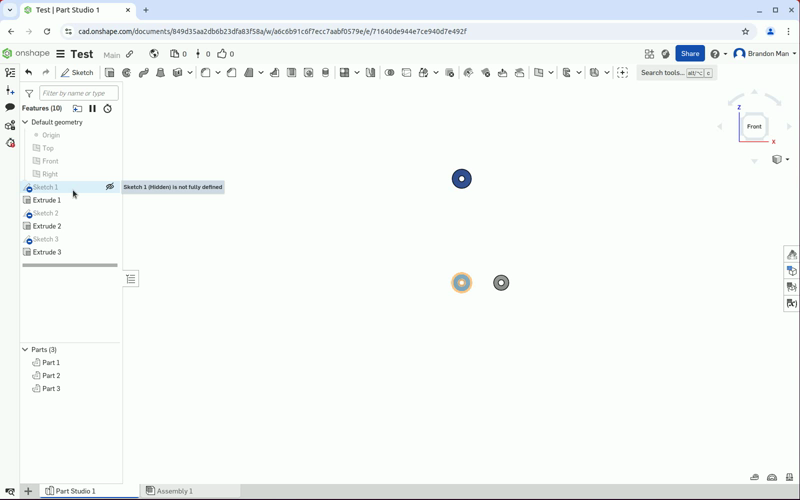
click(73, 189)
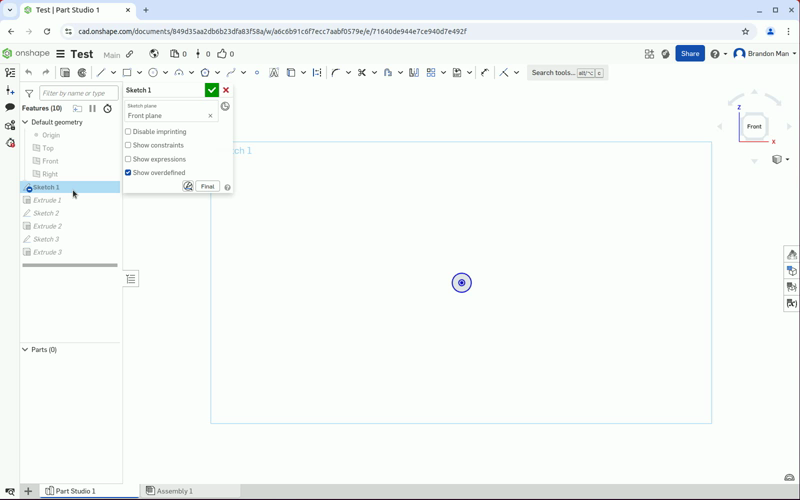
mouse_move(229, 92)
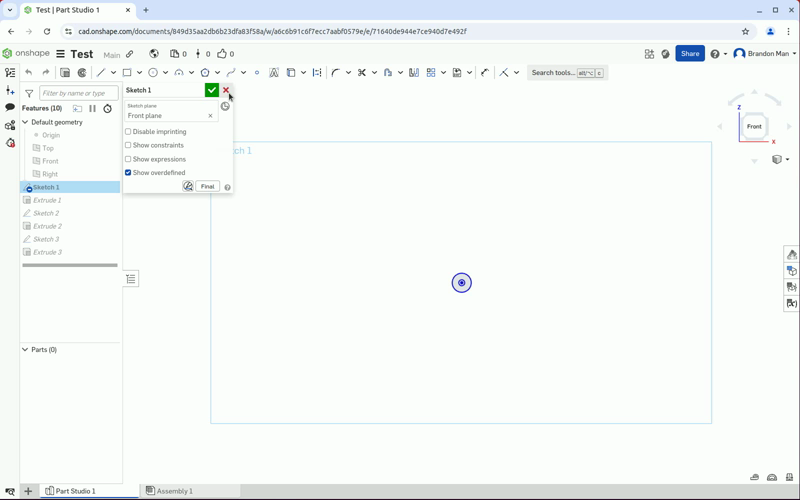
click(229, 92)
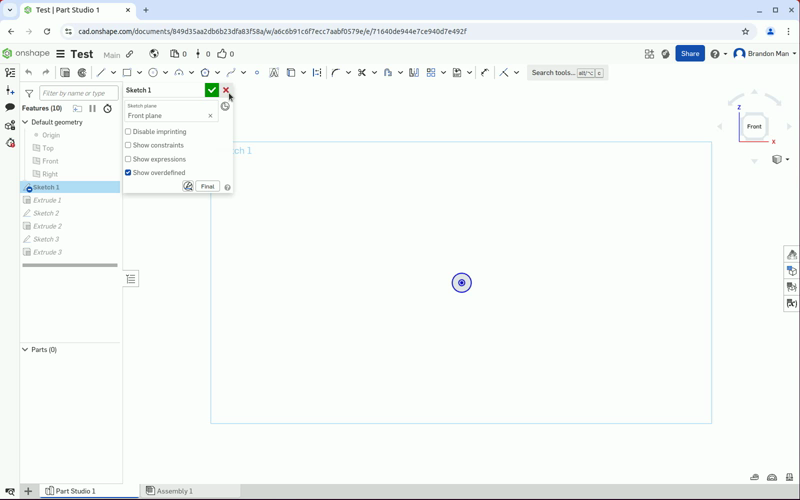
key(shift+s)
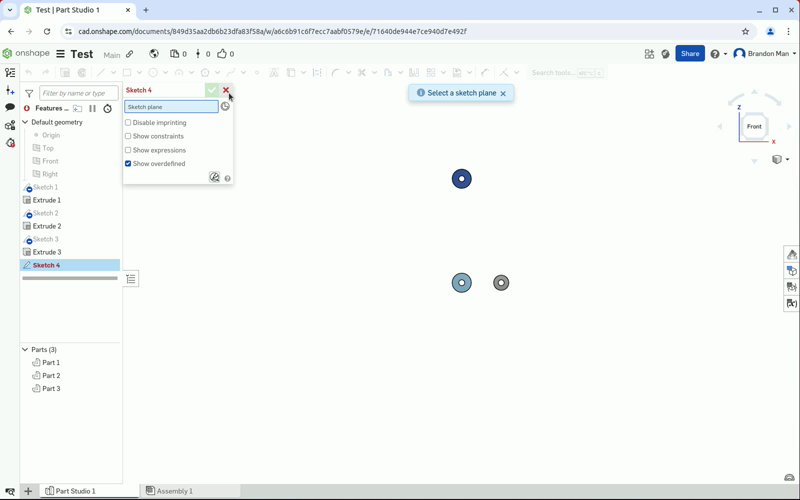
mouse_move(73, 163)
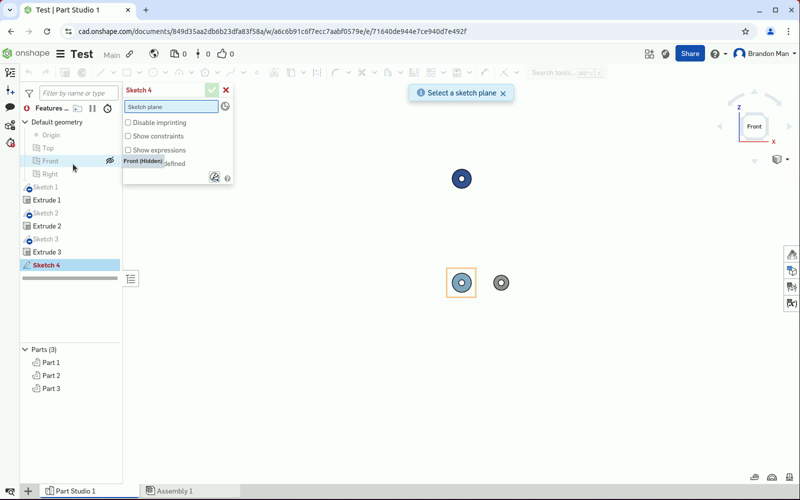
click(73, 163)
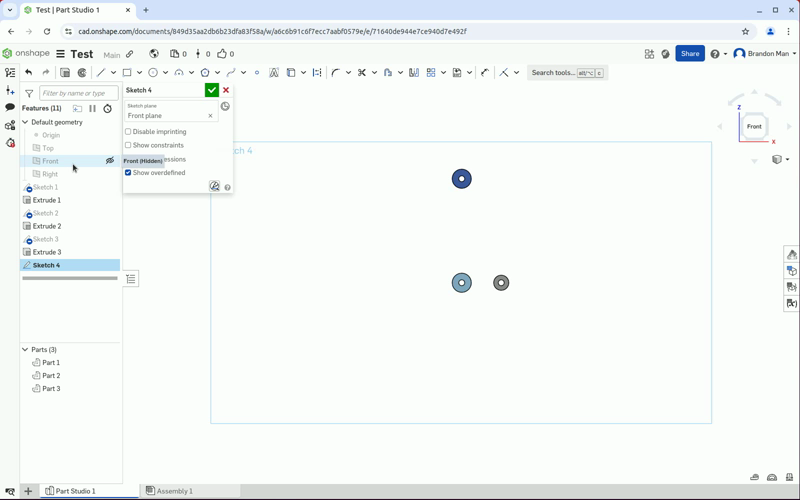
mouse_move(73, 352)
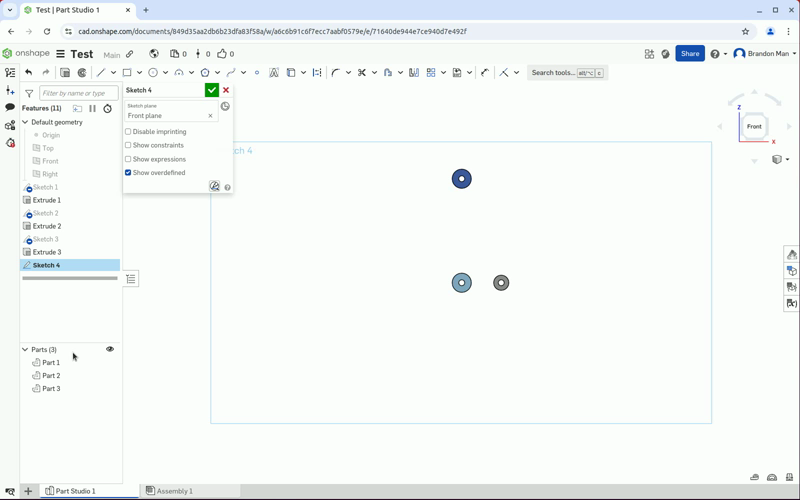
key(y)
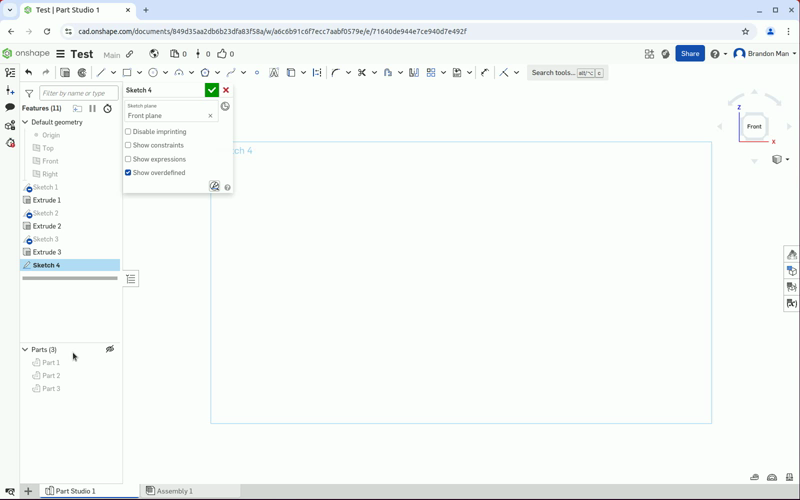
key(l)
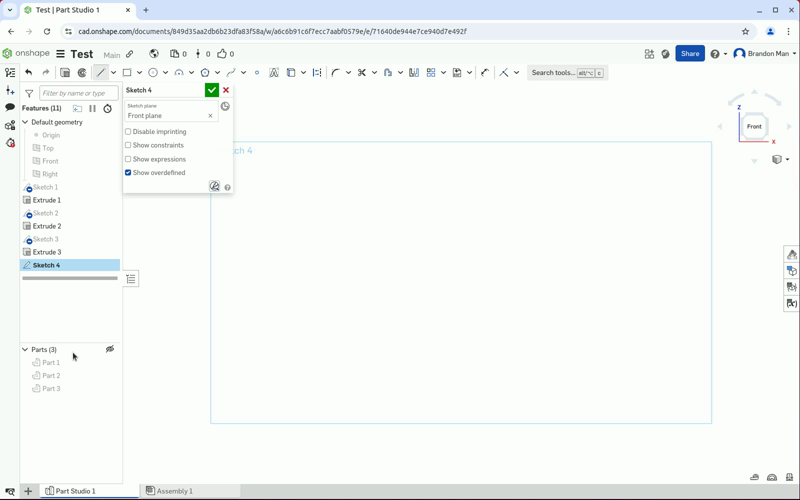
key_down(shift)
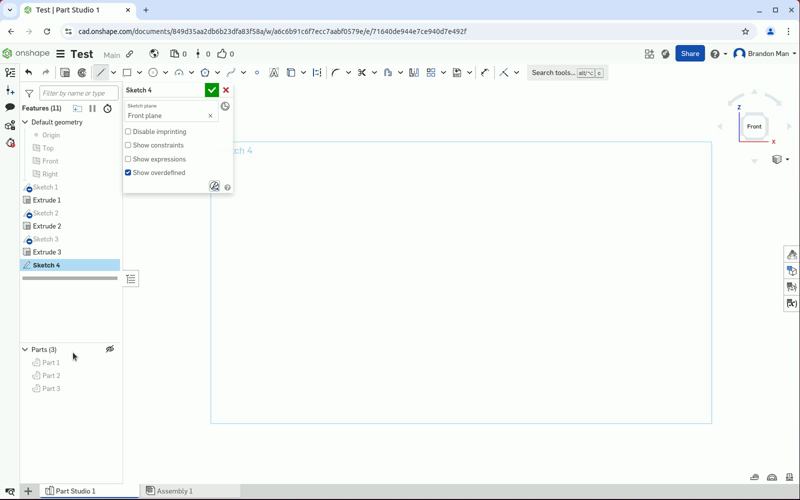
mouse_move(446, 226)
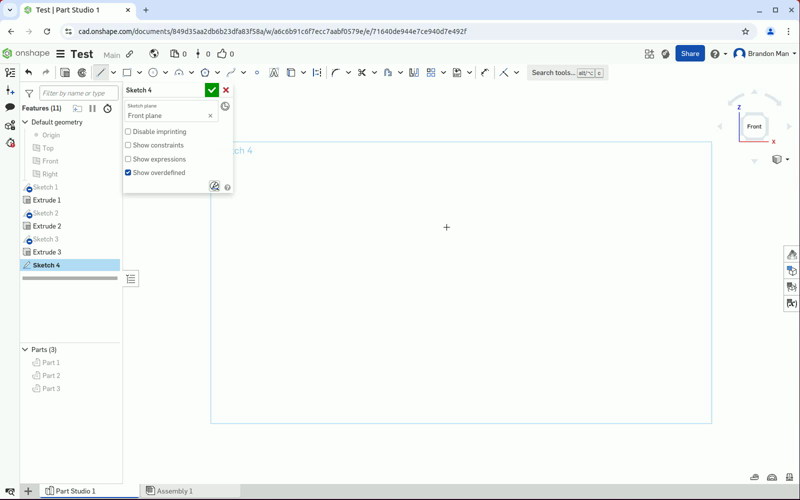
click(446, 226)
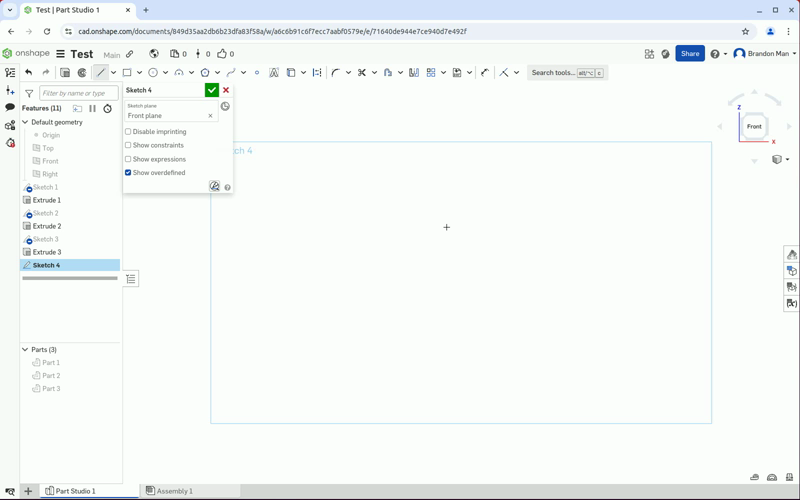
key_up(shift)
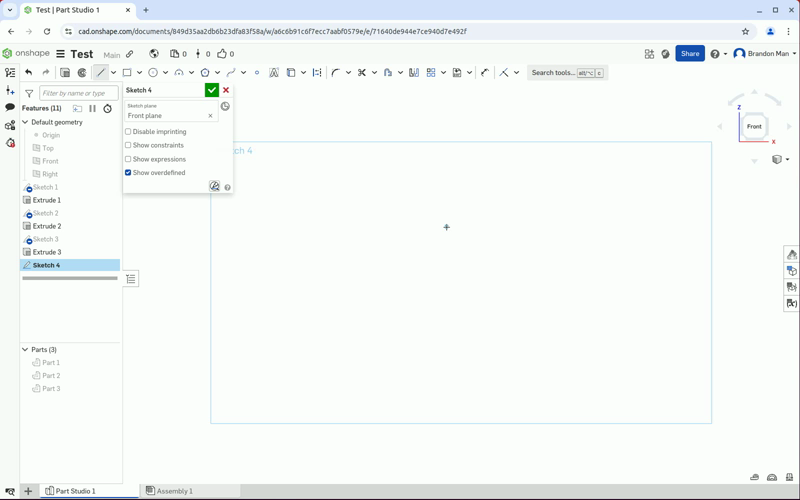
key_down(shift)
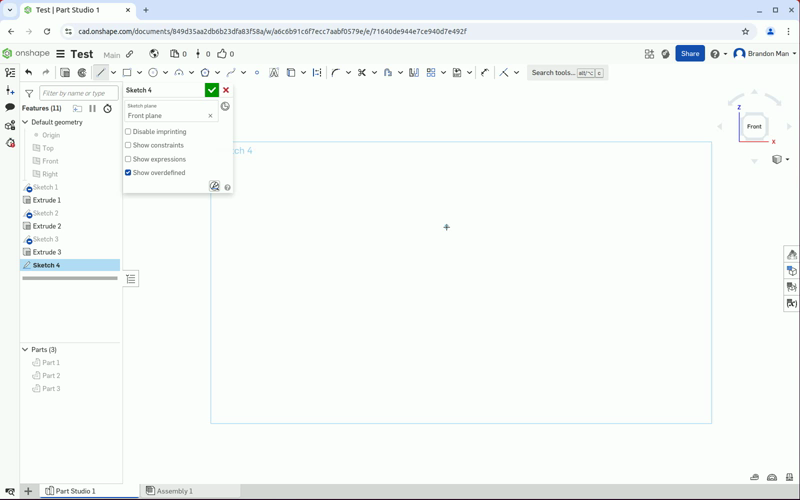
mouse_move(476, 226)
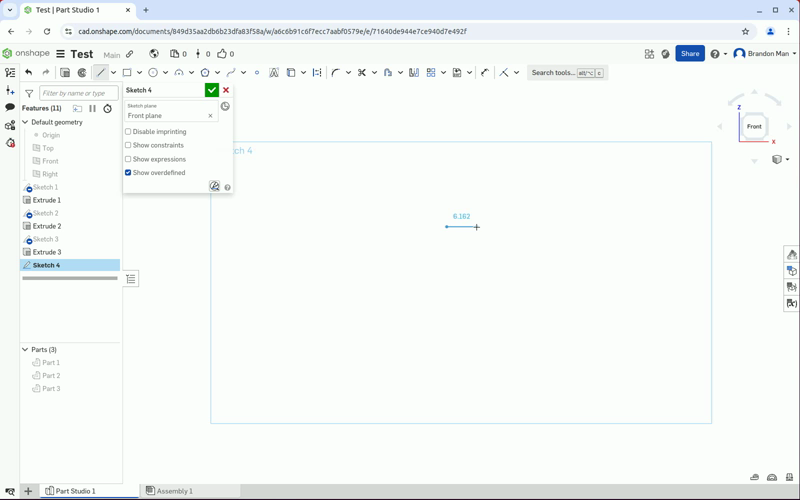
mouse_move(452, 284)
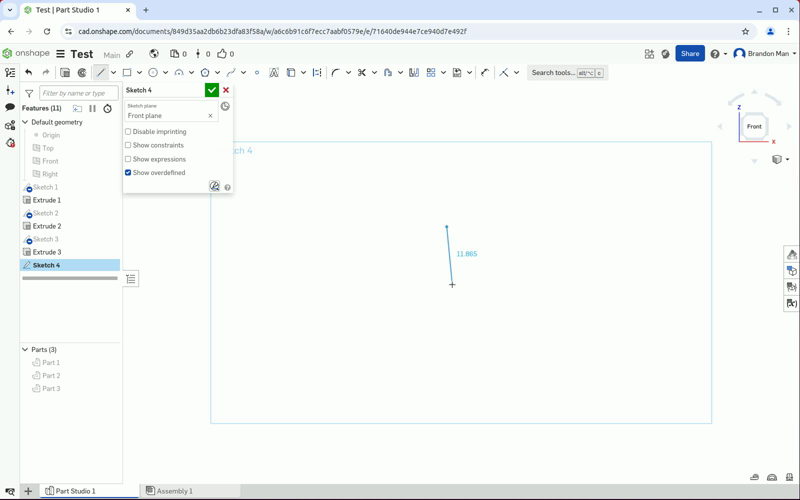
click(452, 284)
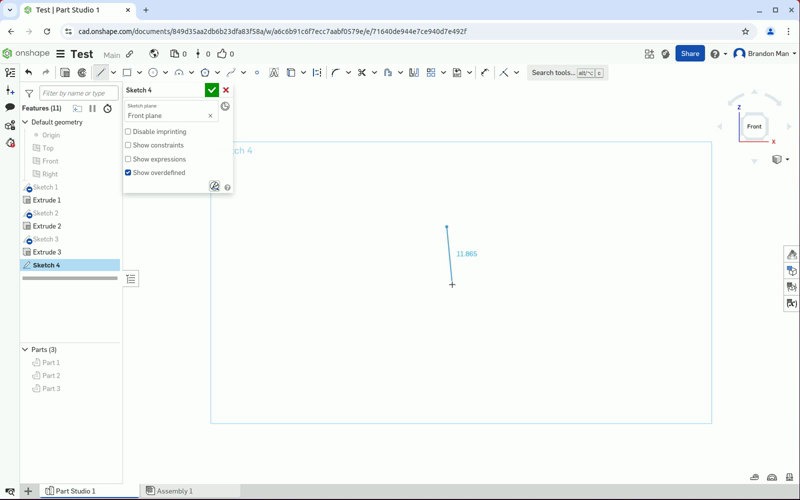
key_up(shift)
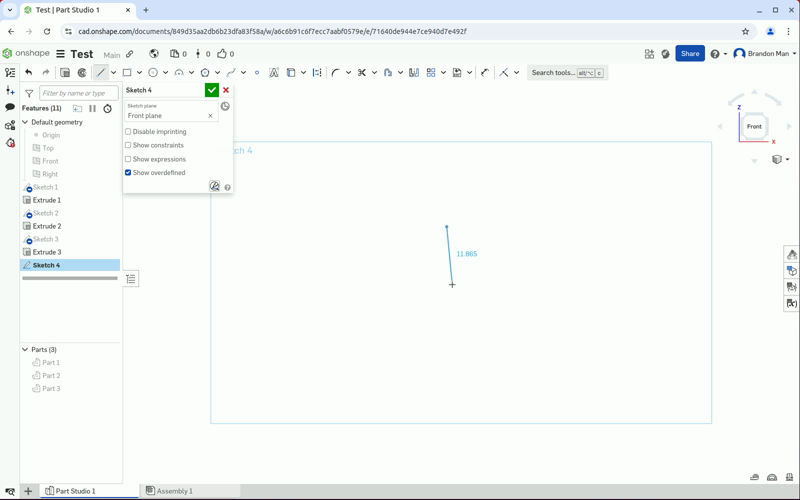
key(esc)
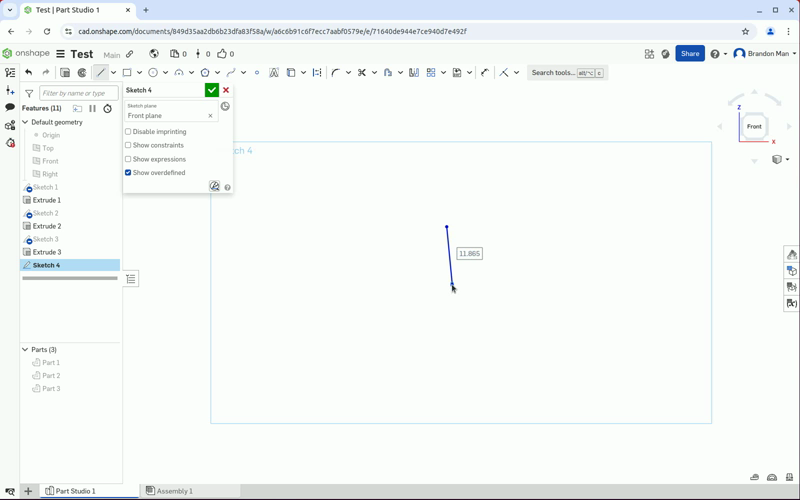
key(a)
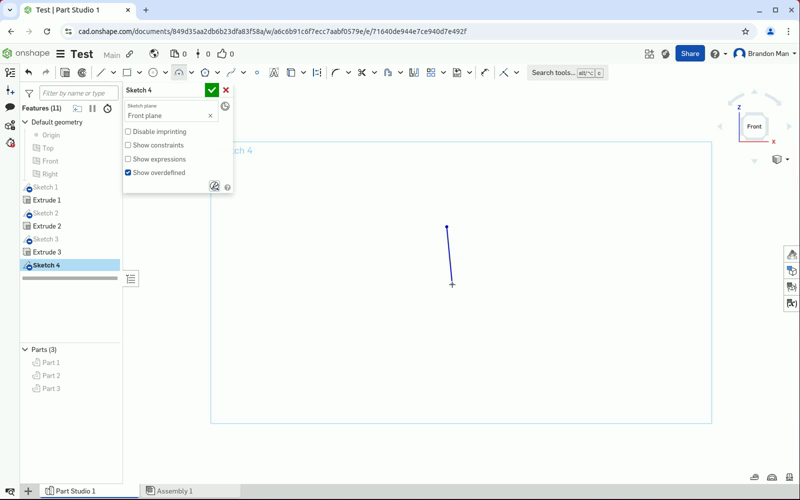
mouse_move(452, 284)
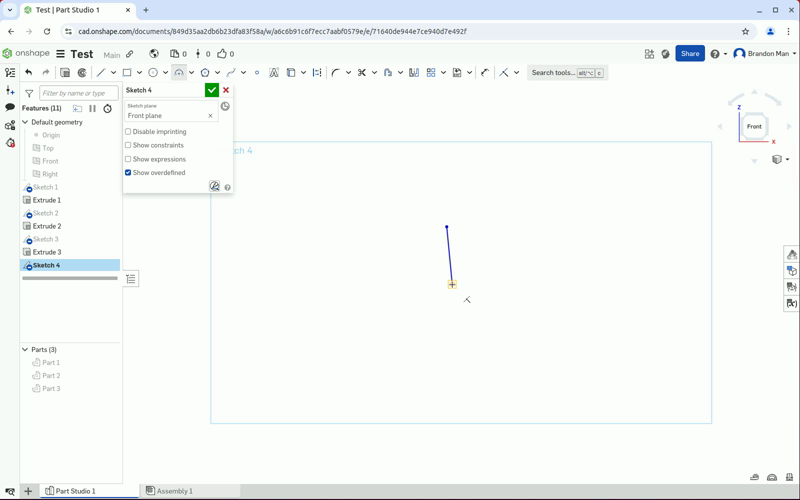
click(452, 284)
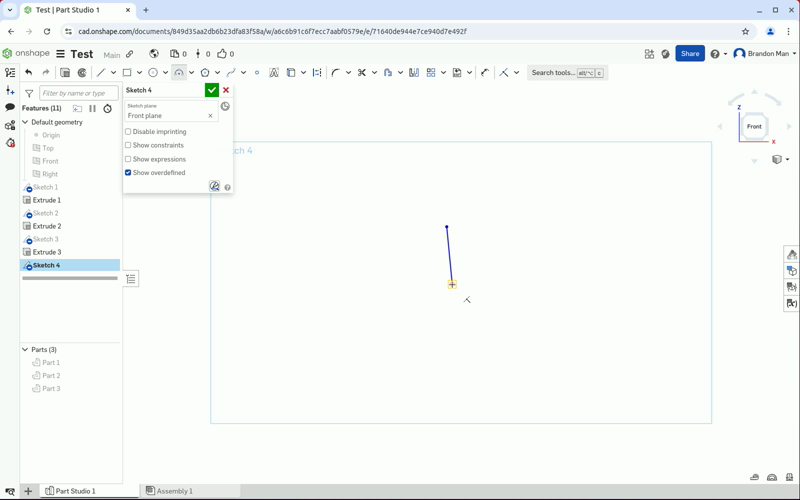
key_down(shift)
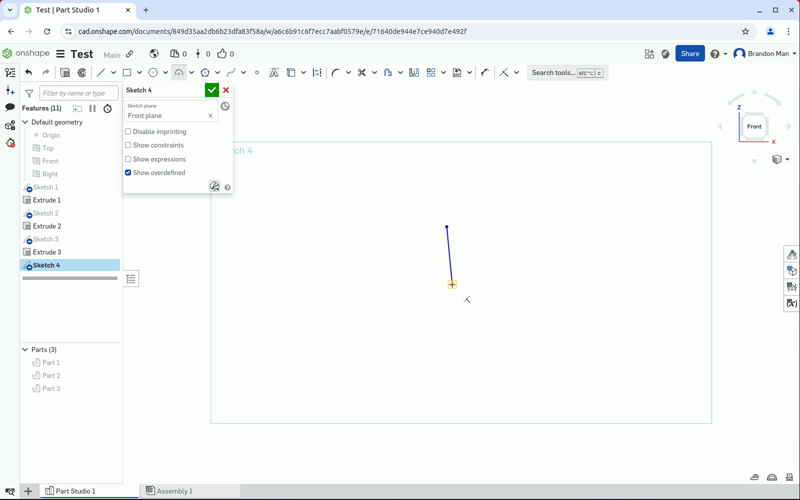
mouse_move(461, 291)
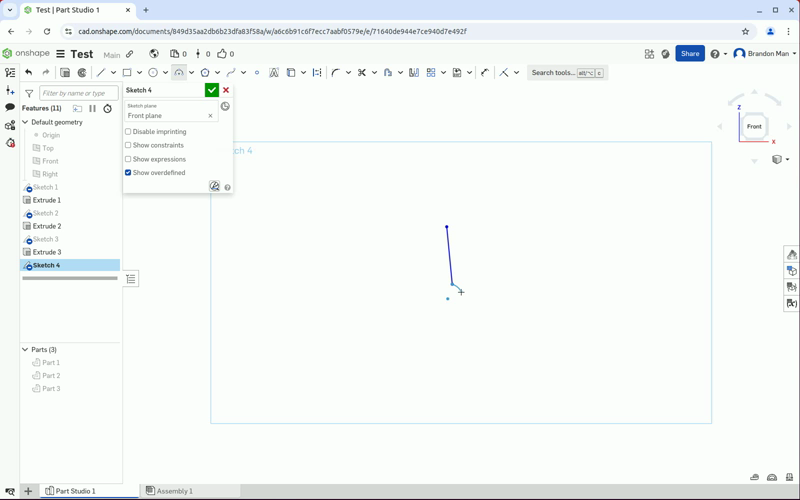
click(461, 291)
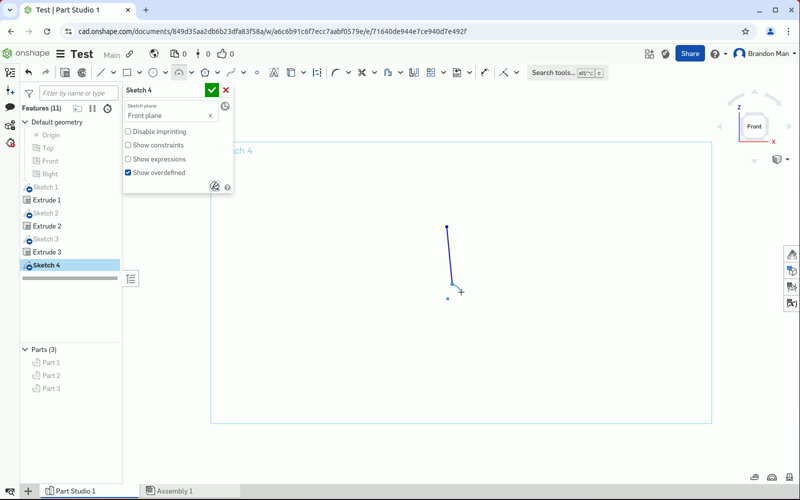
mouse_move(466, 276)
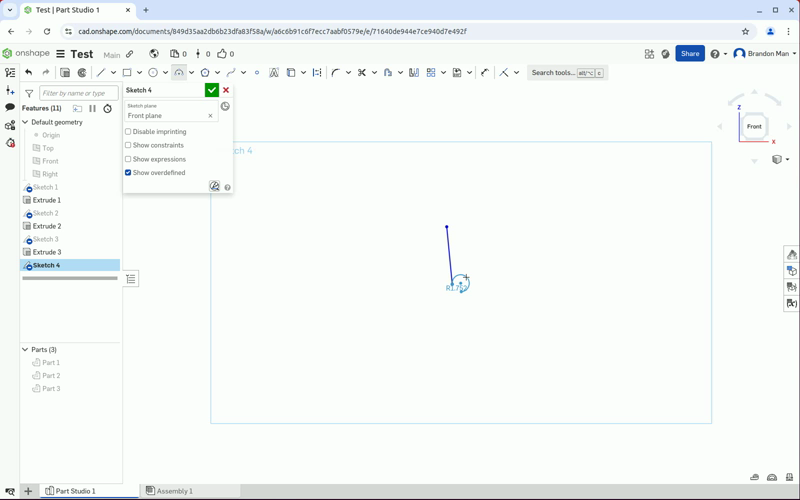
click(466, 276)
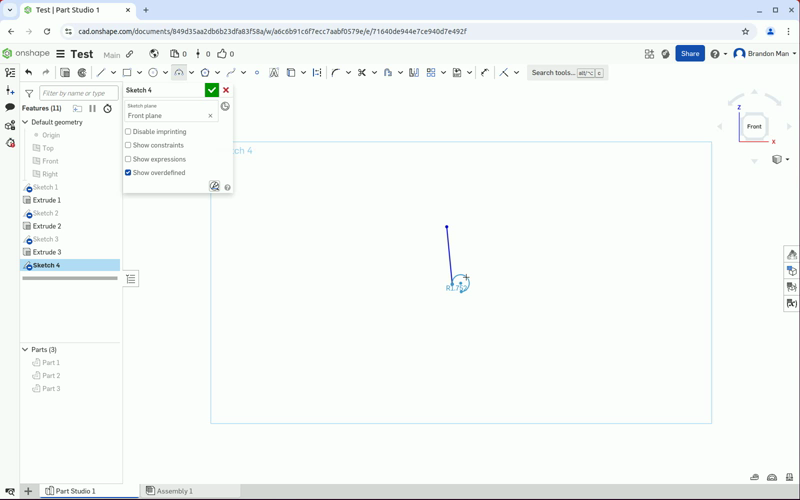
key_up(shift)
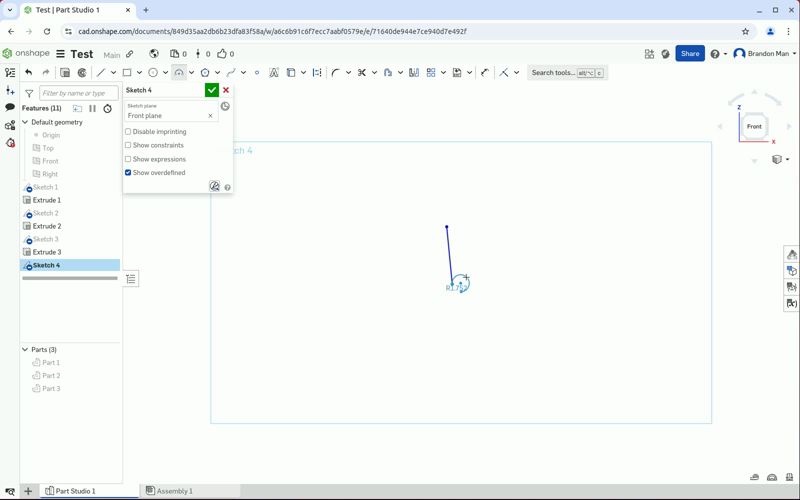
key(esc)
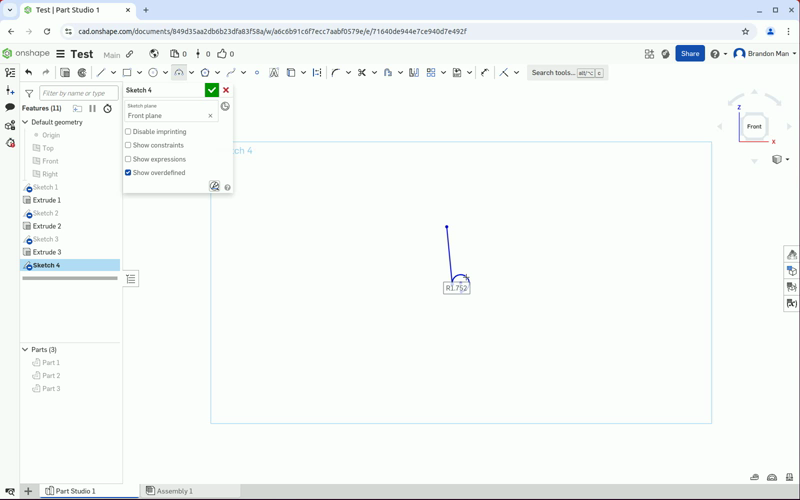
key(l)
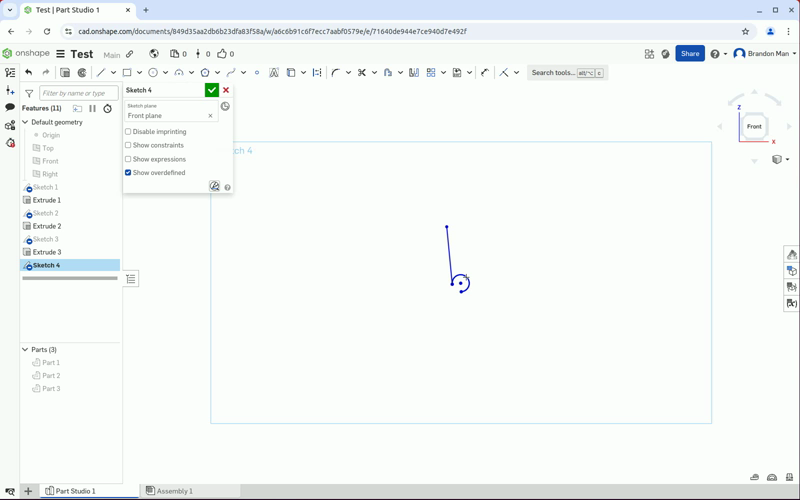
mouse_move(461, 291)
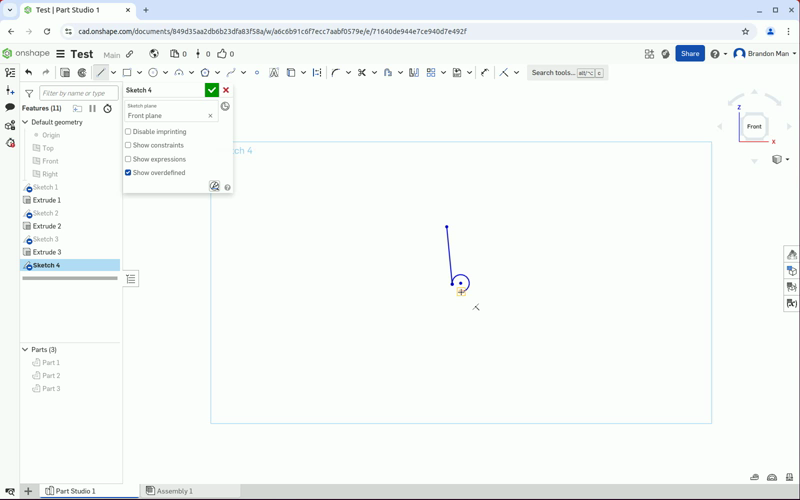
click(461, 291)
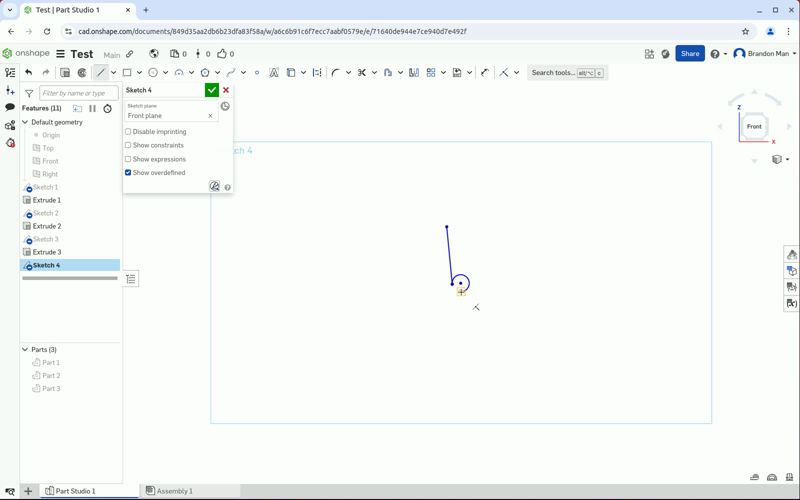
key_down(shift)
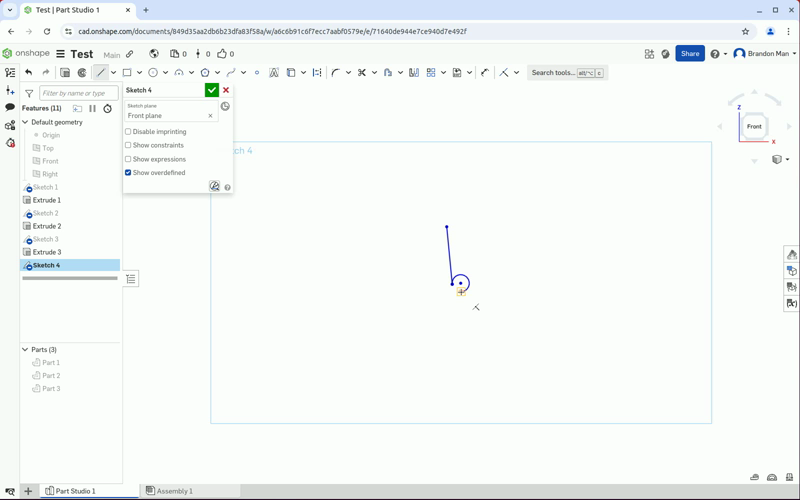
mouse_move(491, 291)
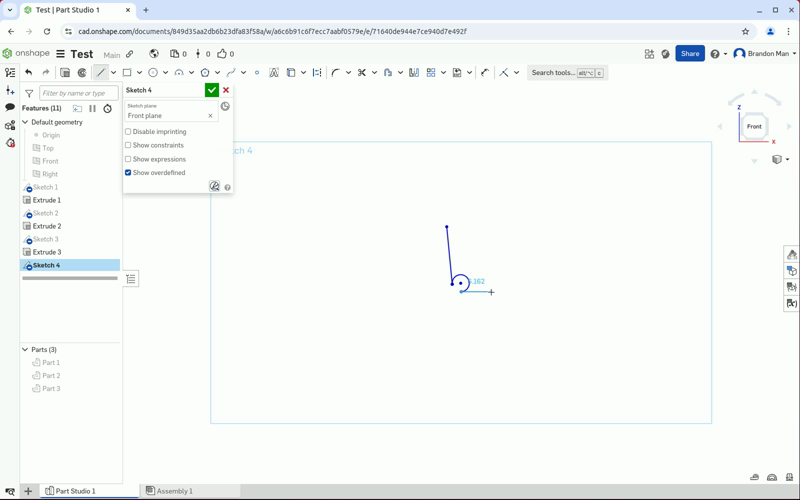
mouse_move(502, 290)
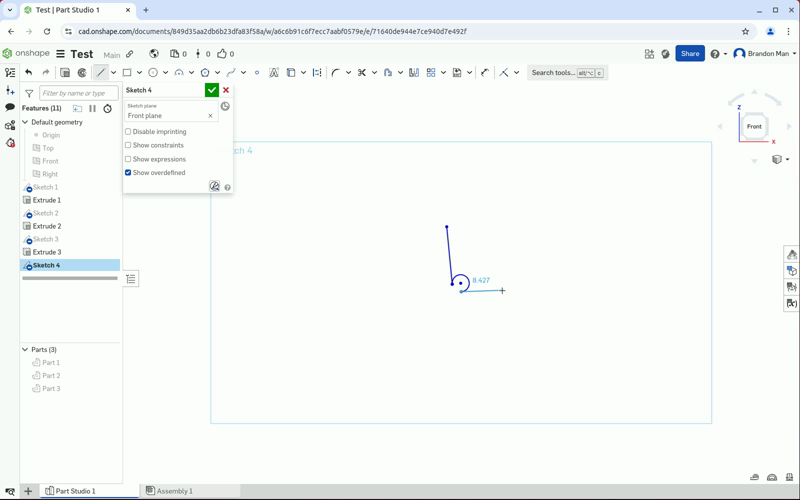
click(502, 290)
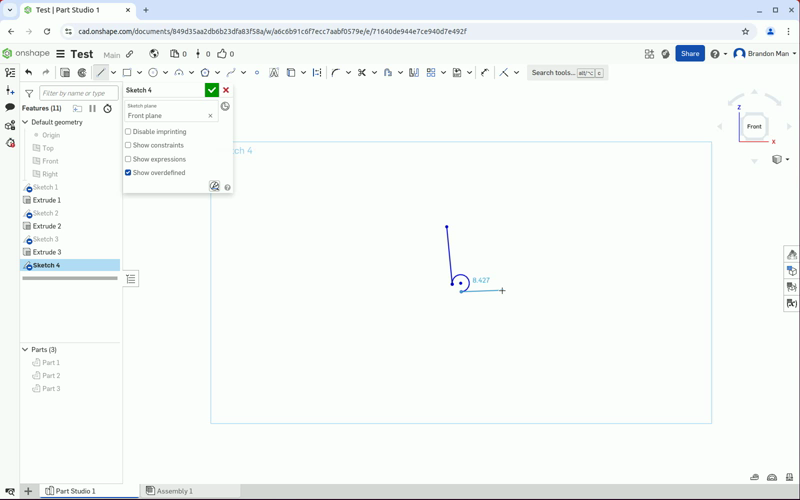
key_up(shift)
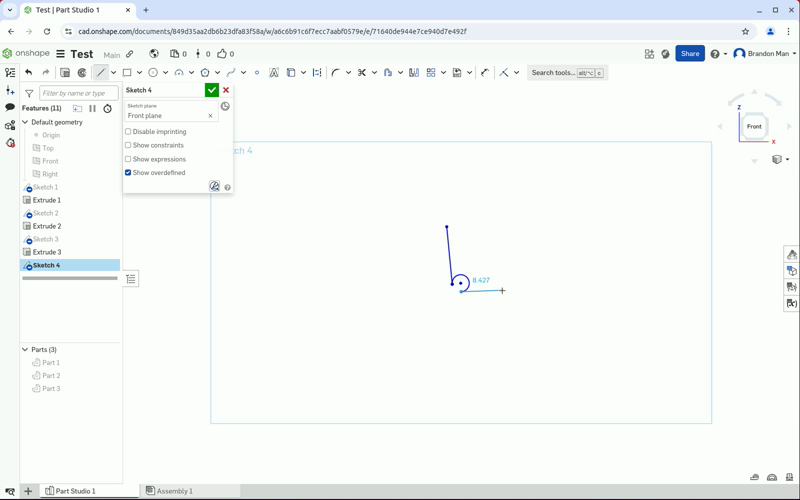
key(esc)
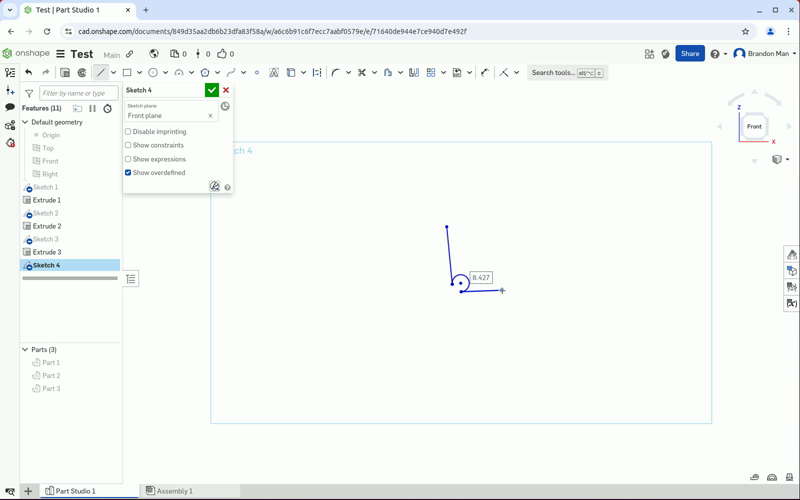
key(a)
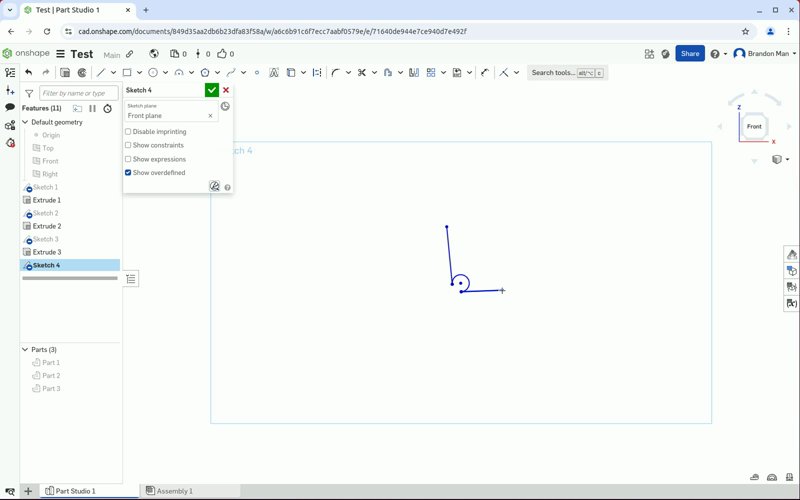
mouse_move(502, 290)
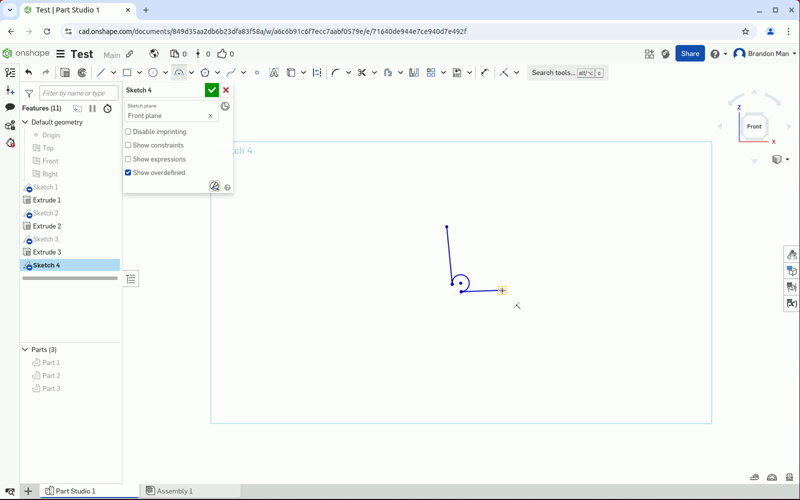
click(502, 290)
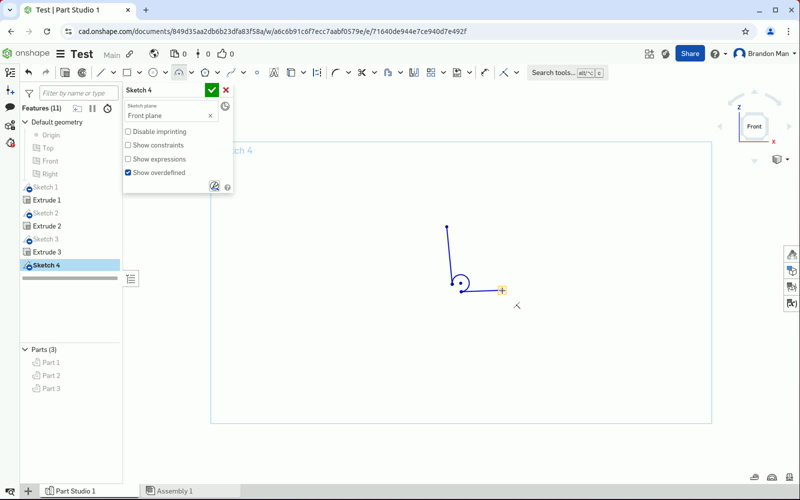
key_down(shift)
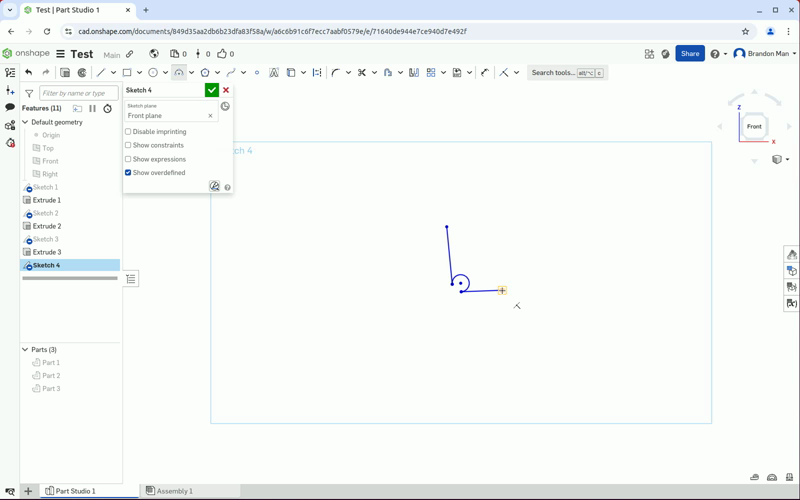
mouse_move(502, 276)
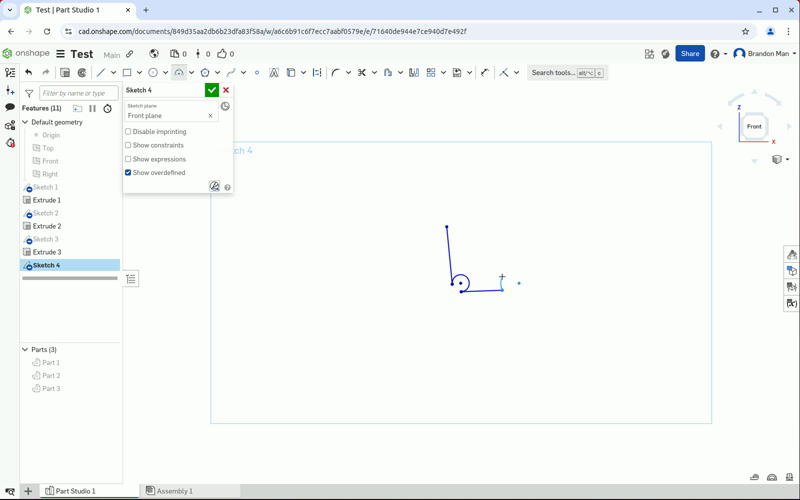
click(502, 276)
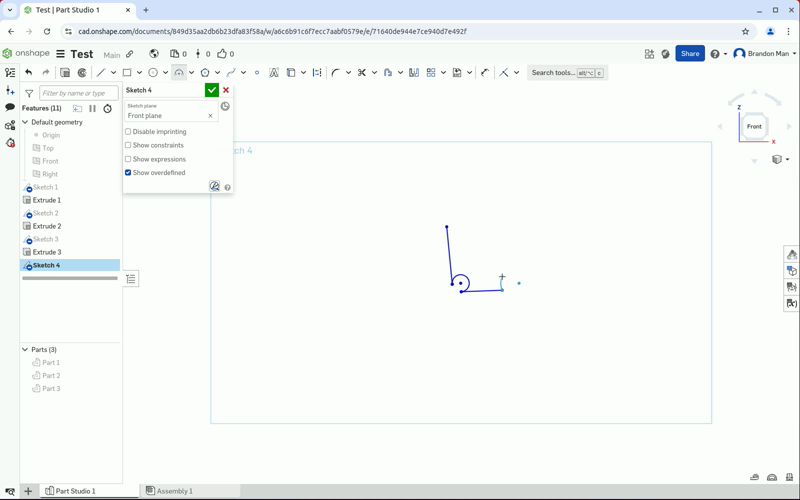
mouse_move(494, 282)
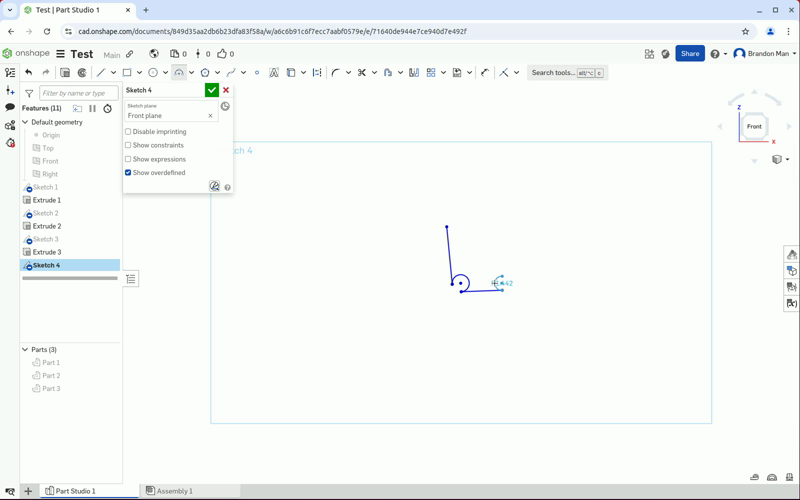
click(494, 282)
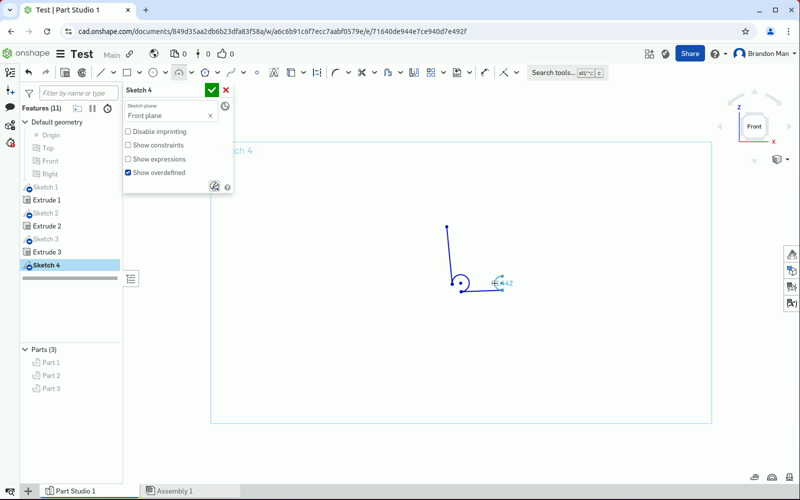
key_up(shift)
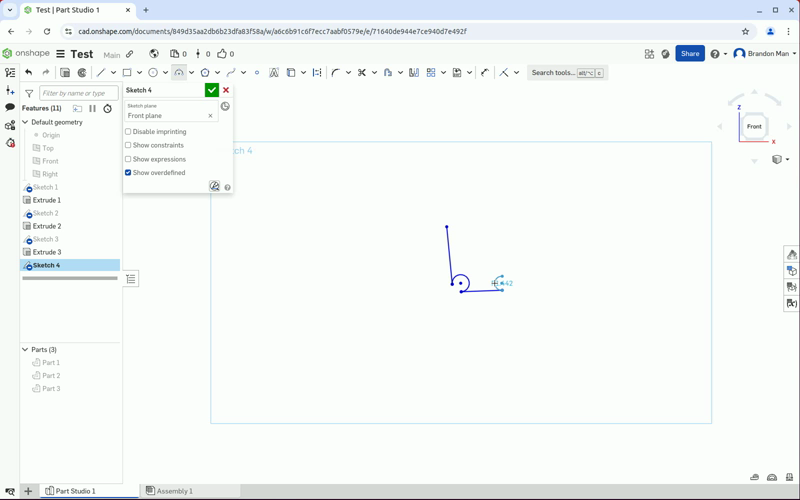
key(esc)
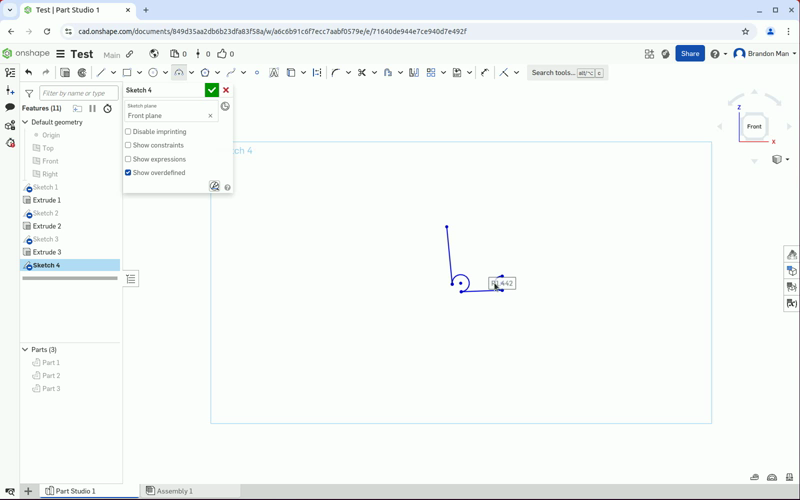
key(l)
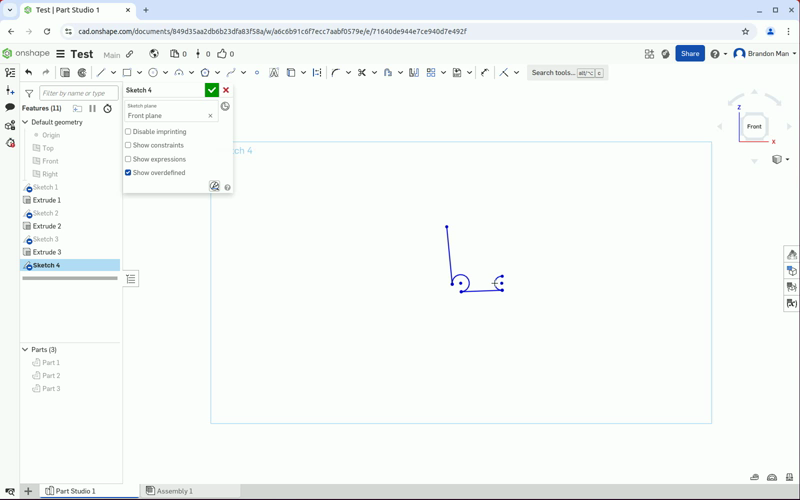
mouse_move(502, 276)
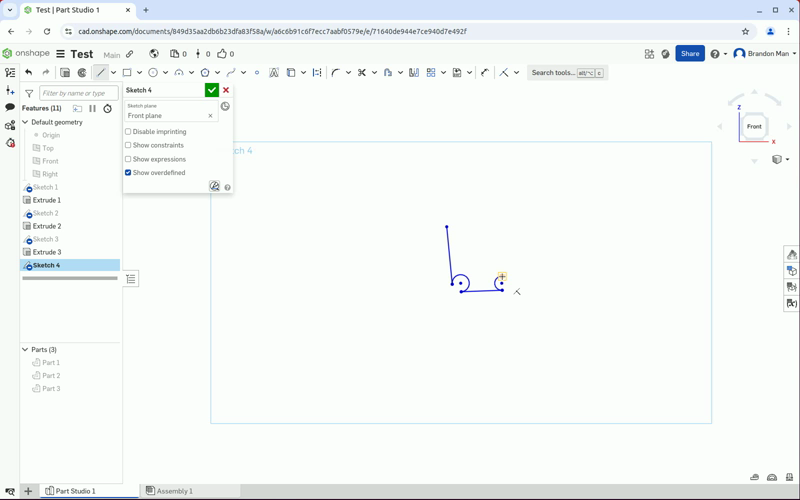
click(502, 276)
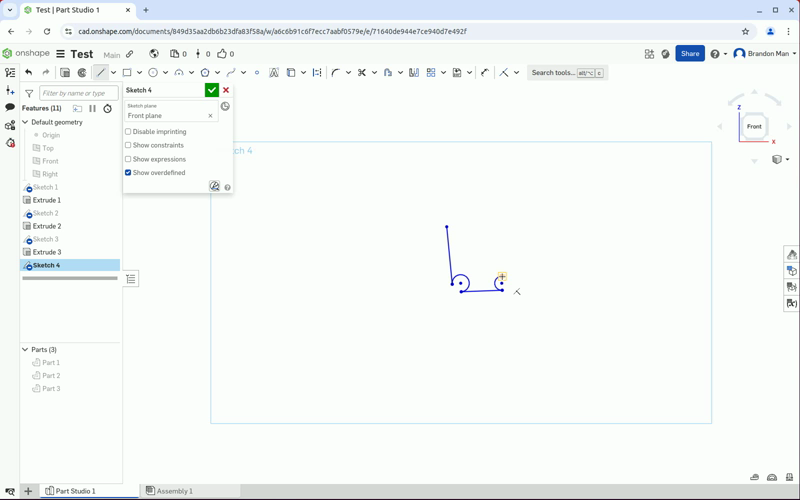
key_down(shift)
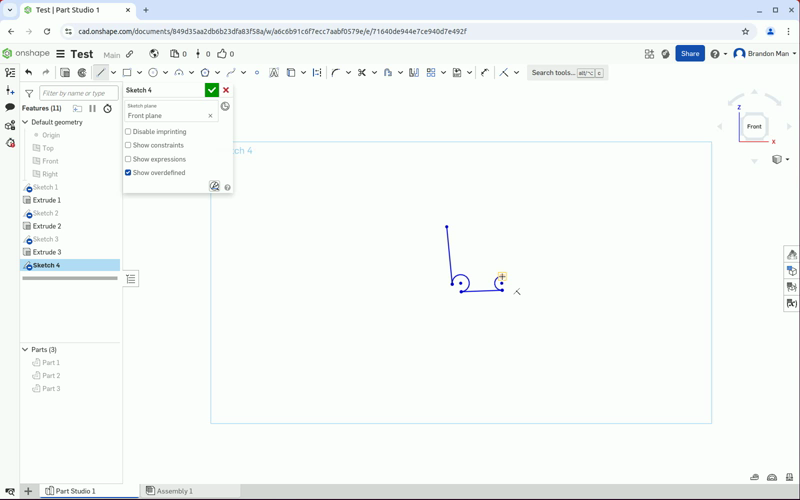
mouse_move(532, 276)
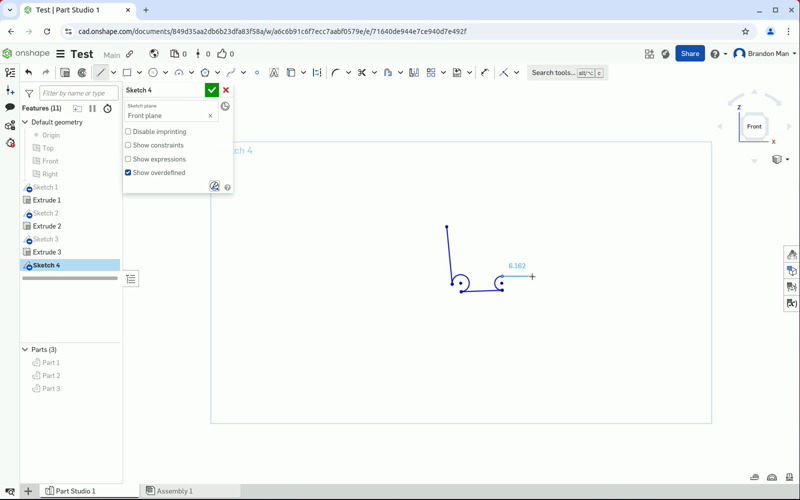
mouse_move(478, 275)
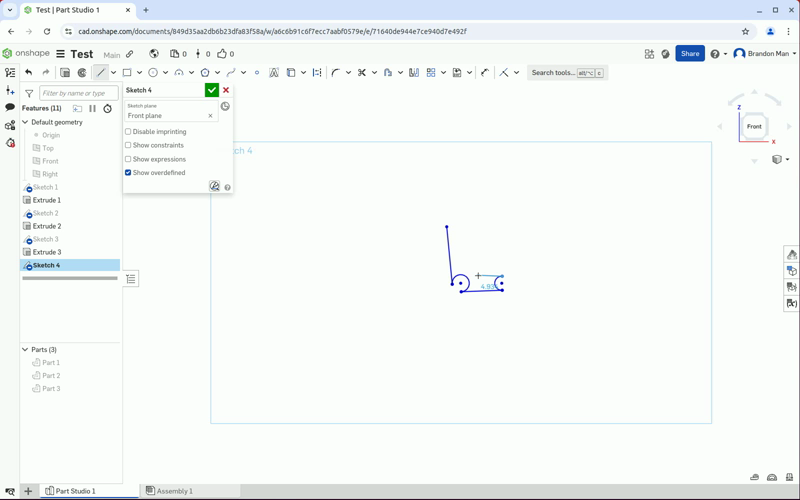
click(478, 275)
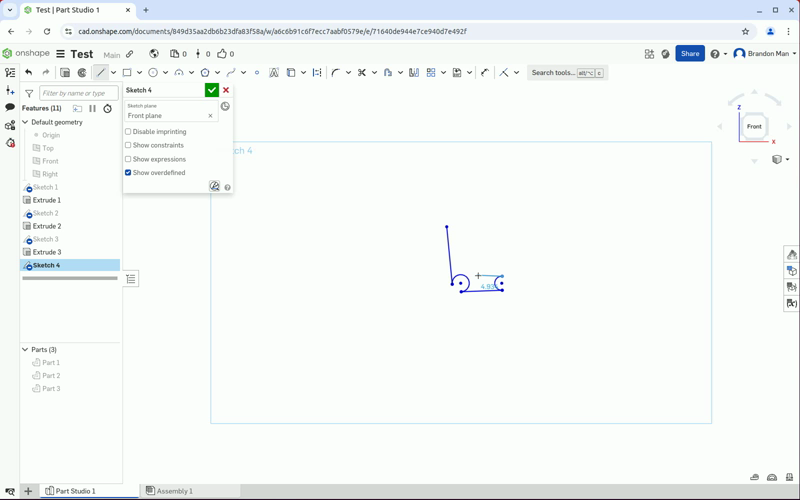
key_up(shift)
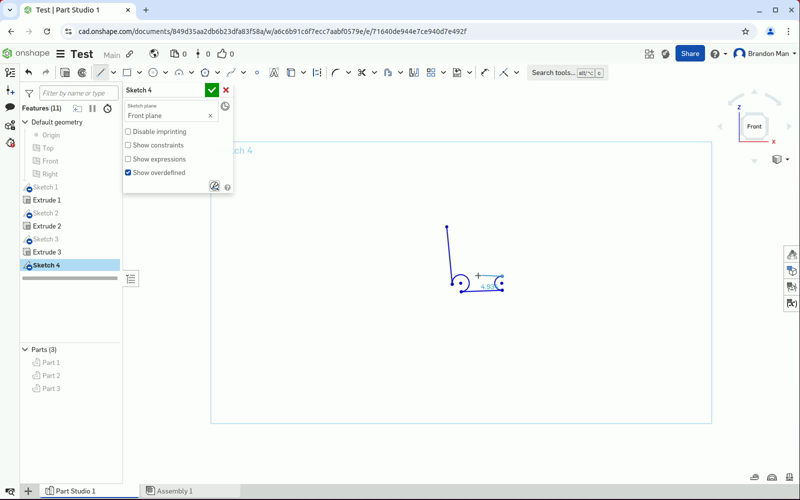
key(esc)
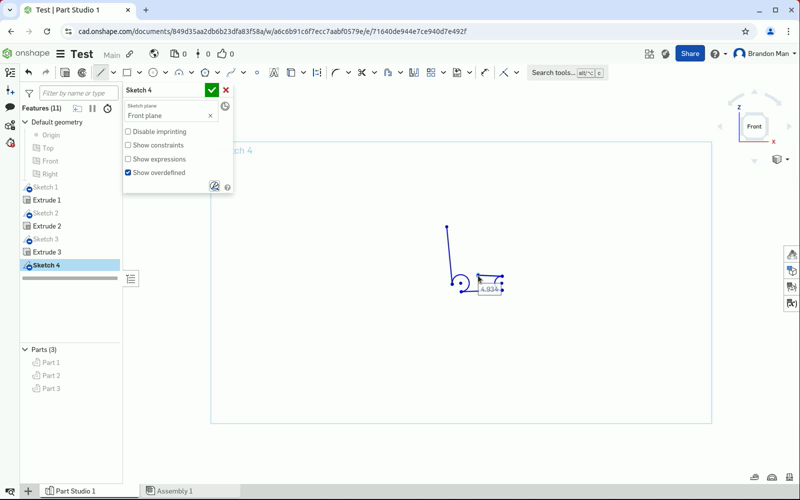
key(a)
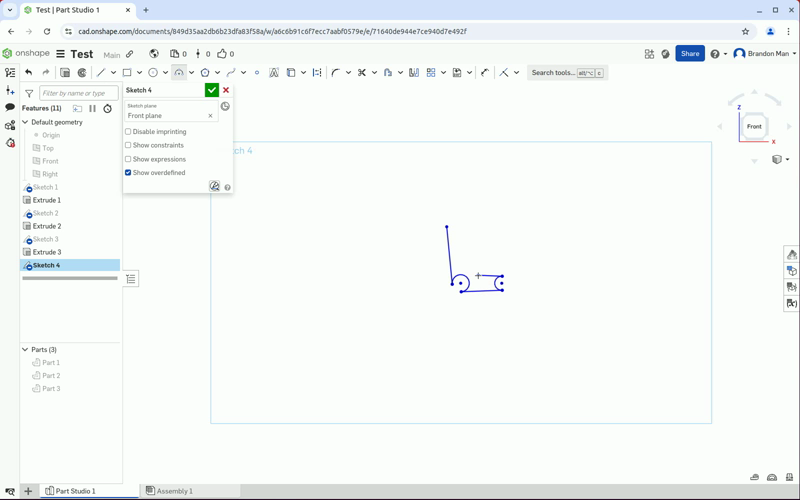
mouse_move(478, 275)
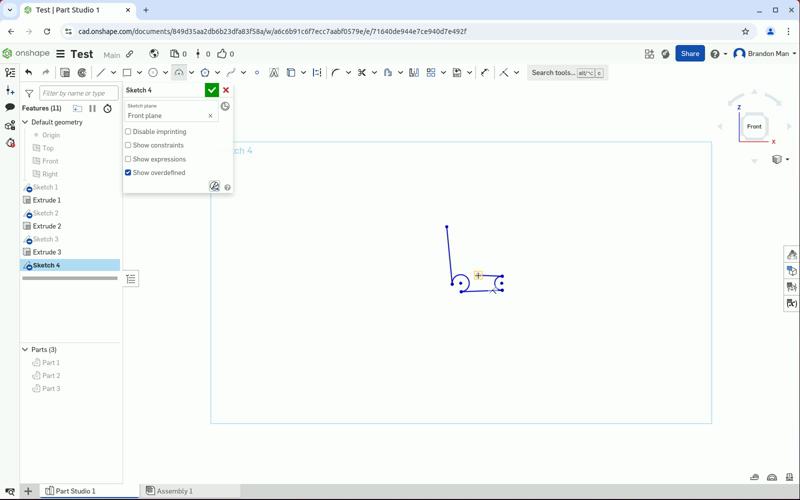
click(478, 275)
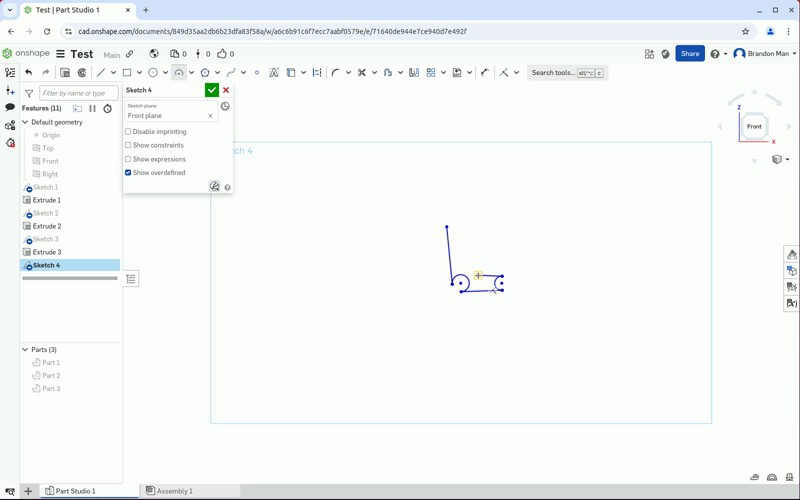
key_down(shift)
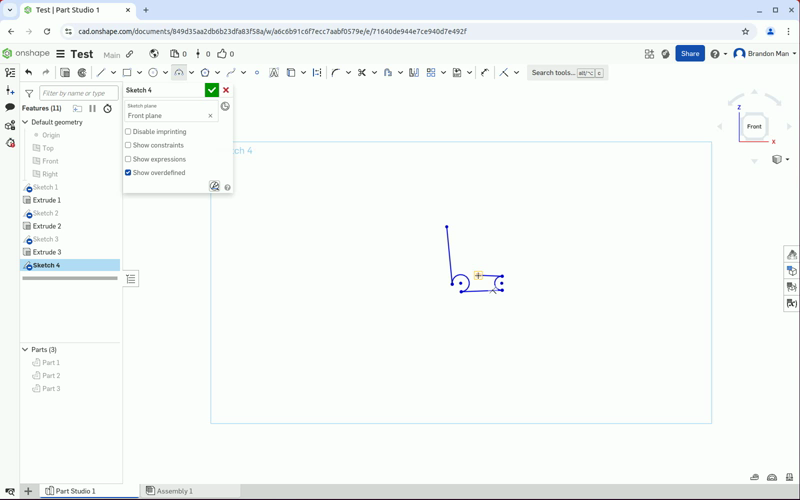
mouse_move(471, 267)
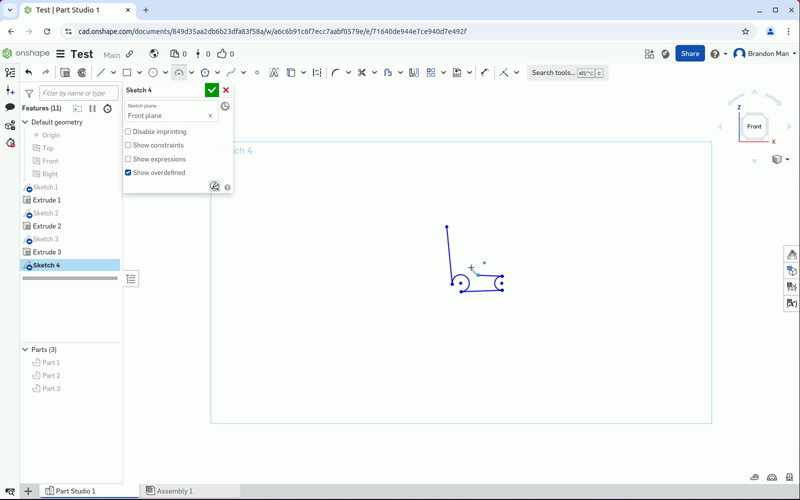
click(471, 267)
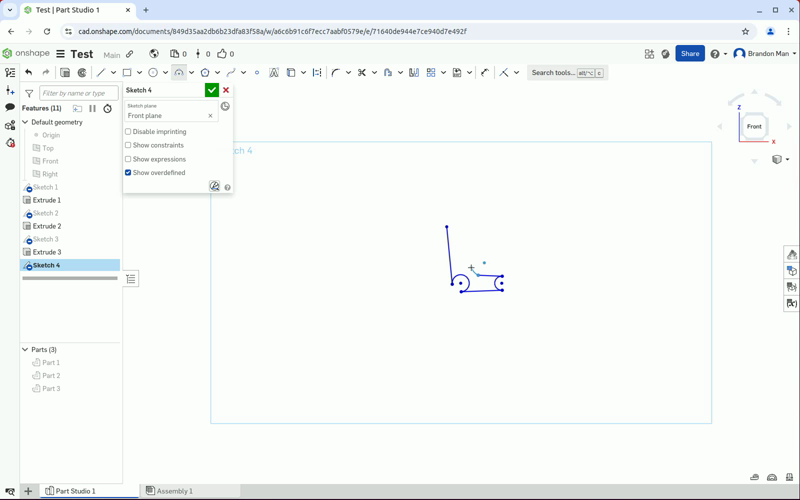
mouse_move(472, 272)
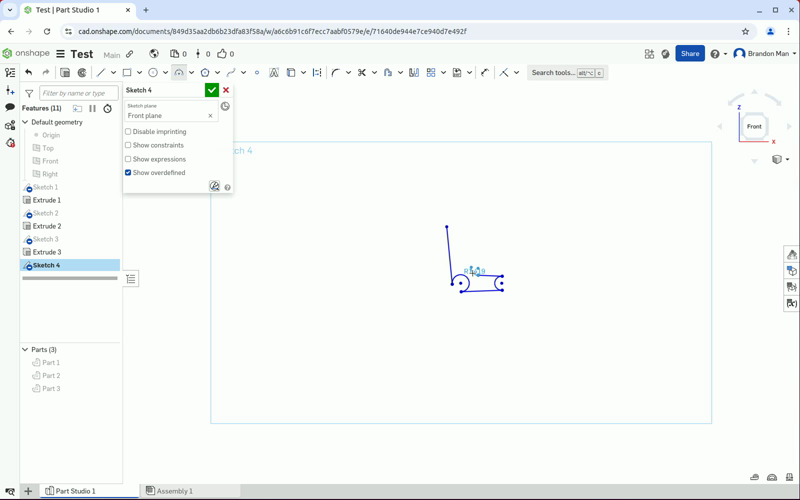
click(472, 272)
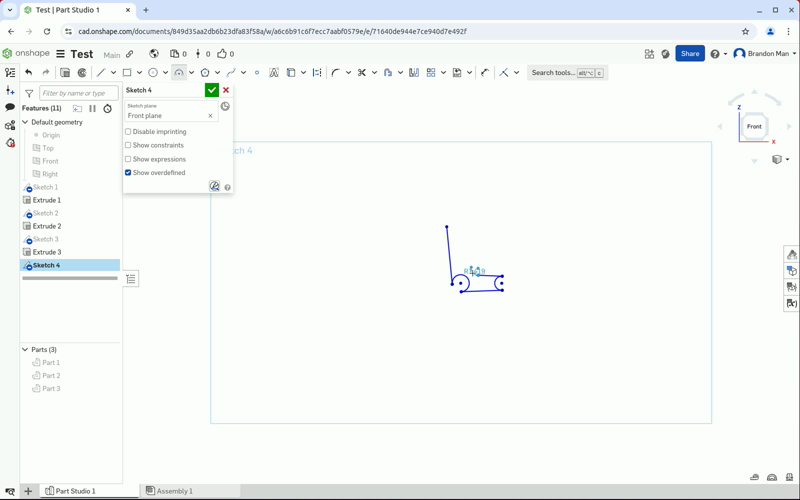
key_up(shift)
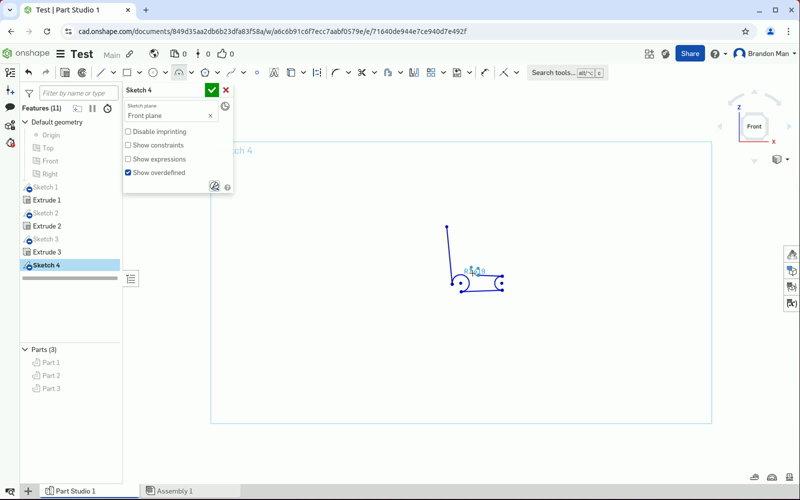
key(esc)
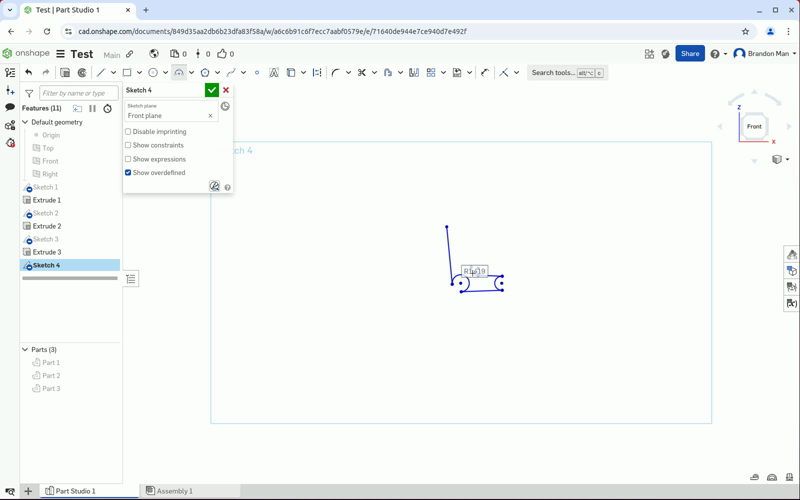
key(l)
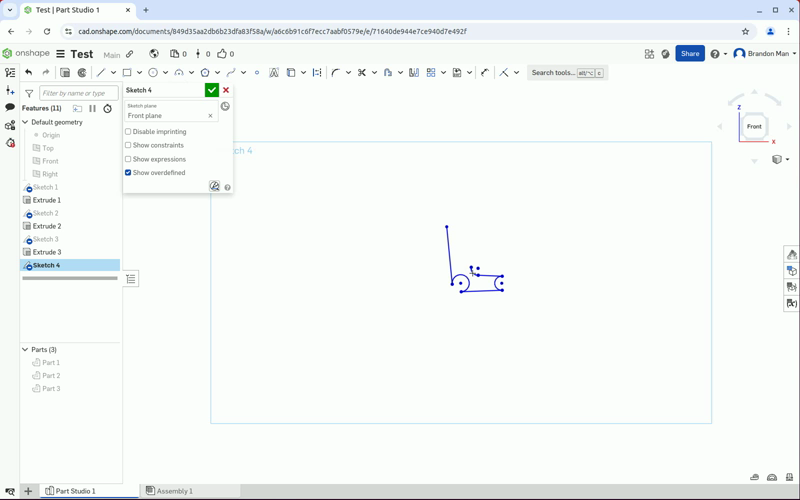
mouse_move(471, 267)
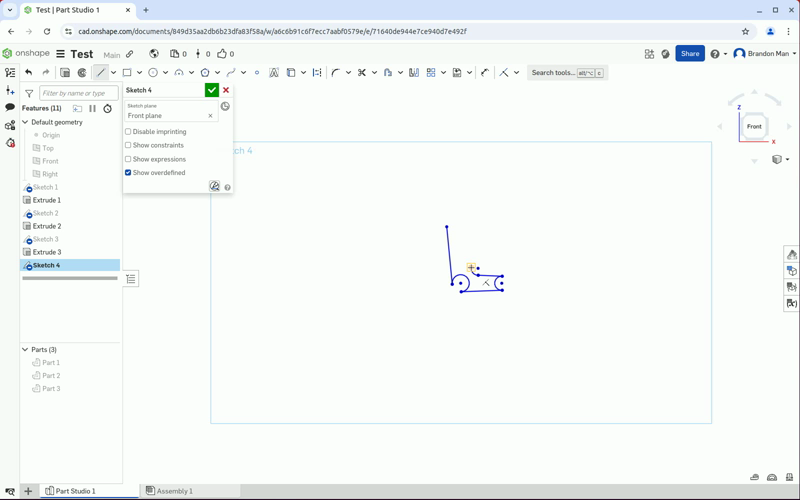
click(471, 267)
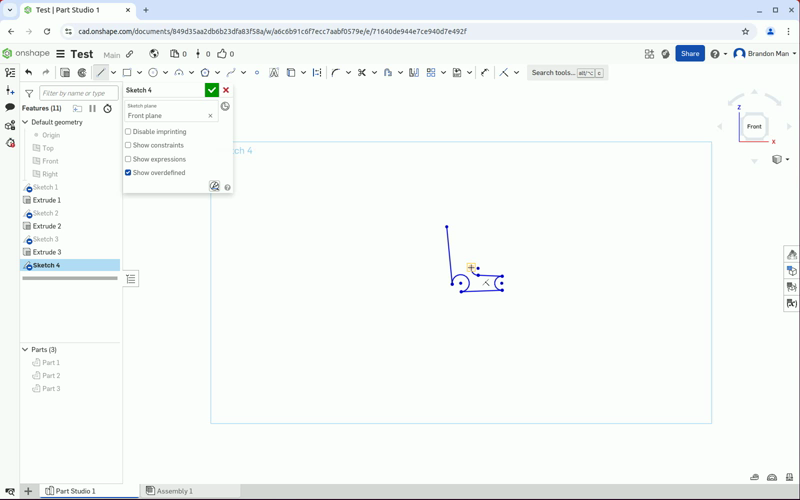
key_down(shift)
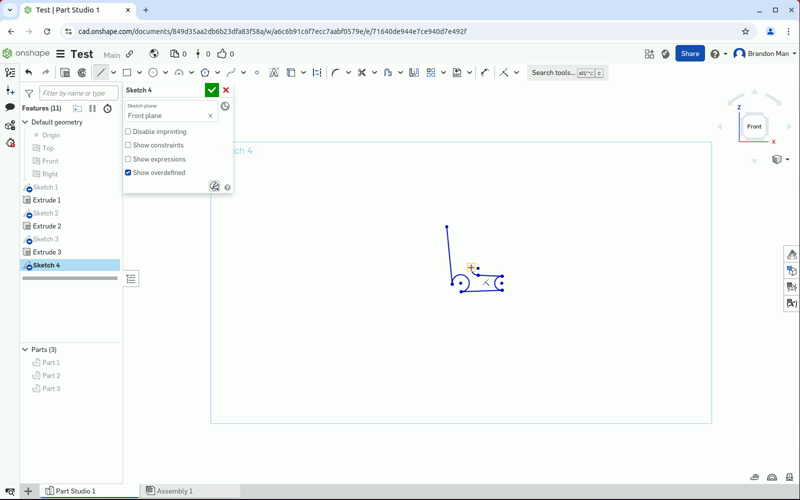
mouse_move(501, 267)
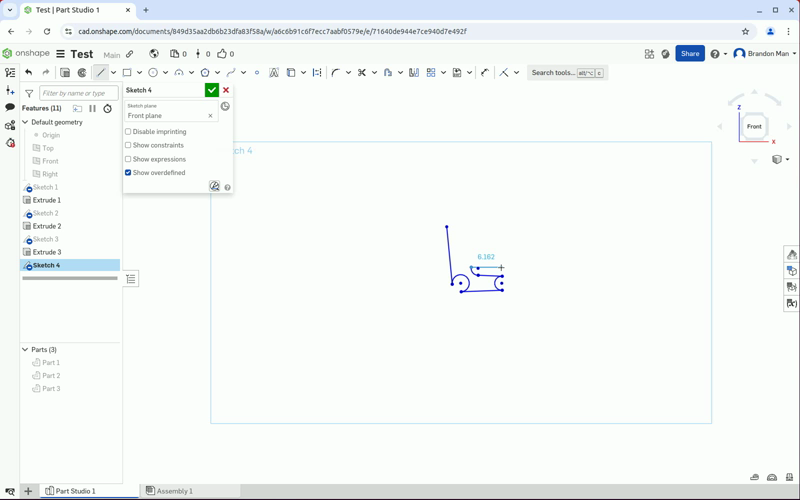
mouse_move(475, 226)
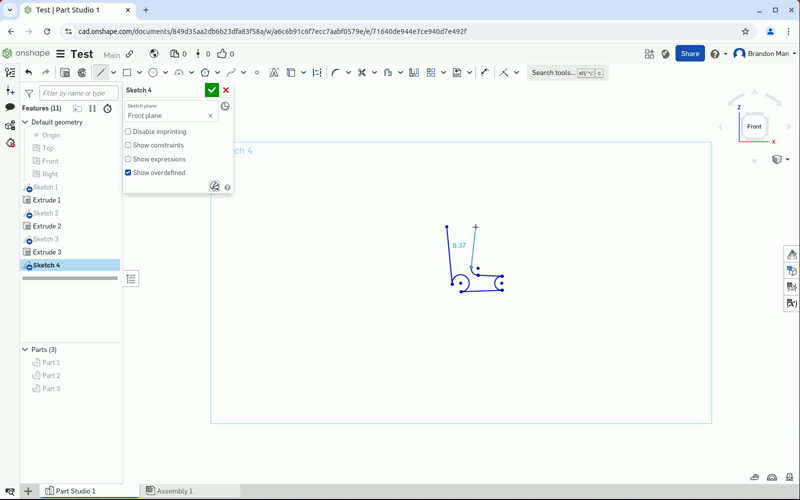
click(475, 226)
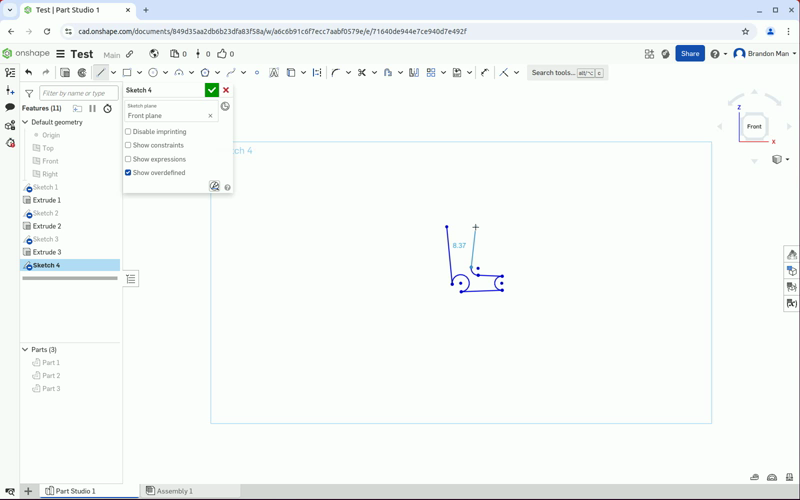
key_up(shift)
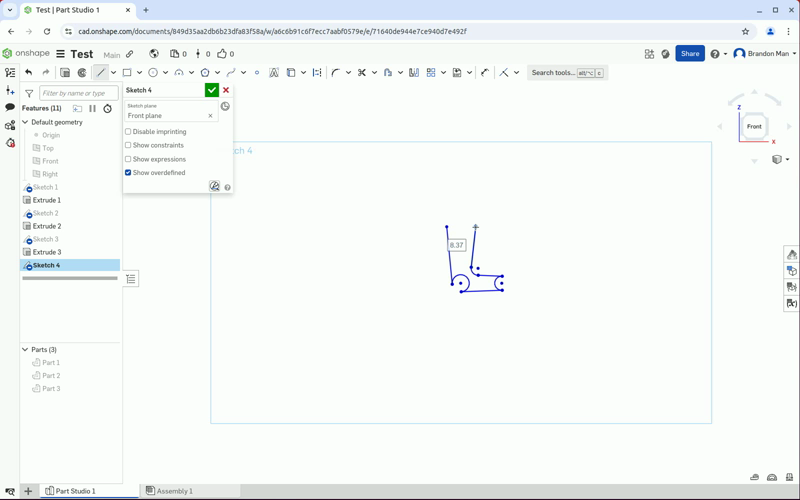
key(esc)
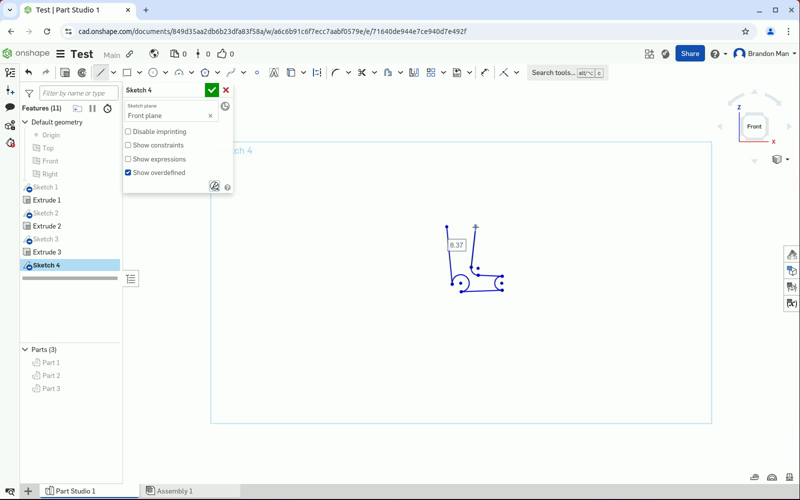
key(a)
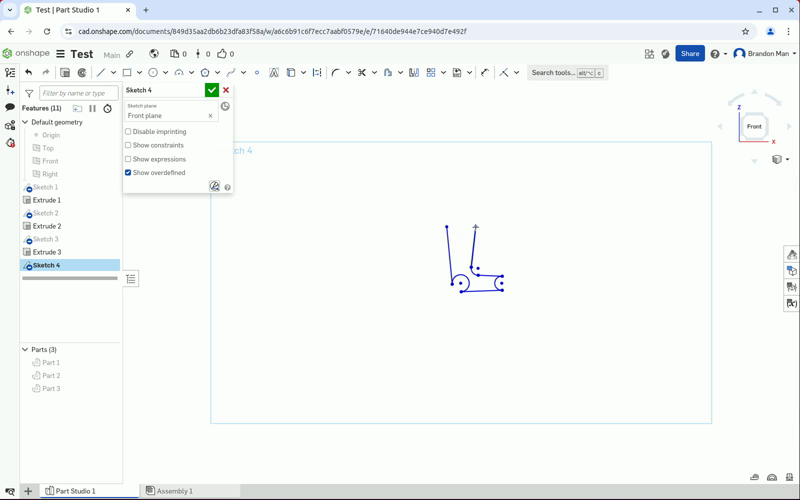
mouse_move(475, 226)
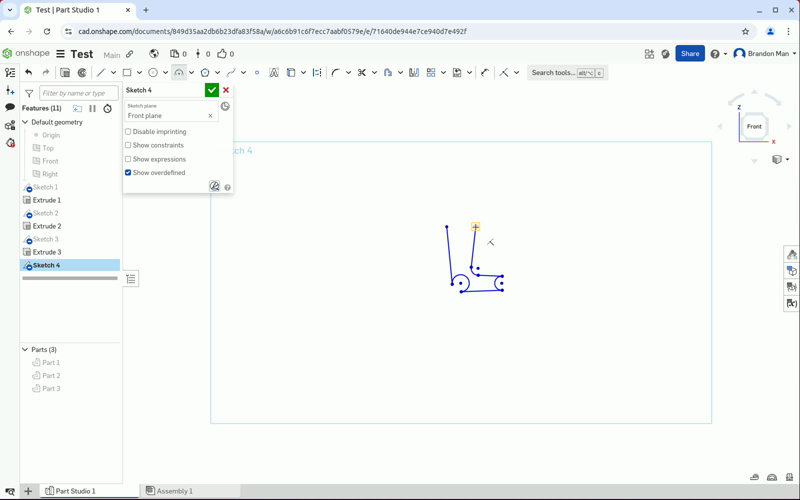
click(475, 226)
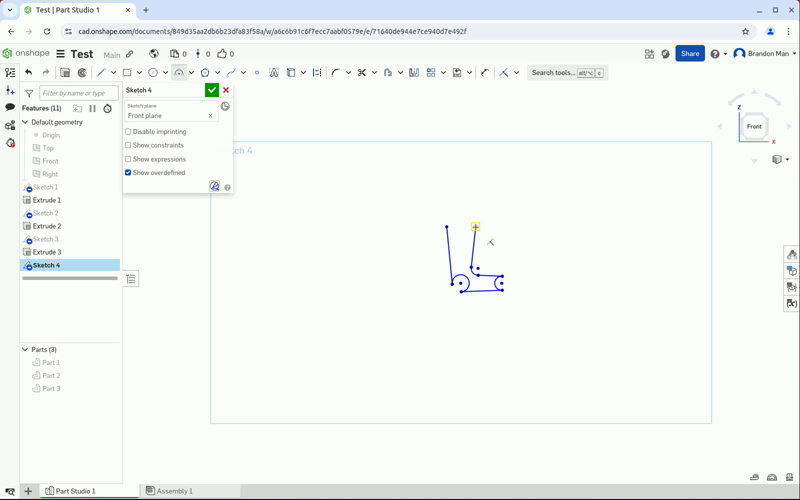
mouse_move(446, 226)
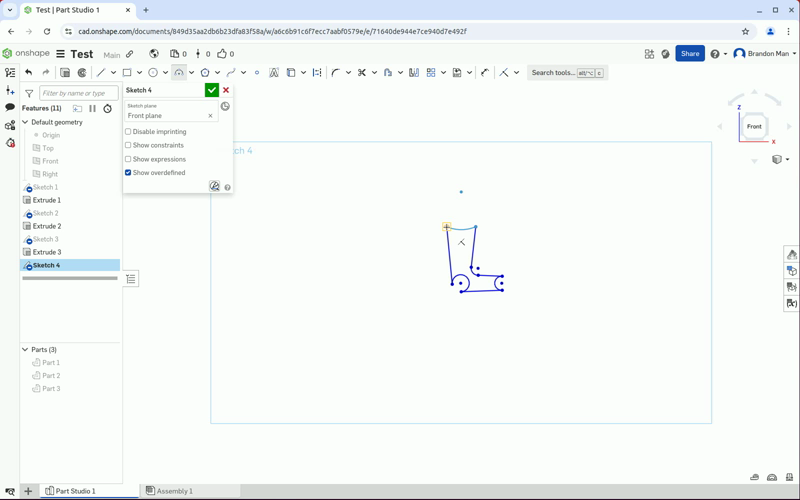
click(446, 226)
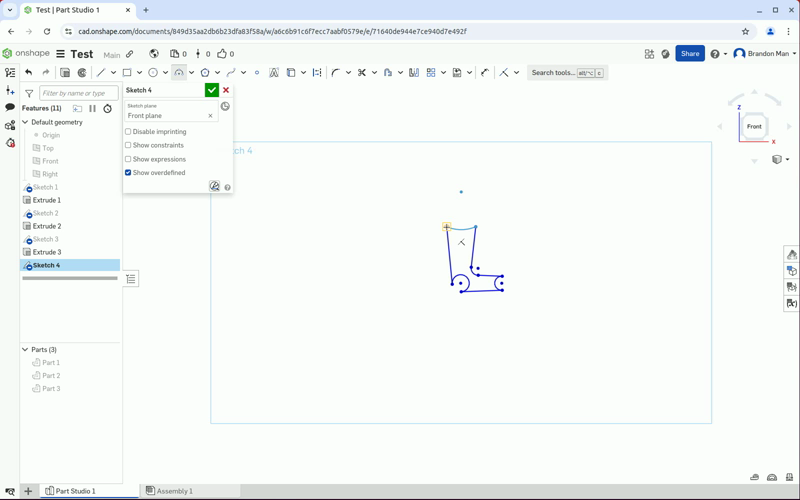
key_down(shift)
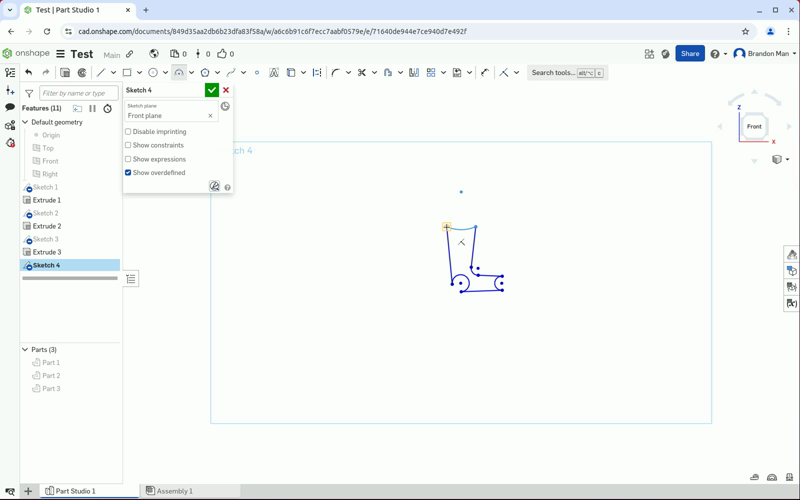
mouse_move(461, 239)
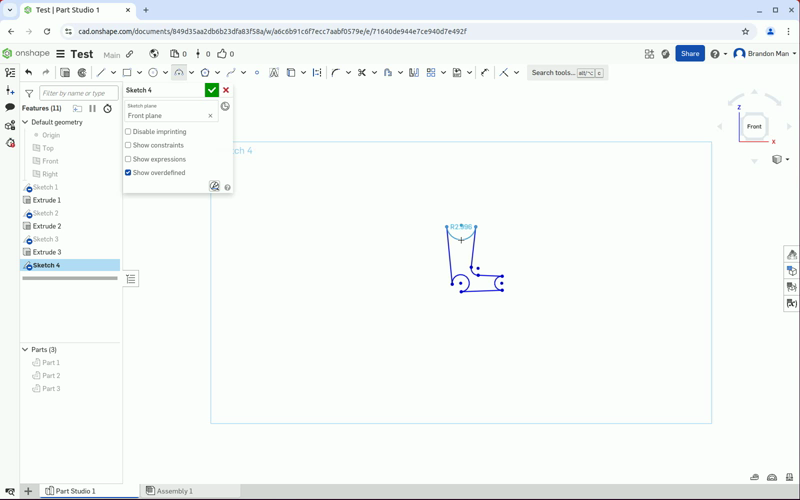
click(461, 239)
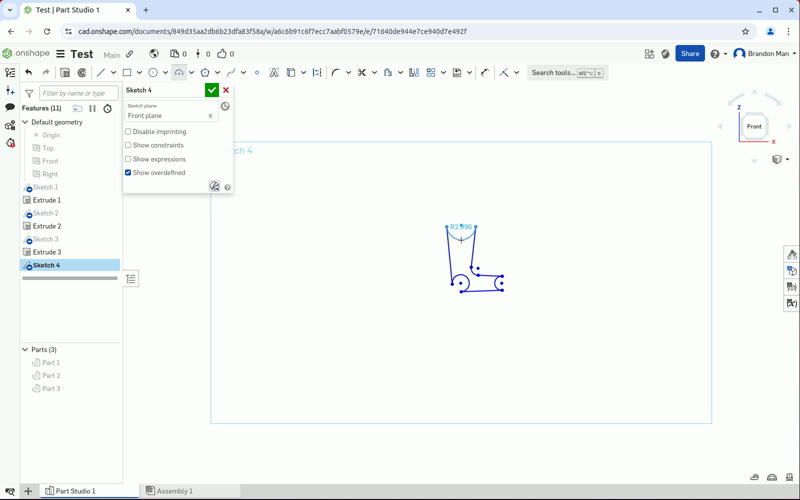
key_up(shift)
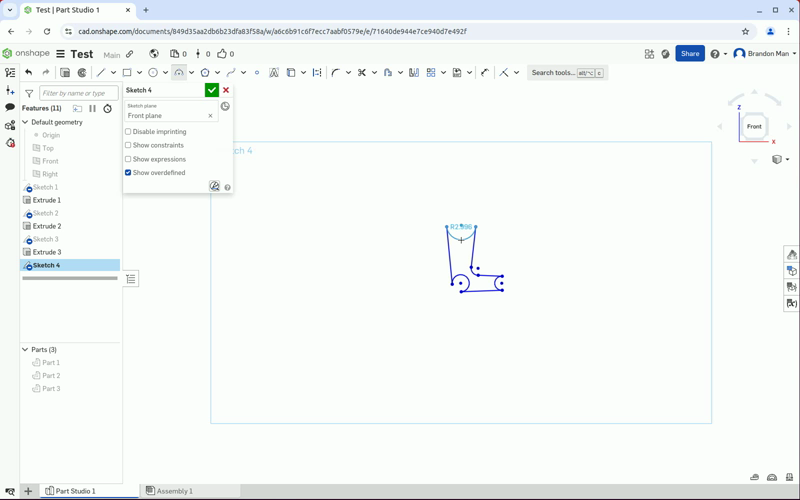
key(esc)
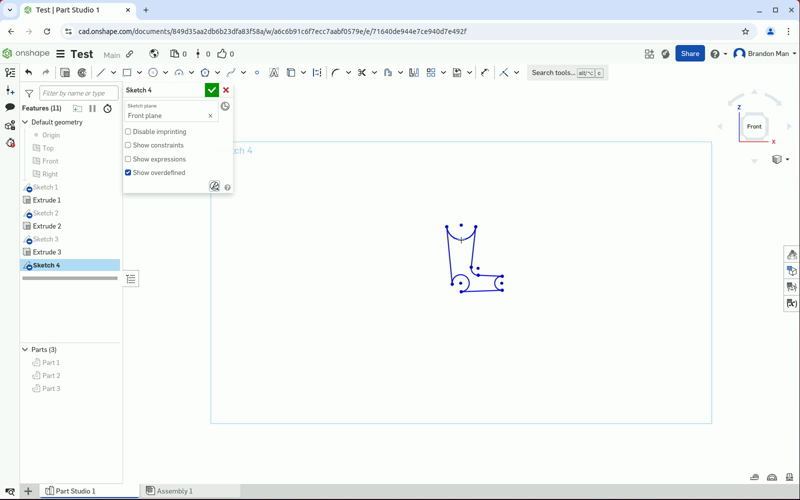
mouse_move(464, 257)
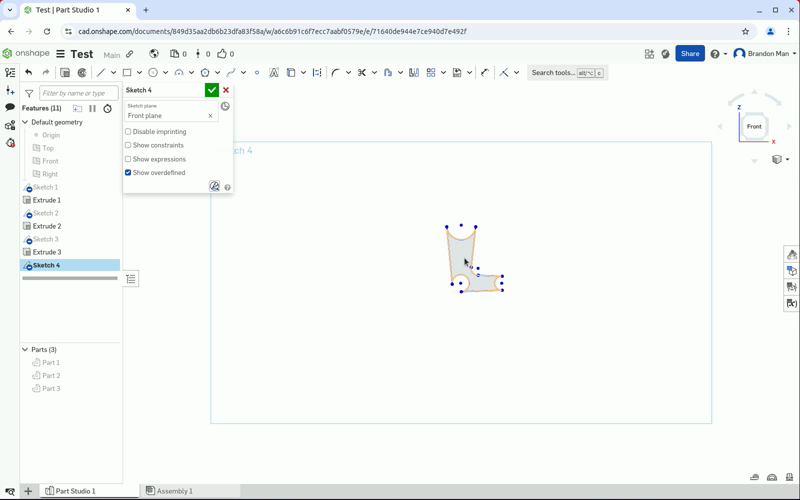
scroll(6)
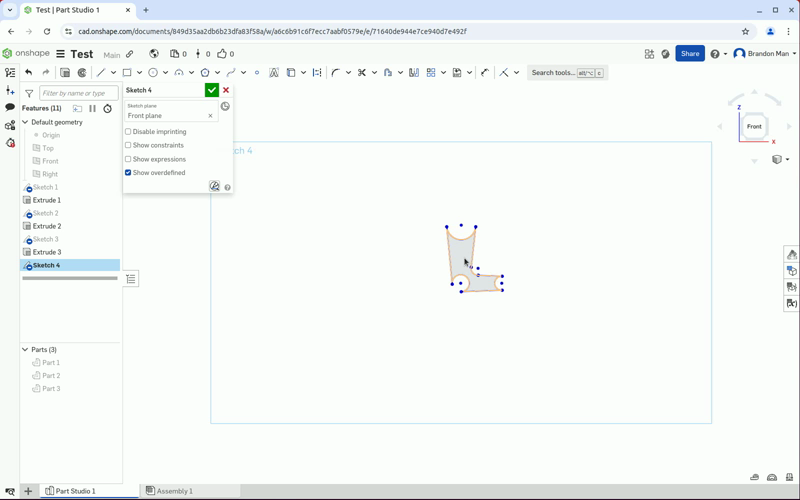
scroll(6)
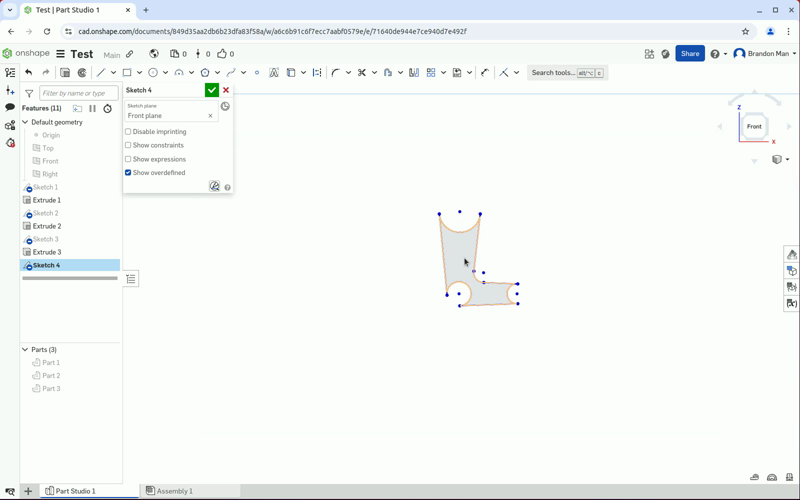
scroll(6)
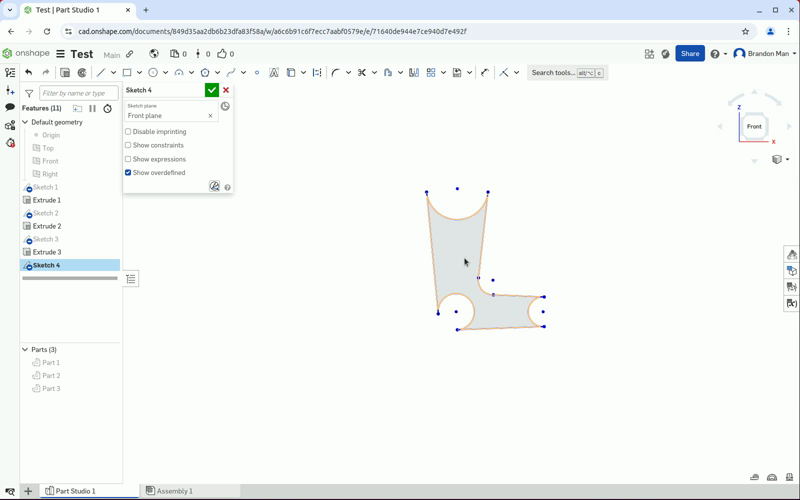
scroll(6)
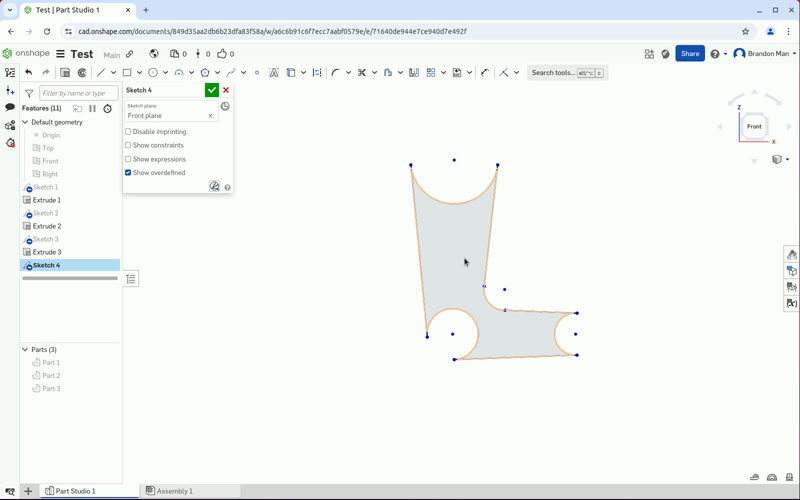
scroll(6)
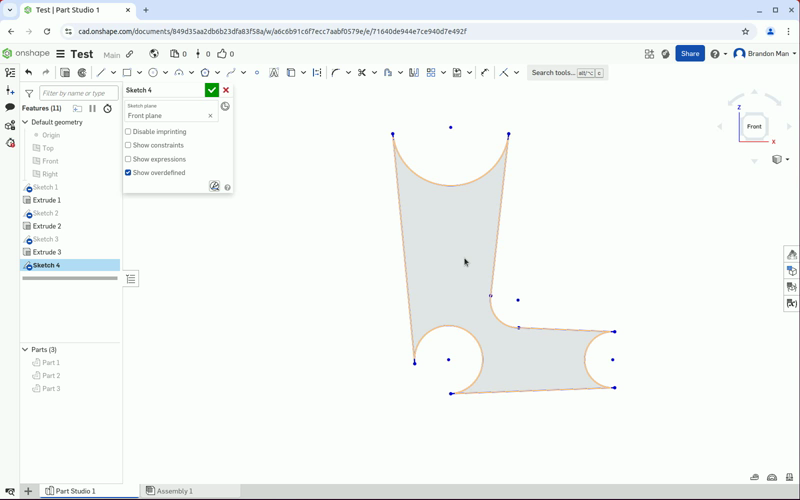
scroll(6)
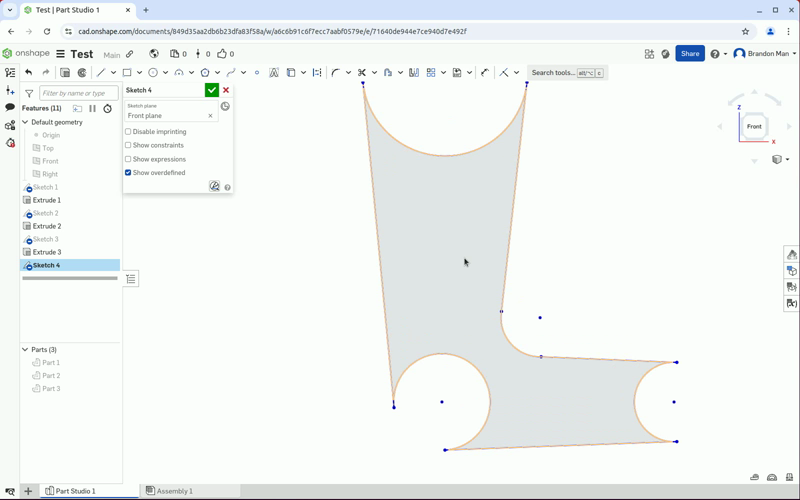
scroll(6)
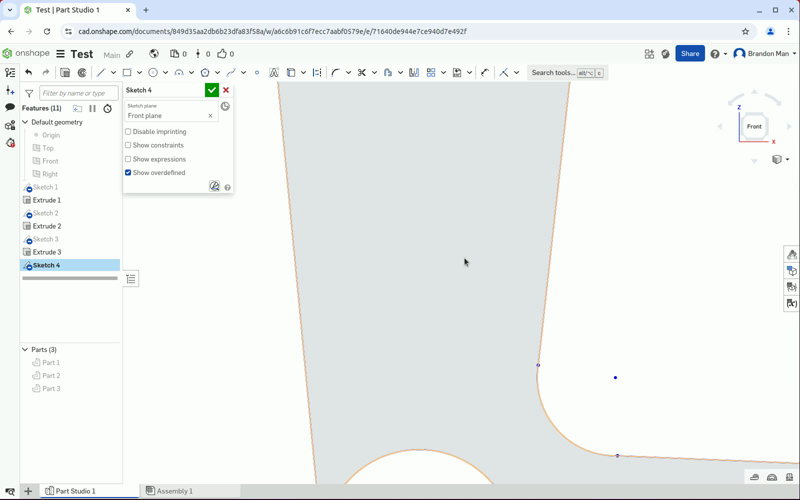
click(464, 257)
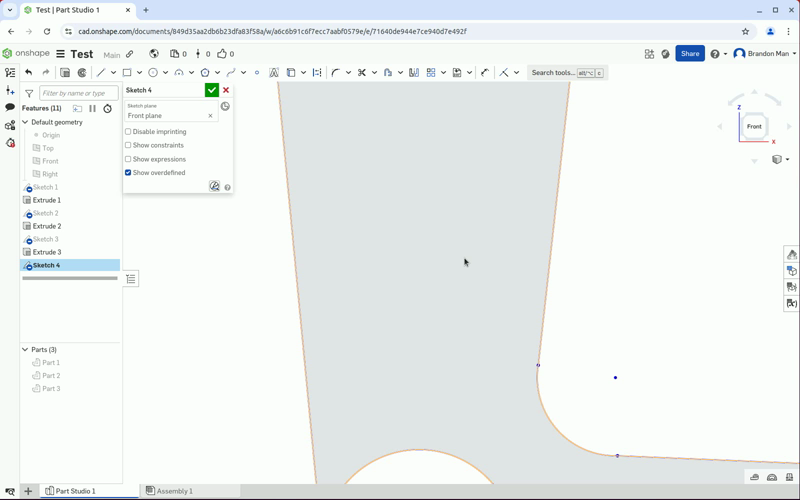
scroll(-6)
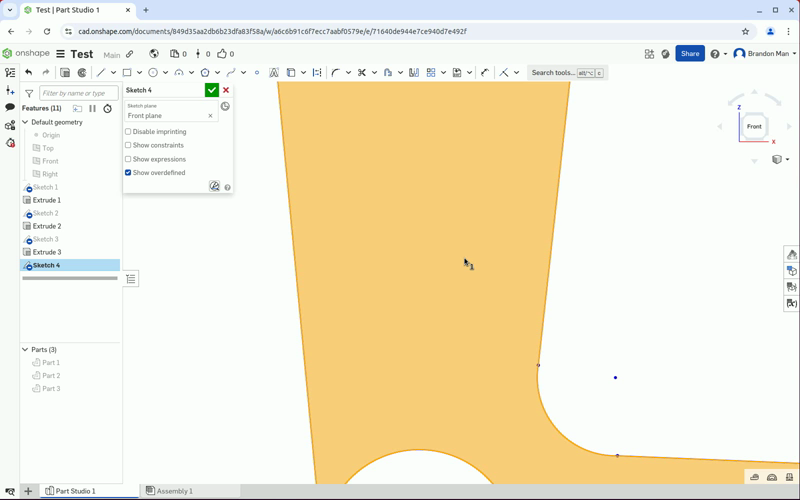
scroll(-6)
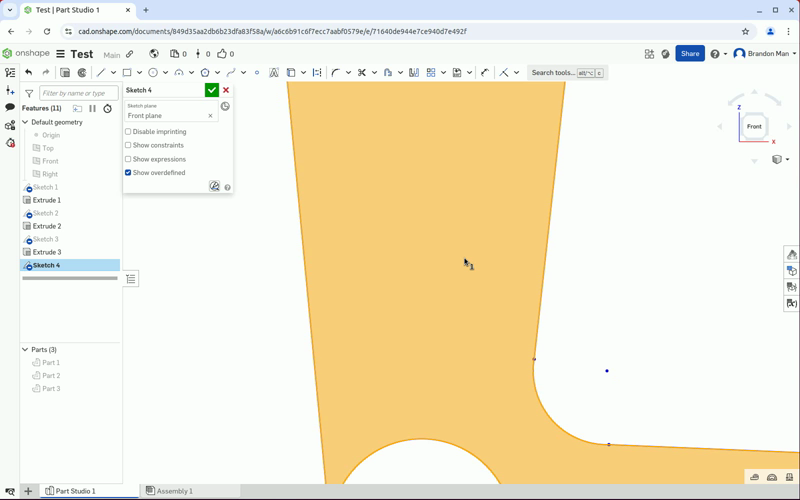
scroll(-6)
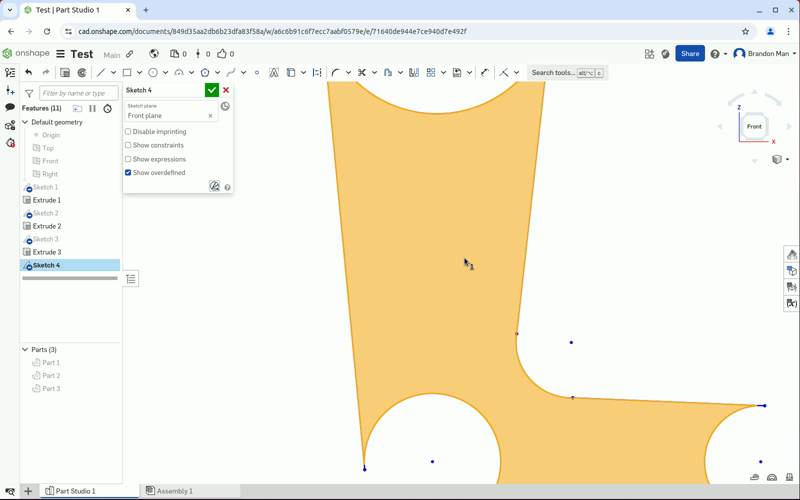
scroll(-6)
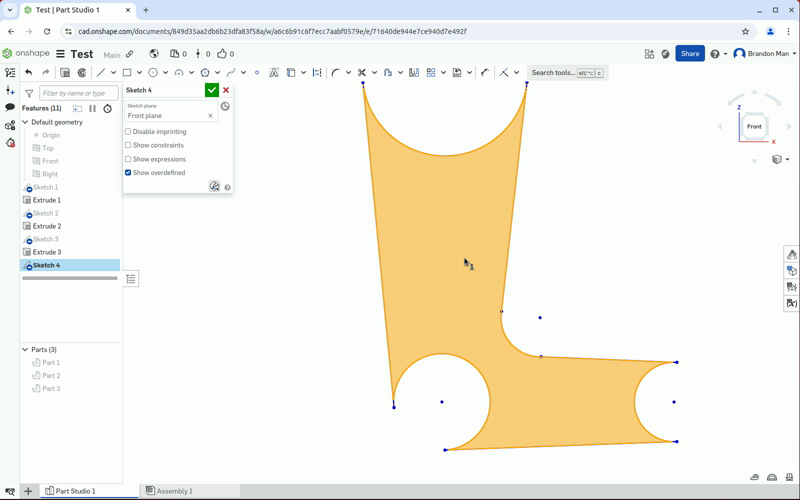
scroll(-6)
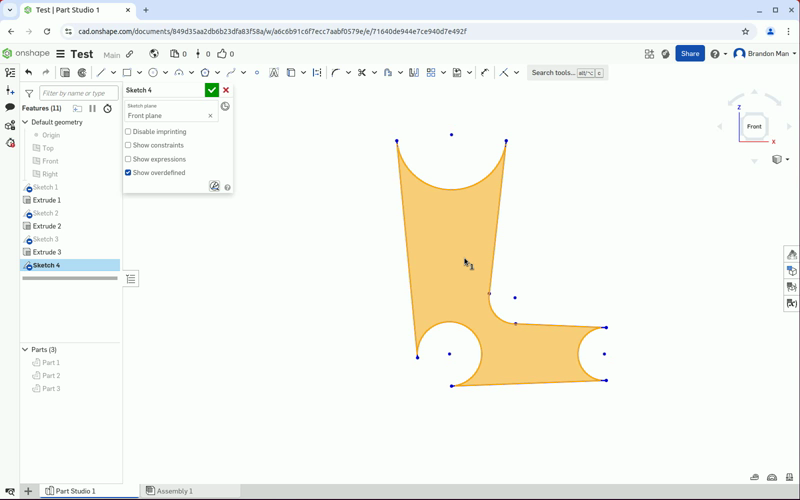
scroll(-6)
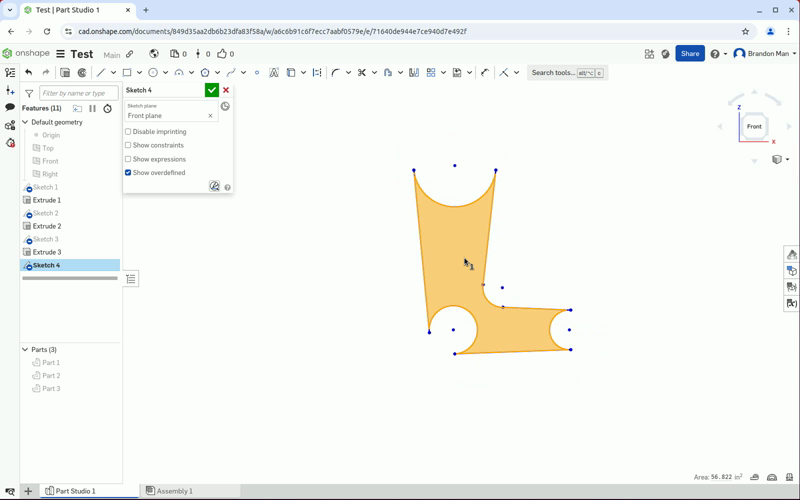
scroll(-6)
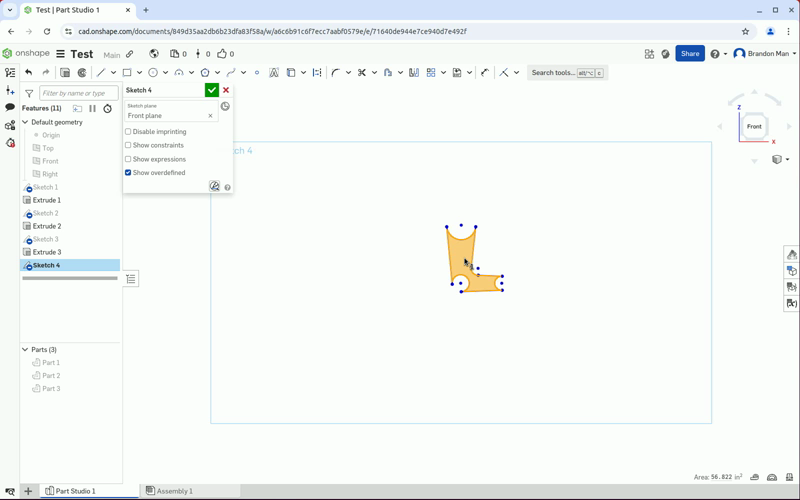
mouse_move(73, 352)
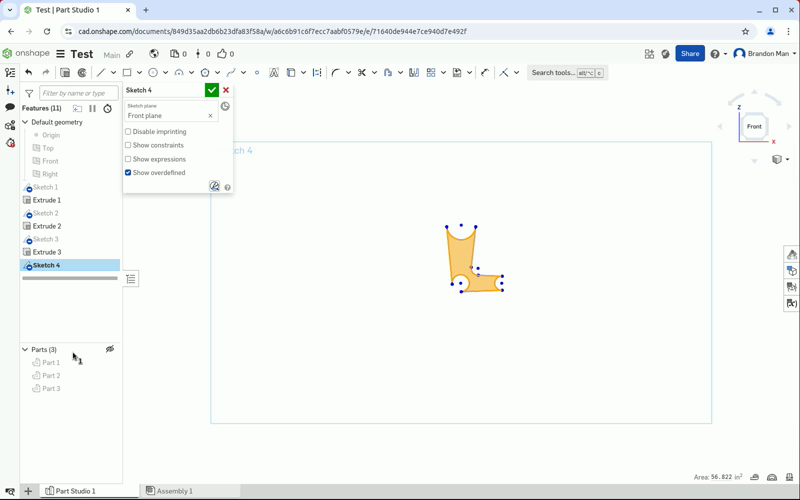
key(shift+y)
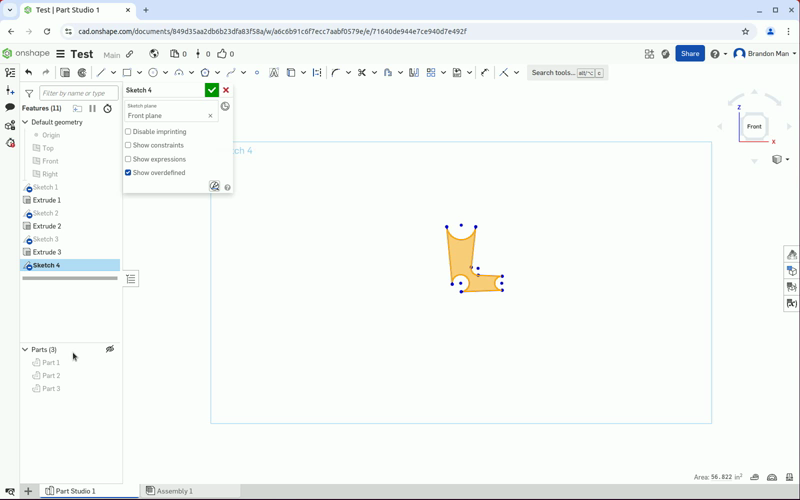
key(shift+e)
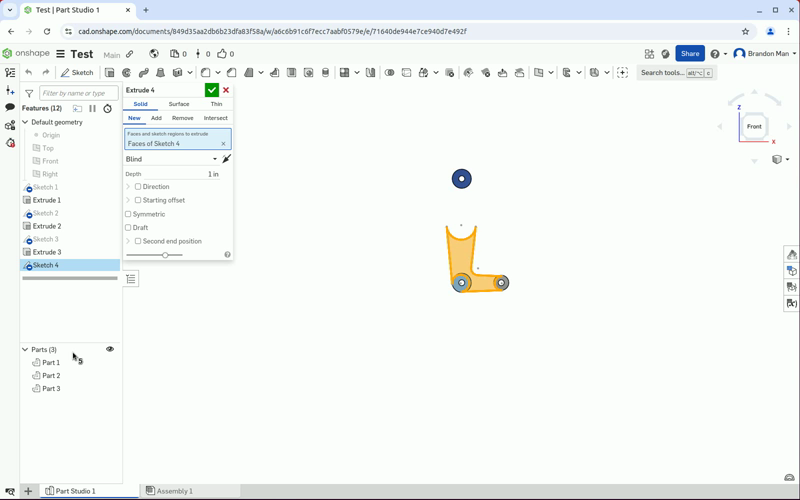
mouse_move(143, 106)
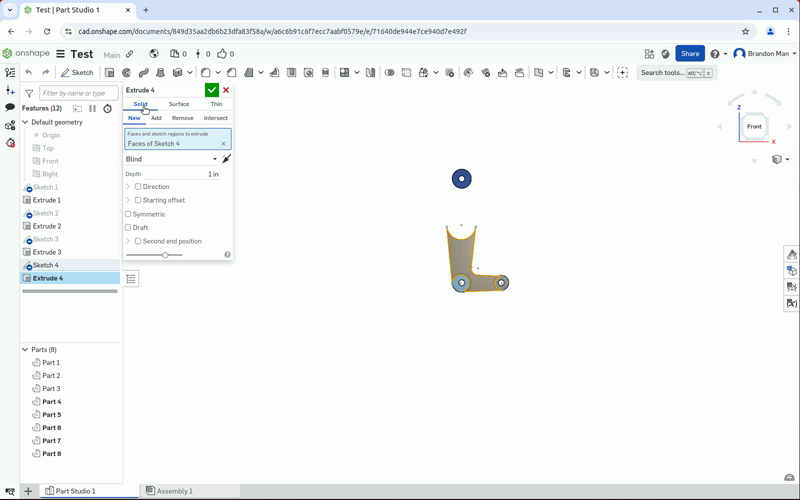
click(143, 106)
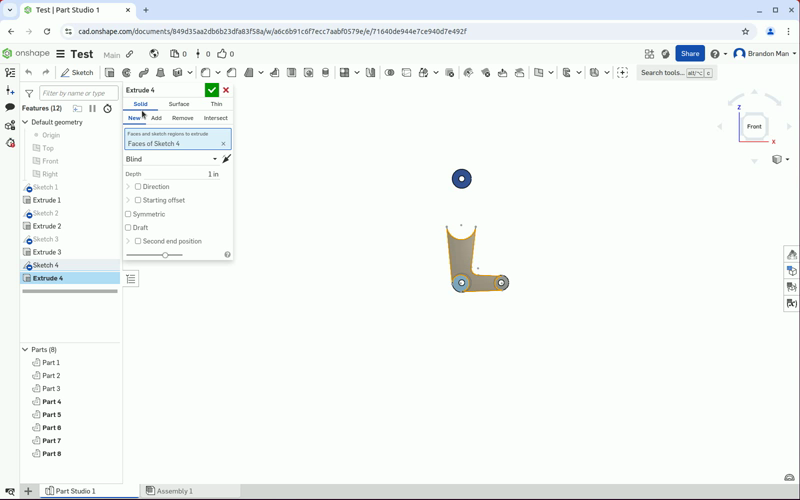
mouse_move(137, 120)
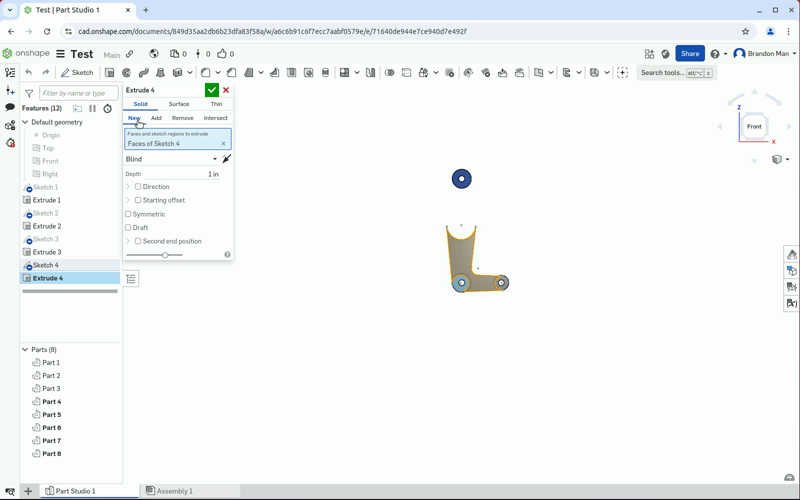
click(137, 120)
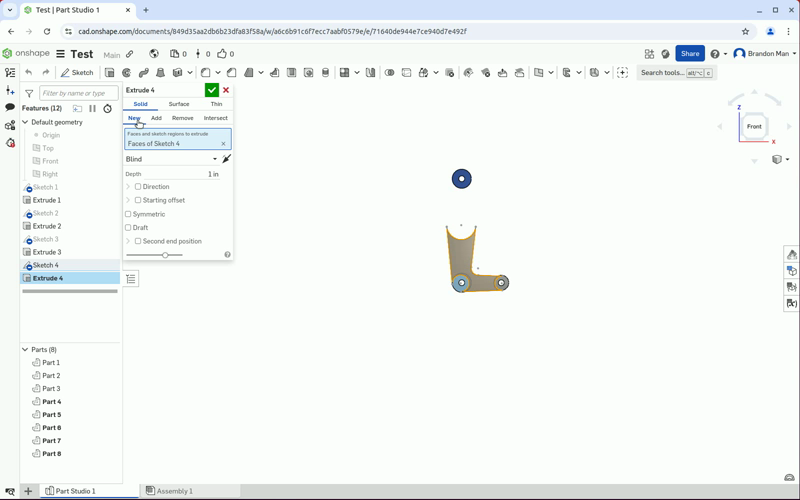
key(tab, 4)
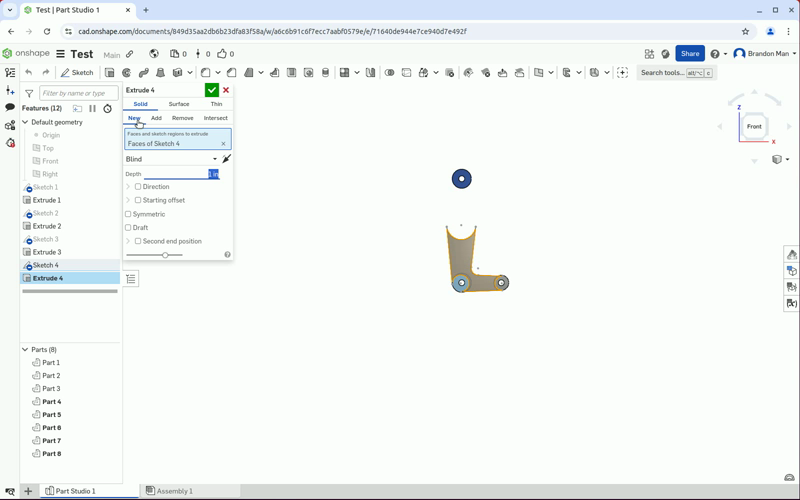
text(0.481)
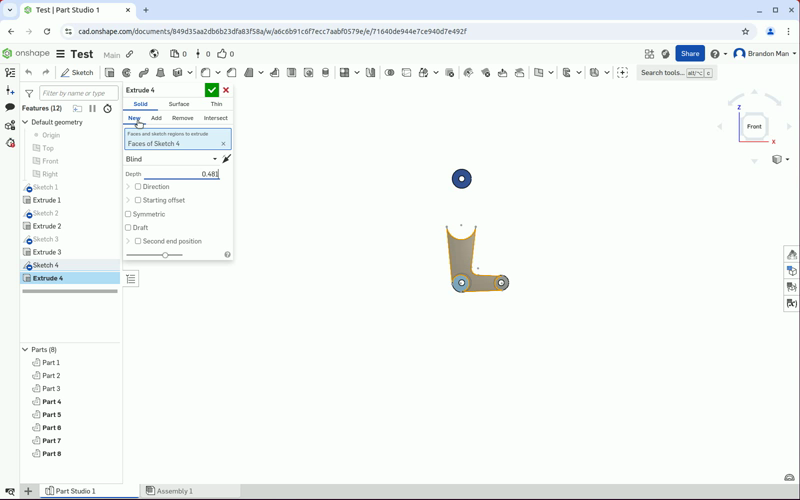
key(enter)
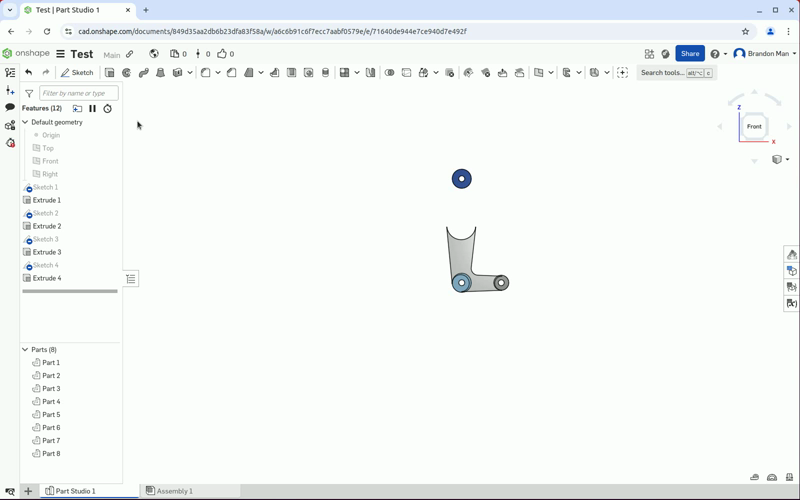
key(shift+h)
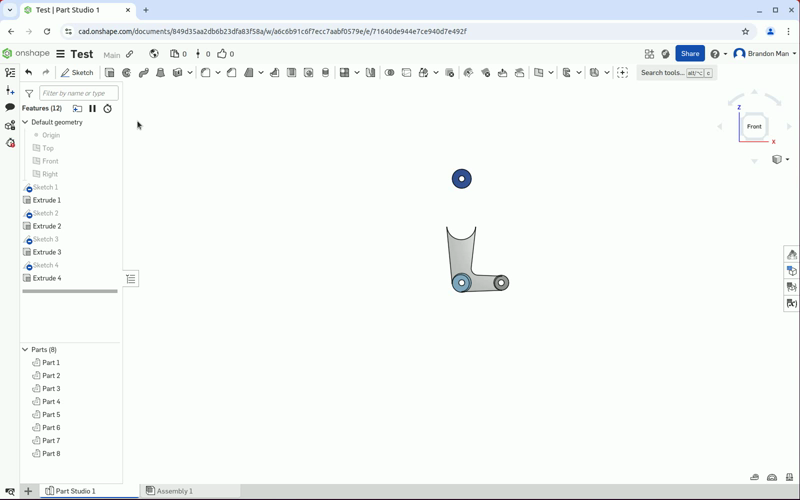
key(shift+h)
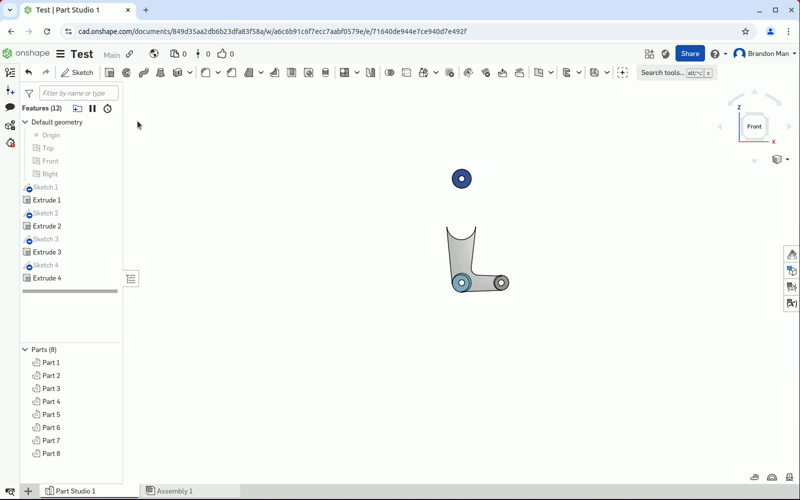
mouse_move(73, 189)
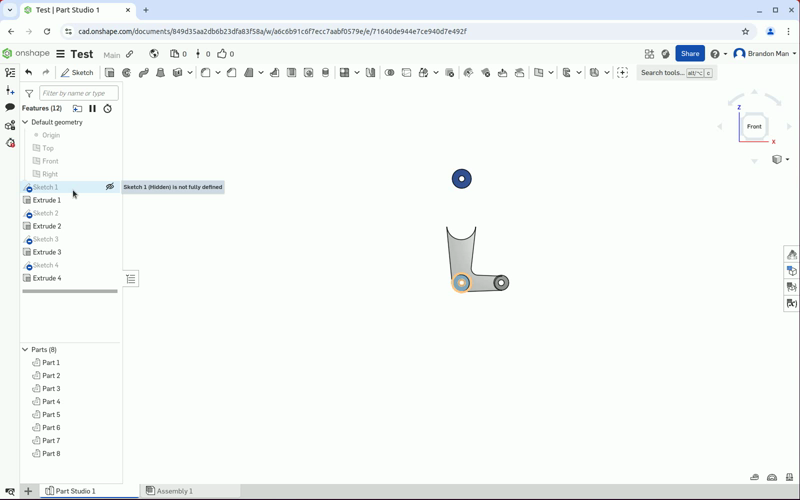
click(73, 189)
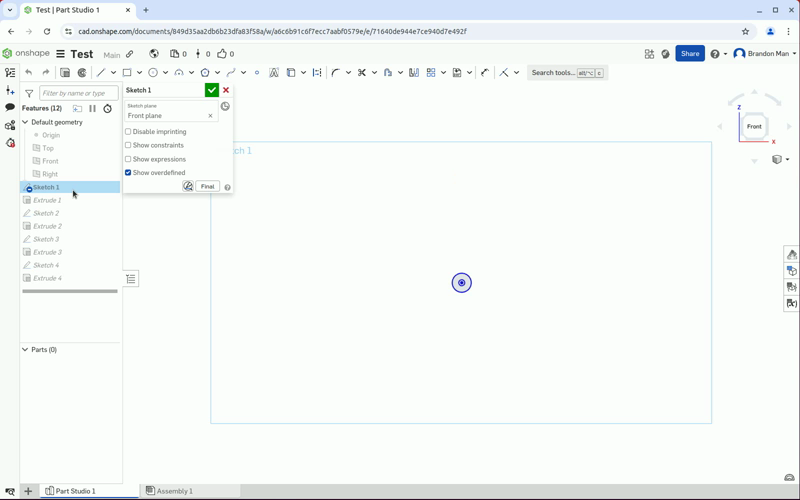
mouse_move(229, 92)
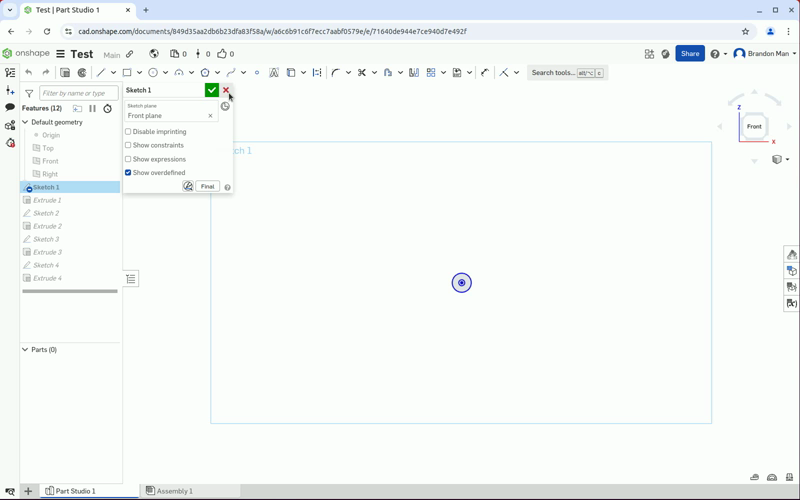
click(229, 92)
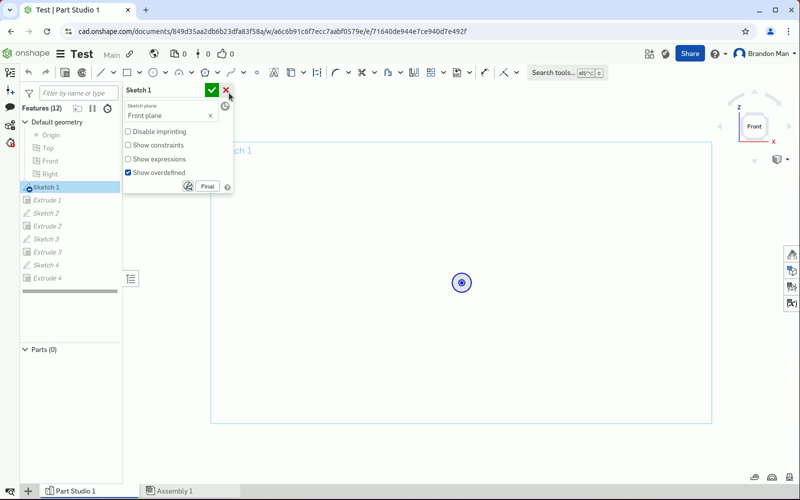
key(shift+s)
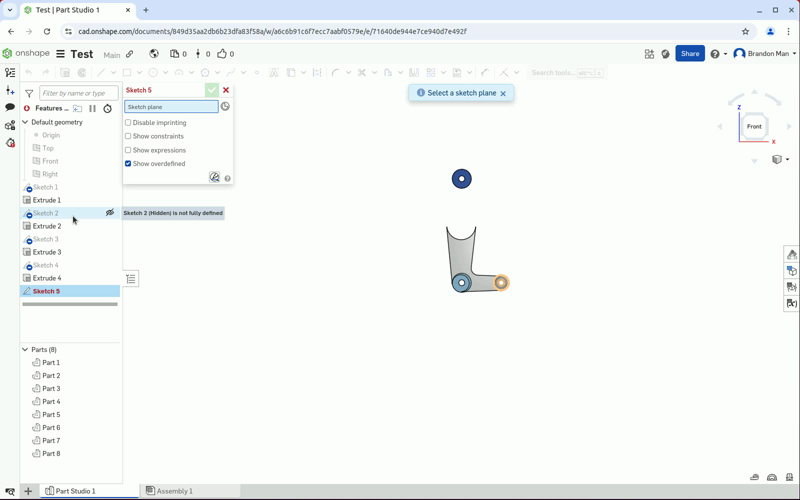
scroll(3)
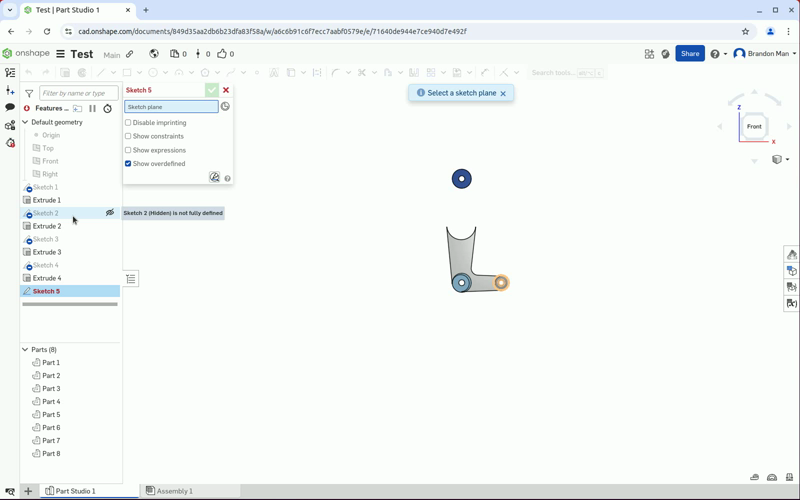
mouse_move(73, 163)
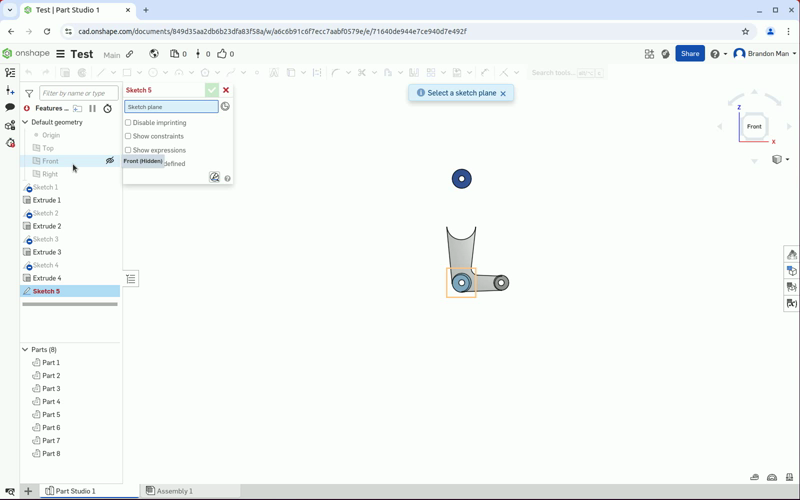
click(73, 163)
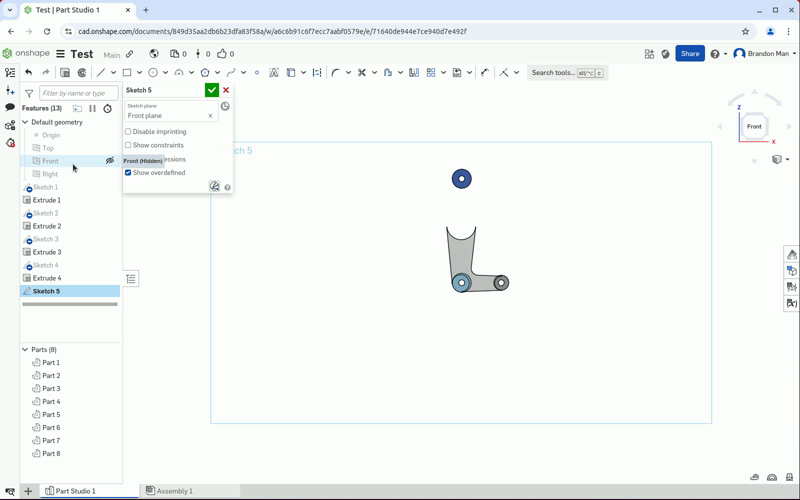
mouse_move(73, 352)
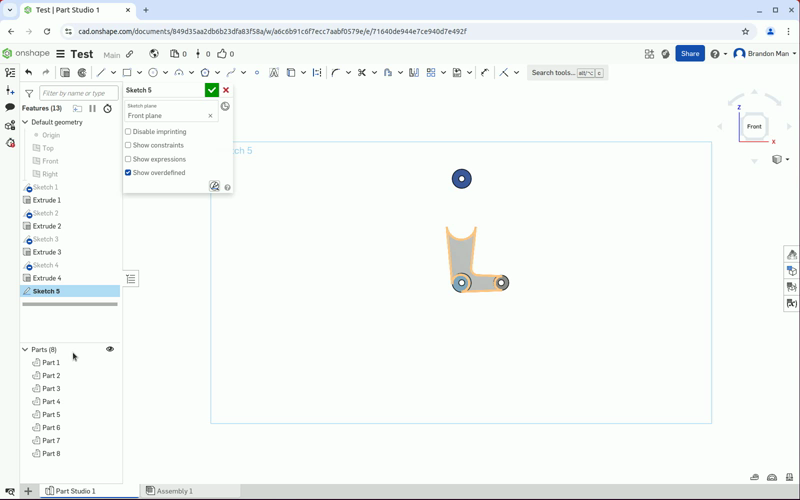
key(y)
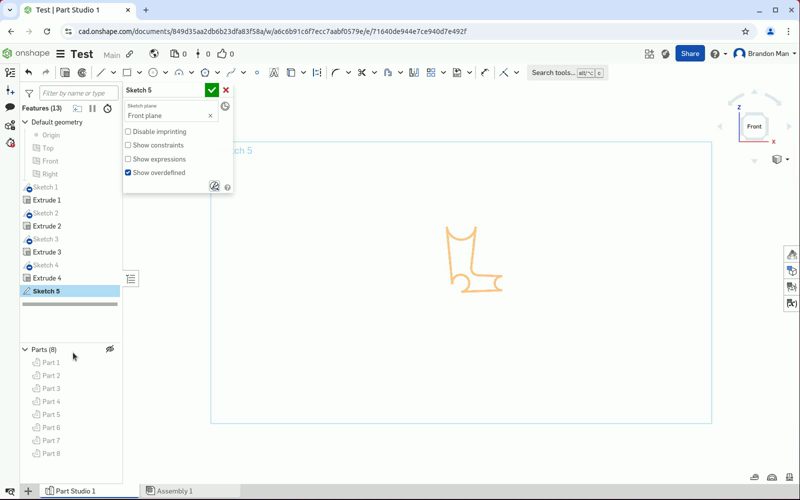
key(a)
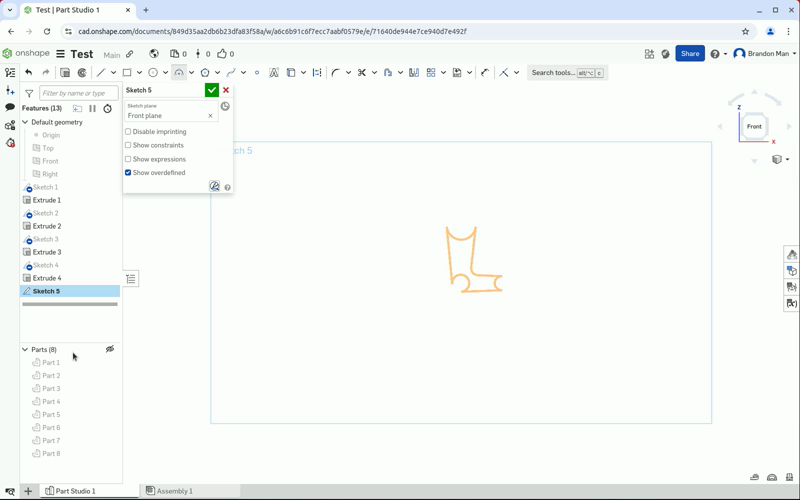
key_down(shift)
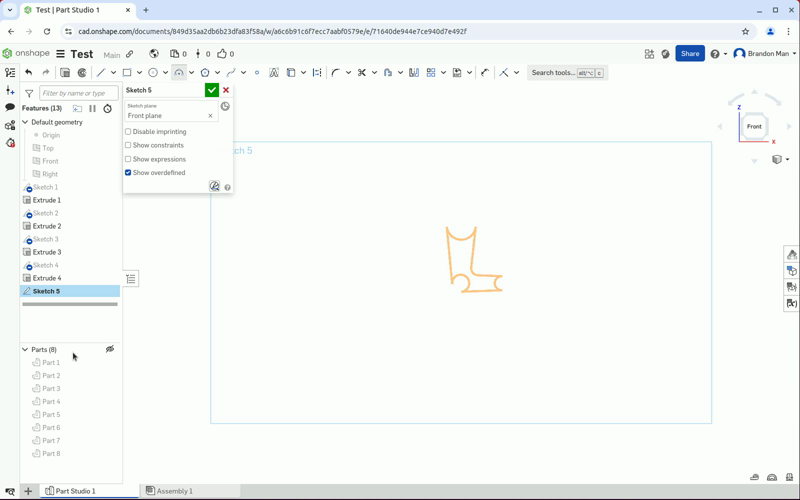
mouse_move(446, 223)
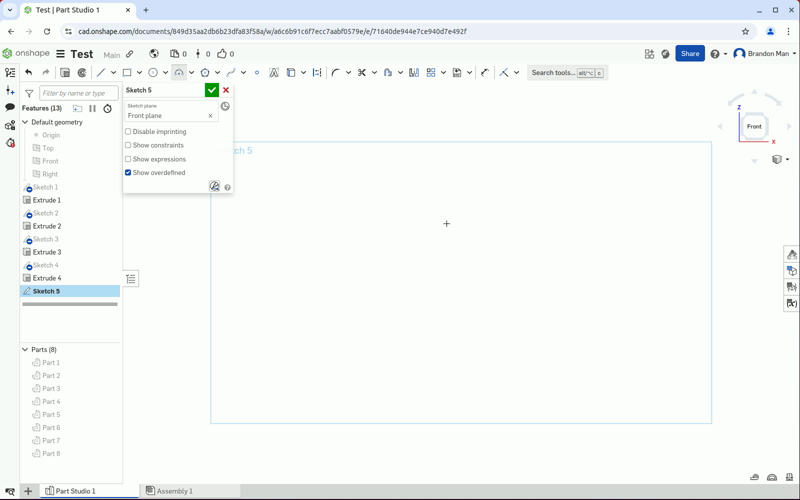
click(446, 223)
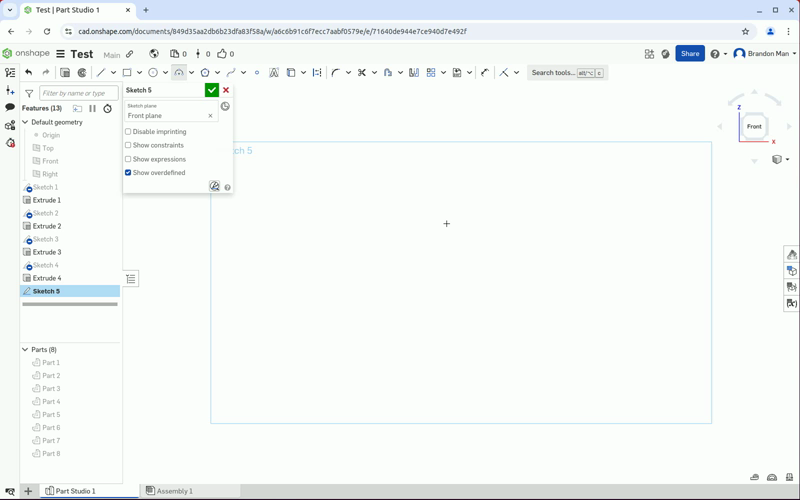
key_up(shift)
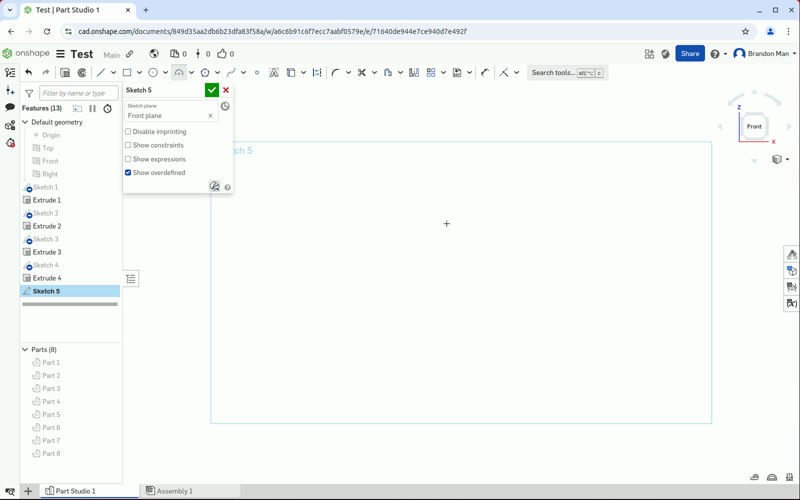
key_down(shift)
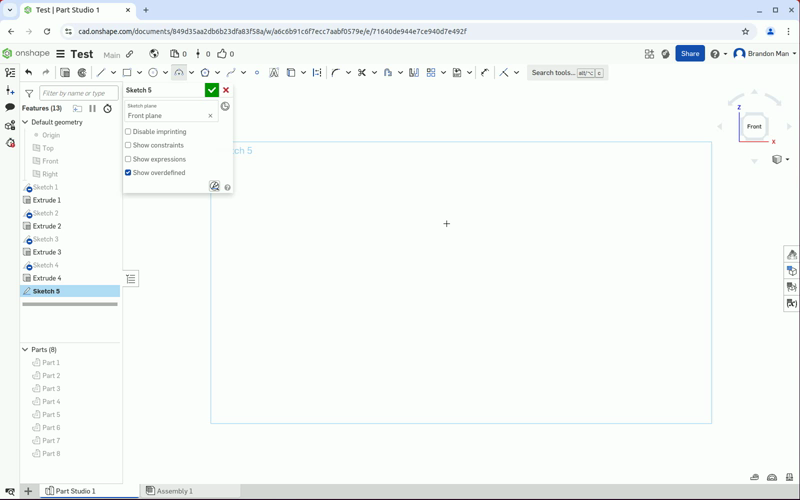
mouse_move(476, 223)
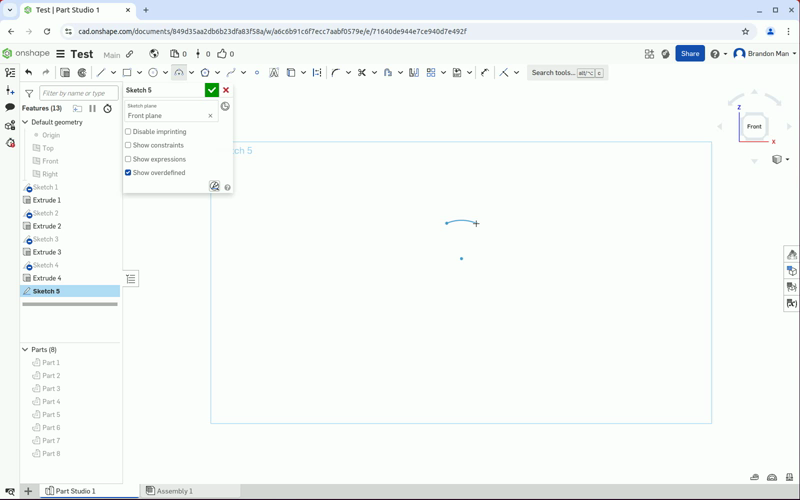
click(476, 223)
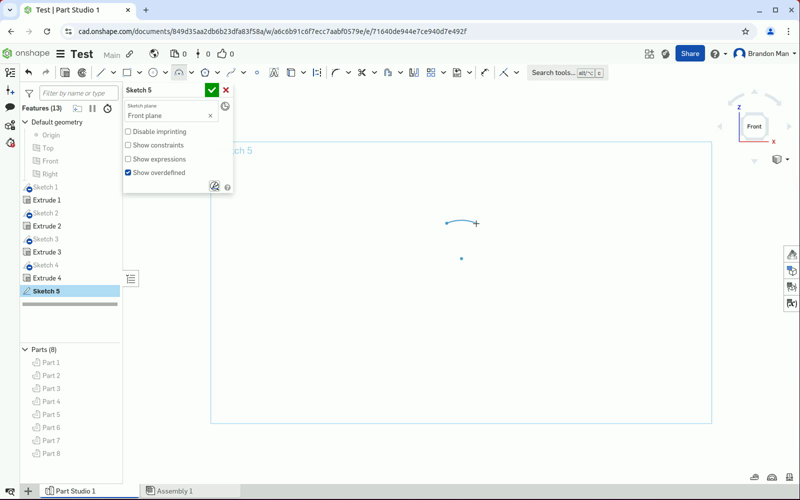
mouse_move(461, 210)
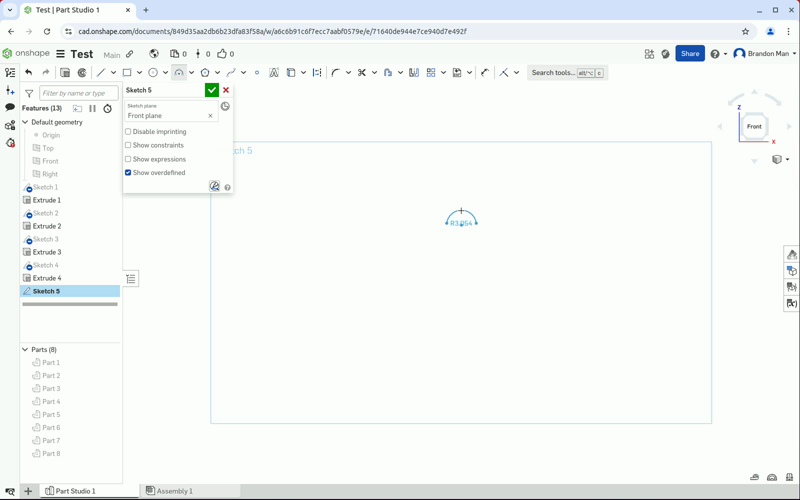
click(461, 210)
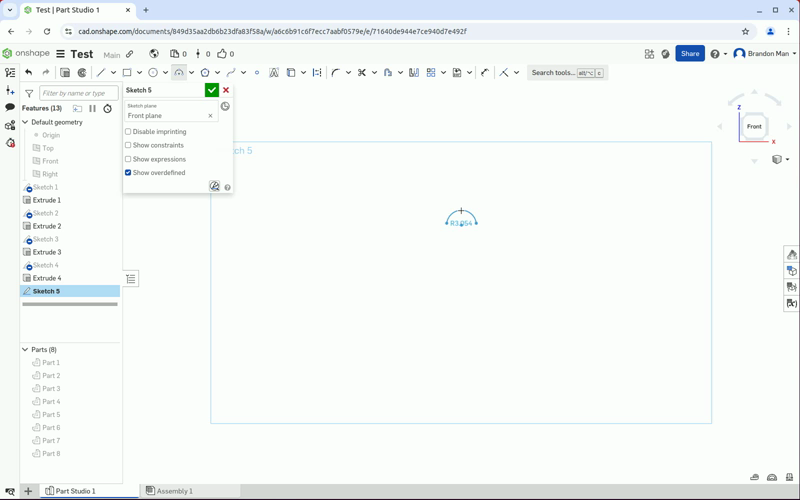
key_up(shift)
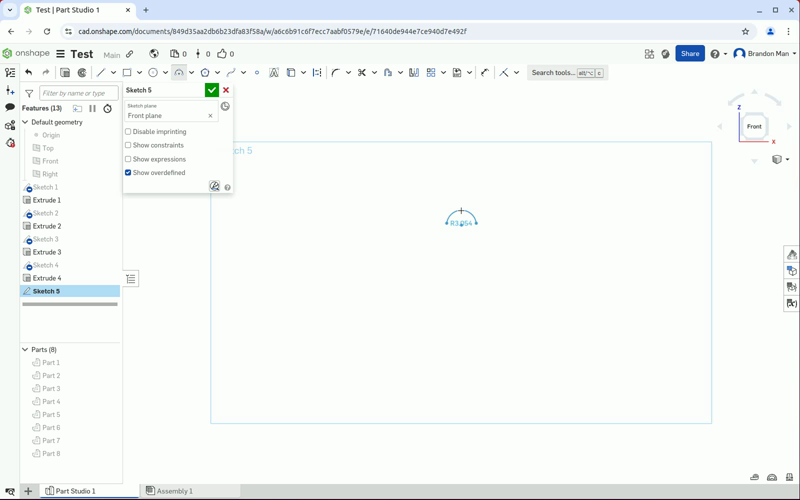
key(esc)
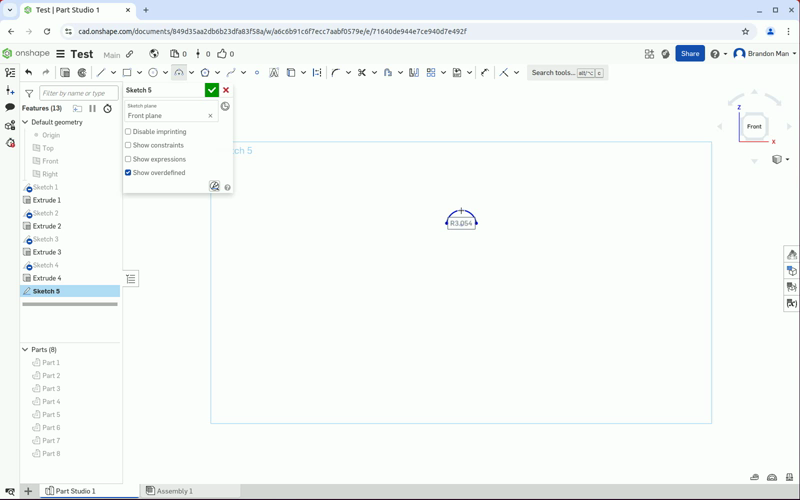
key(l)
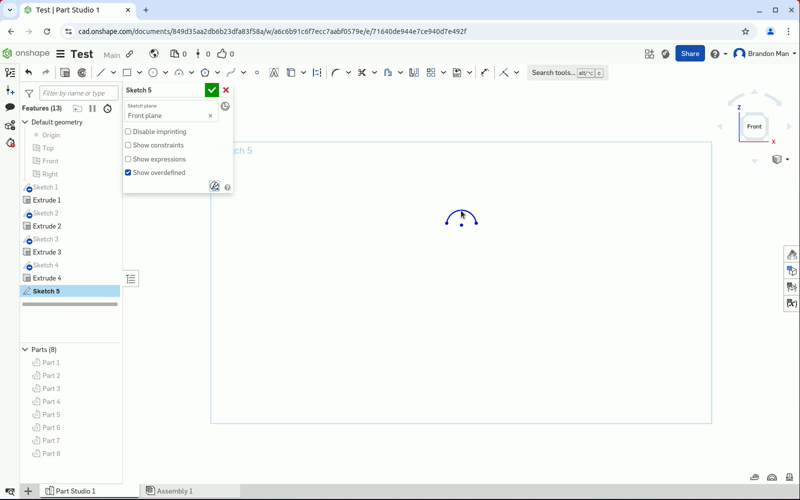
mouse_move(476, 223)
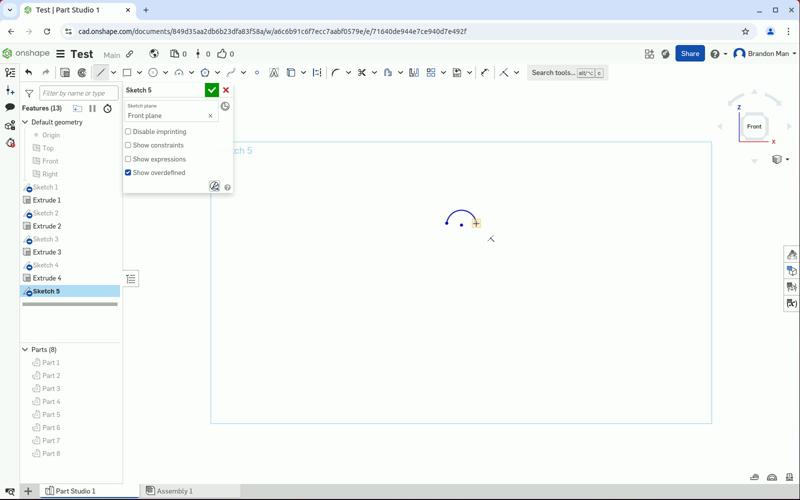
click(476, 223)
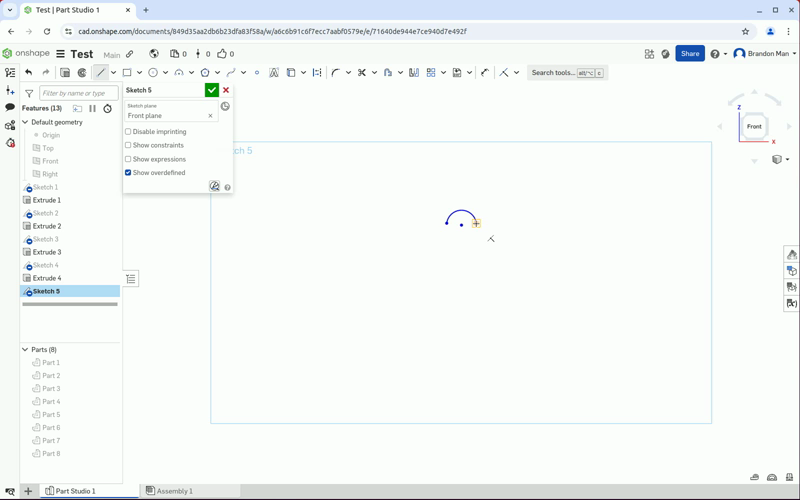
key_down(shift)
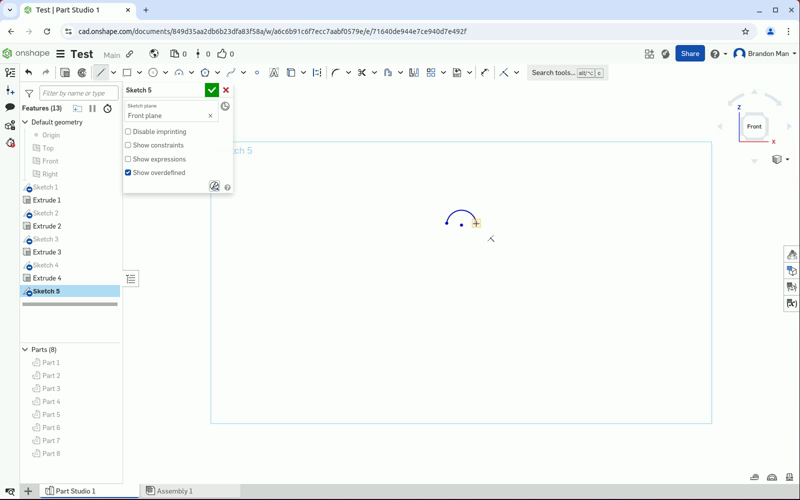
mouse_move(506, 223)
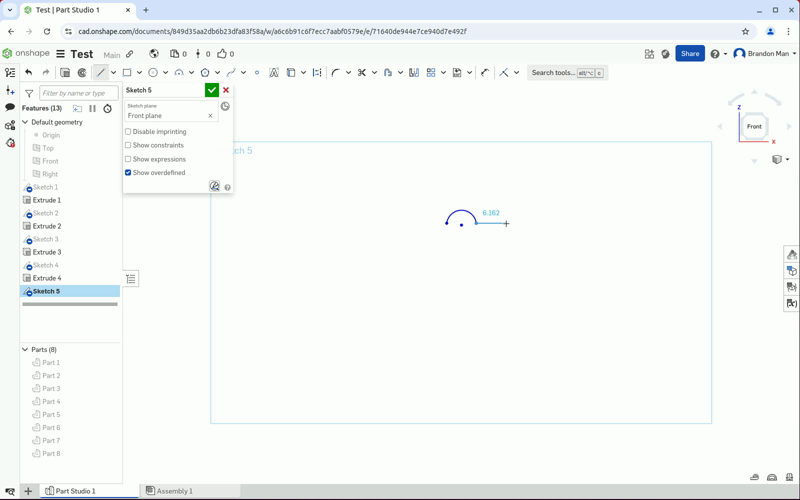
mouse_move(470, 176)
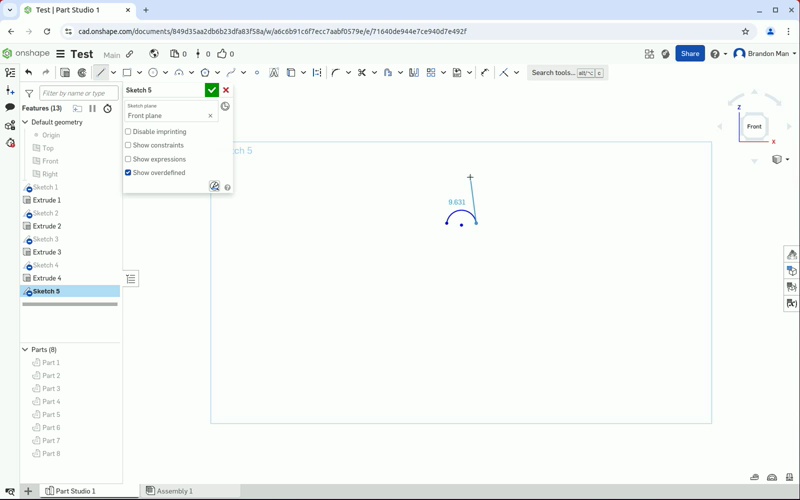
click(470, 176)
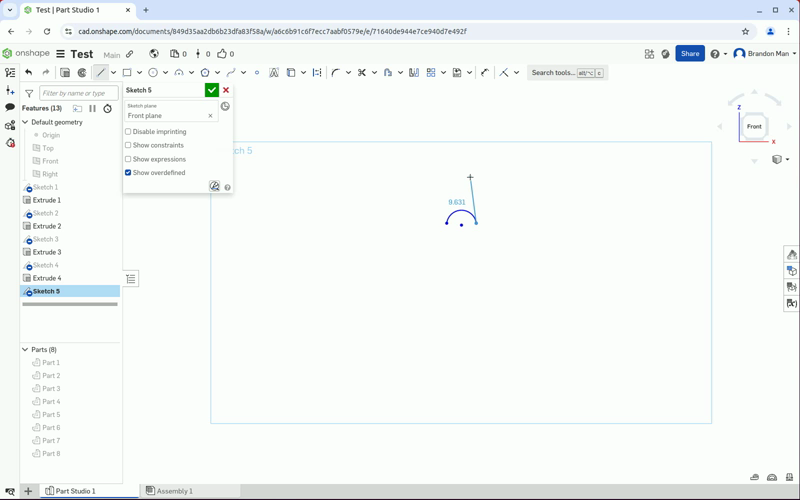
key_up(shift)
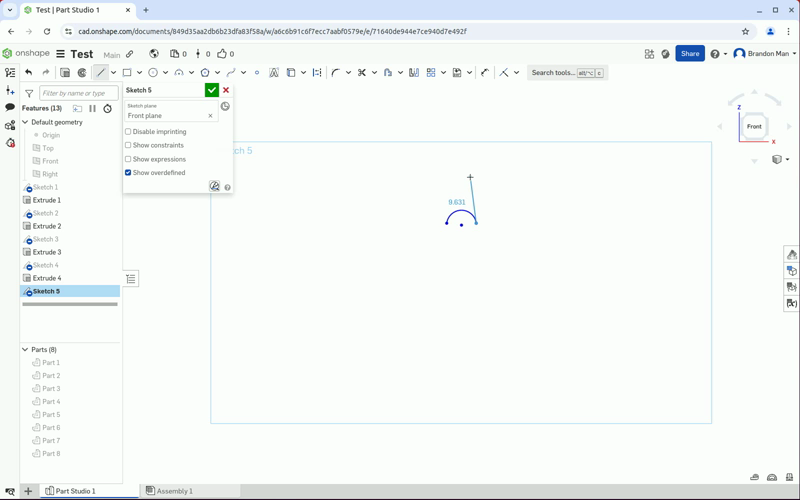
key(esc)
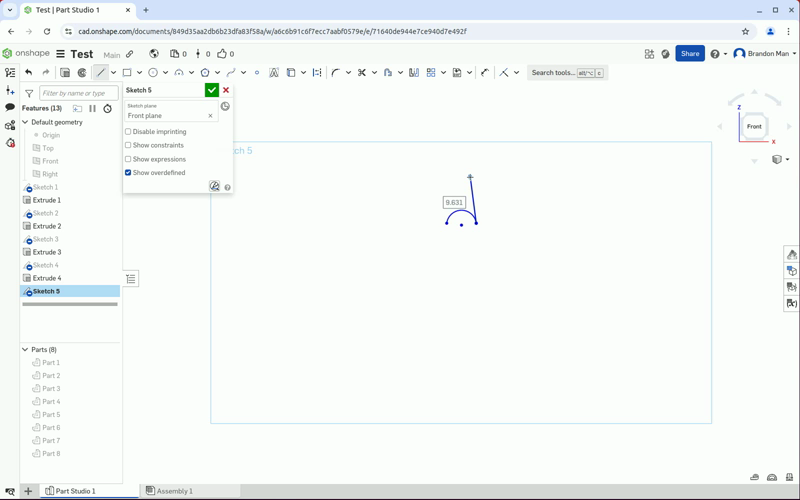
key(a)
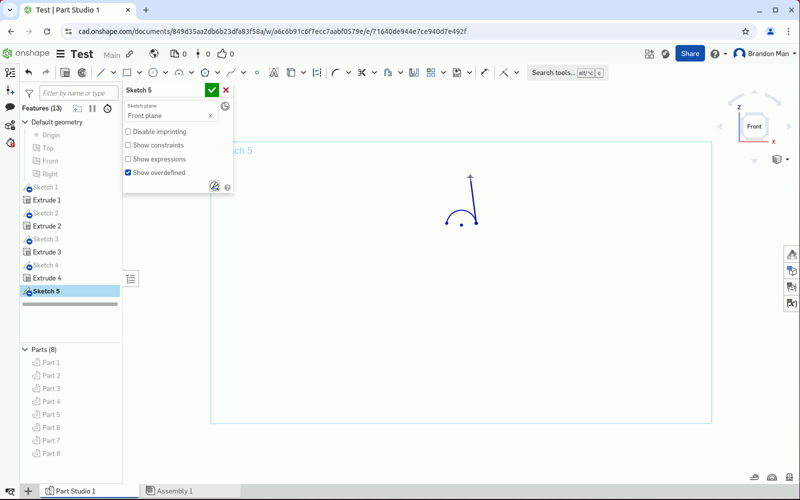
mouse_move(470, 176)
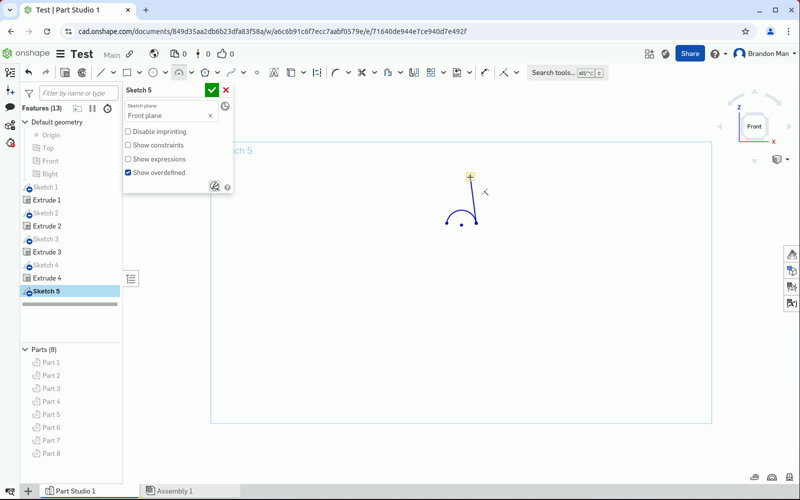
click(470, 176)
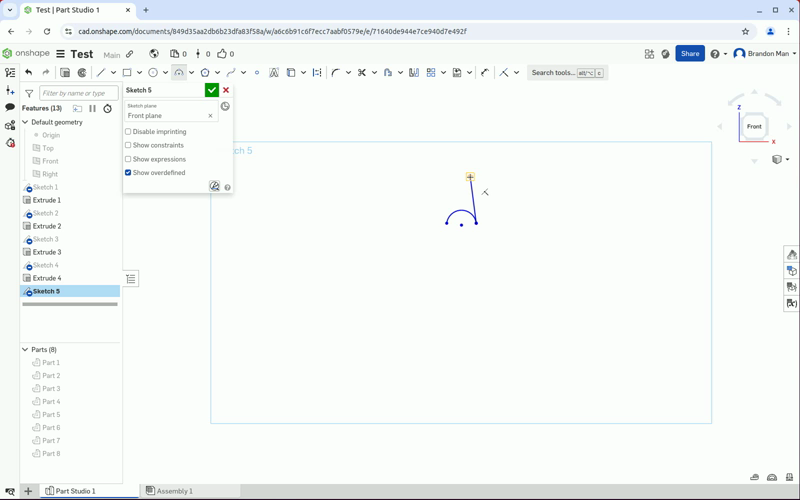
key_down(shift)
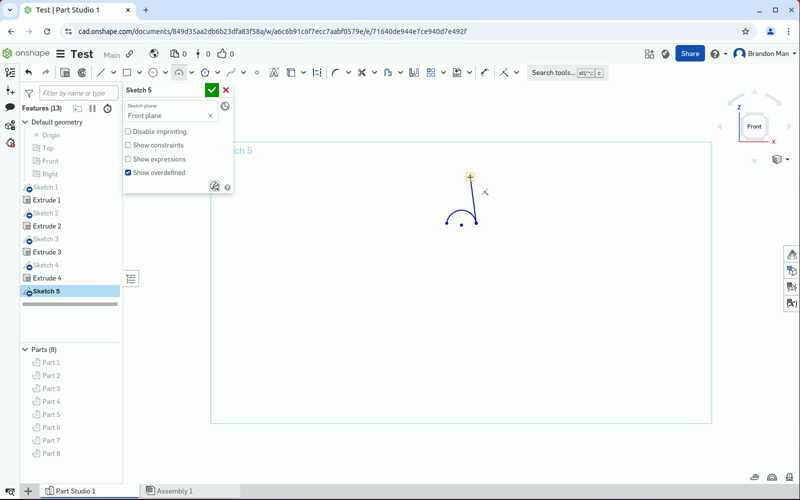
mouse_move(452, 176)
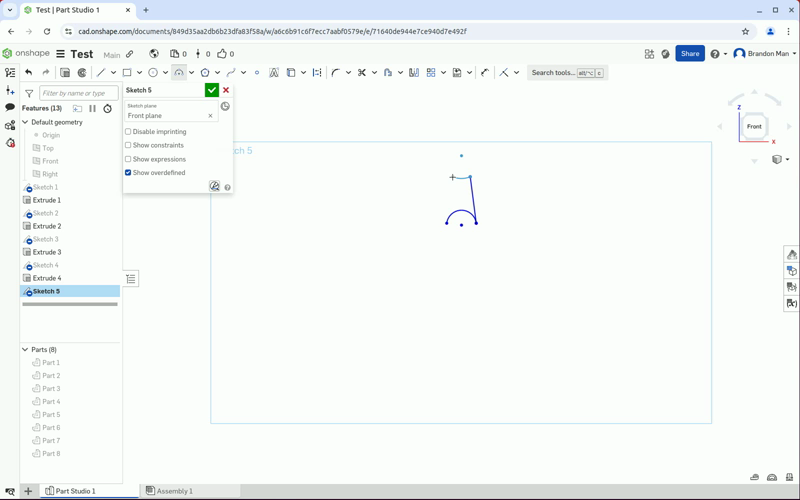
click(452, 176)
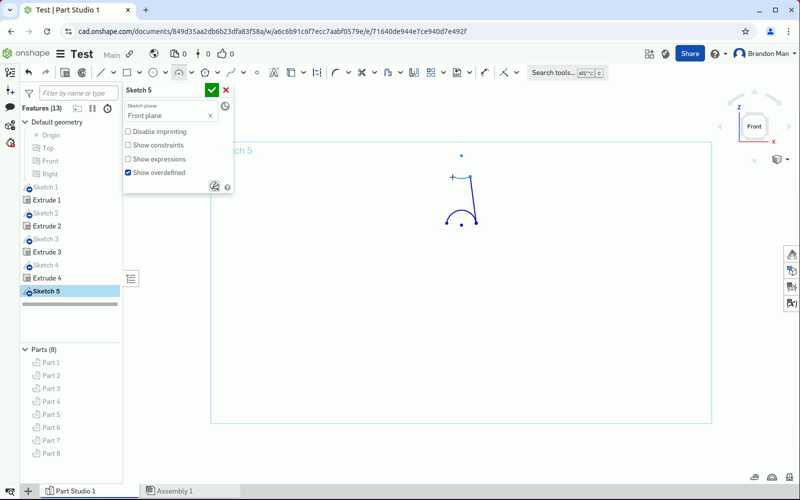
mouse_move(461, 186)
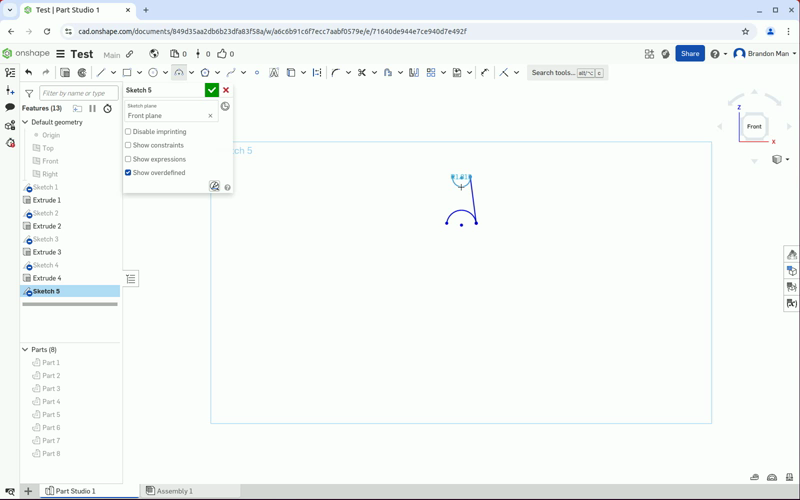
click(461, 186)
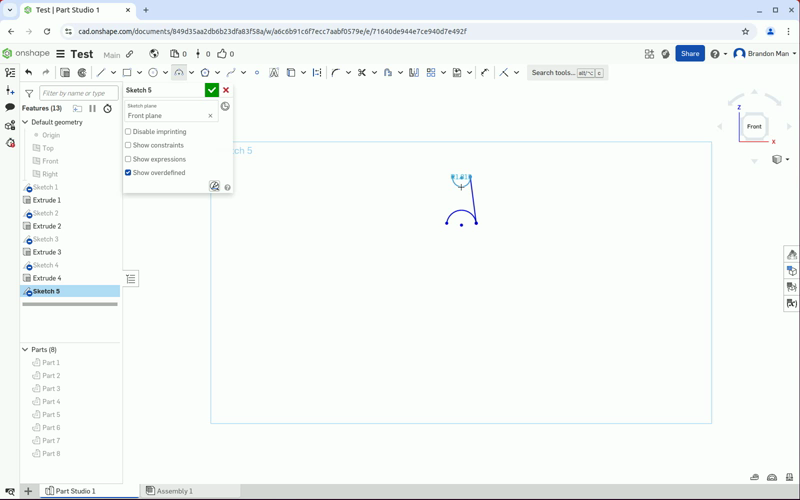
key_up(shift)
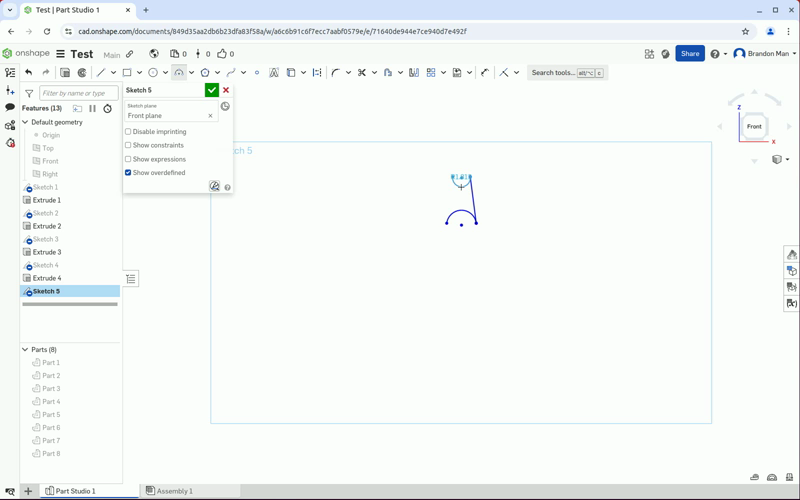
key(esc)
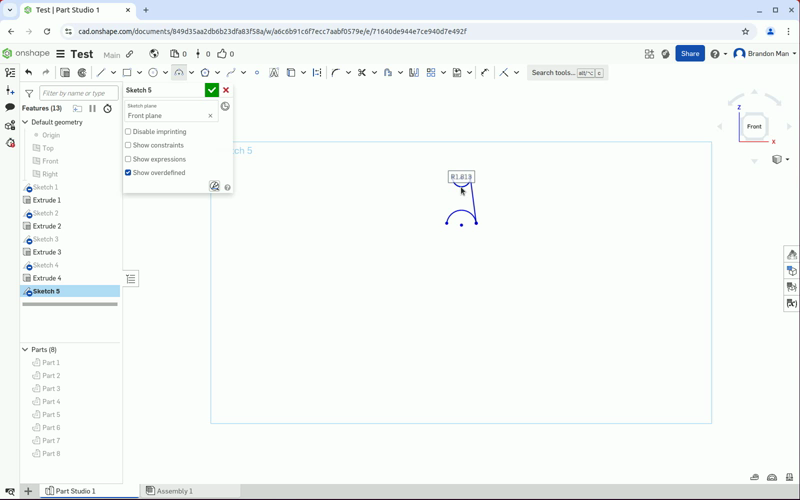
key(l)
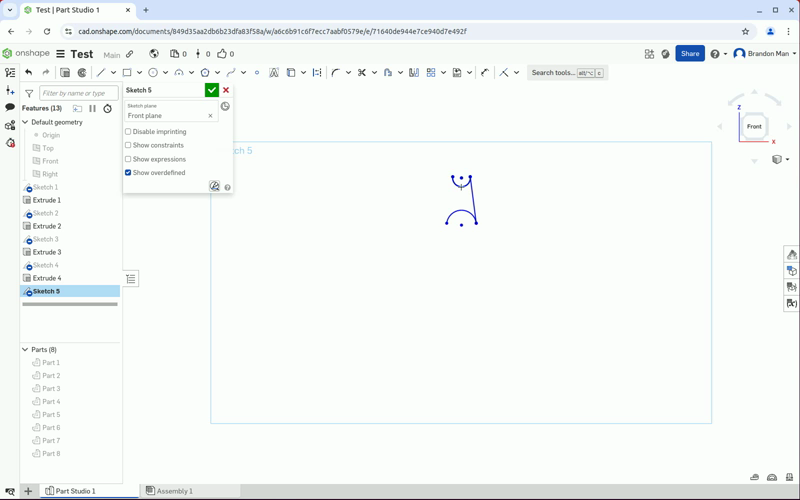
mouse_move(452, 176)
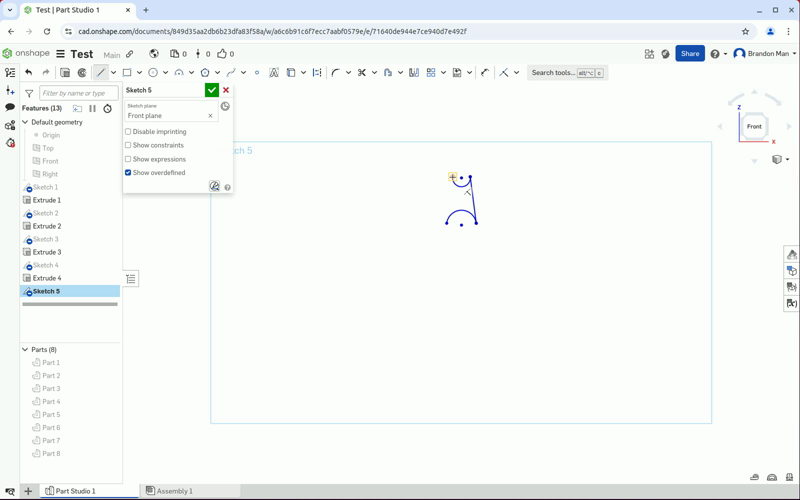
click(452, 176)
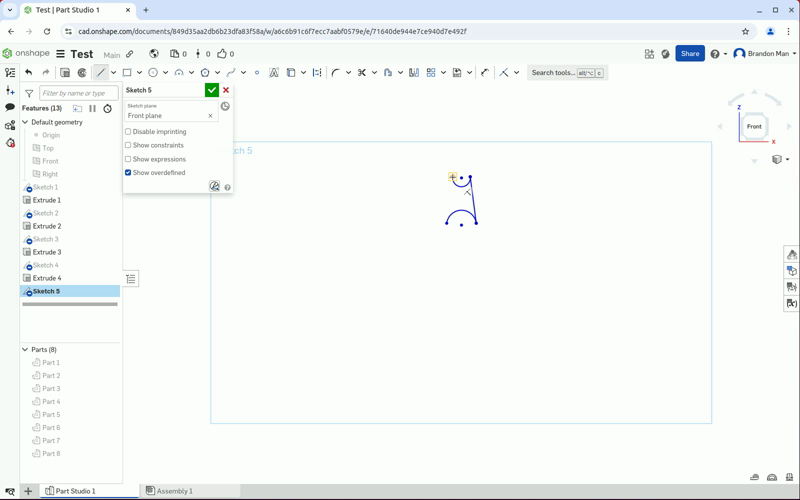
mouse_move(482, 176)
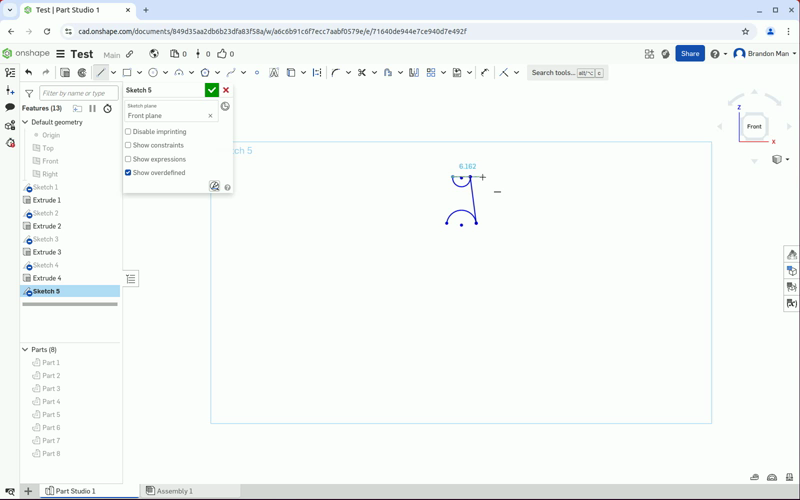
key_down(shift)
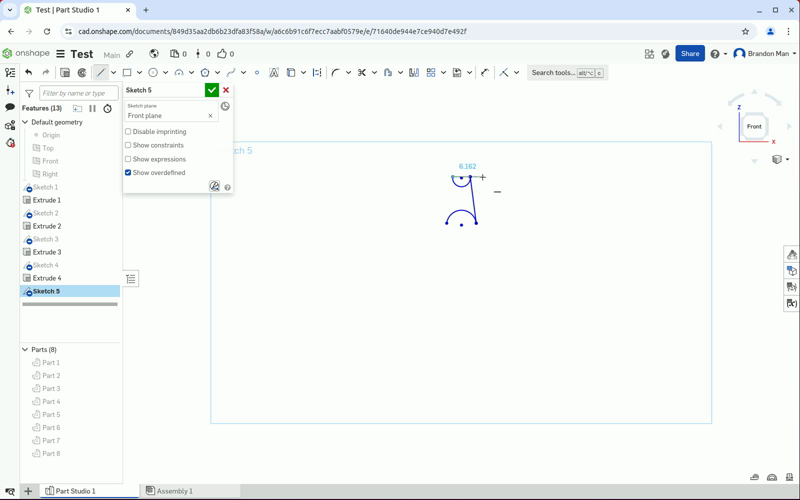
mouse_move(446, 223)
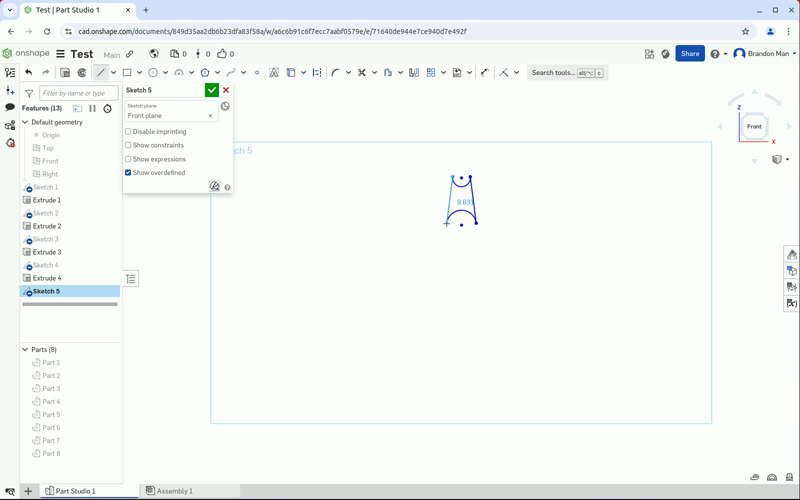
key_up(shift)
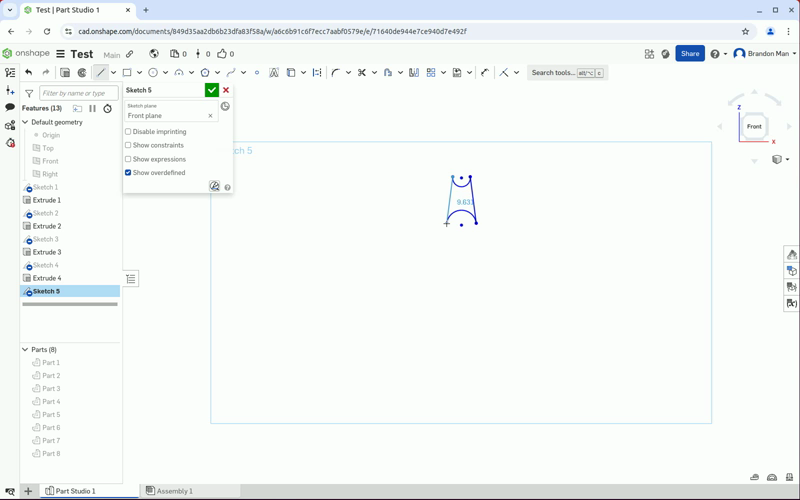
click(446, 223)
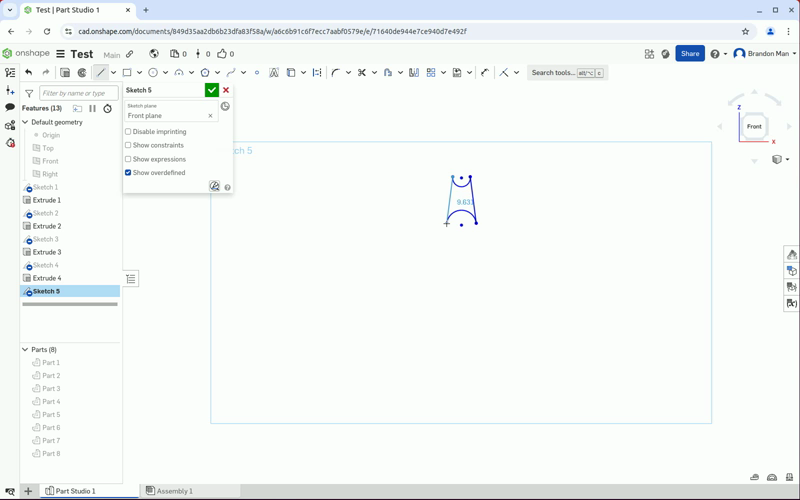
key(esc)
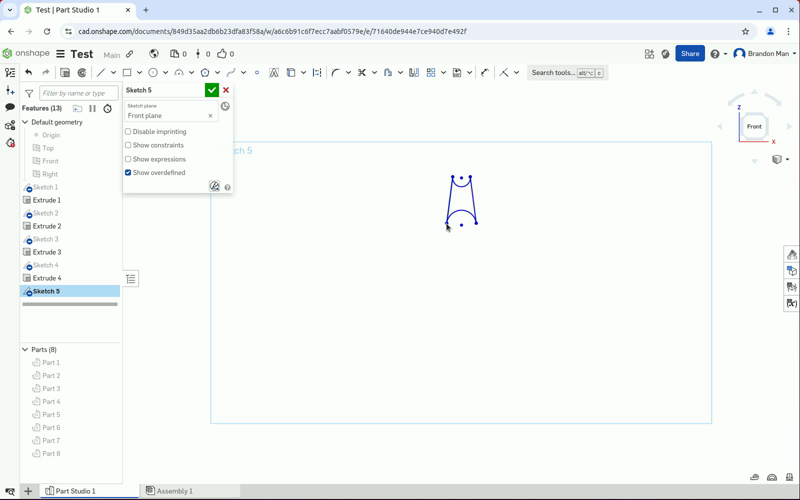
key(c)
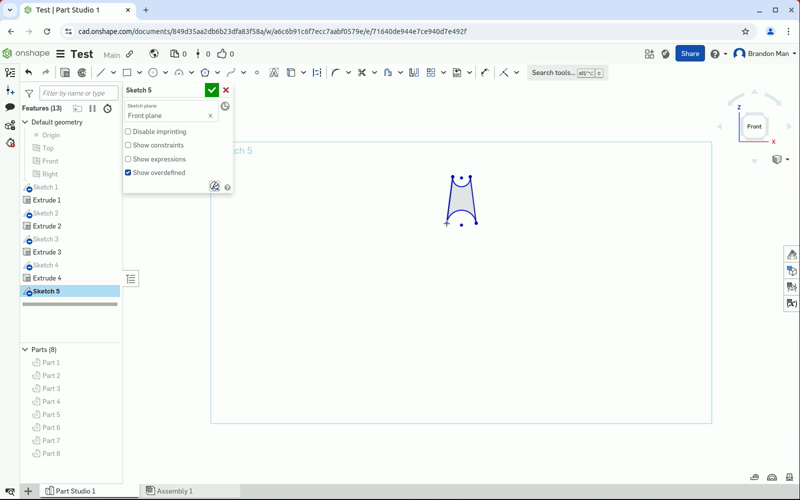
key_down(shift)
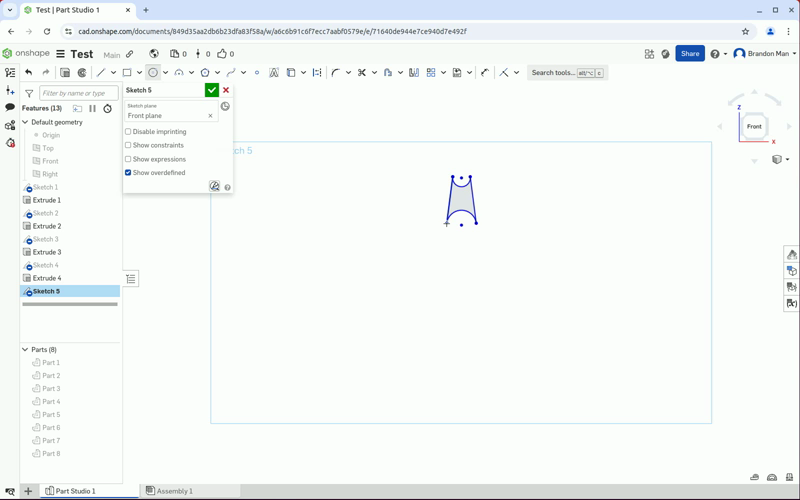
mouse_move(458, 191)
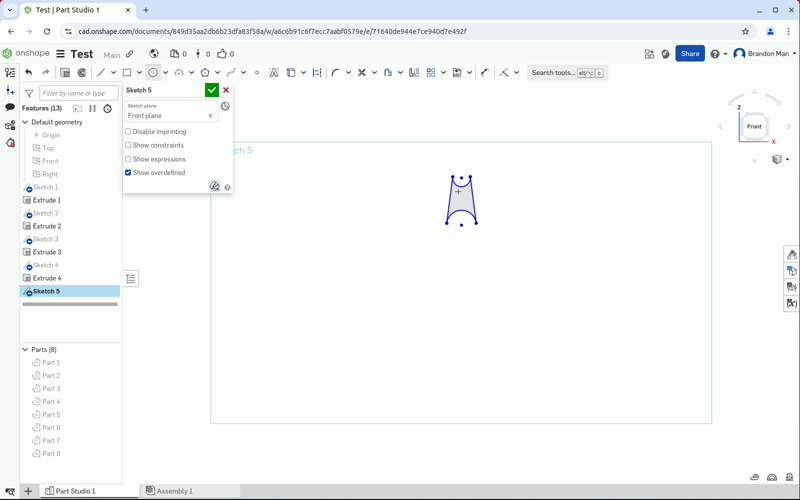
click(458, 191)
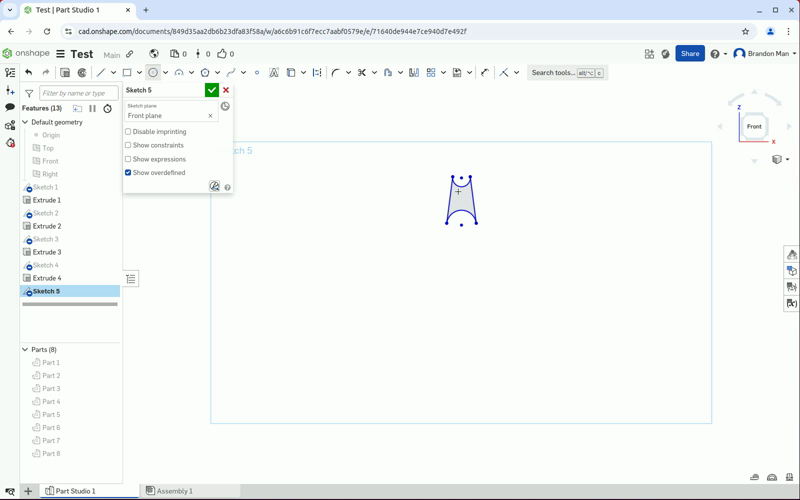
key_up(shift)
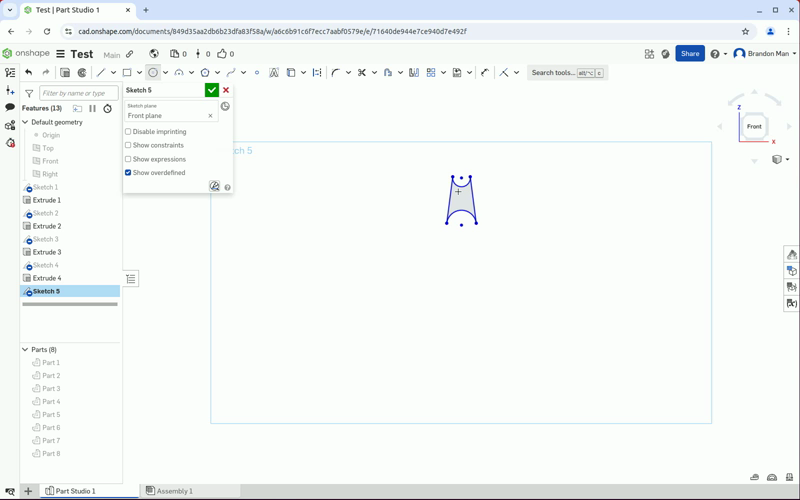
mouse_move(461, 191)
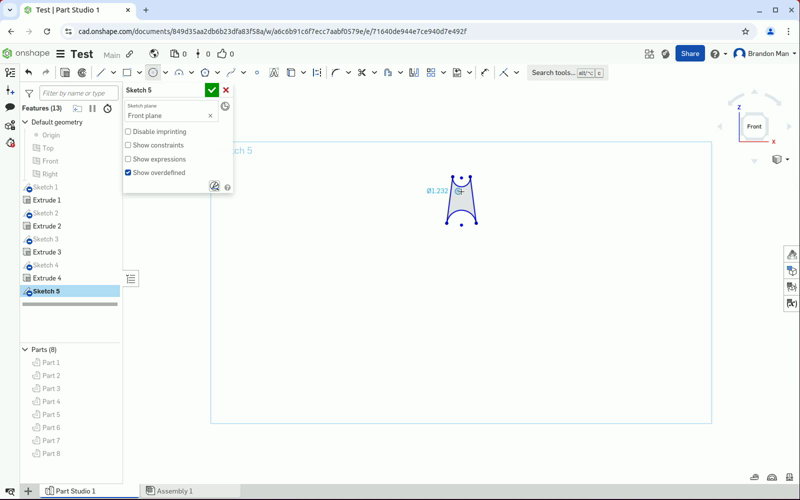
scroll(6)
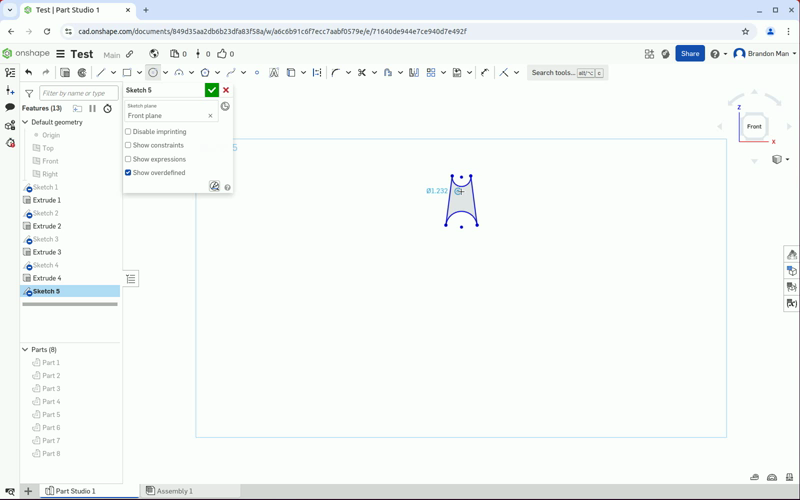
scroll(6)
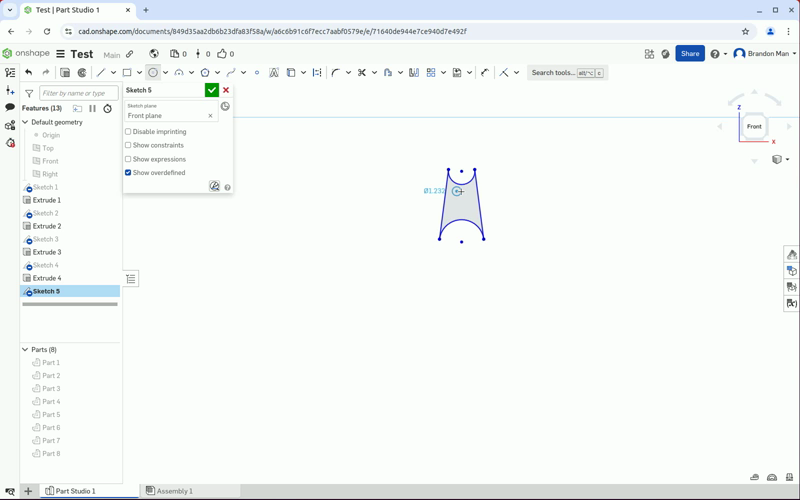
scroll(6)
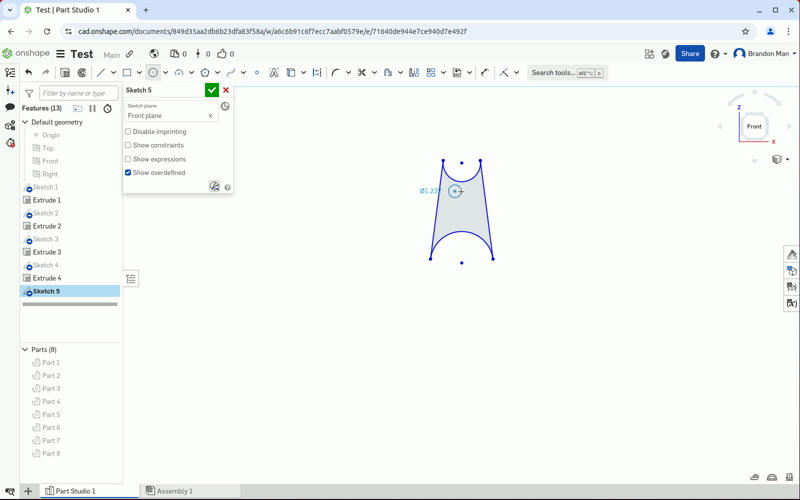
scroll(6)
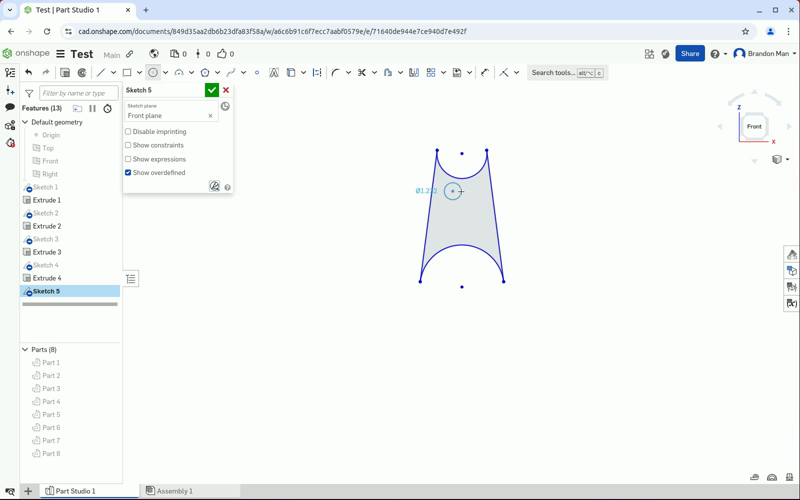
scroll(6)
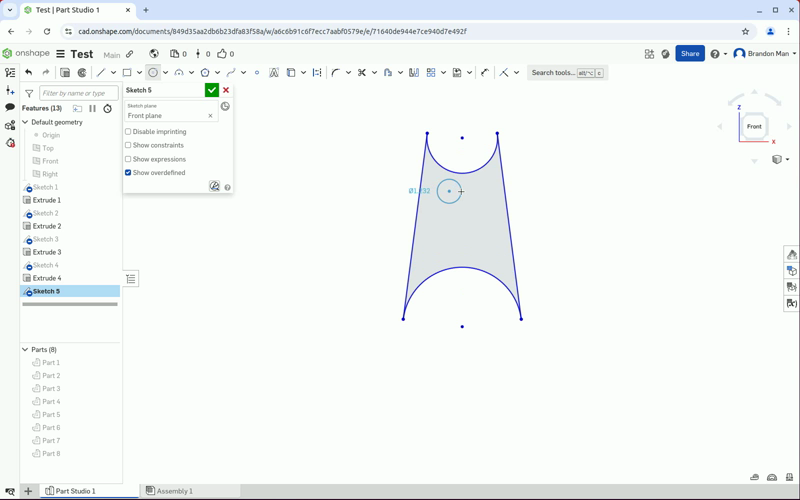
scroll(6)
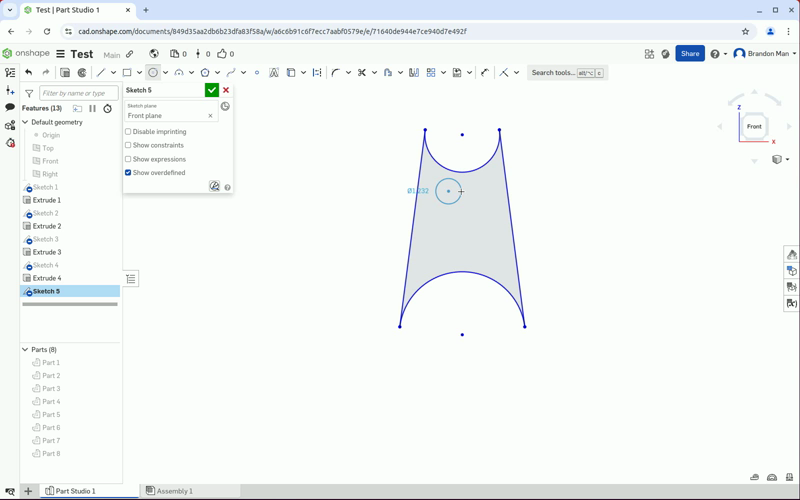
scroll(6)
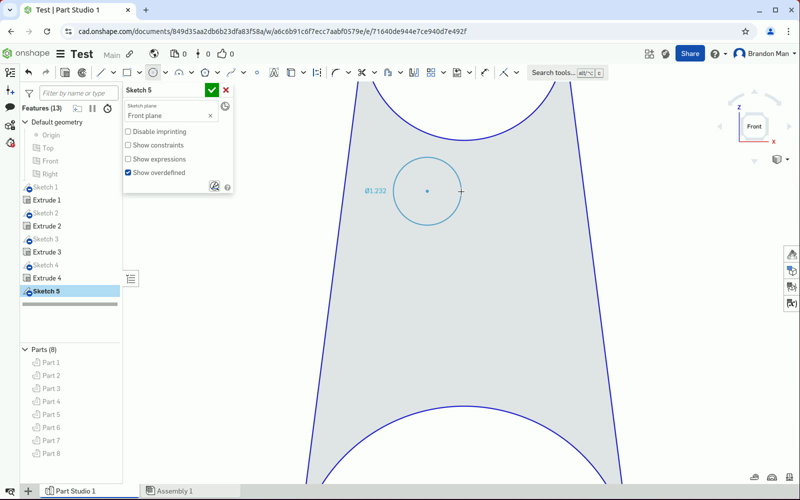
click(461, 191)
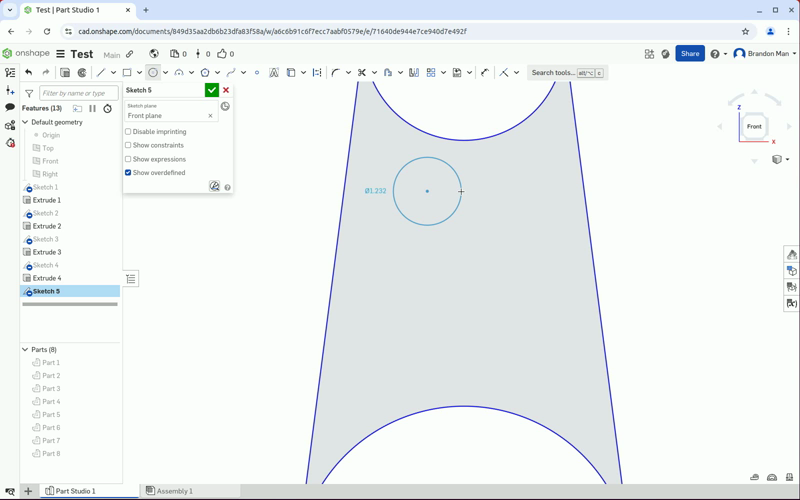
scroll(-6)
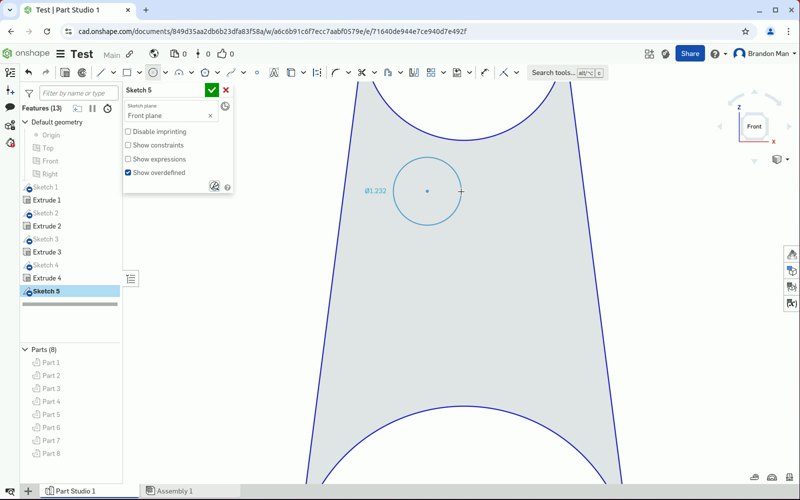
scroll(-6)
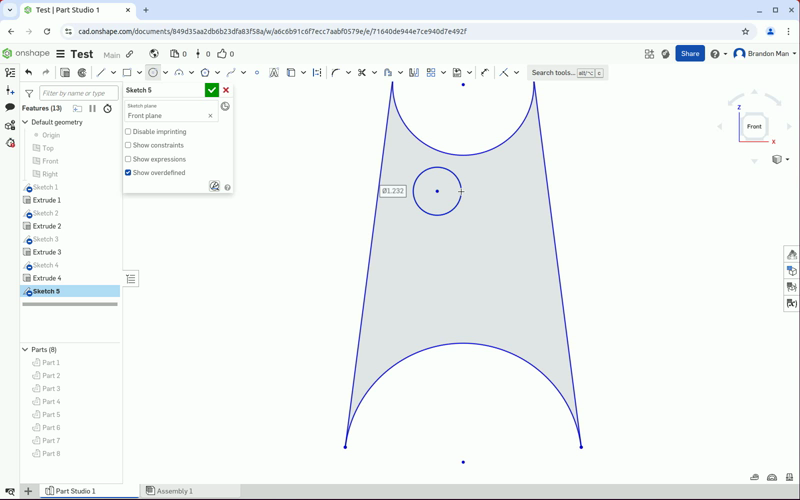
scroll(-6)
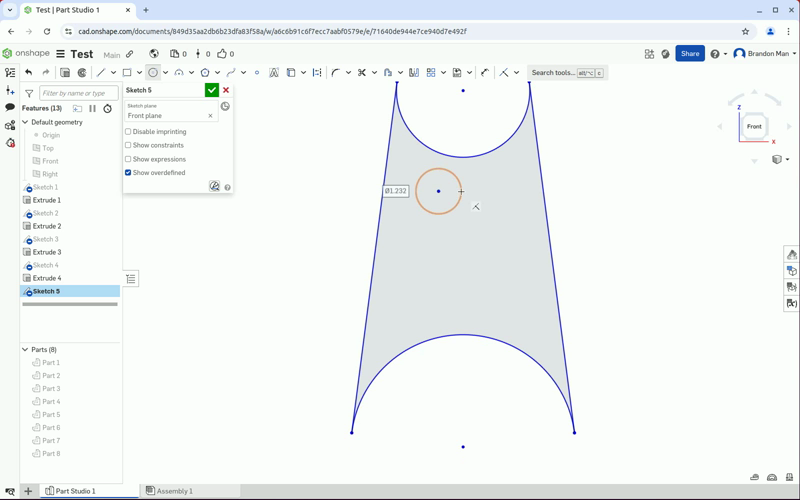
scroll(-6)
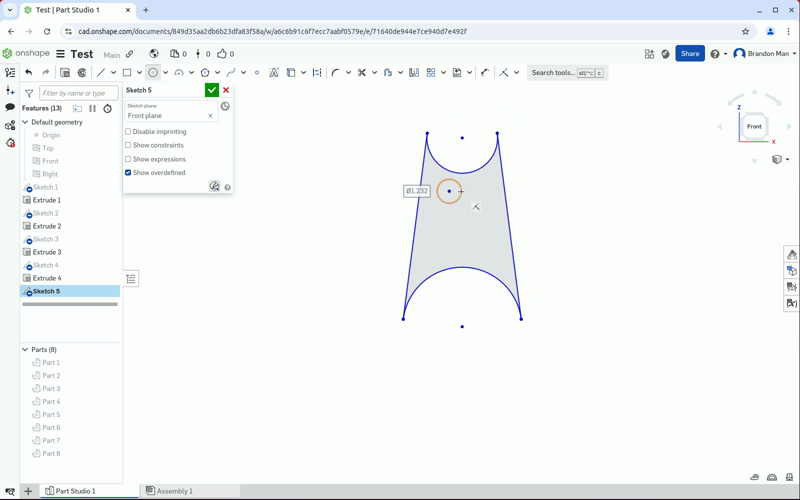
scroll(-6)
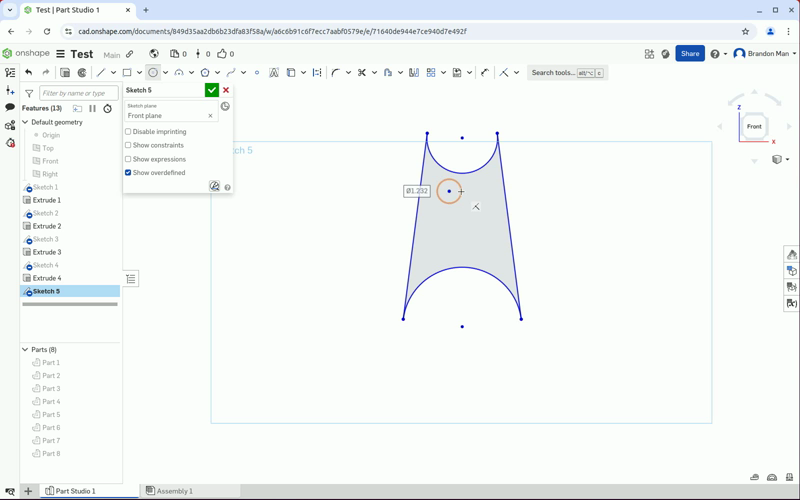
scroll(-6)
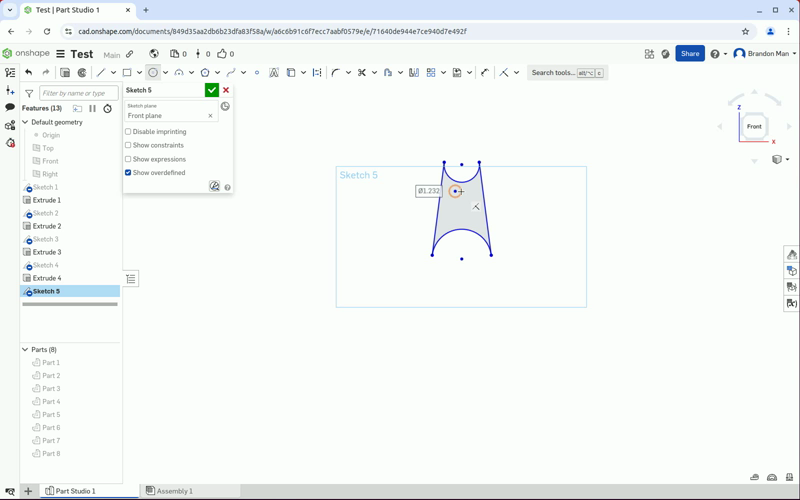
scroll(-6)
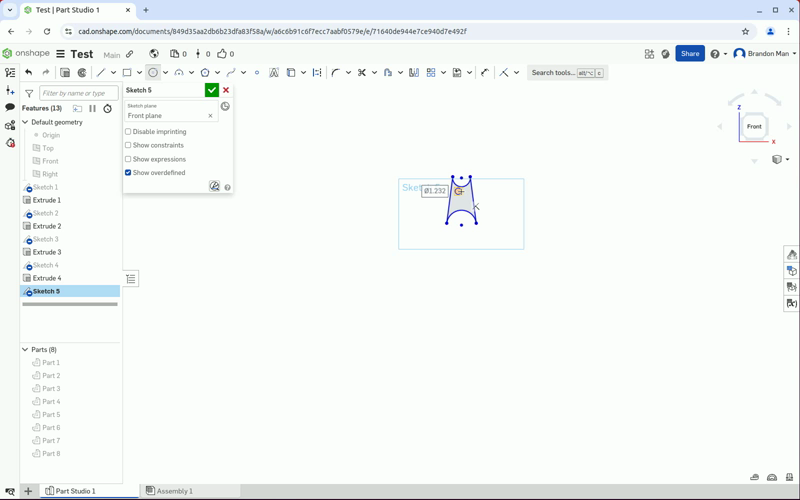
key(esc)
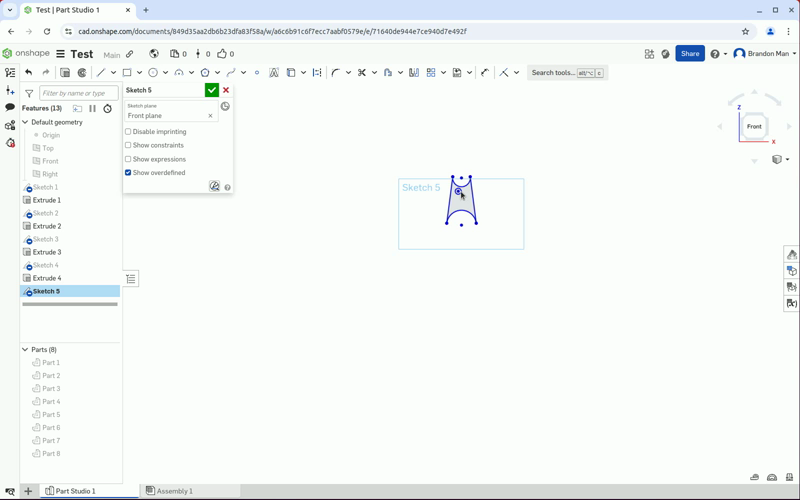
mouse_move(470, 186)
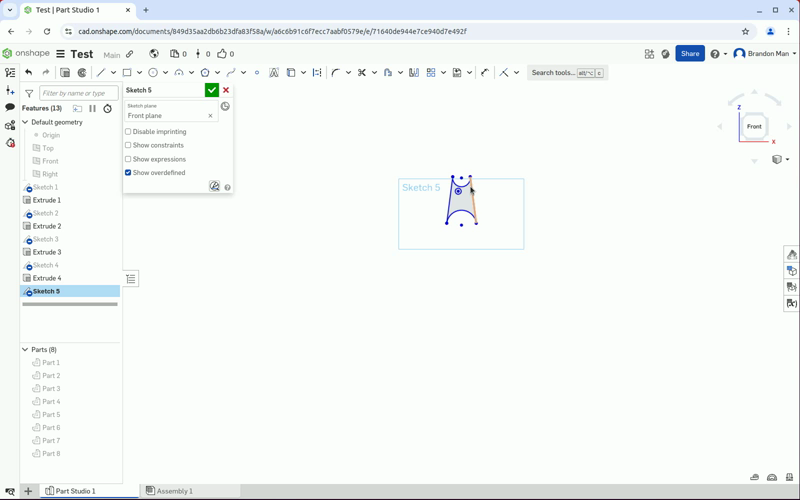
scroll(6)
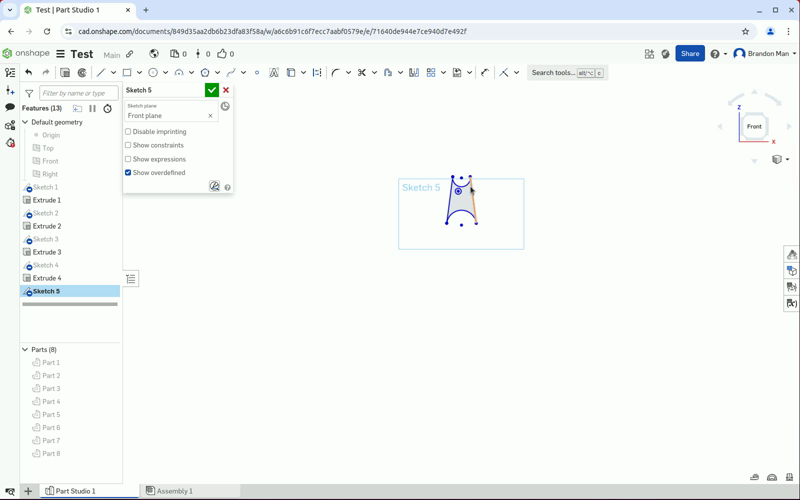
scroll(6)
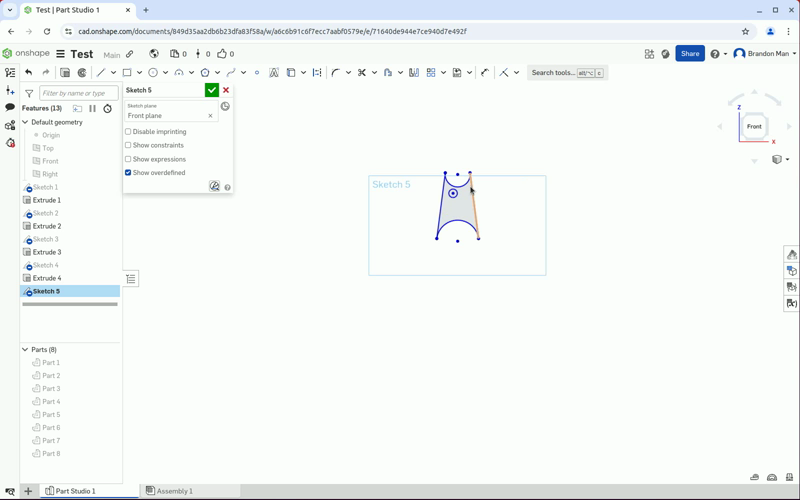
scroll(6)
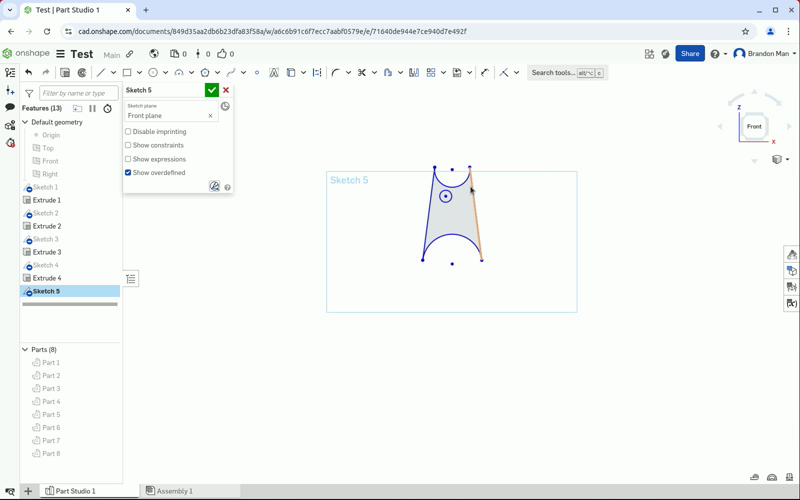
scroll(6)
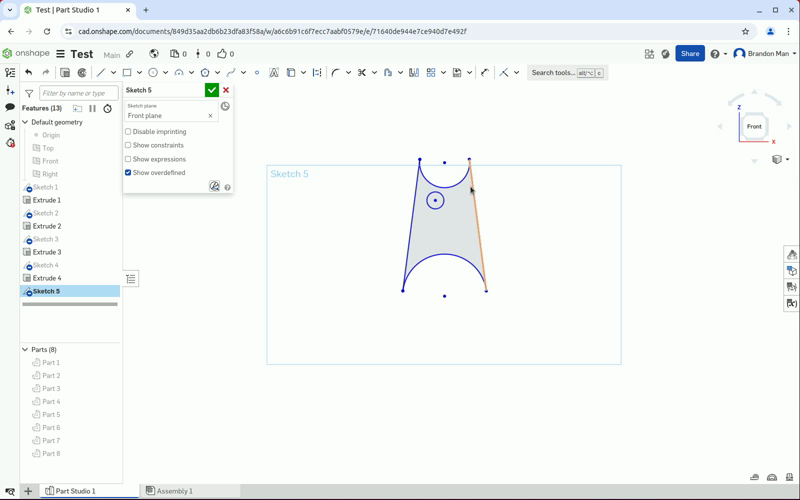
scroll(6)
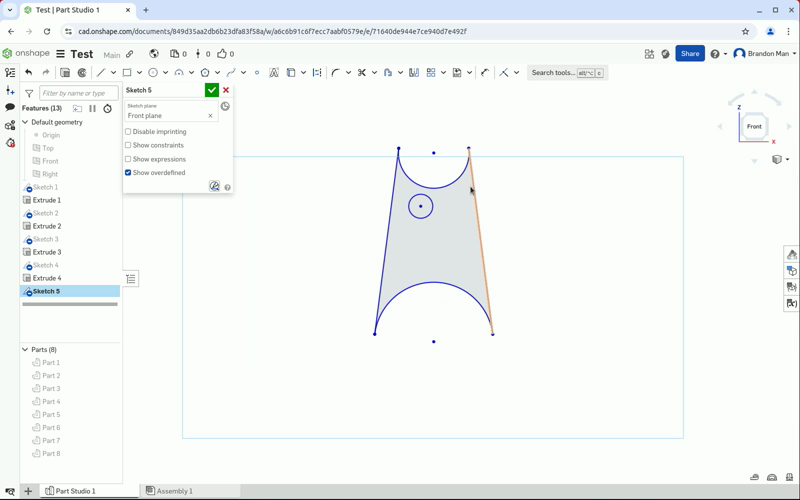
scroll(6)
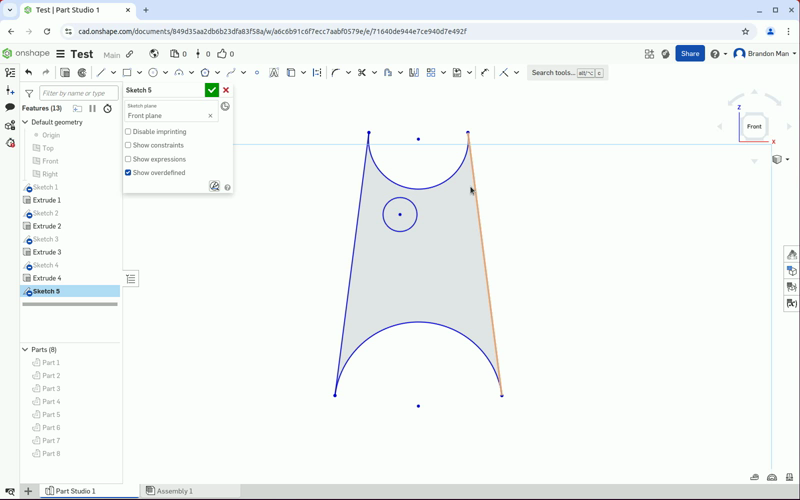
scroll(6)
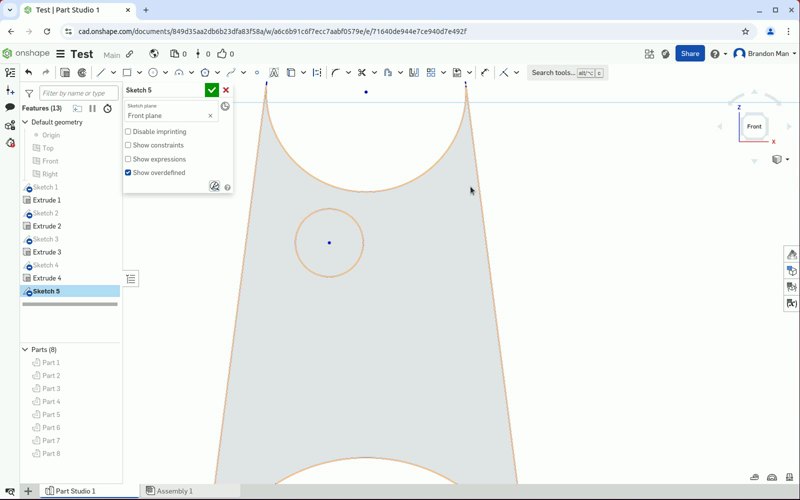
click(470, 186)
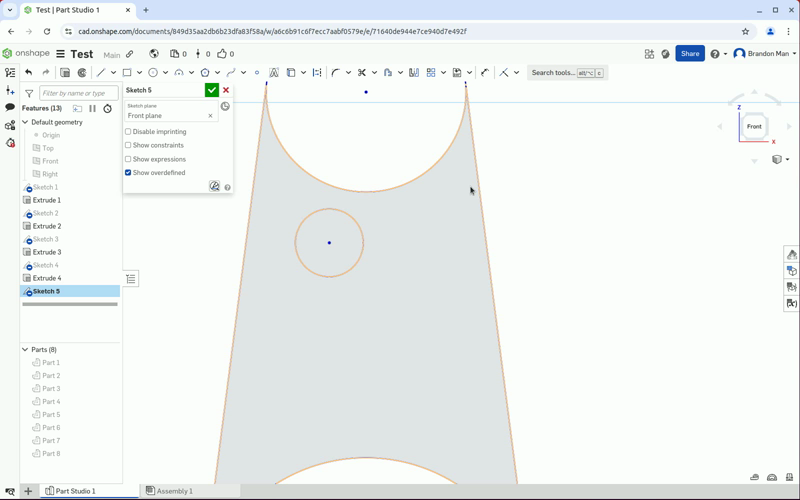
scroll(-6)
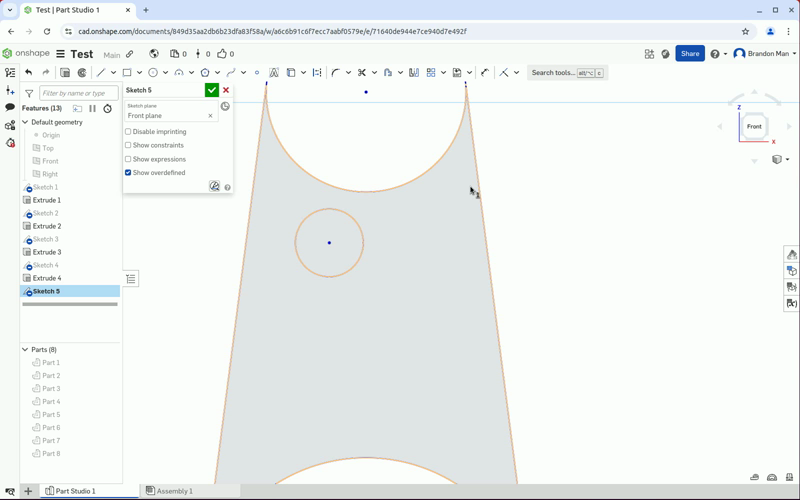
scroll(-6)
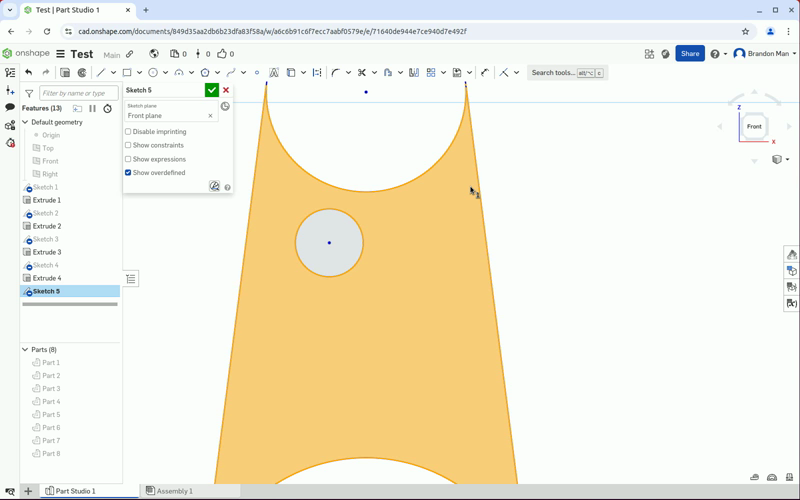
scroll(-6)
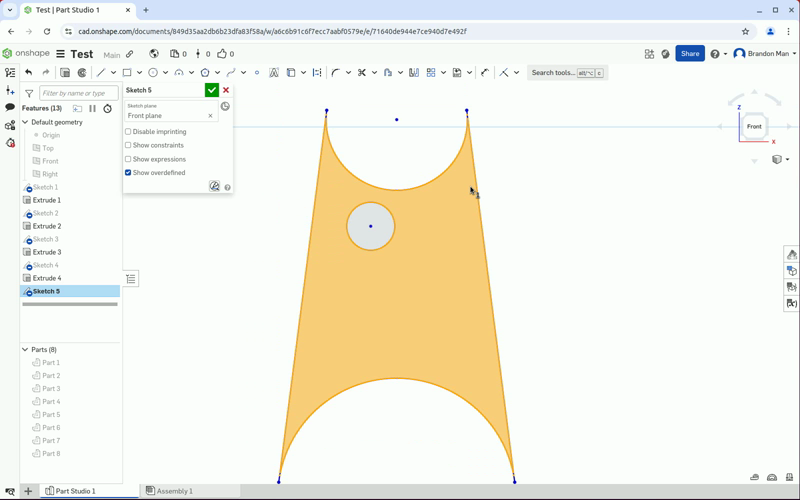
scroll(-6)
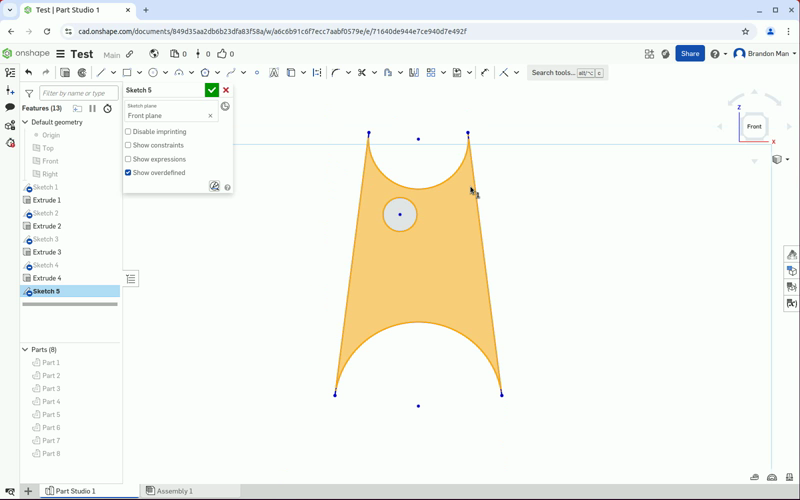
scroll(-6)
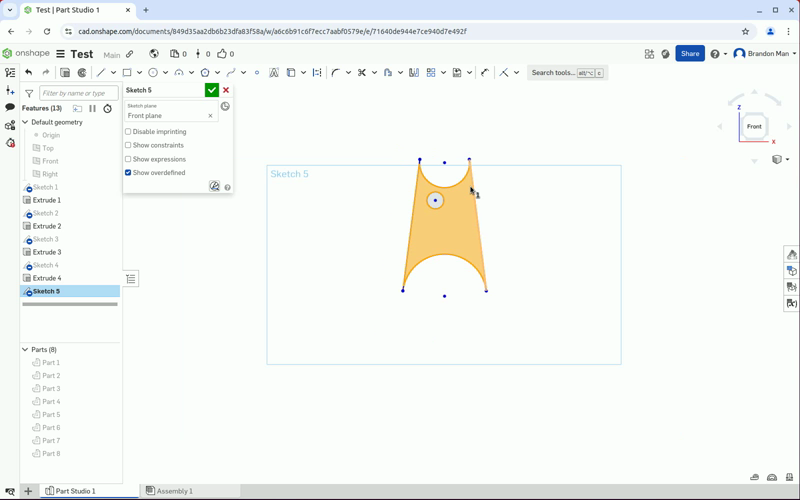
scroll(-6)
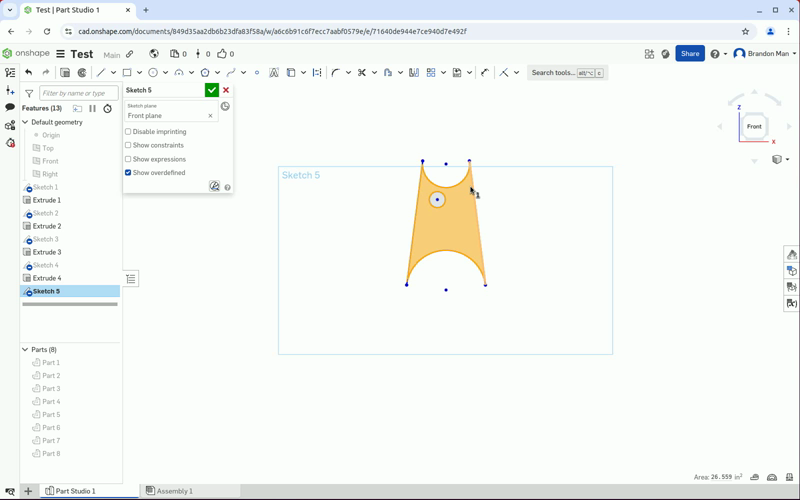
scroll(-6)
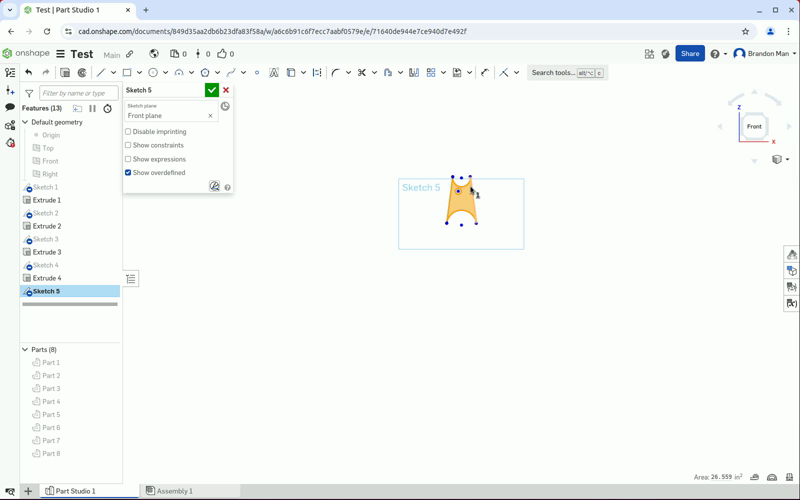
mouse_move(73, 352)
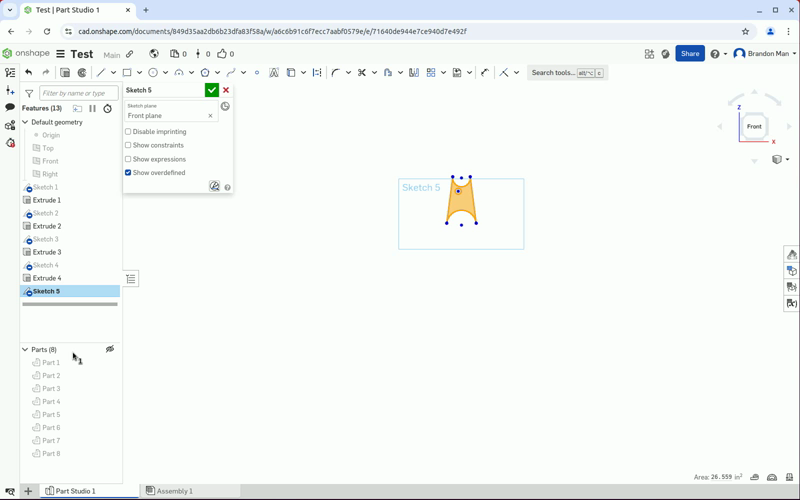
key(shift+y)
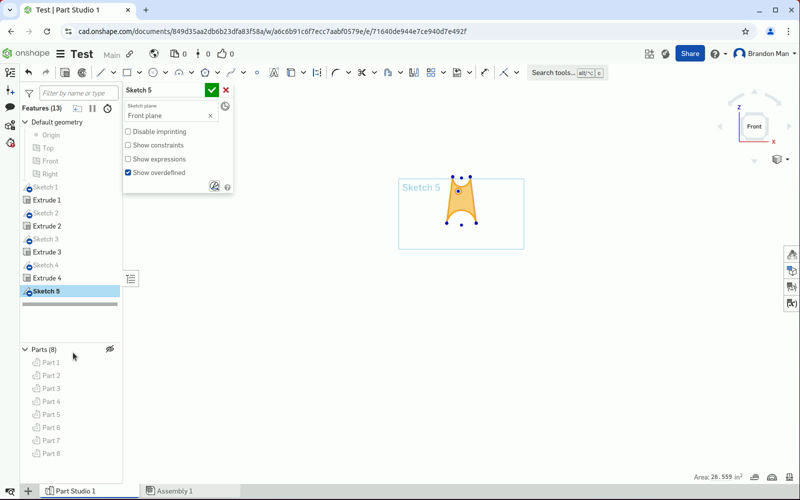
key(shift+e)
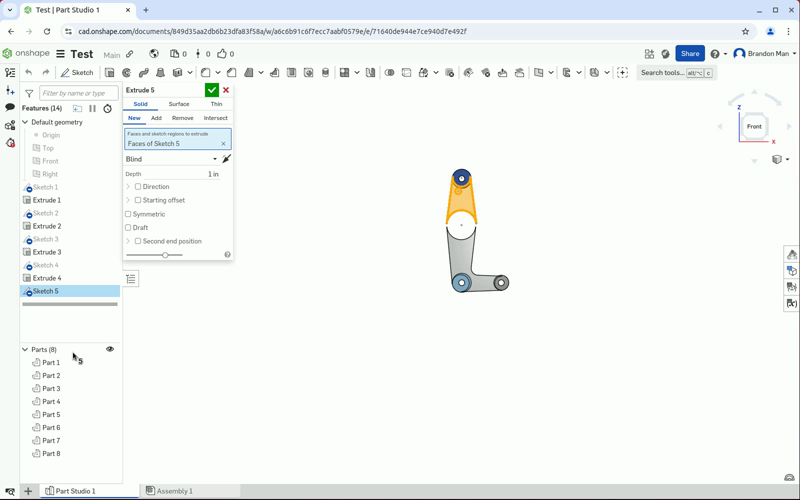
mouse_move(143, 106)
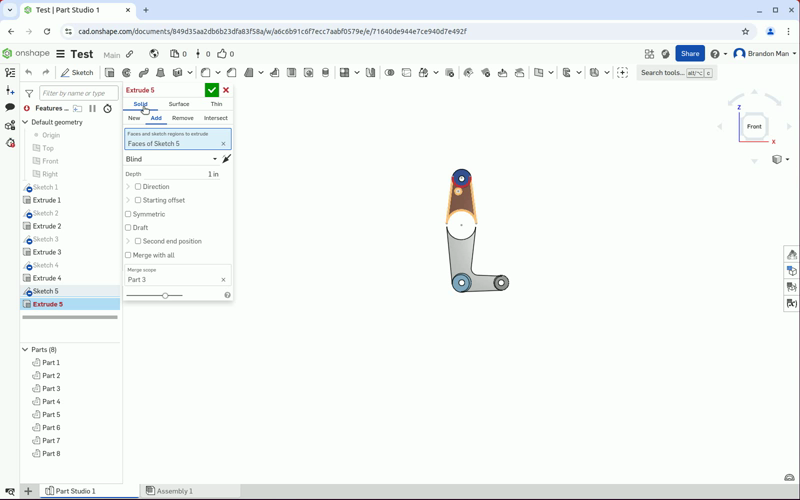
click(143, 106)
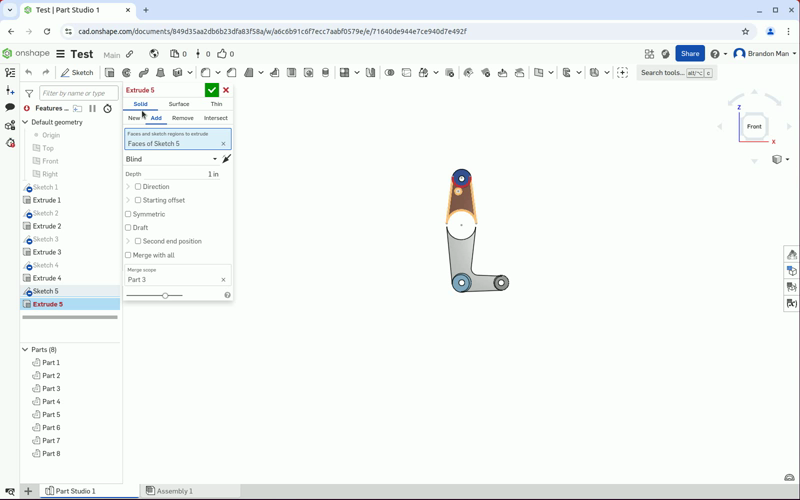
mouse_move(137, 120)
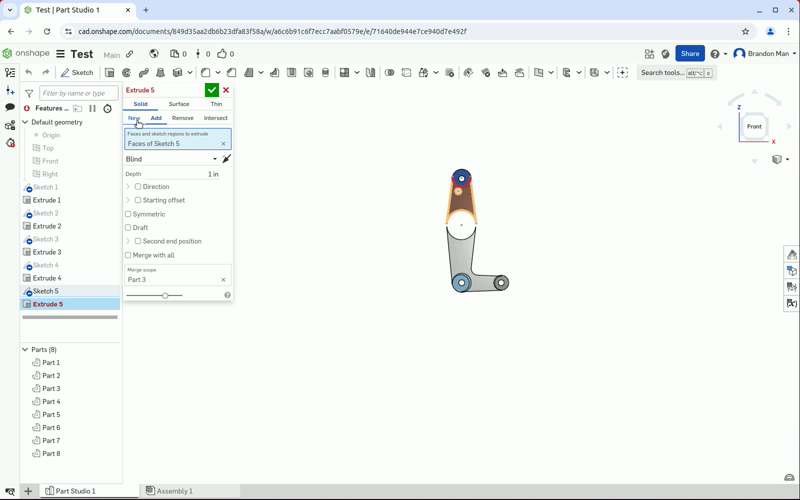
click(137, 120)
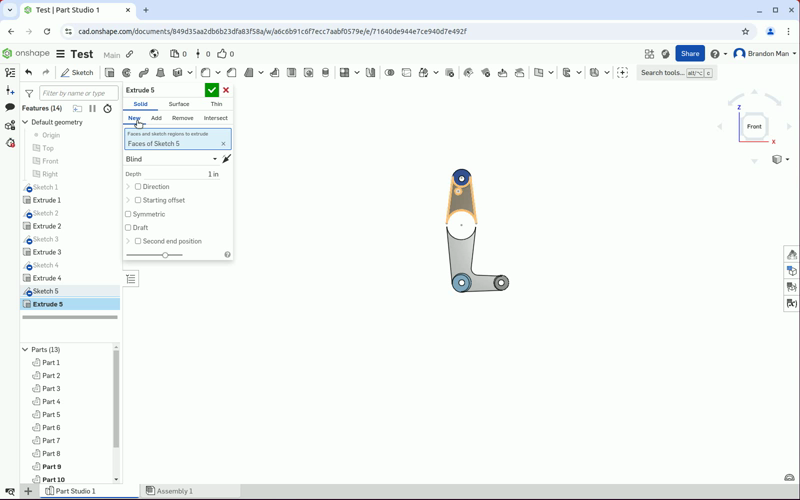
key(tab, 4)
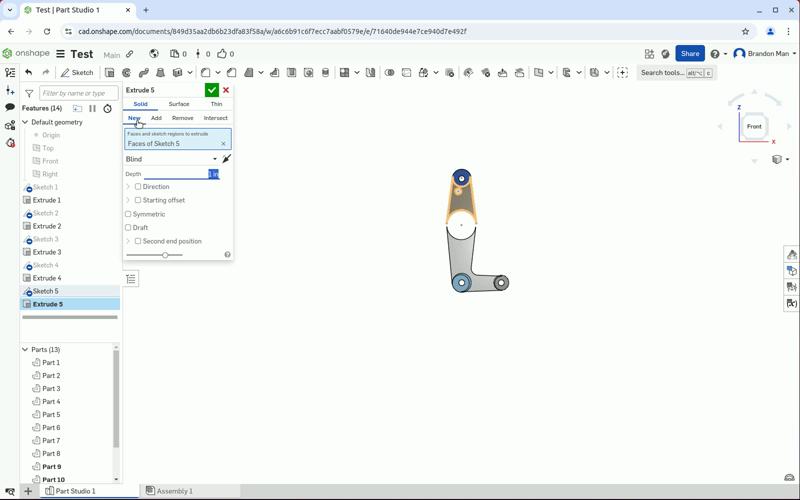
text(0.481)
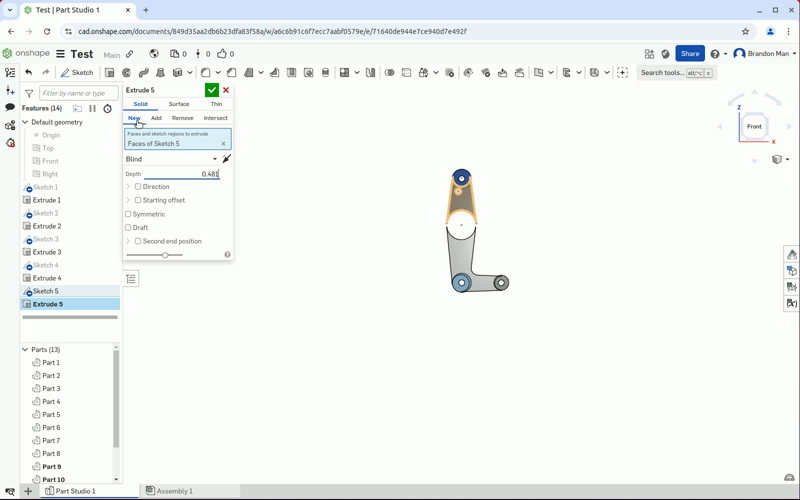
key(enter)
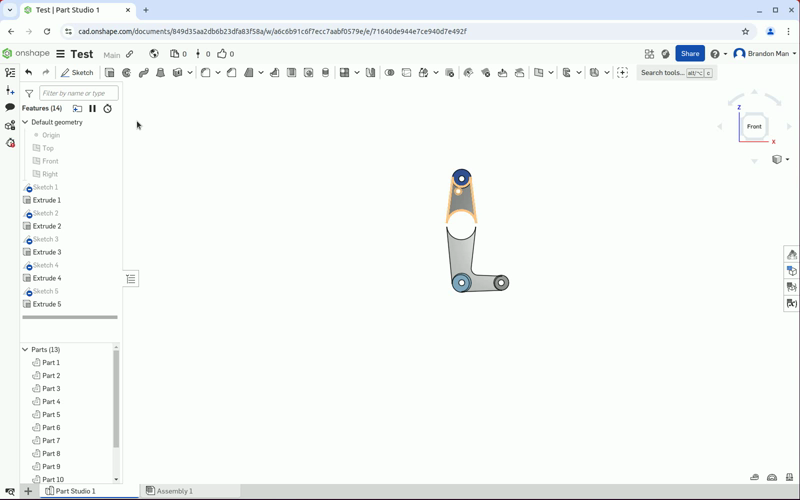
key(shift+h)
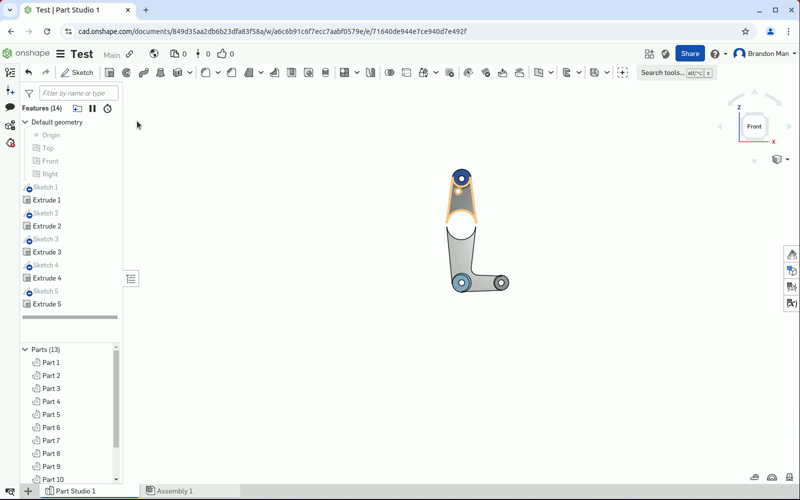
key(shift+h)
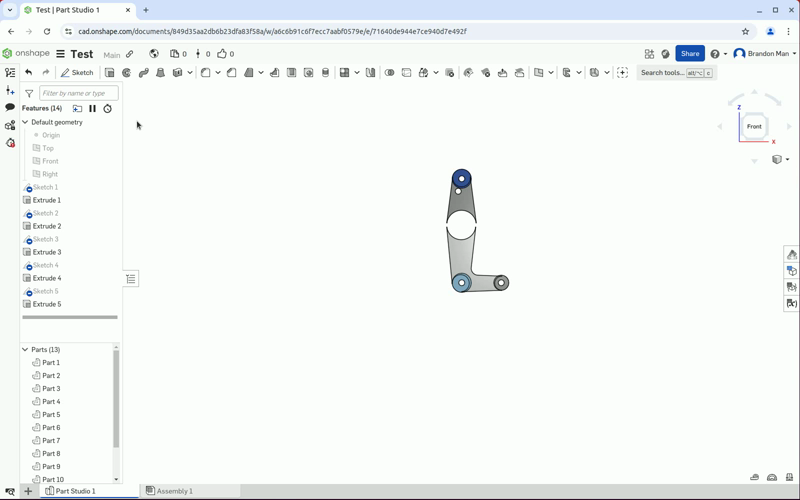
mouse_move(73, 189)
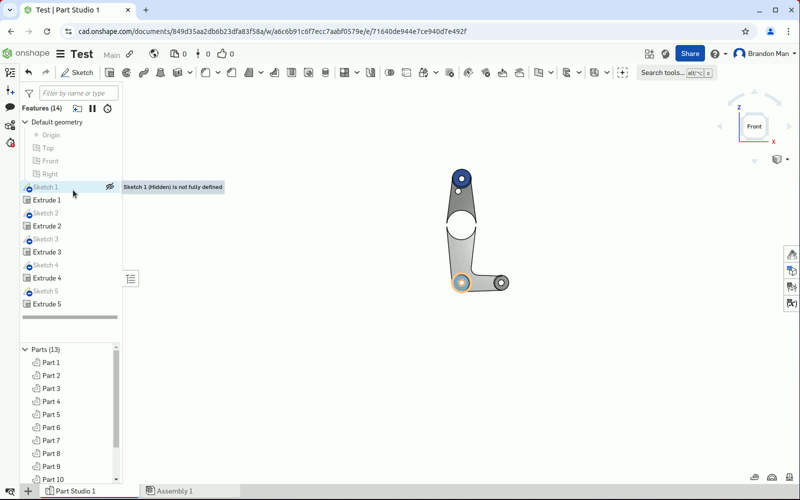
click(73, 189)
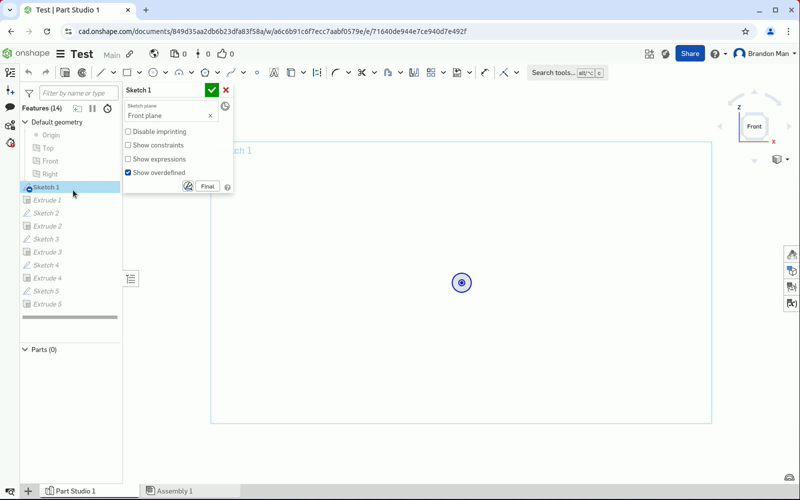
mouse_move(229, 92)
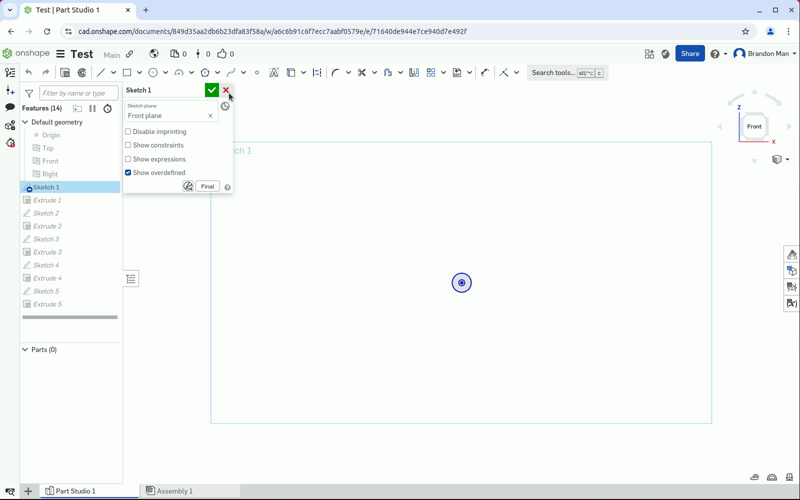
click(229, 92)
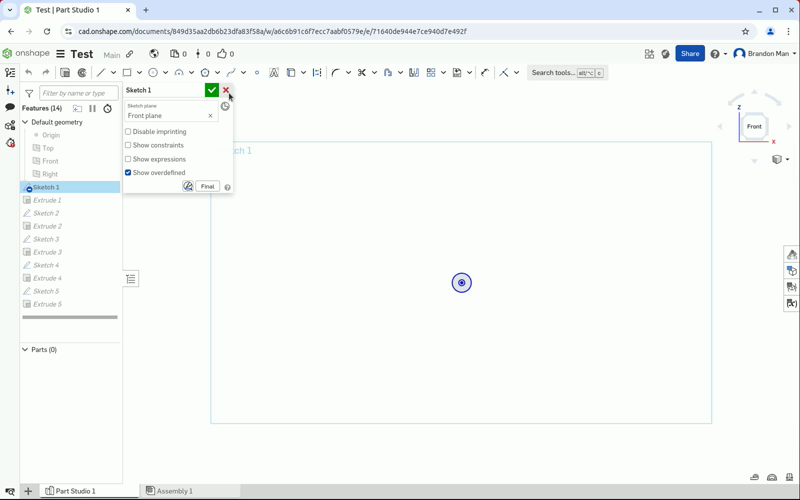
key(shift+s)
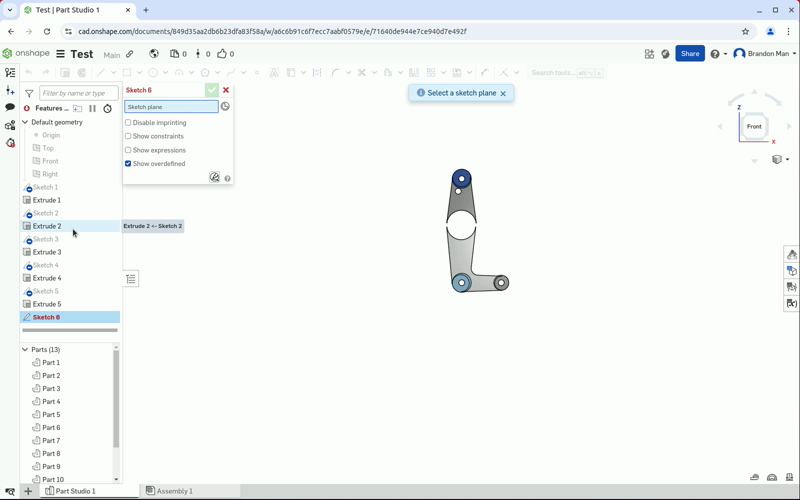
scroll(3)
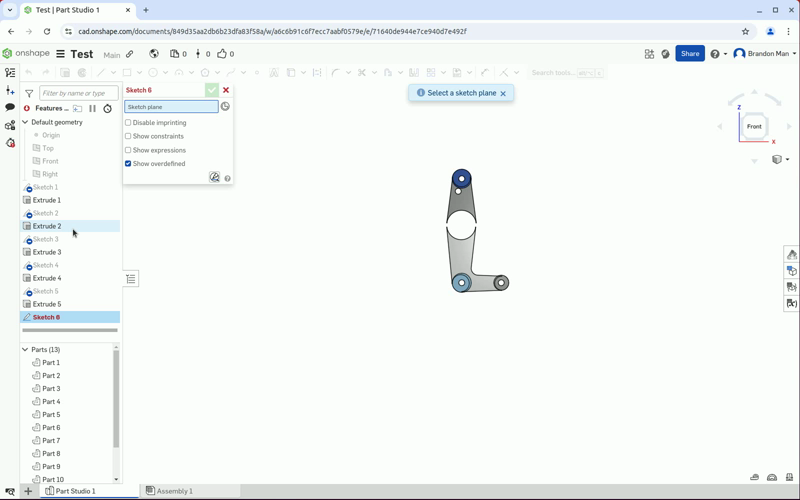
mouse_move(73, 163)
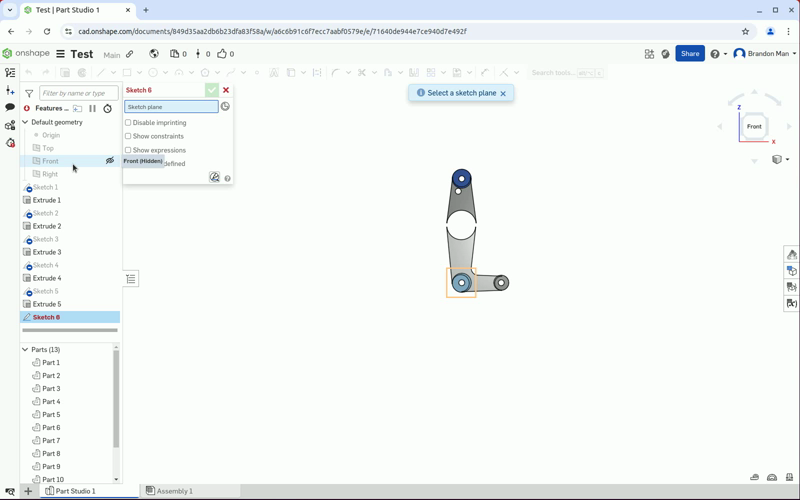
click(73, 163)
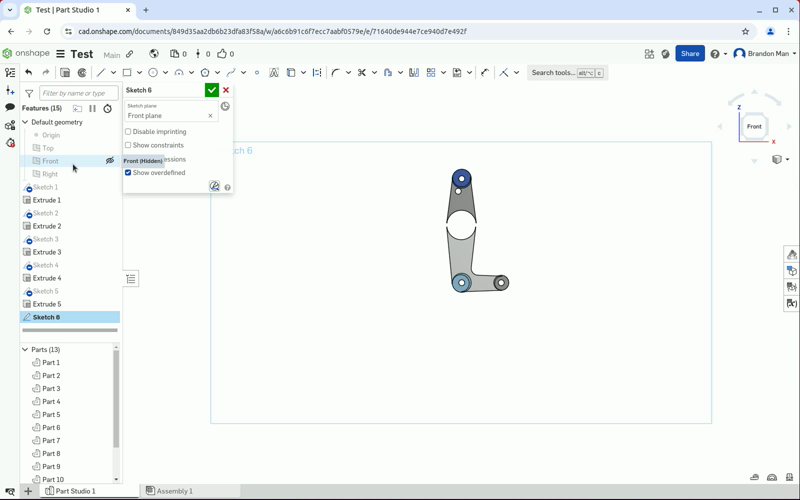
mouse_move(69, 352)
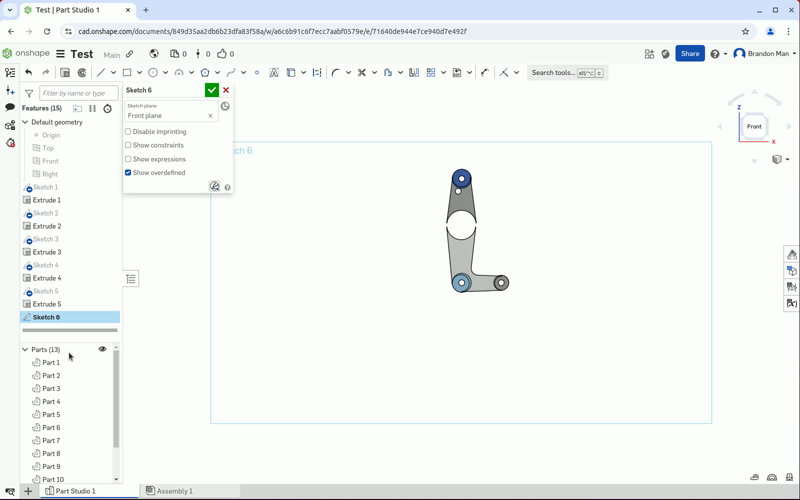
key(y)
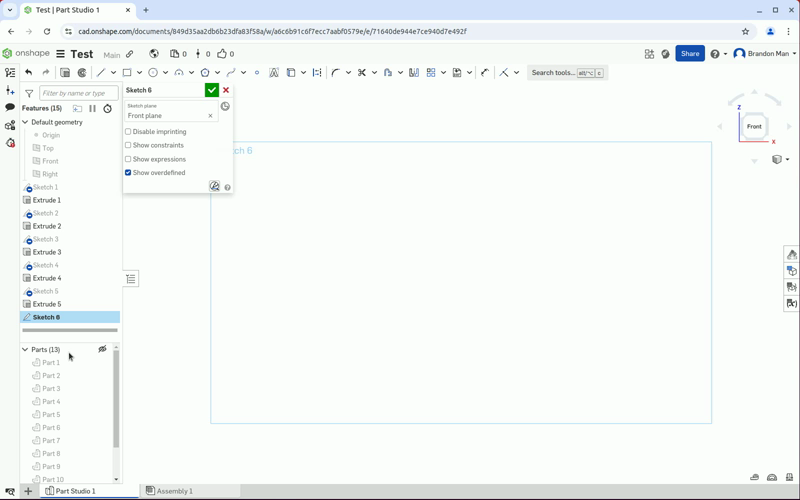
key(c)
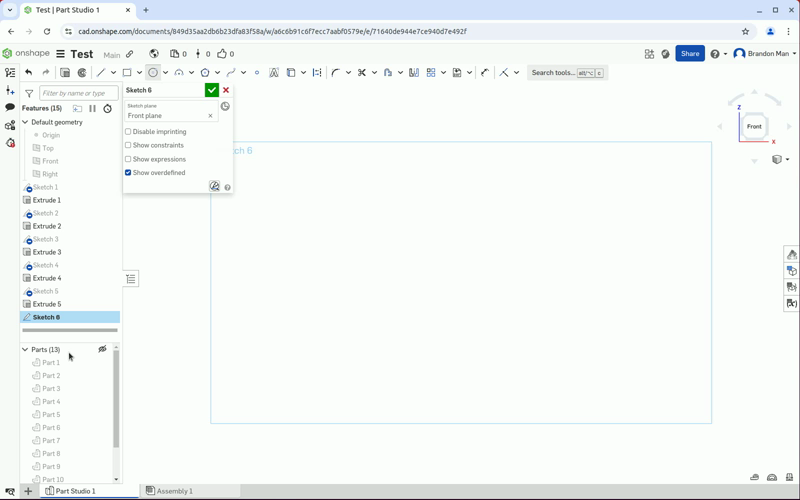
key_down(shift)
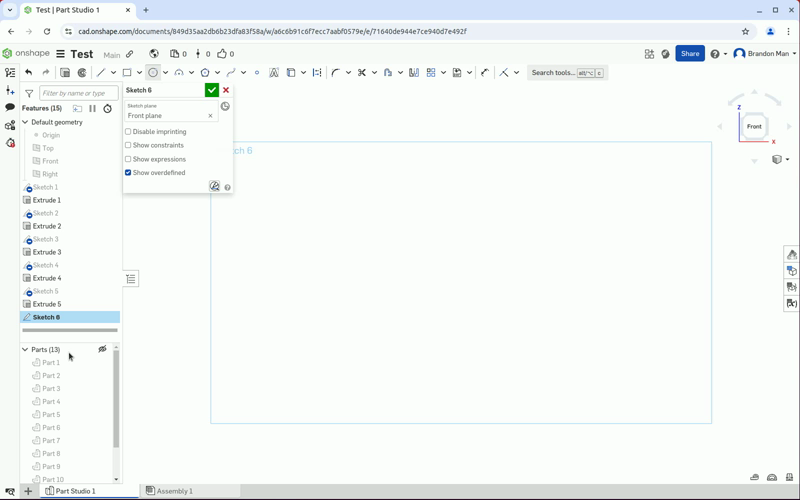
mouse_move(461, 225)
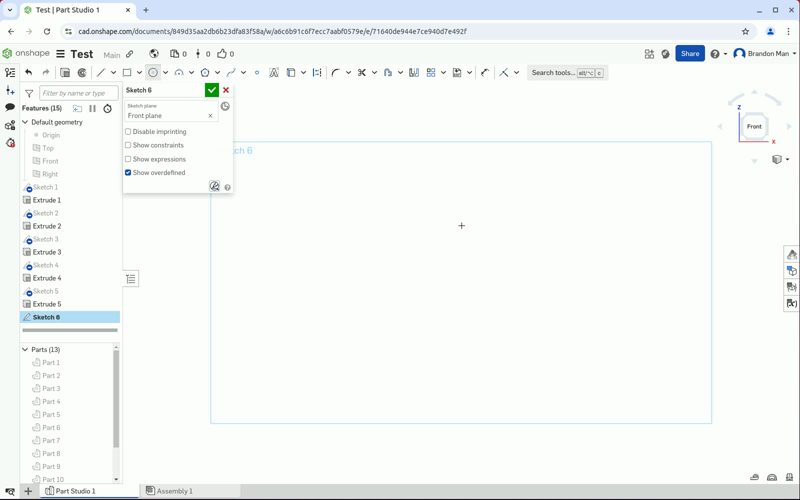
click(461, 225)
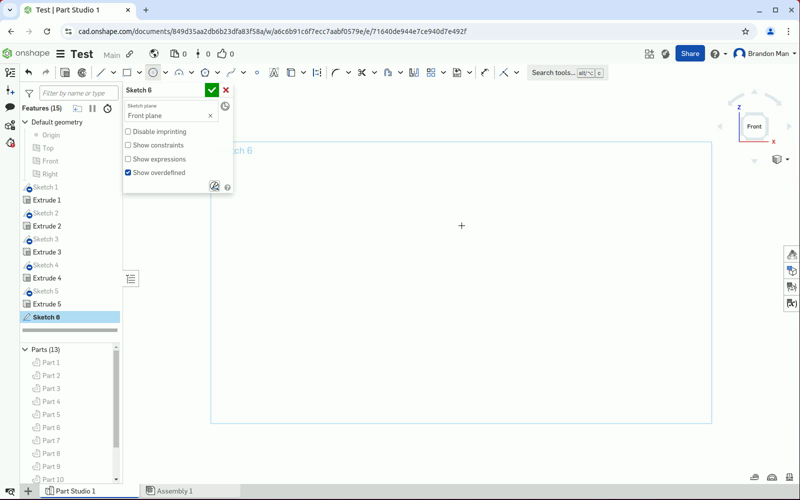
key_up(shift)
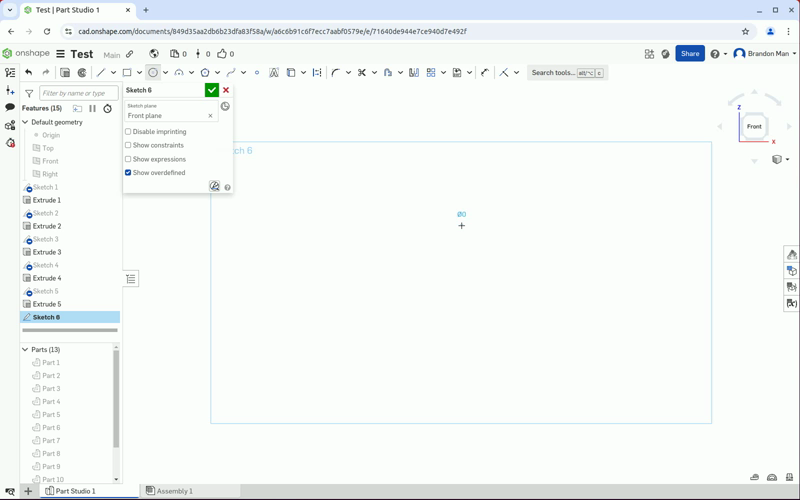
mouse_move(477, 225)
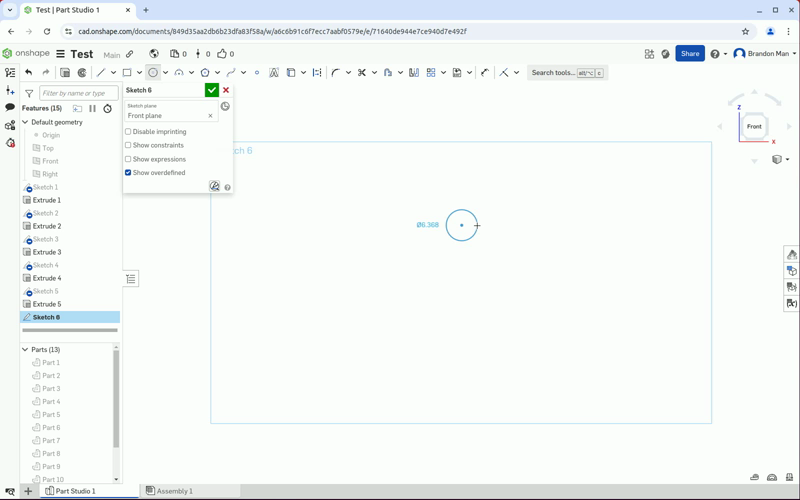
click(477, 225)
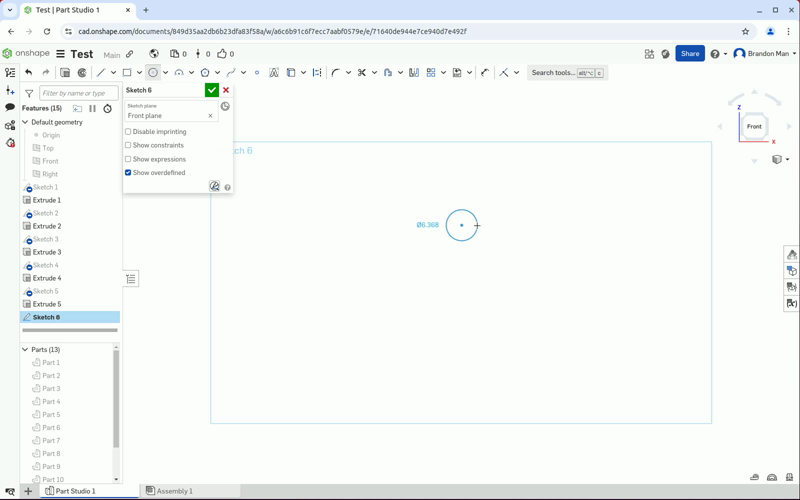
key(esc)
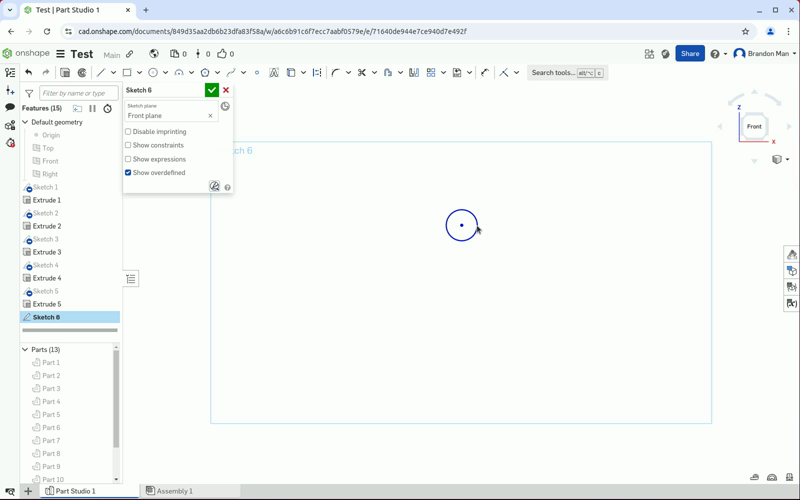
key(c)
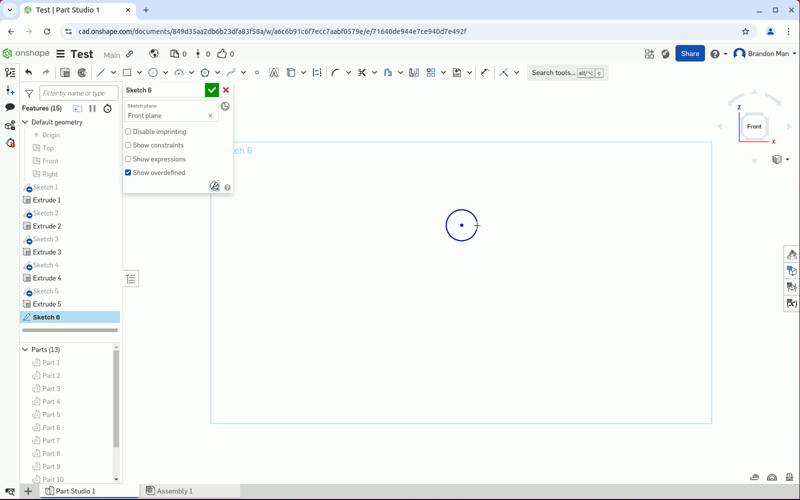
key_down(shift)
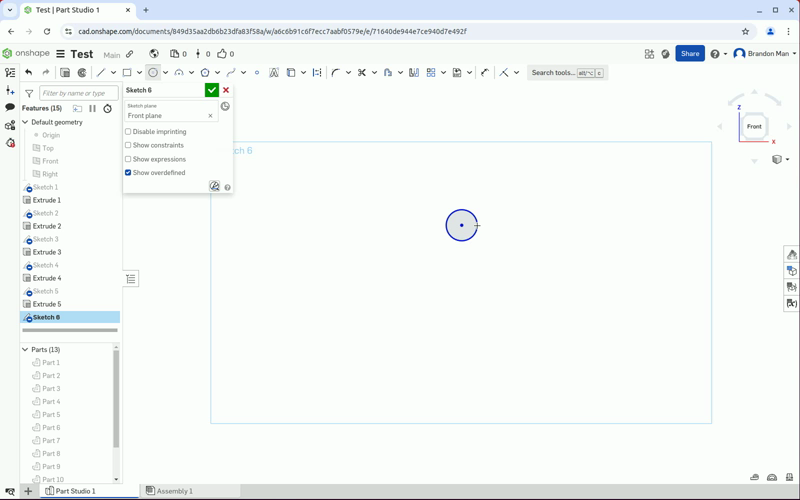
mouse_move(461, 225)
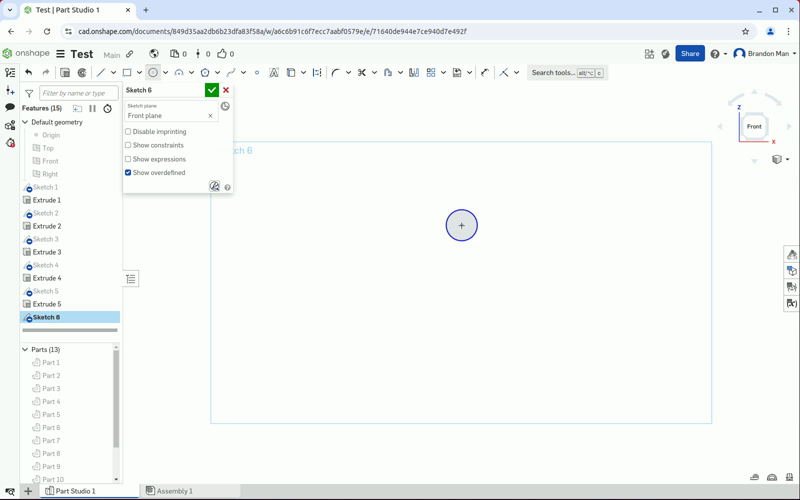
click(461, 225)
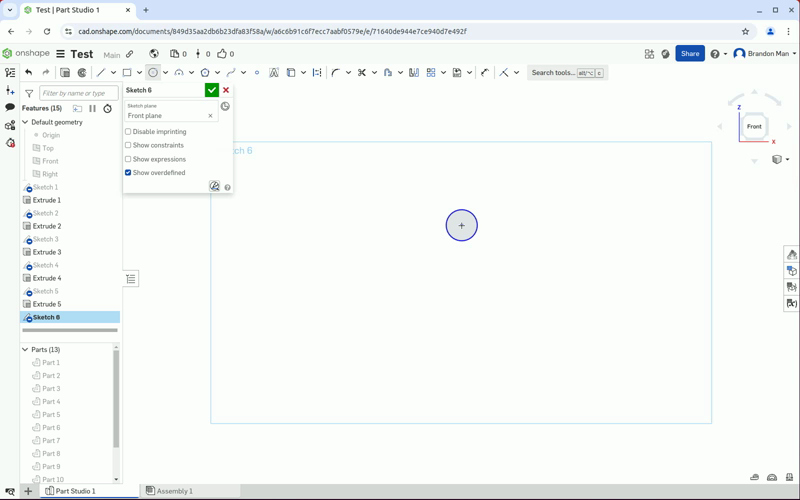
key_up(shift)
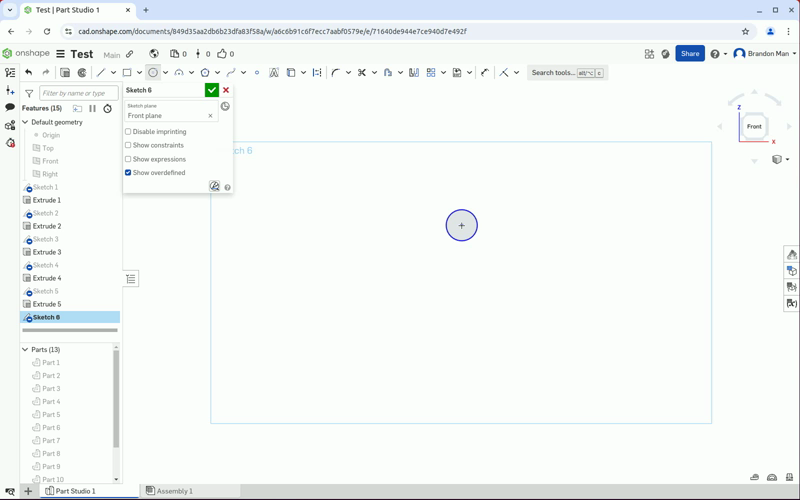
mouse_move(465, 225)
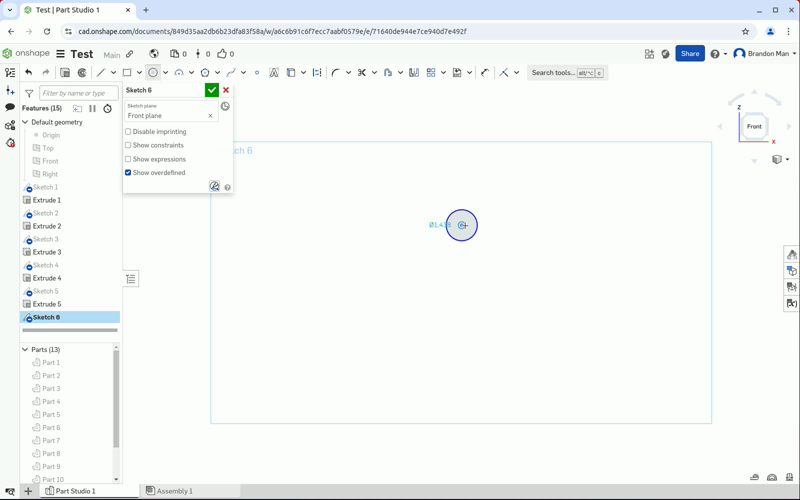
scroll(6)
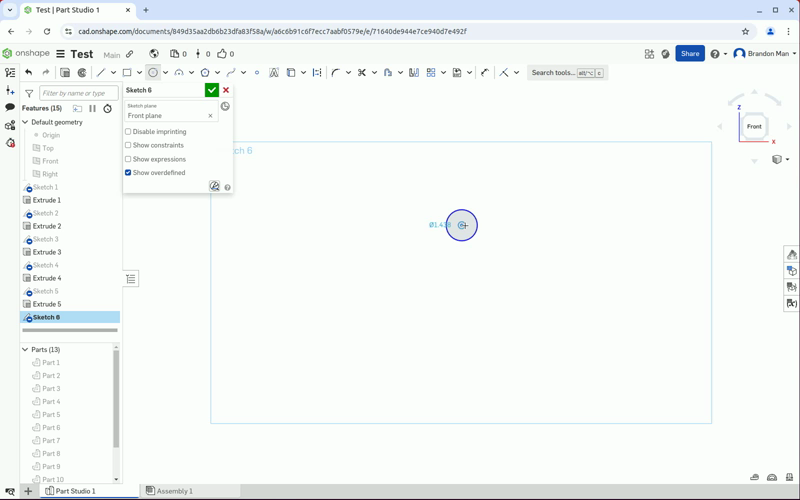
scroll(6)
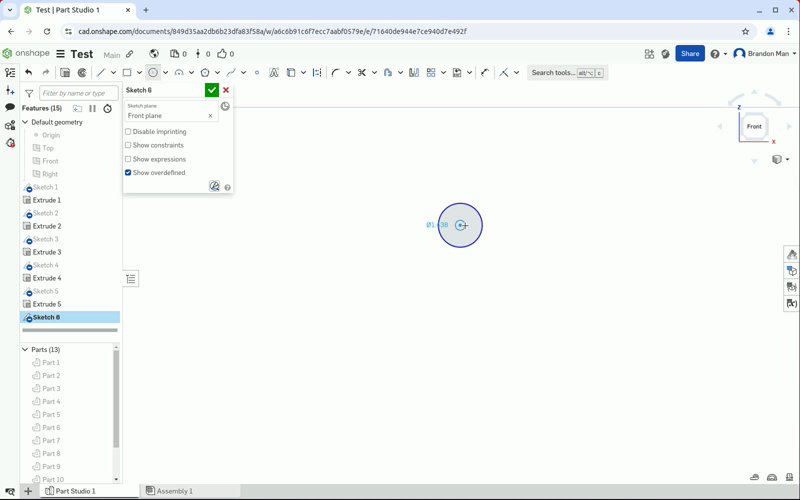
scroll(6)
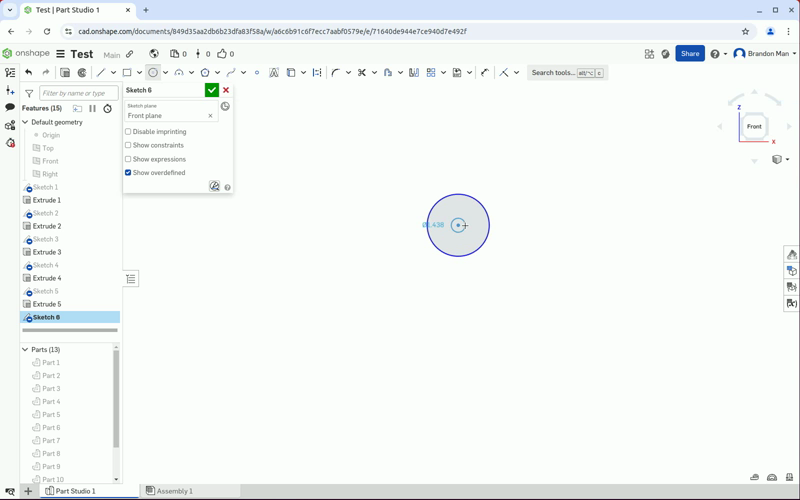
scroll(6)
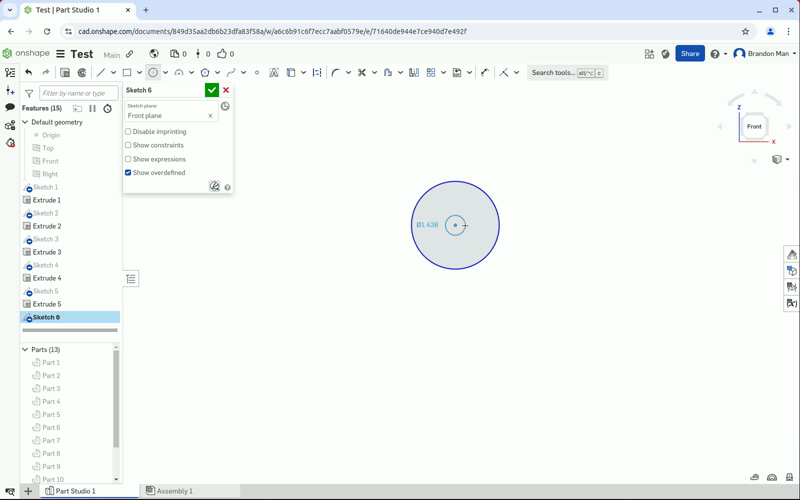
scroll(6)
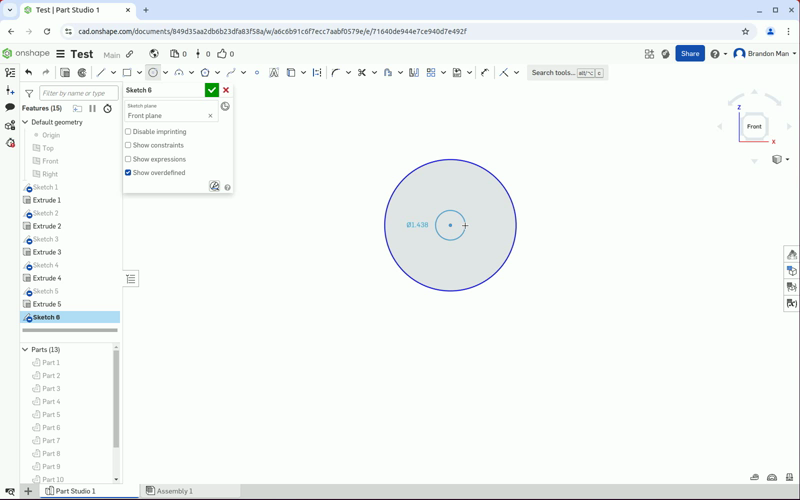
scroll(6)
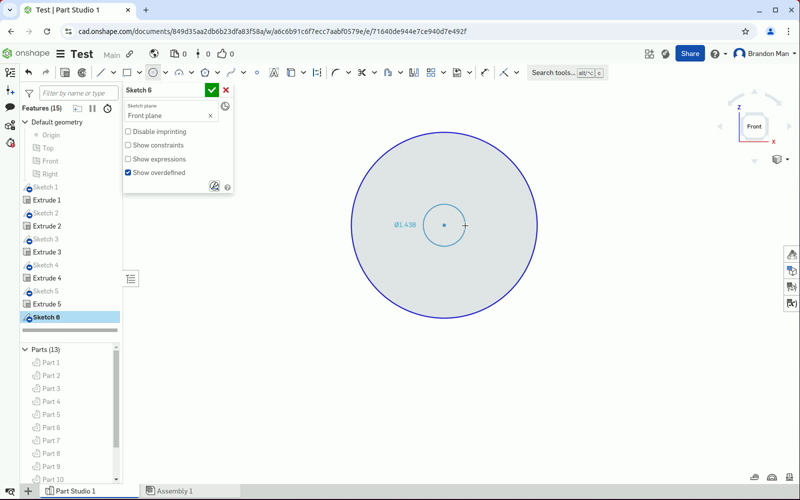
scroll(6)
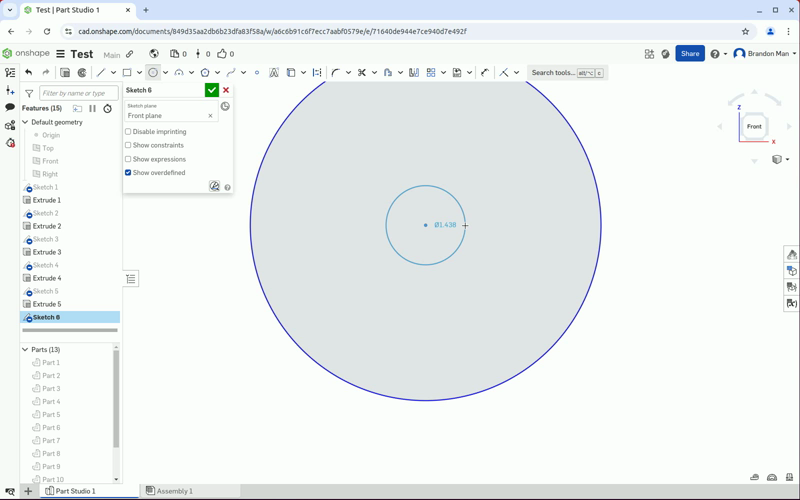
click(465, 225)
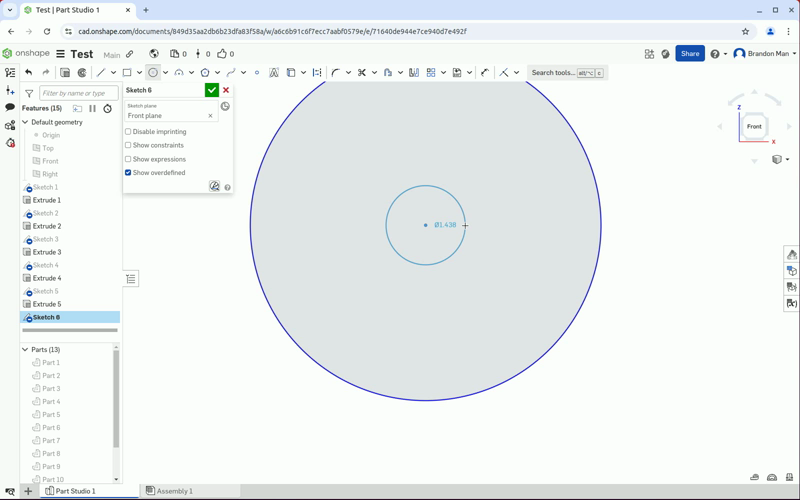
scroll(-6)
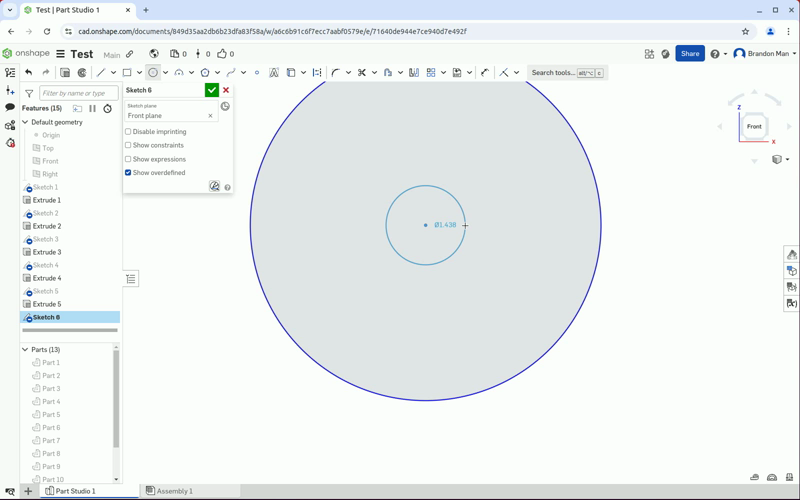
scroll(-6)
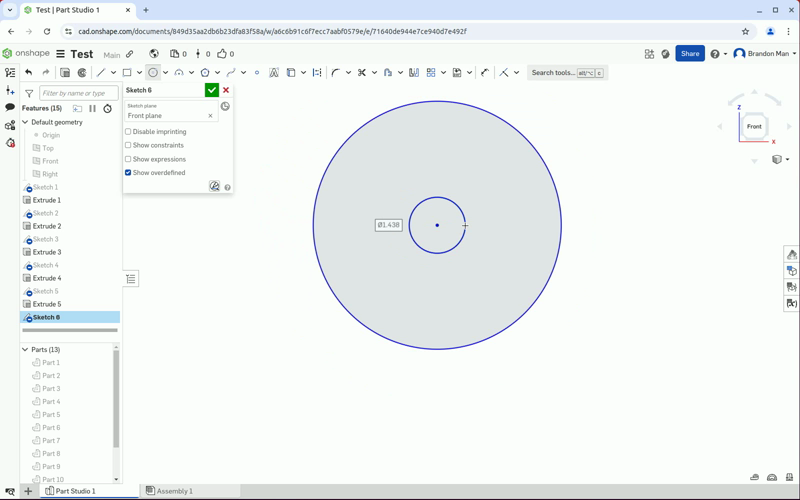
scroll(-6)
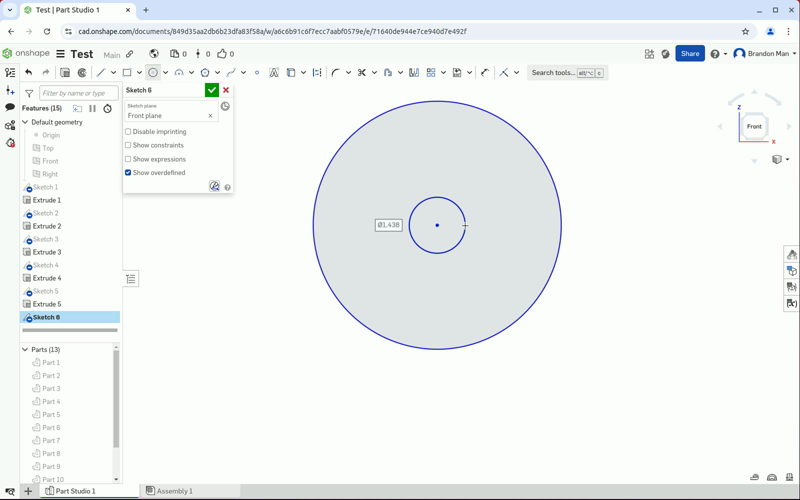
scroll(-6)
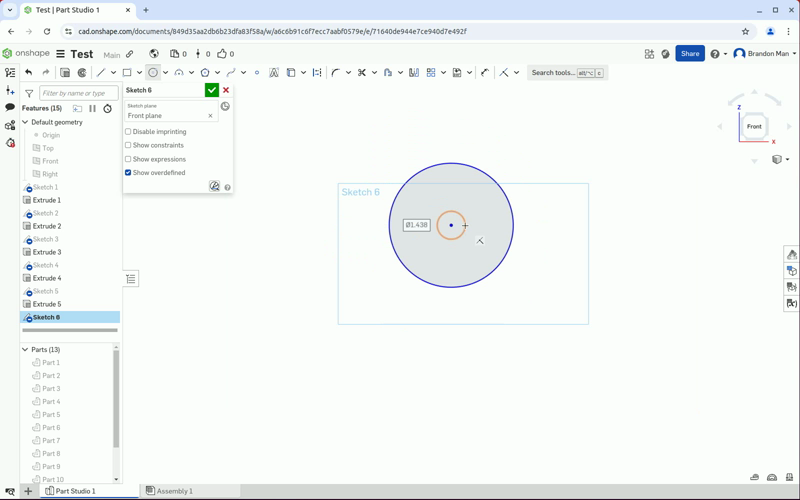
scroll(-6)
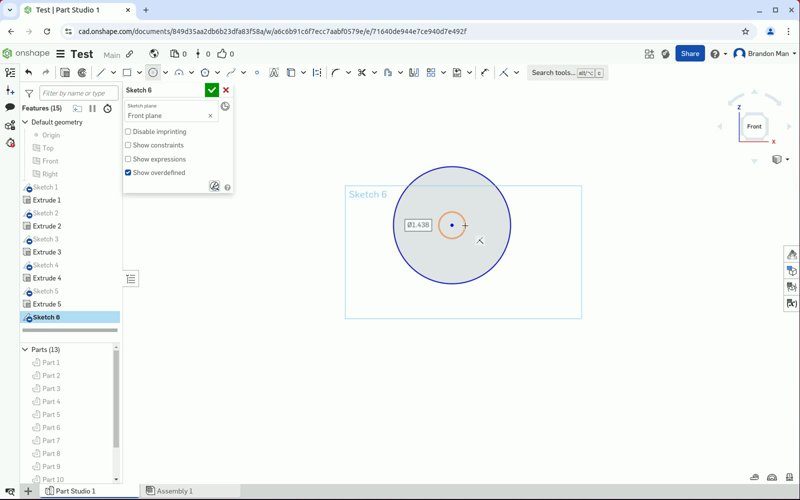
scroll(-6)
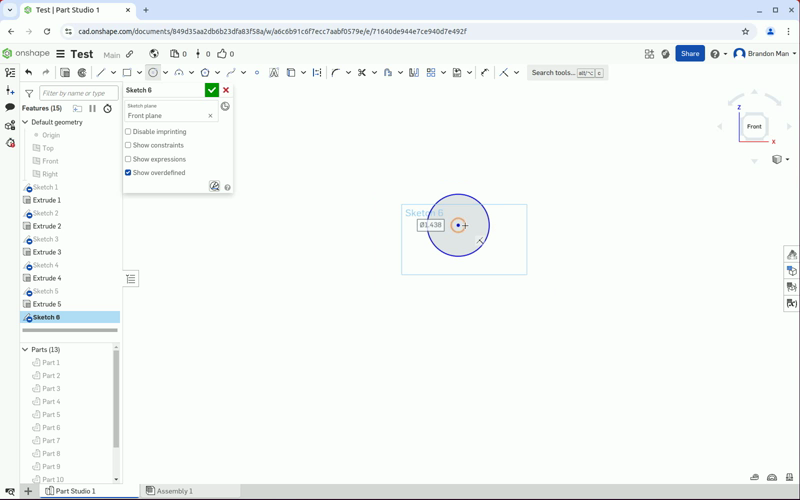
scroll(-6)
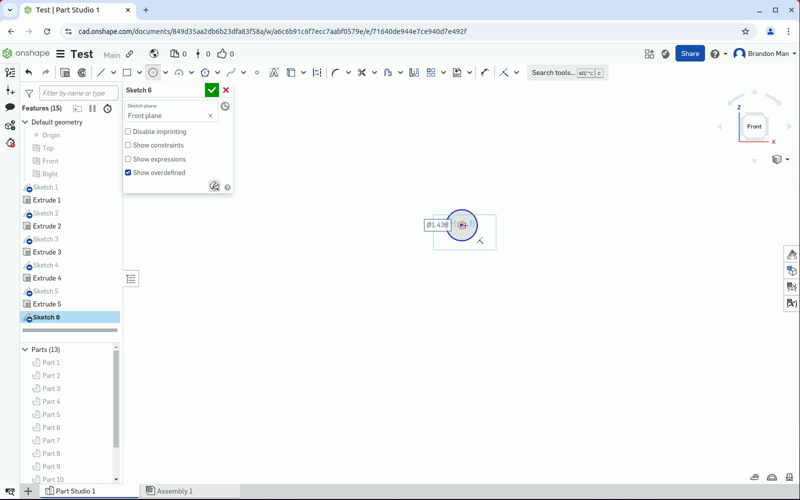
key(esc)
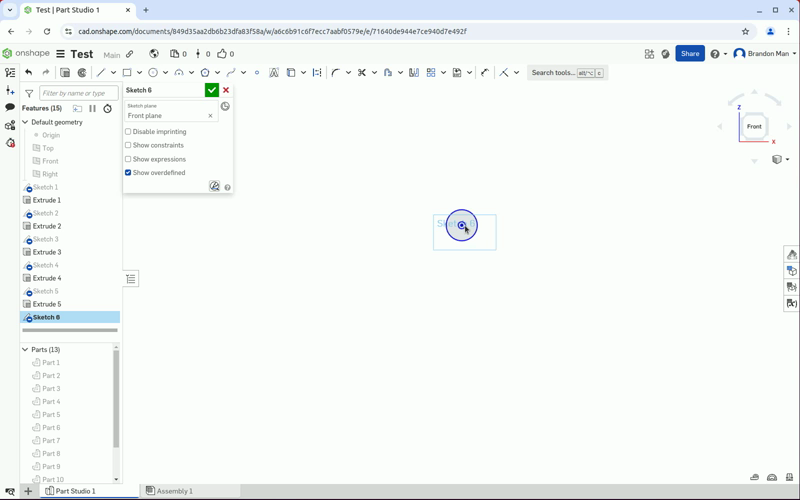
mouse_move(469, 221)
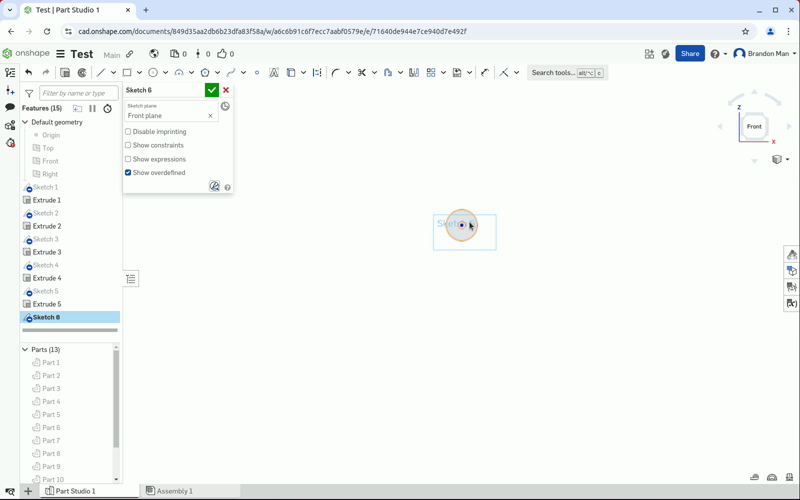
scroll(6)
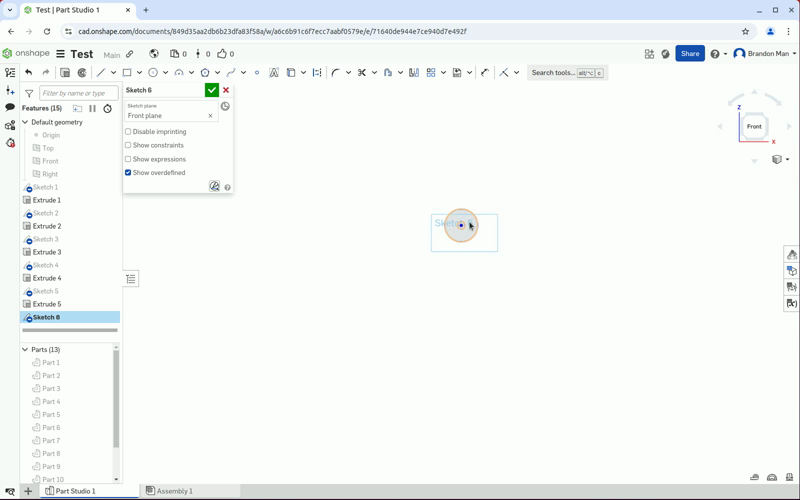
scroll(6)
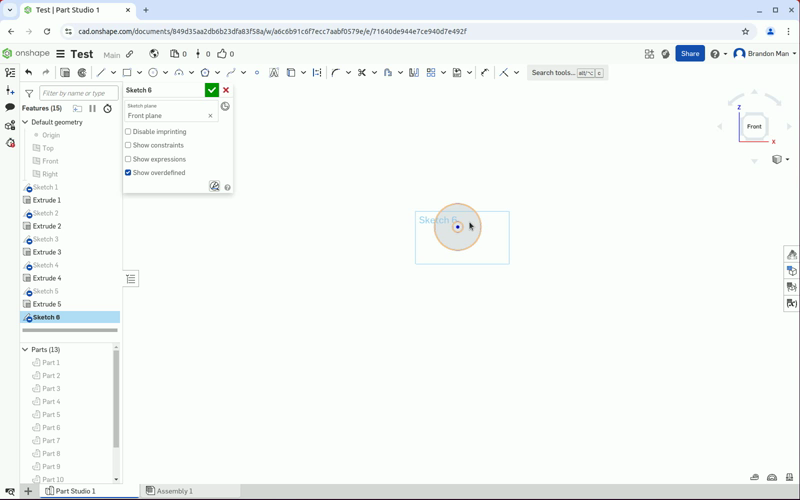
scroll(6)
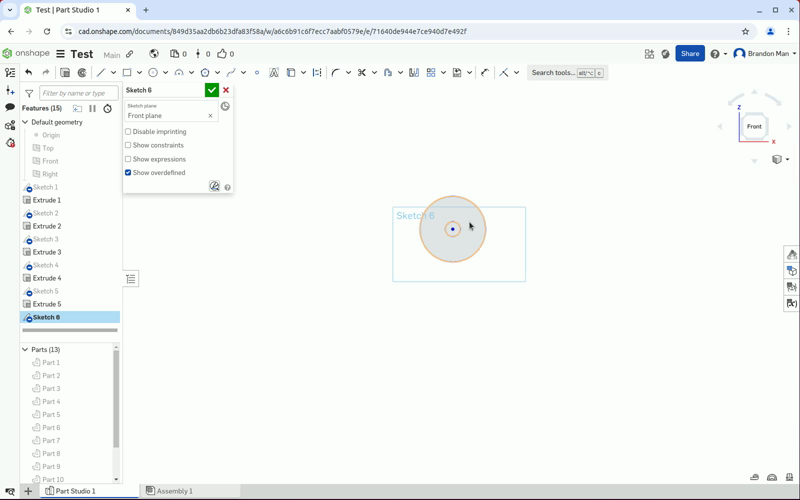
scroll(6)
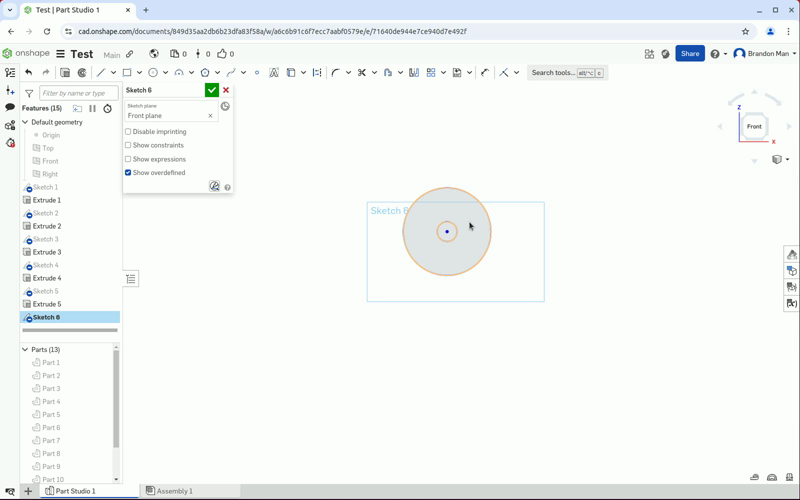
scroll(6)
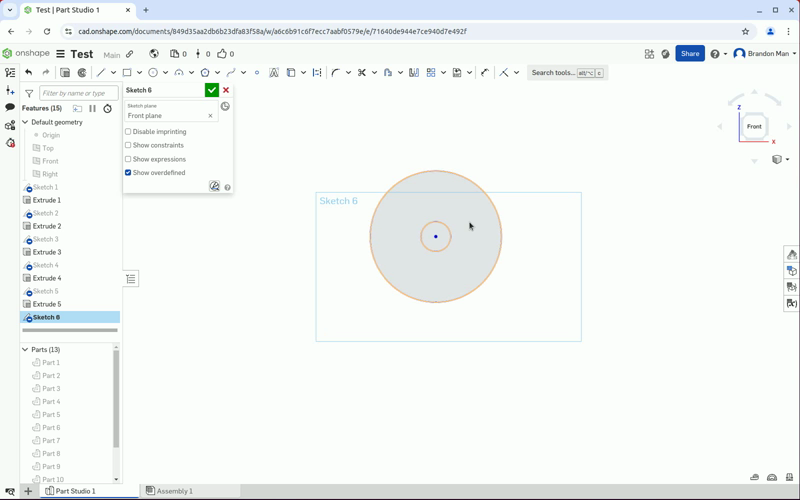
scroll(6)
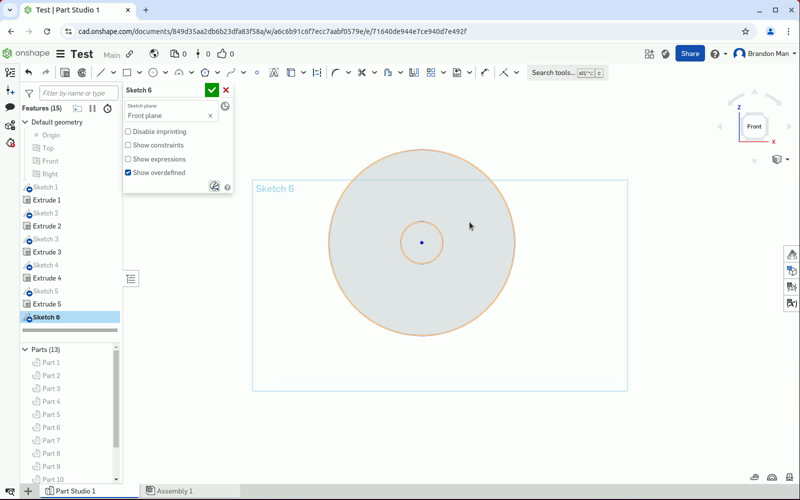
scroll(6)
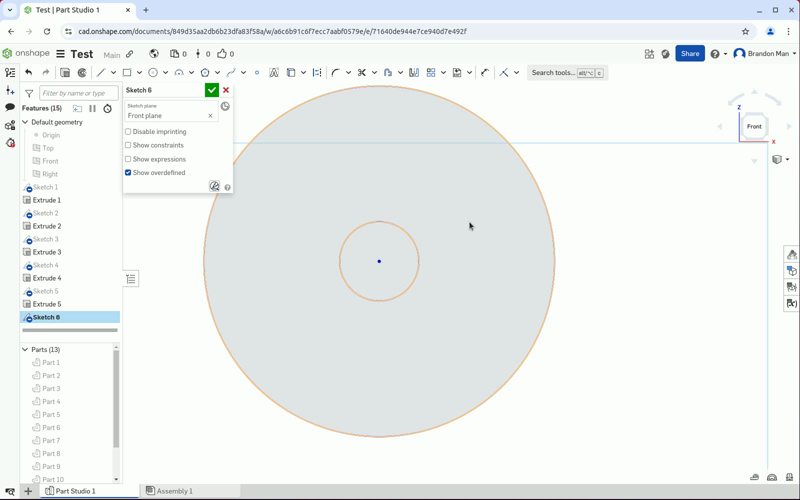
click(469, 221)
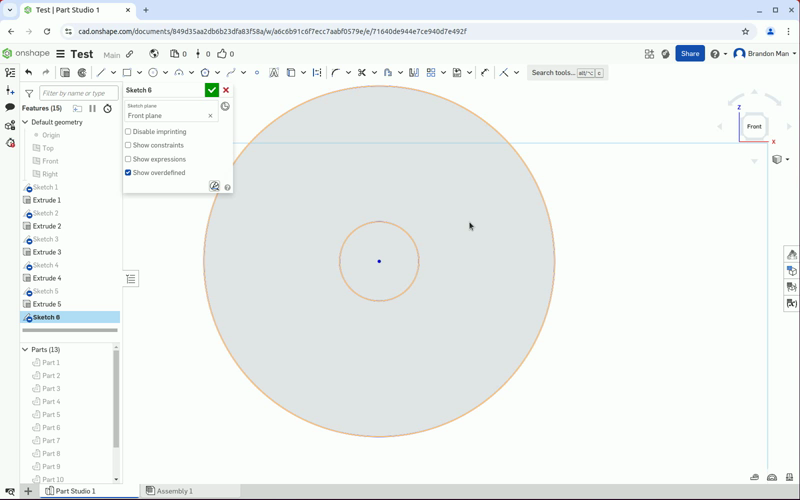
scroll(-6)
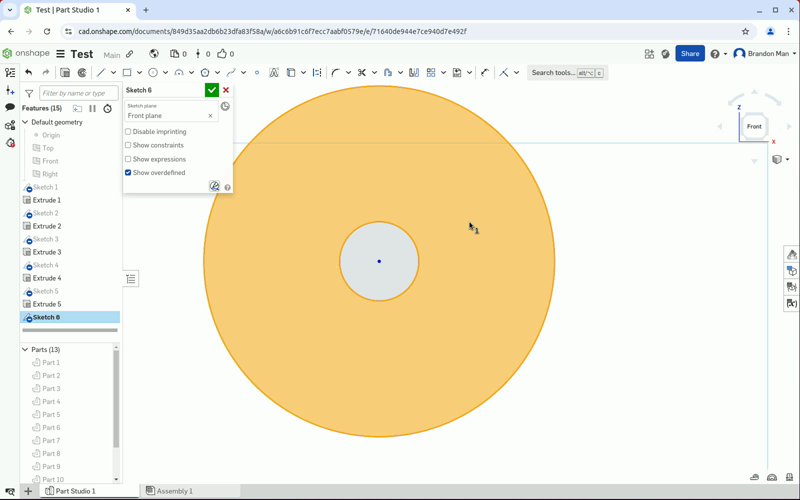
scroll(-6)
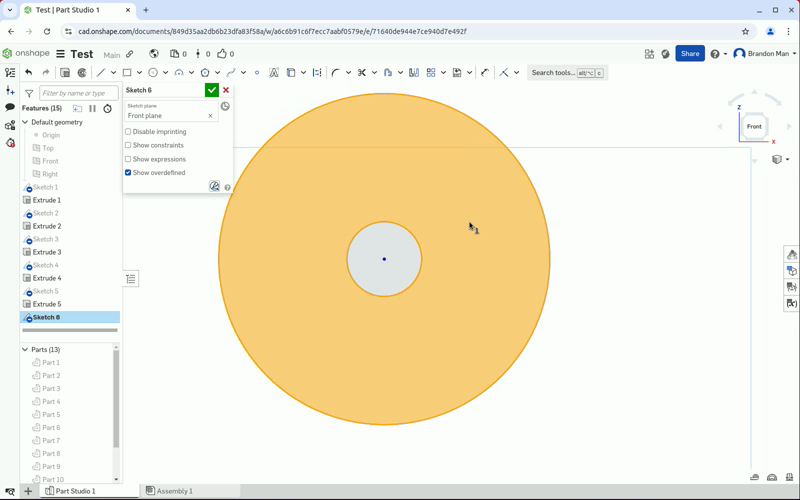
scroll(-6)
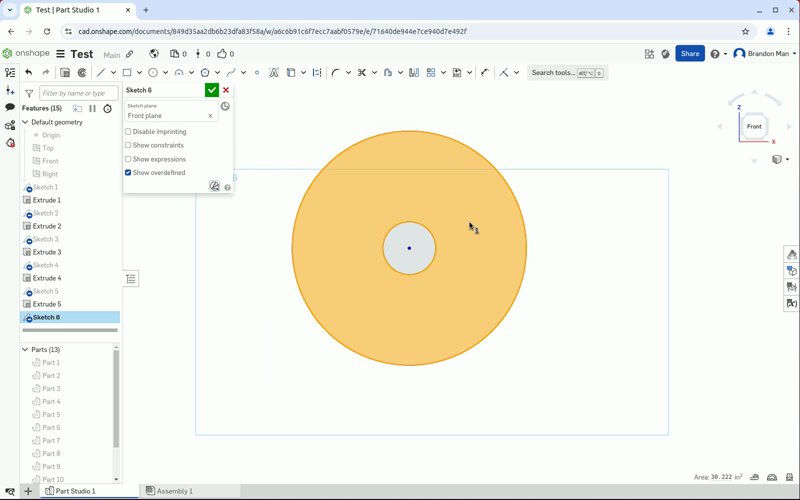
scroll(-6)
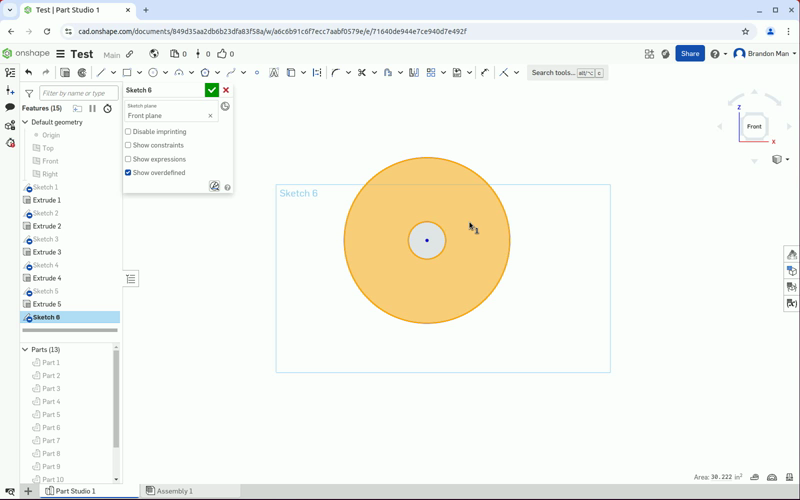
scroll(-6)
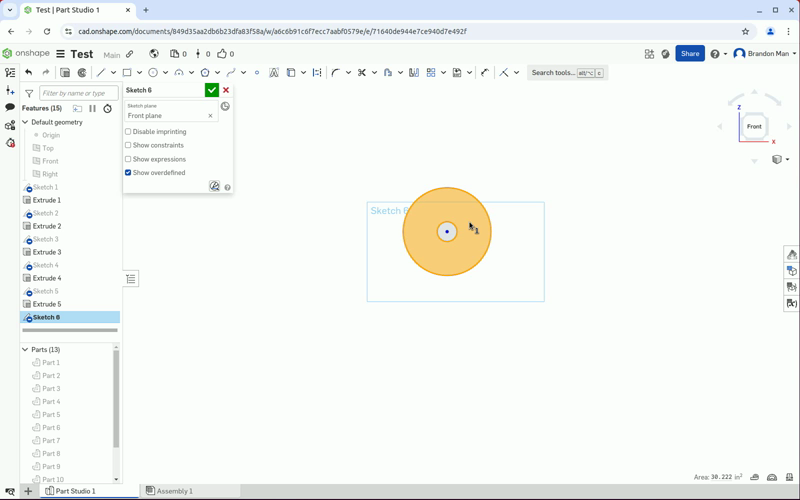
scroll(-6)
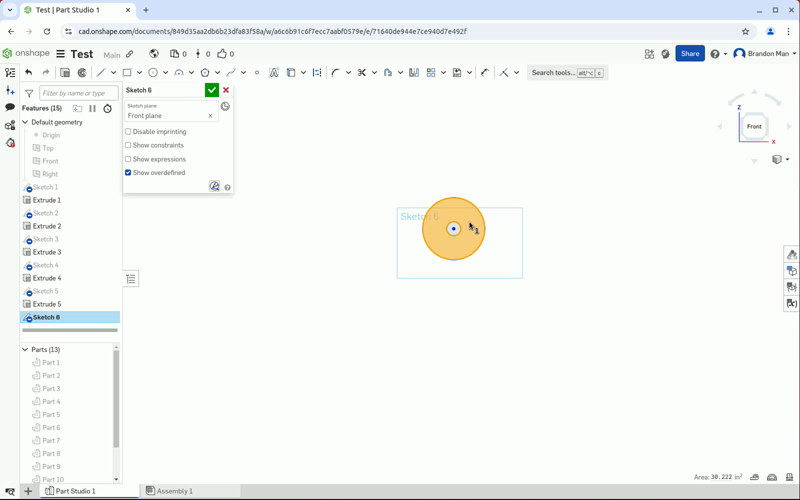
scroll(-6)
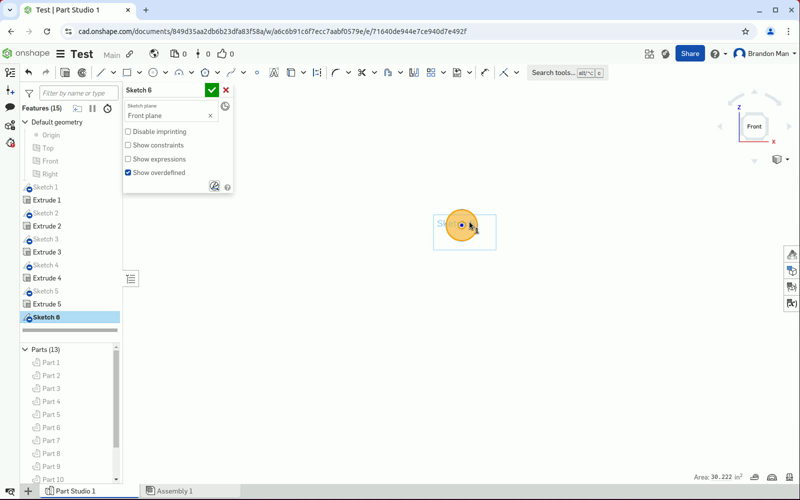
mouse_move(69, 352)
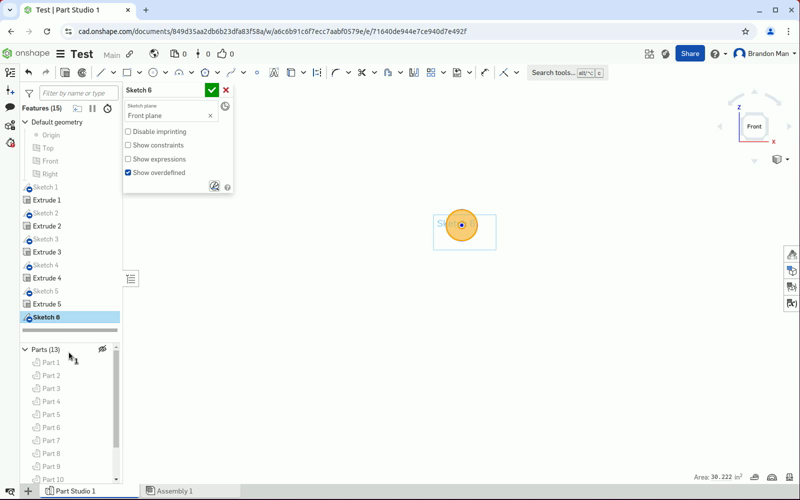
key(shift+y)
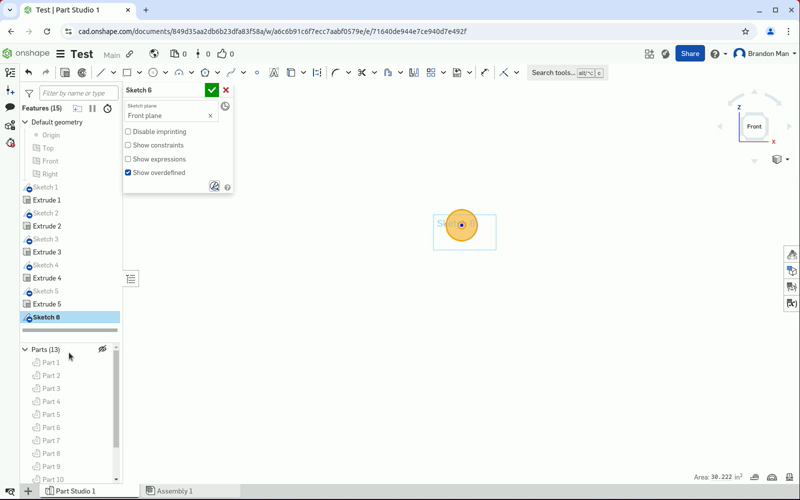
key(shift+e)
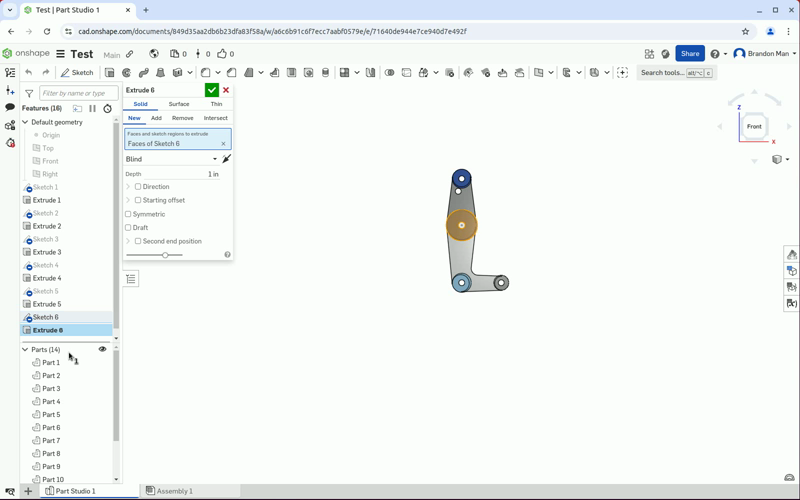
mouse_move(143, 106)
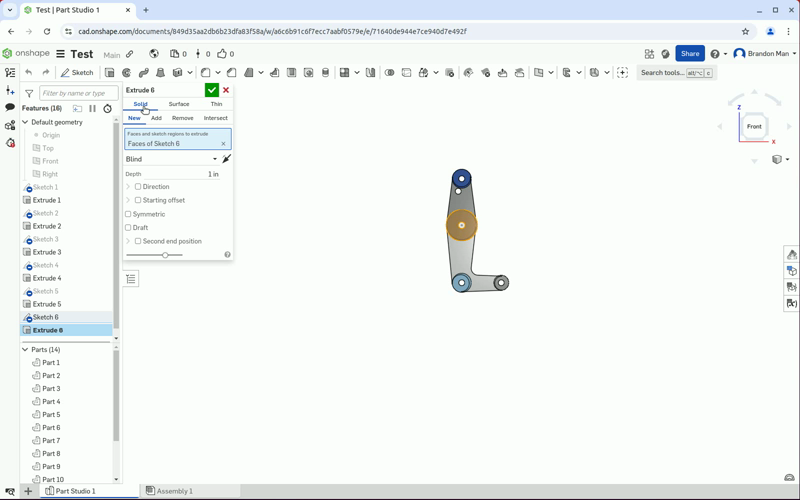
click(143, 106)
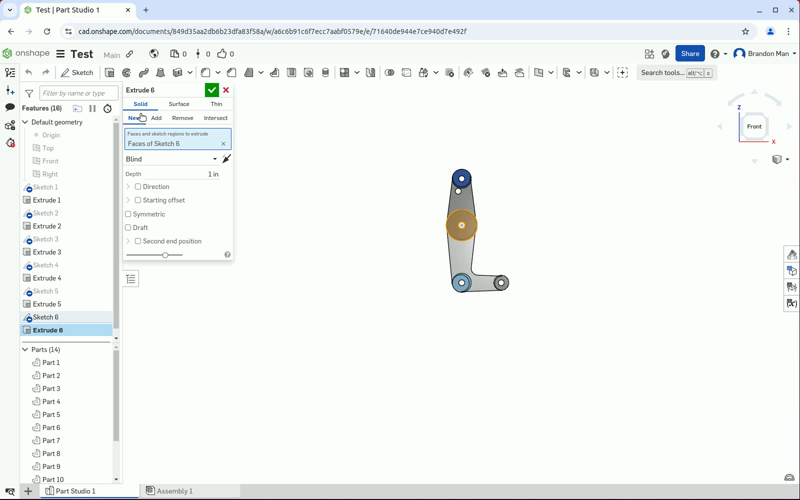
mouse_move(137, 120)
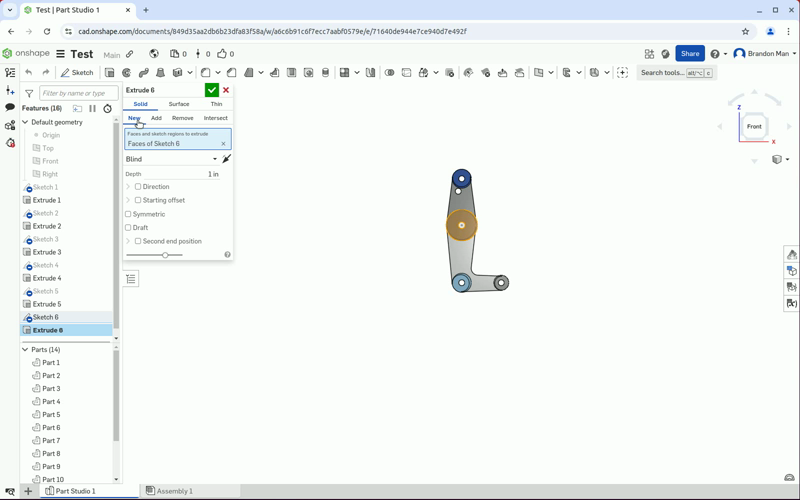
click(137, 120)
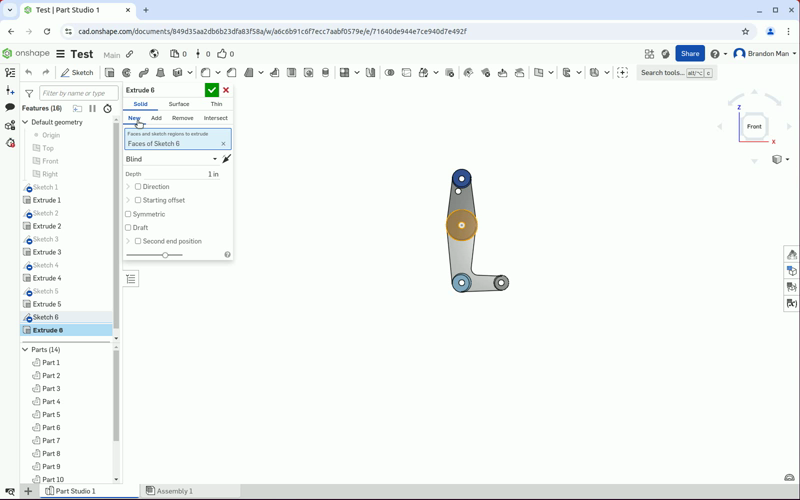
key(tab, 4)
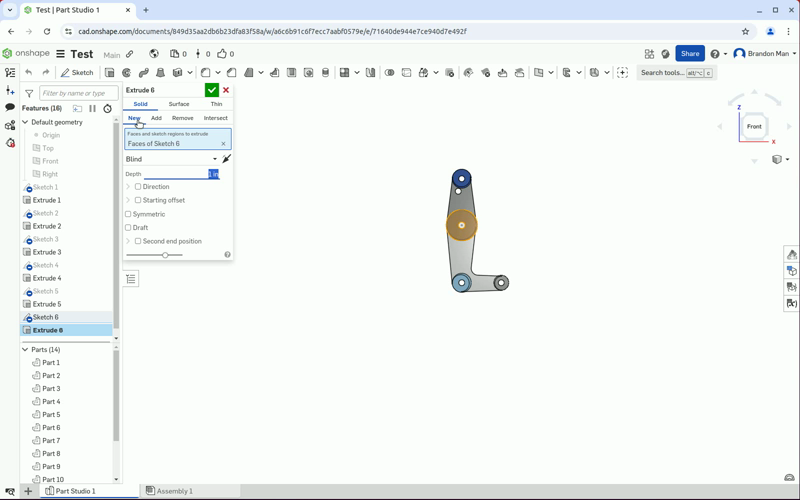
text(0.481)
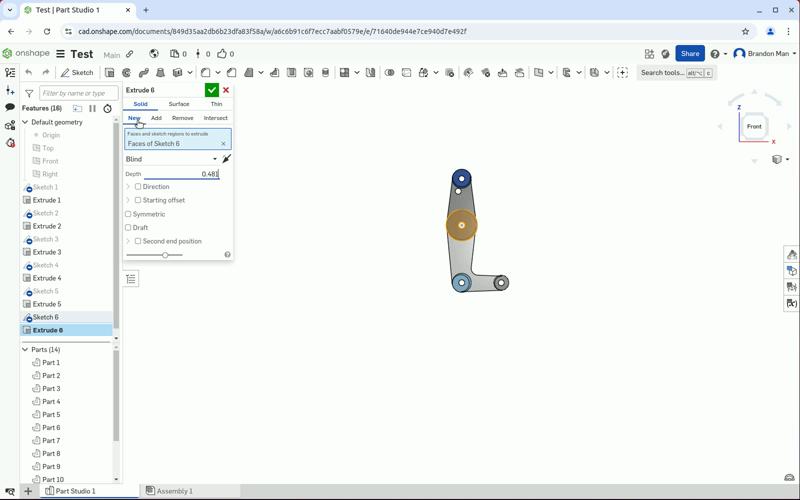
key(enter)
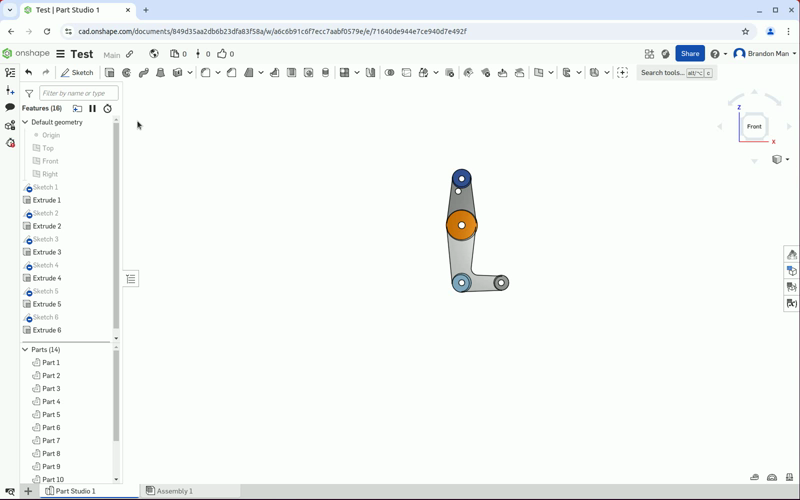
key(shift+h)
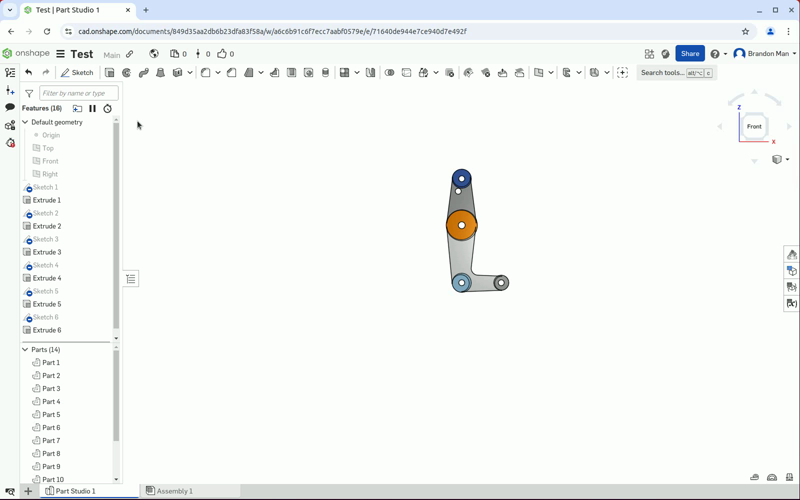
key(shift+h)
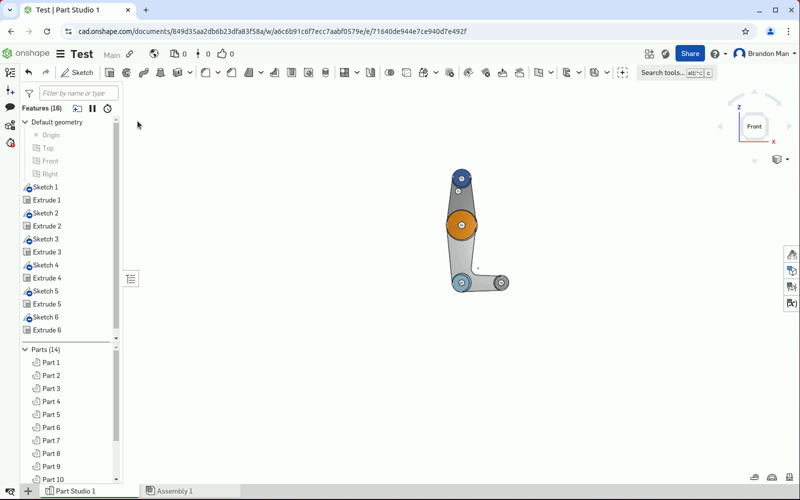
key(shift+7)
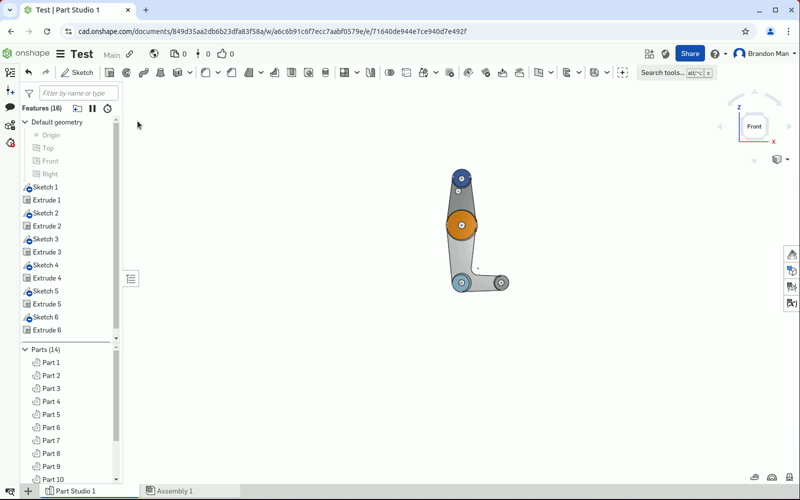
key(left, 2)
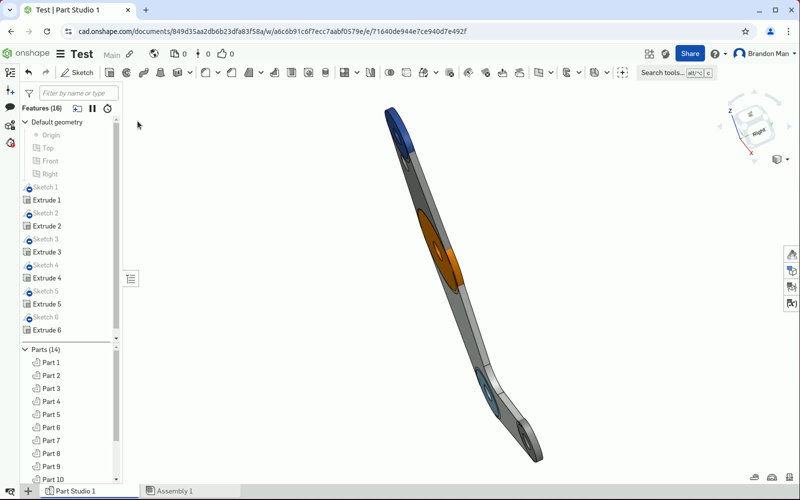
key(down, 2)
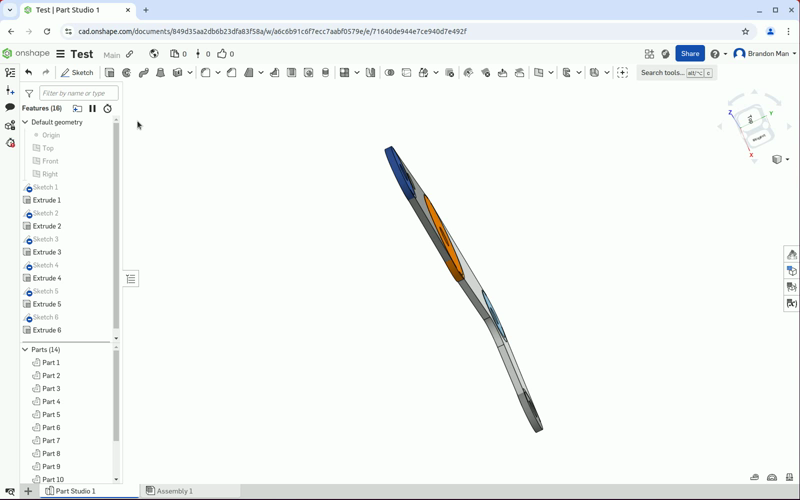
key(up, 2)
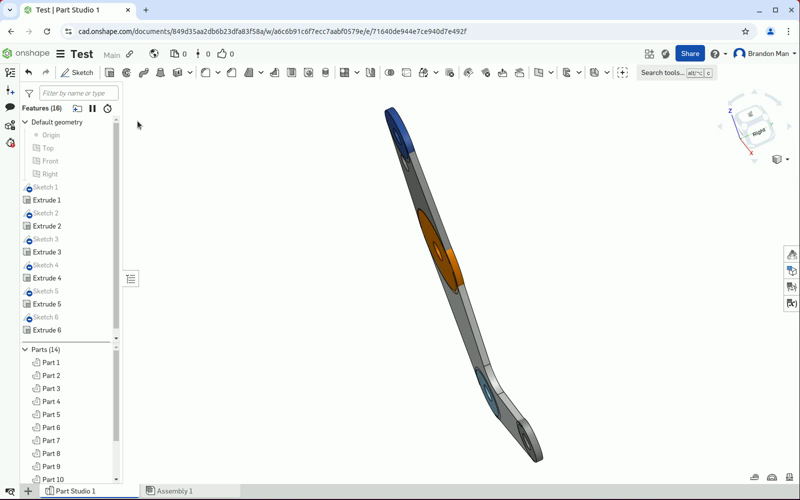
key(right, 2)
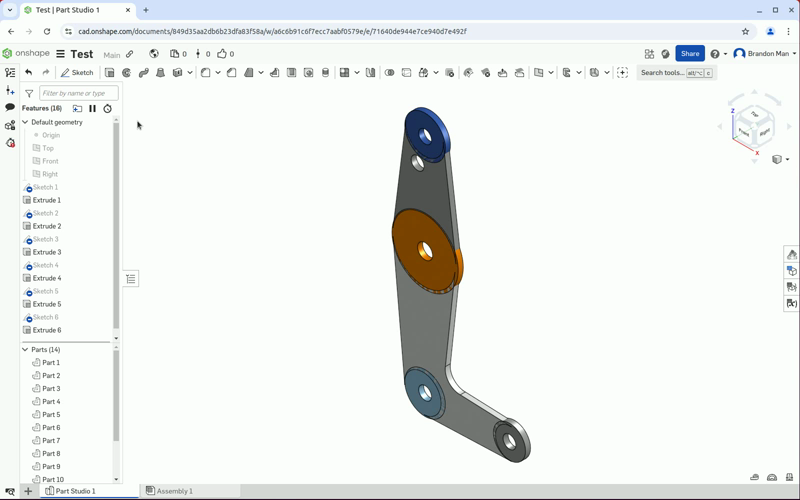
mouse_move(69, 189)
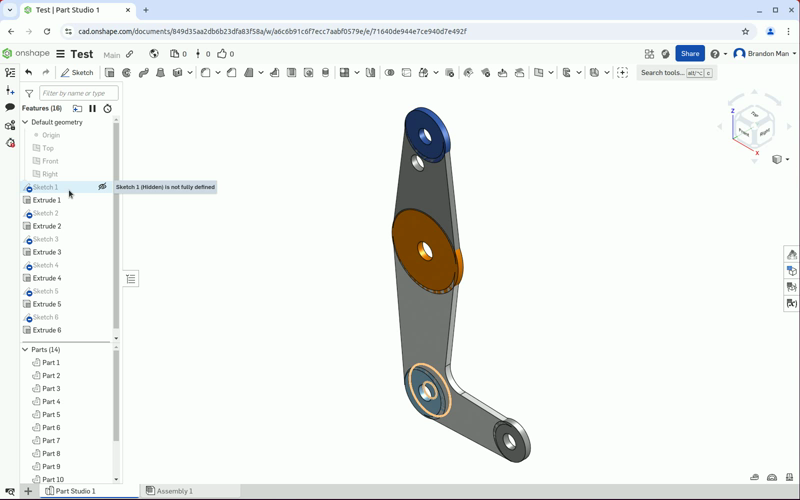
click(69, 189)